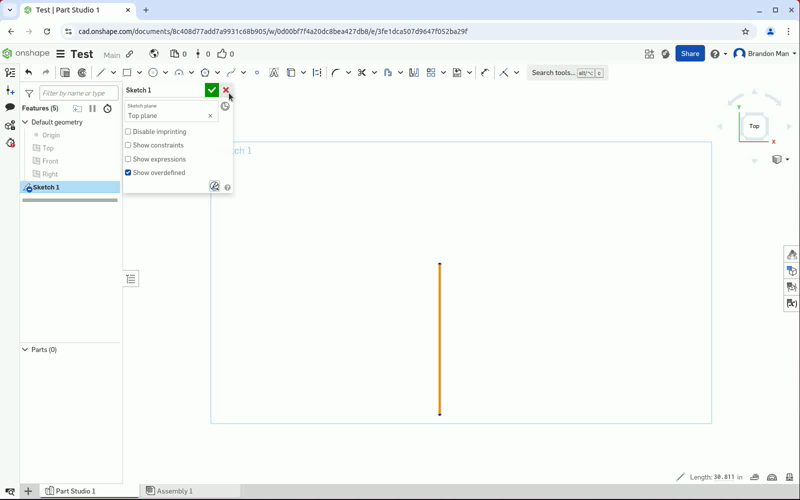
key(shift+h)
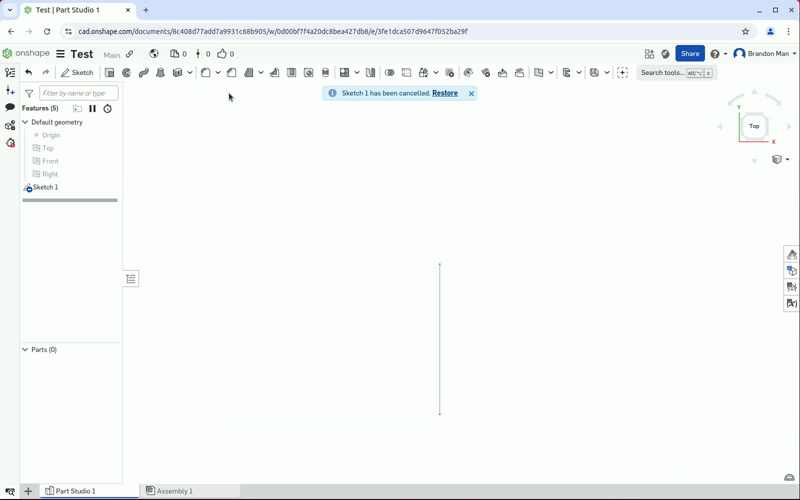
key(shift+s)
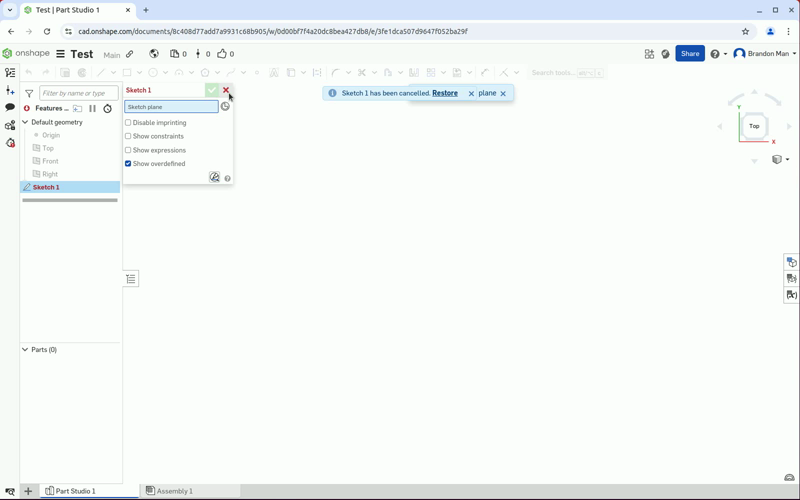
mouse_move(73, 150)
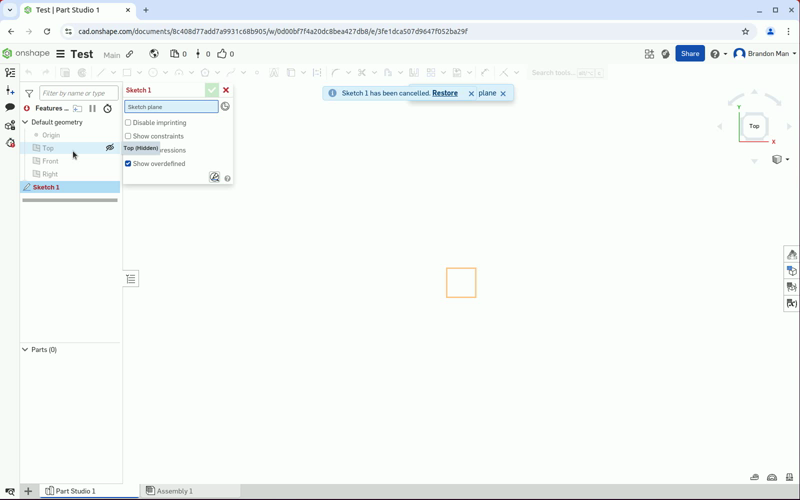
click(73, 150)
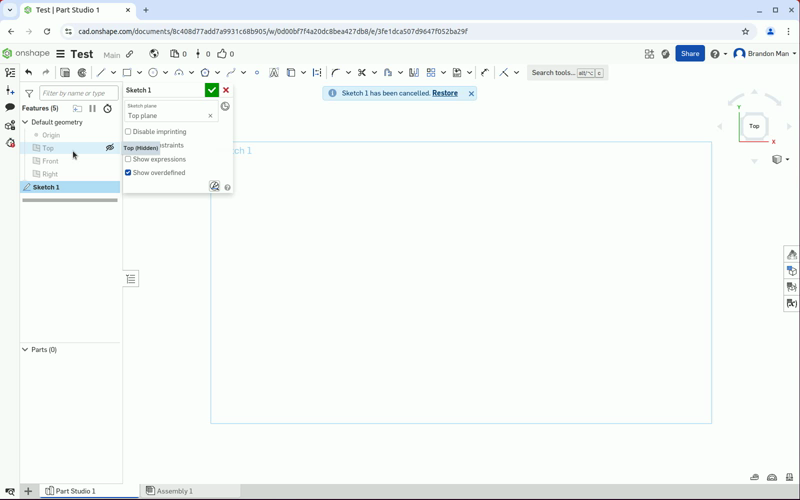
mouse_move(73, 352)
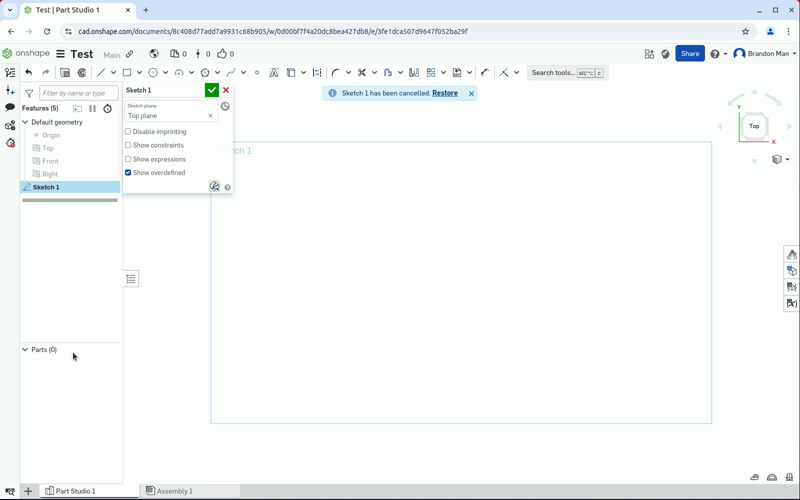
key(y)
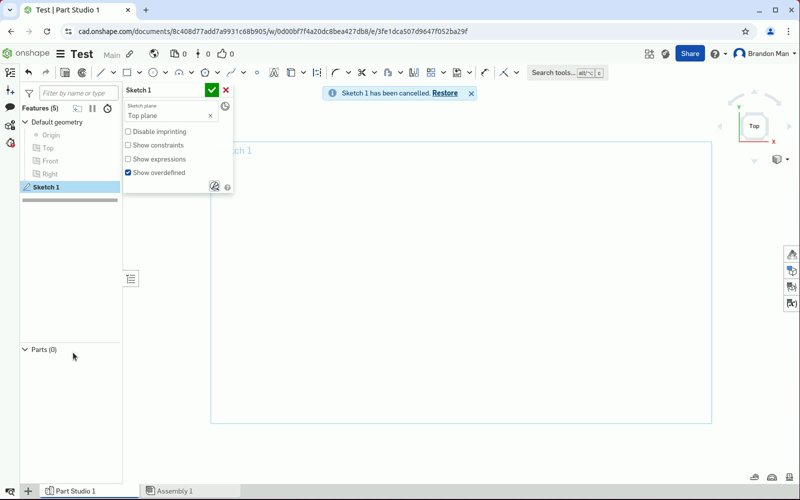
key(l)
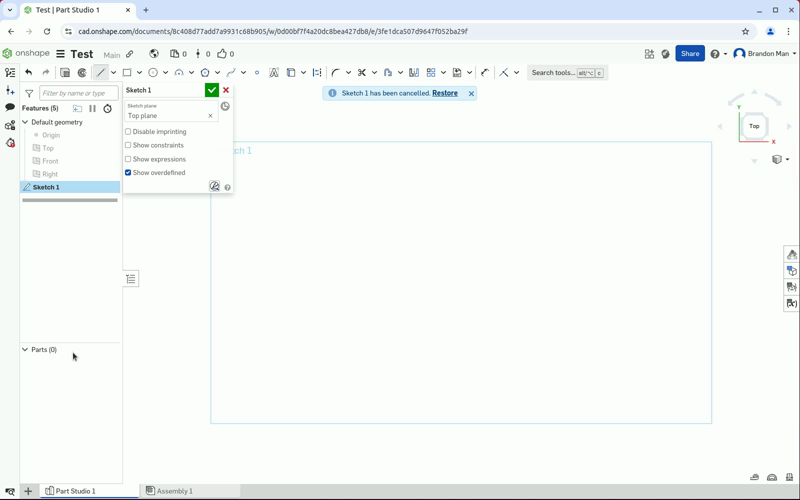
key_down(shift)
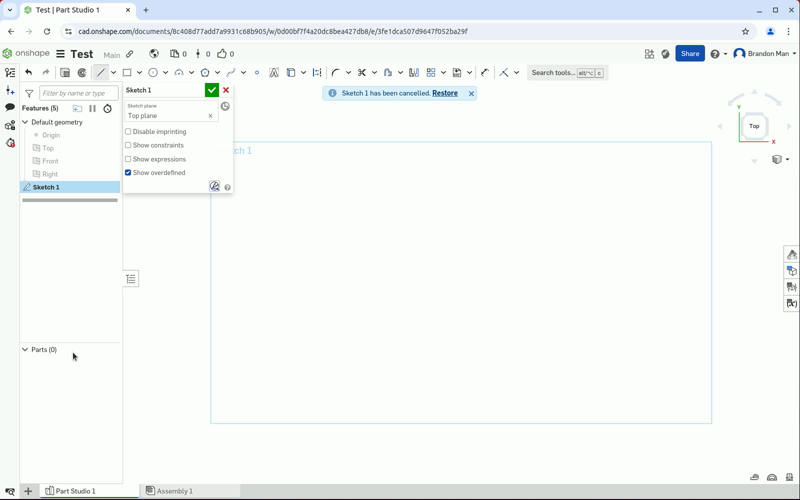
mouse_move(351, 335)
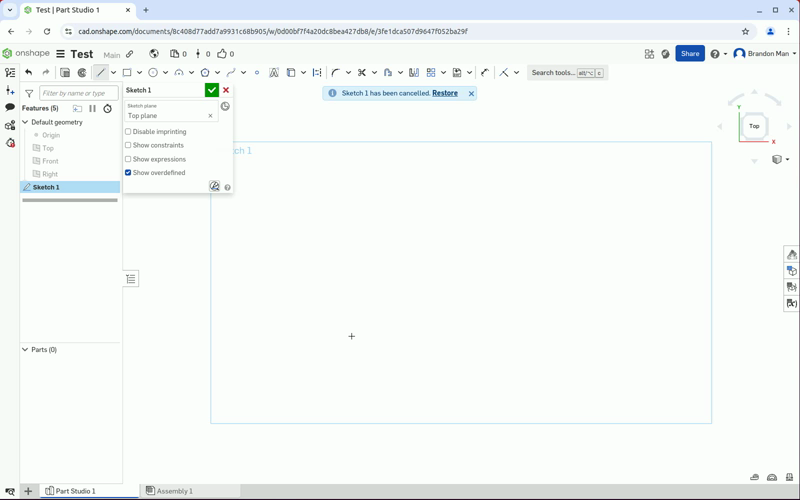
click(351, 335)
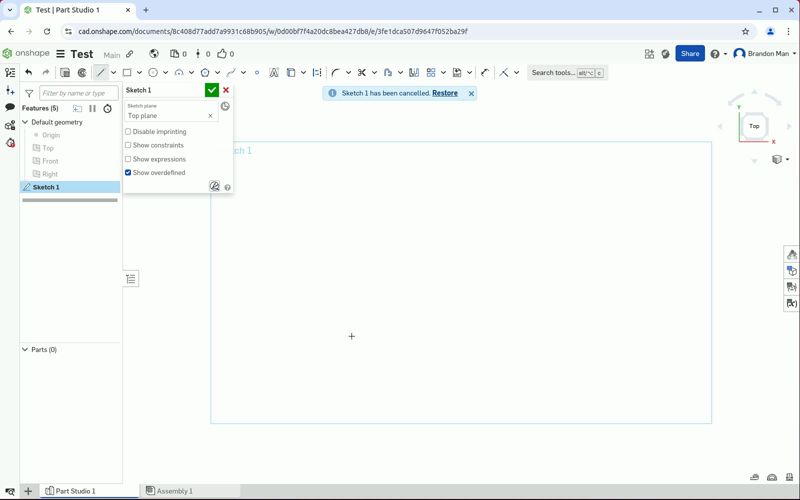
key_up(shift)
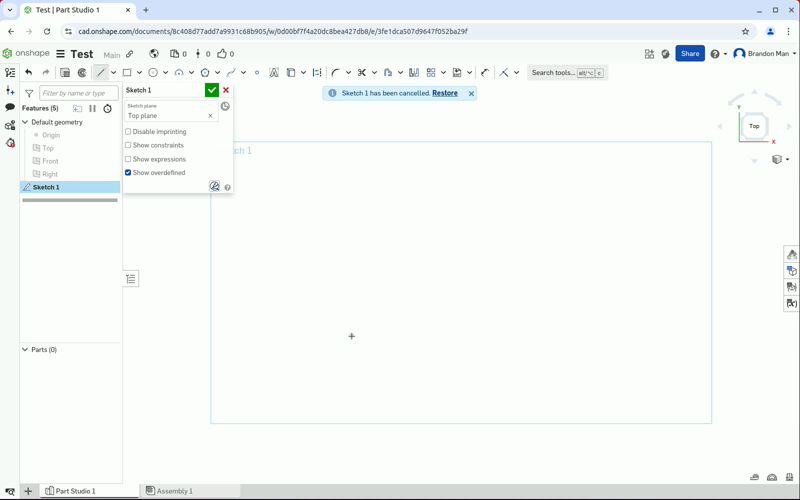
key_down(shift)
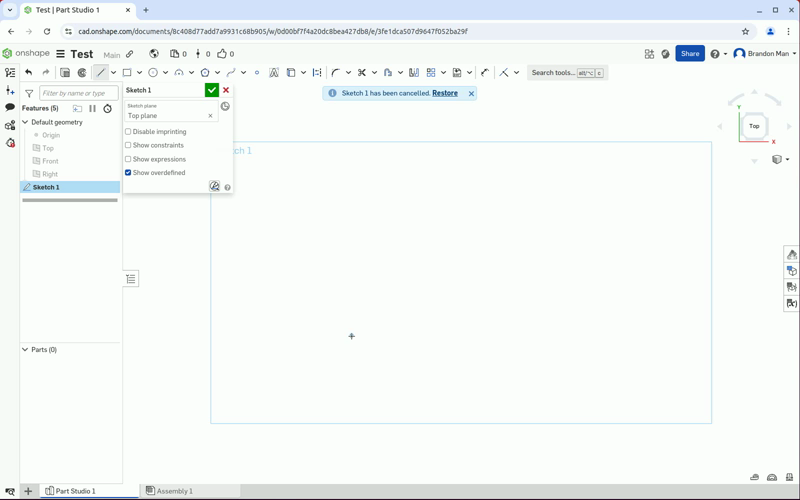
mouse_move(569, 335)
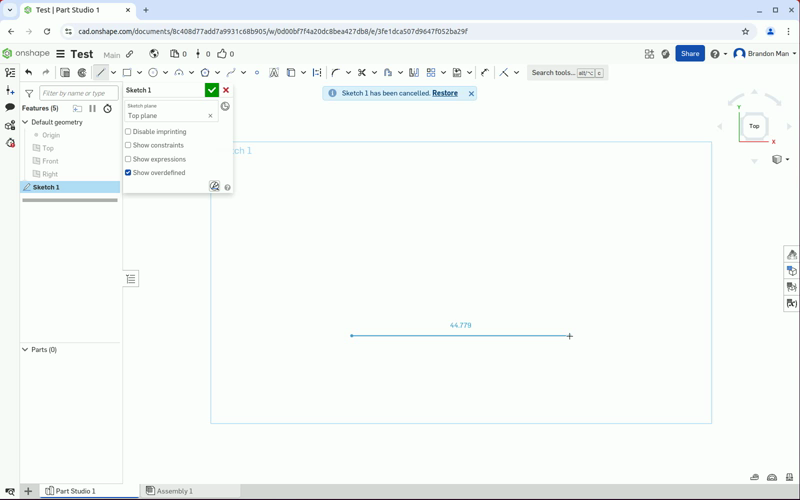
click(569, 335)
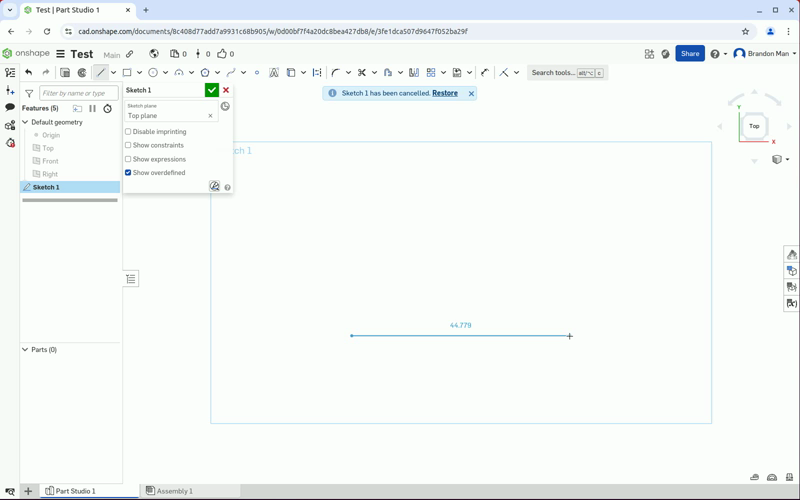
key_up(shift)
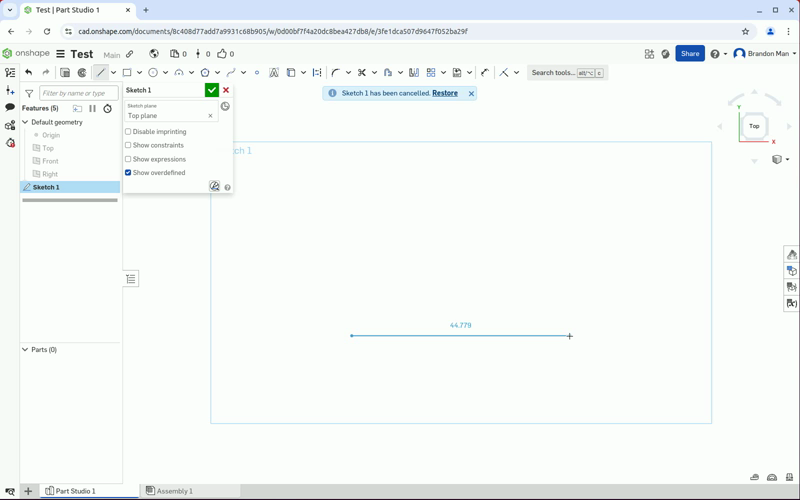
key_down(shift)
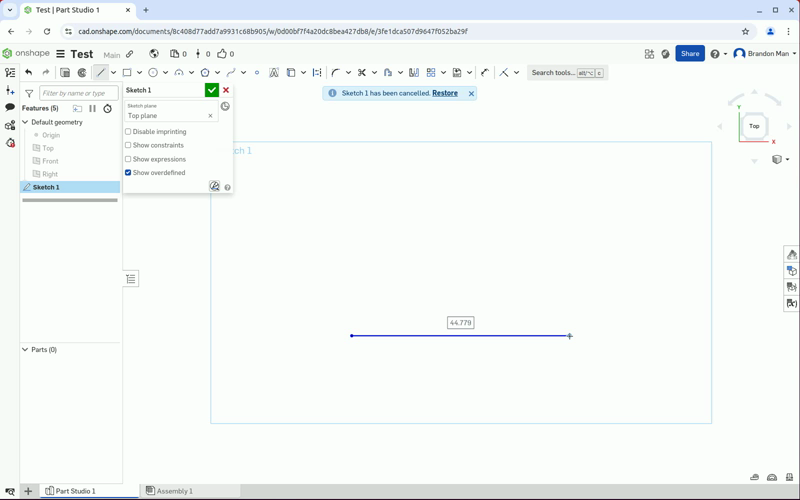
mouse_move(569, 230)
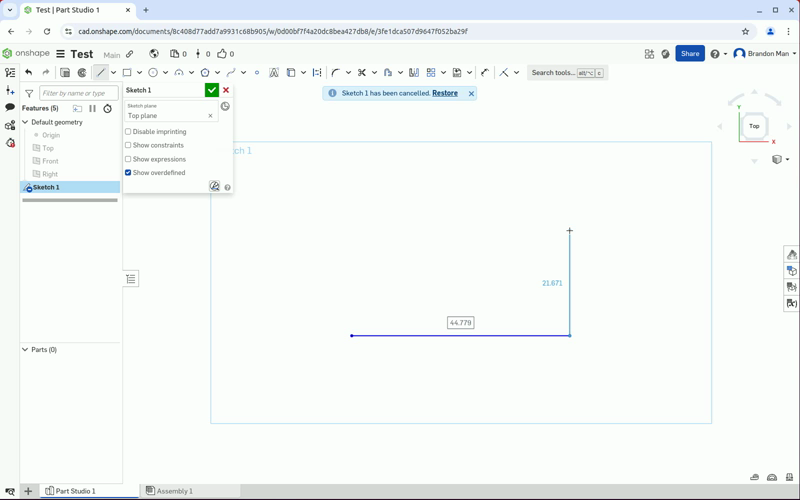
click(569, 230)
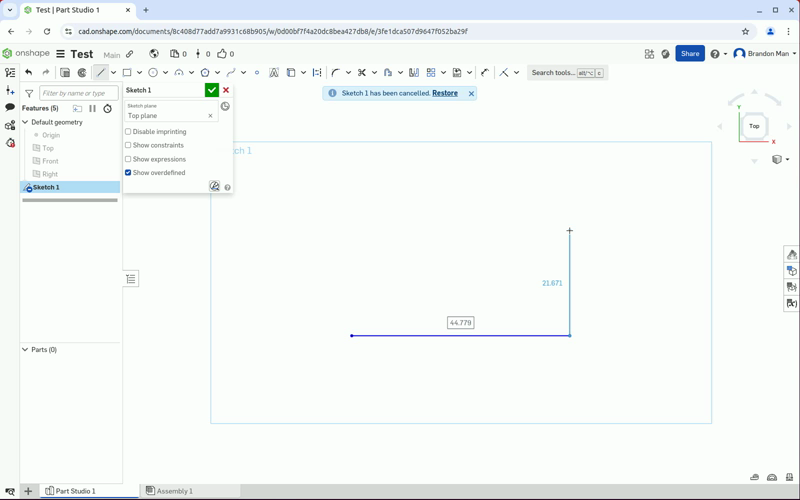
key_up(shift)
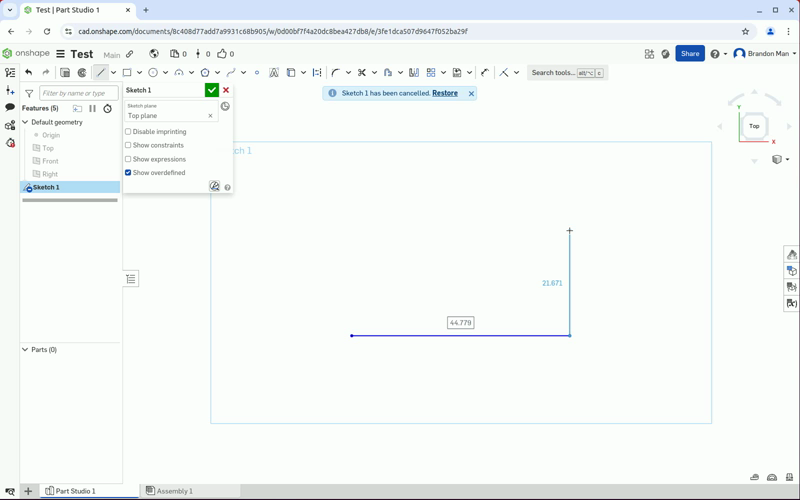
key_down(shift)
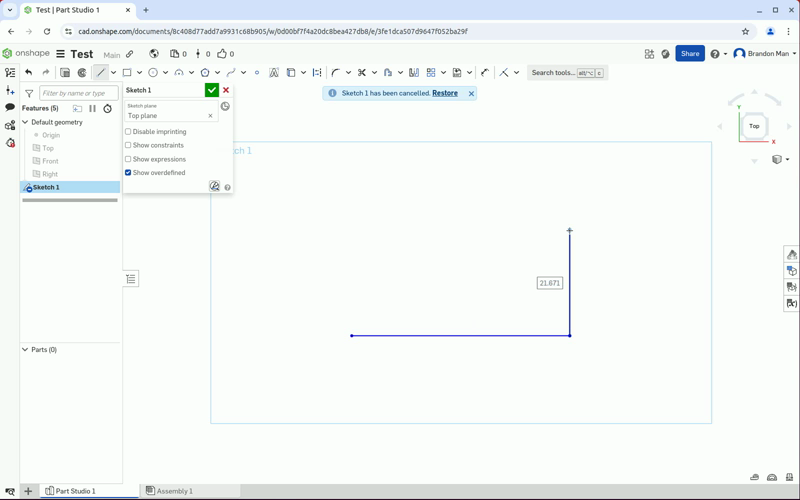
mouse_move(351, 230)
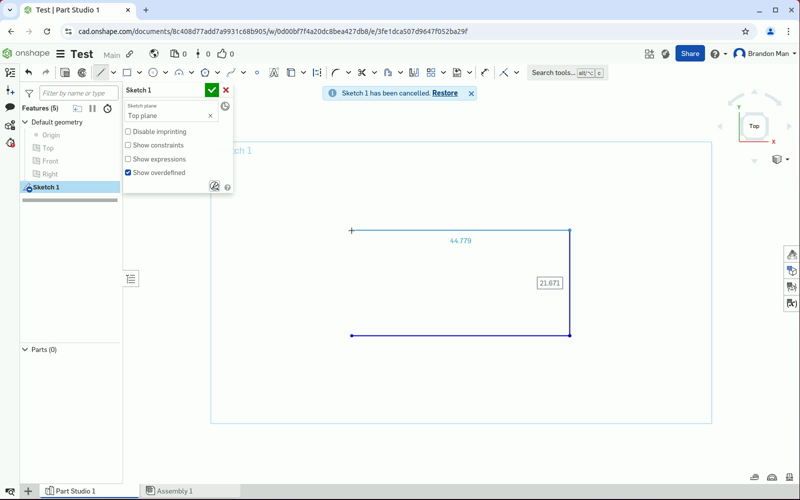
click(351, 230)
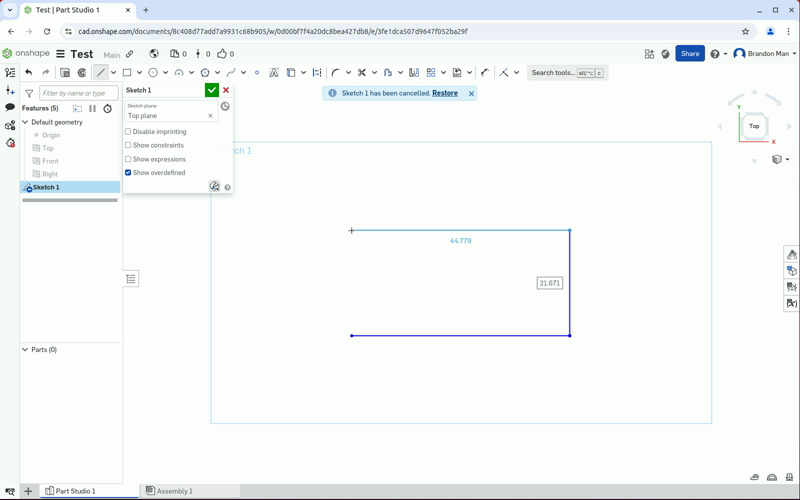
key_up(shift)
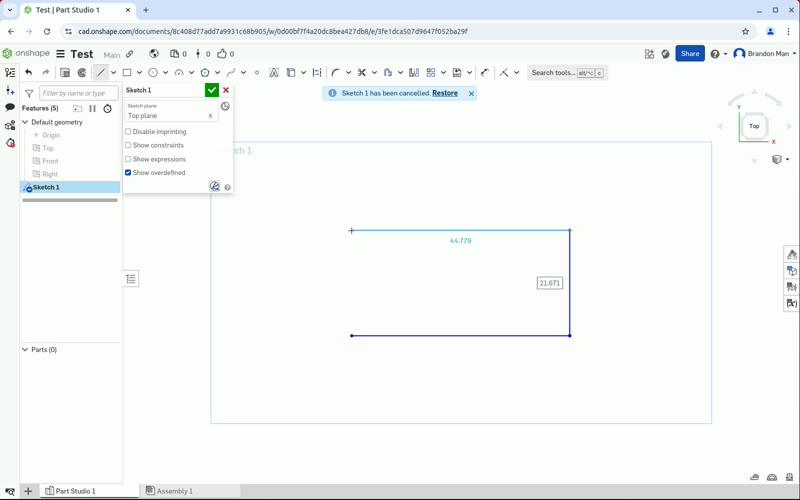
key_down(shift)
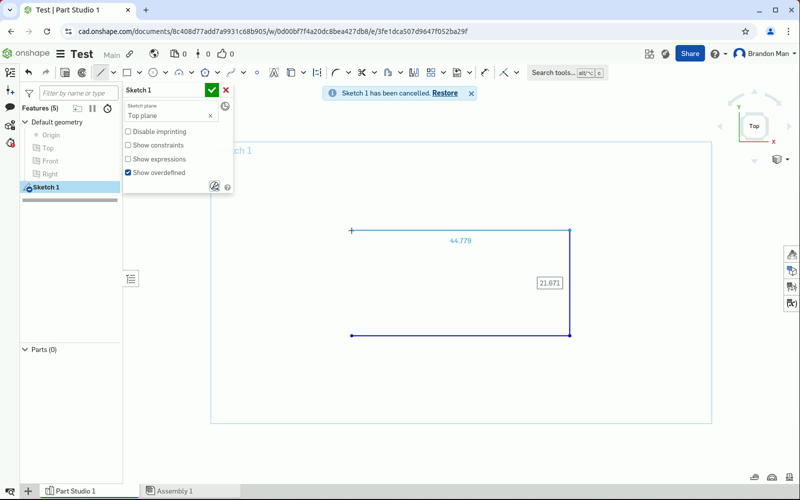
mouse_move(351, 335)
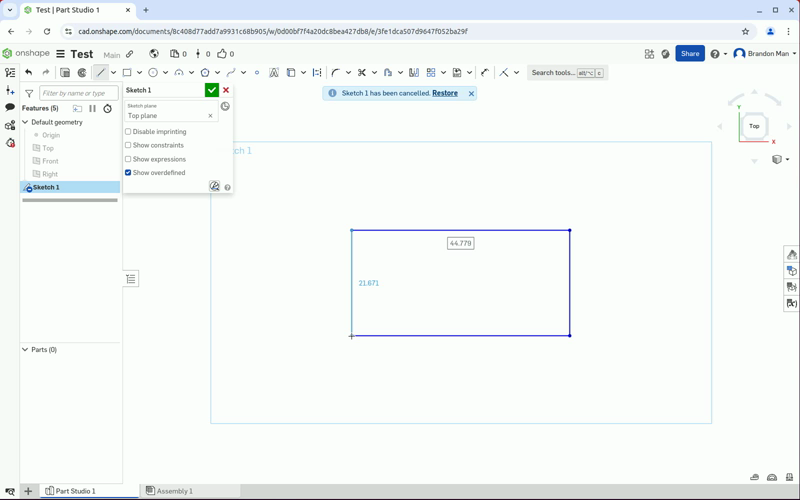
key_up(shift)
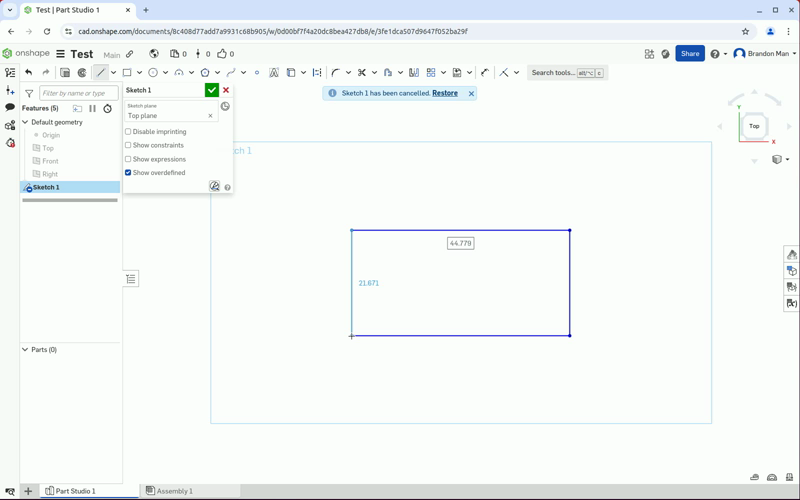
click(351, 335)
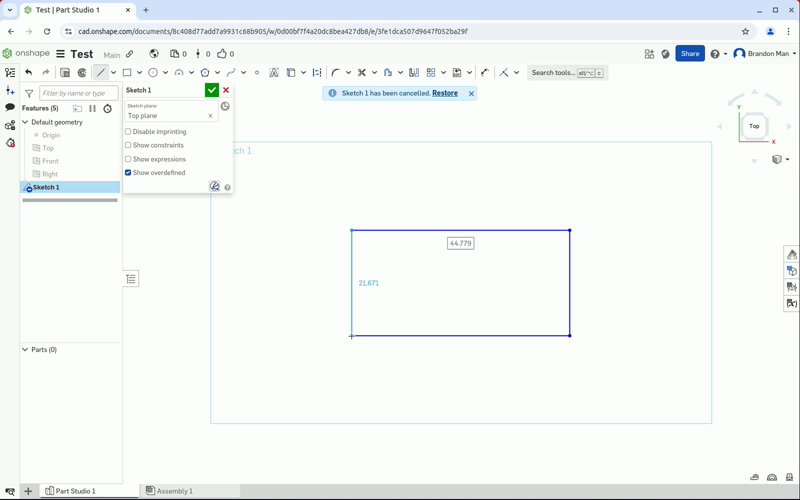
key(esc)
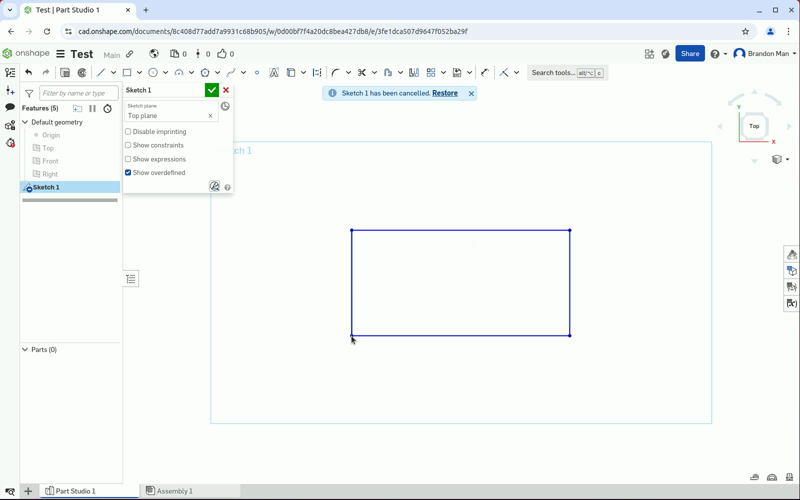
mouse_move(476, 278)
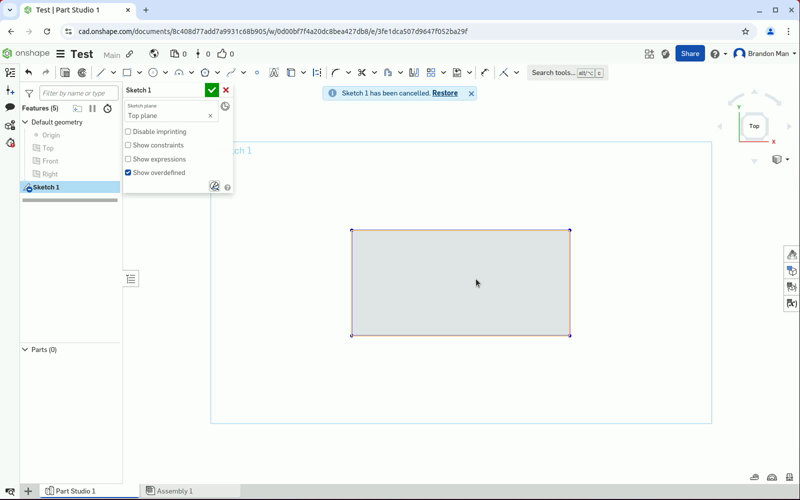
click(476, 278)
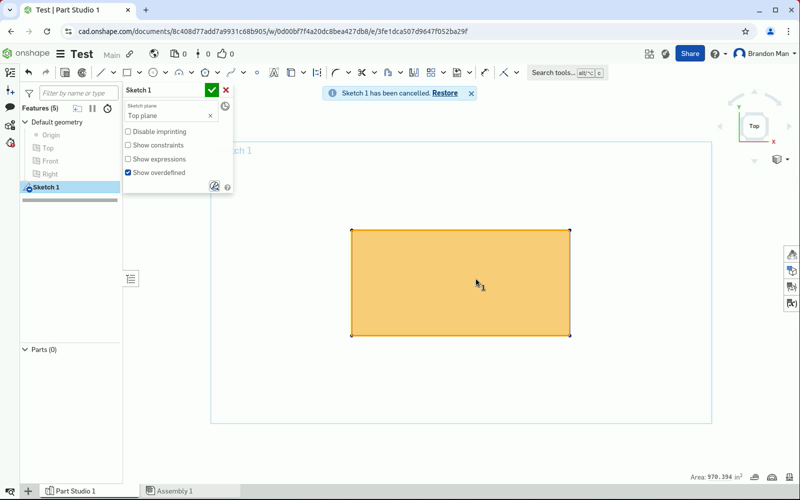
mouse_move(73, 352)
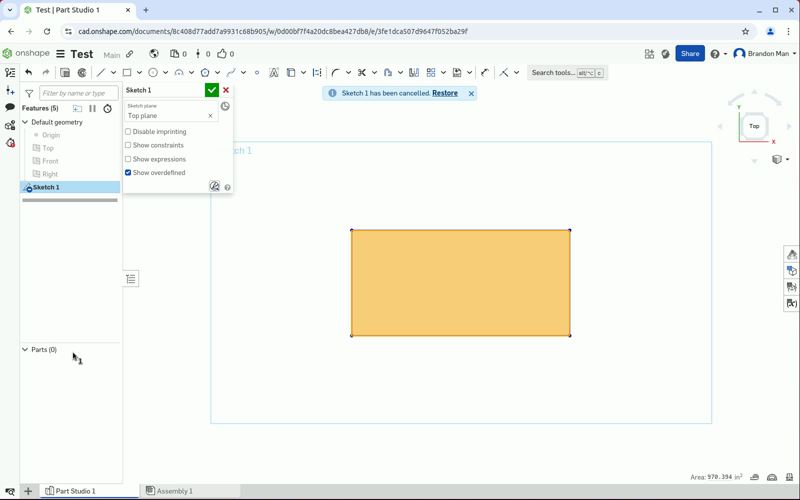
key(shift+y)
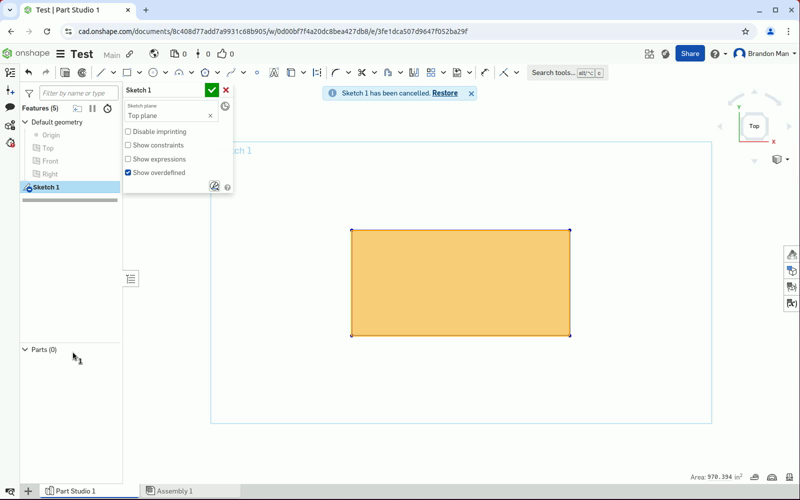
key(shift+e)
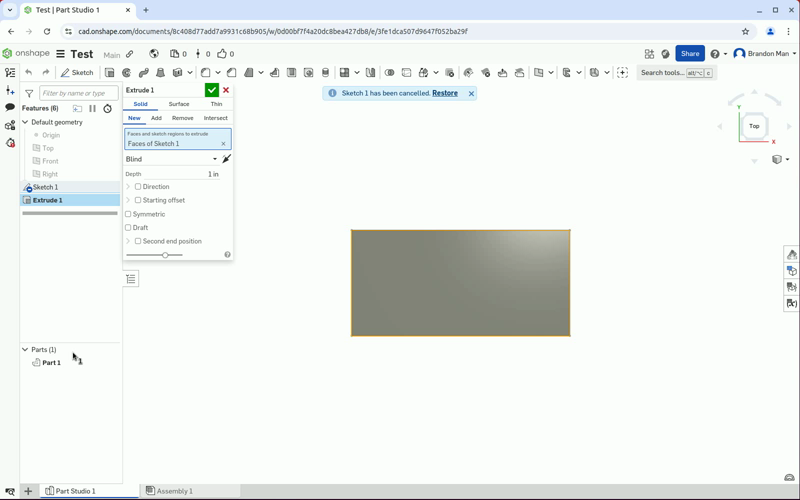
mouse_move(143, 106)
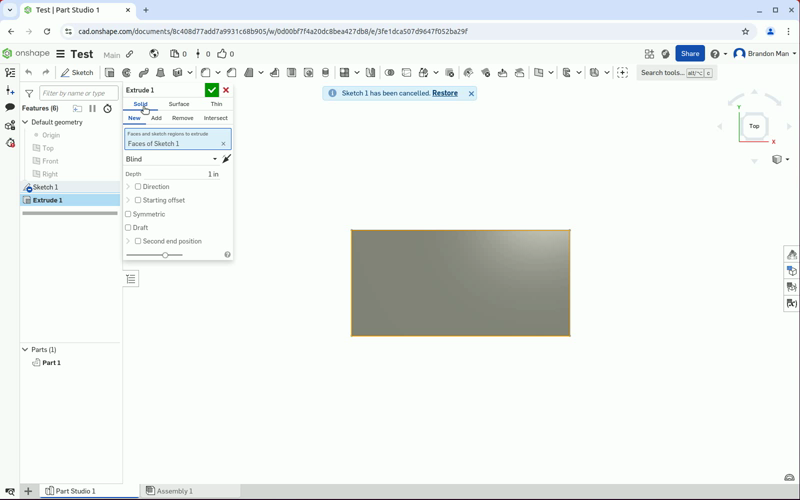
click(143, 106)
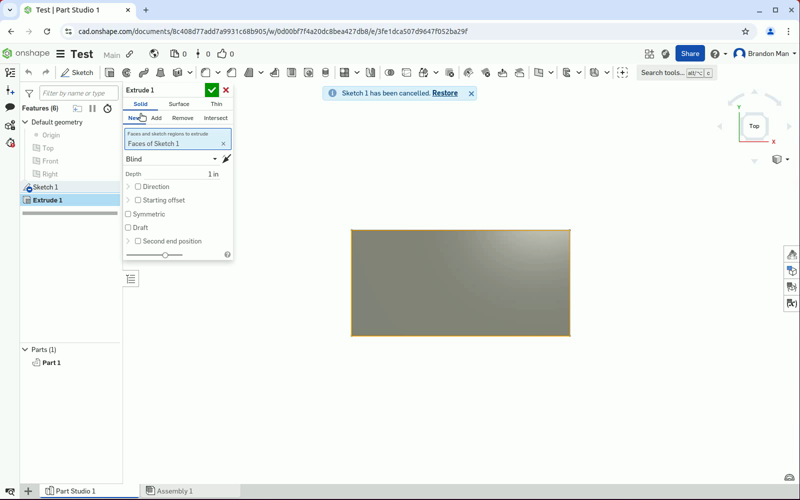
mouse_move(137, 120)
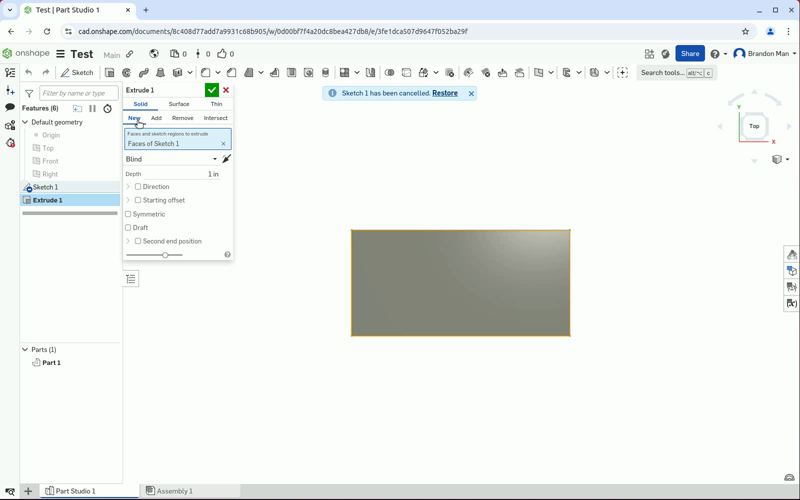
click(137, 120)
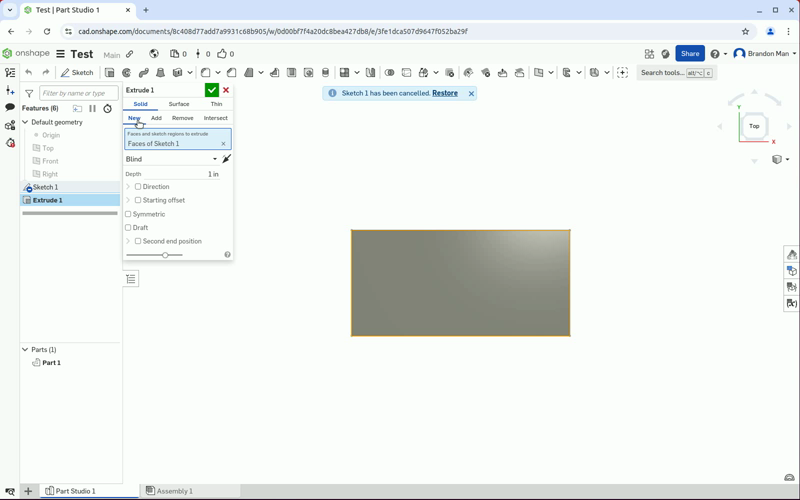
key(tab, 4)
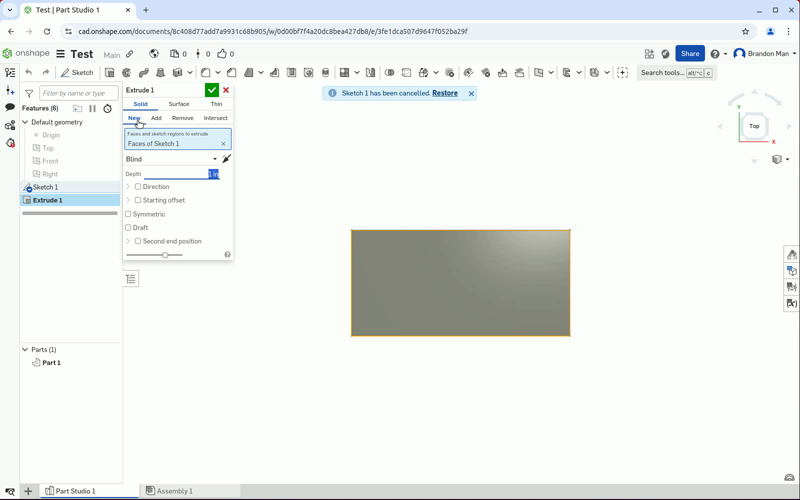
text(4.574)
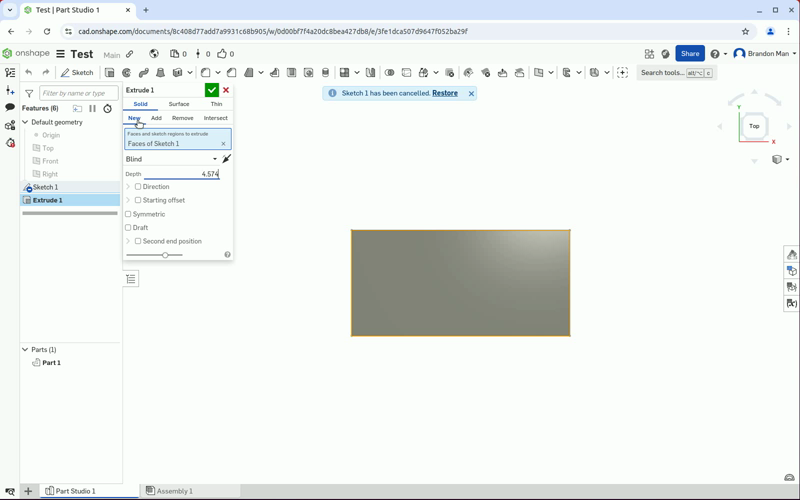
key(enter)
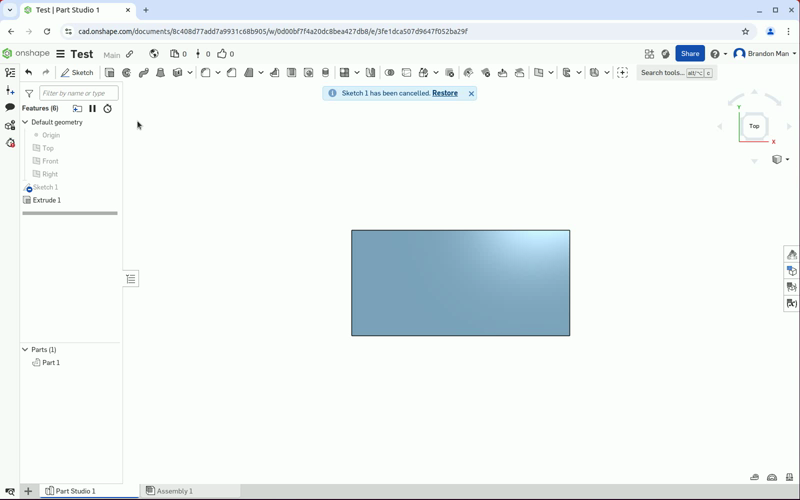
key(shift+h)
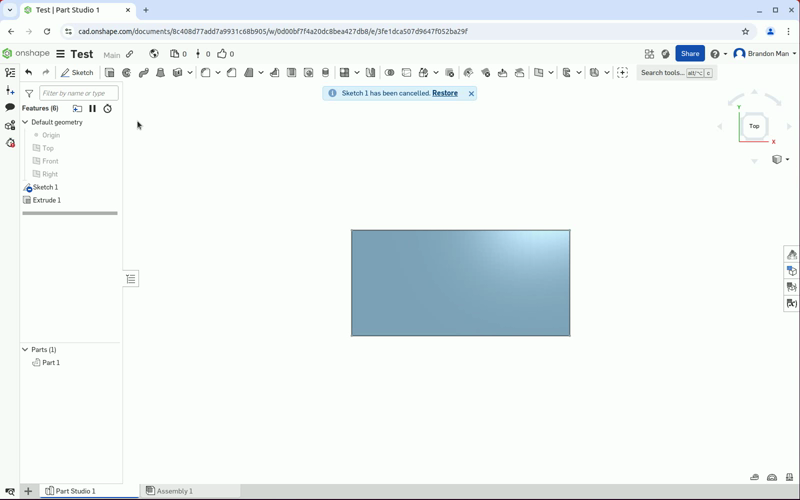
key(shift+h)
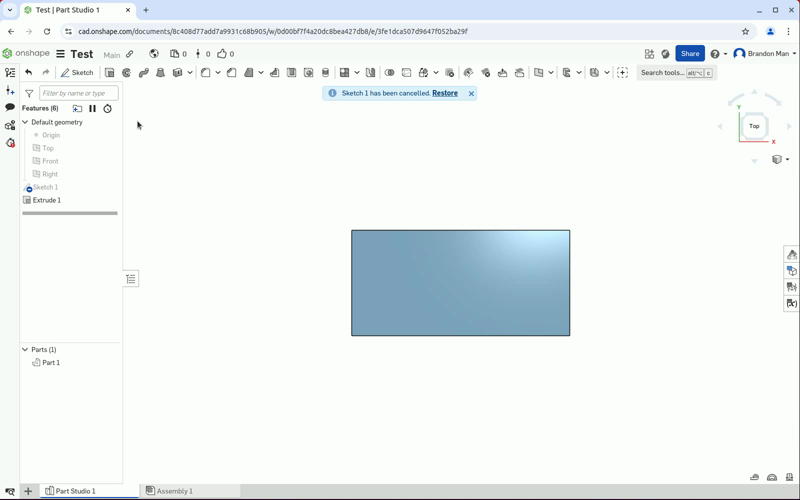
mouse_move(73, 189)
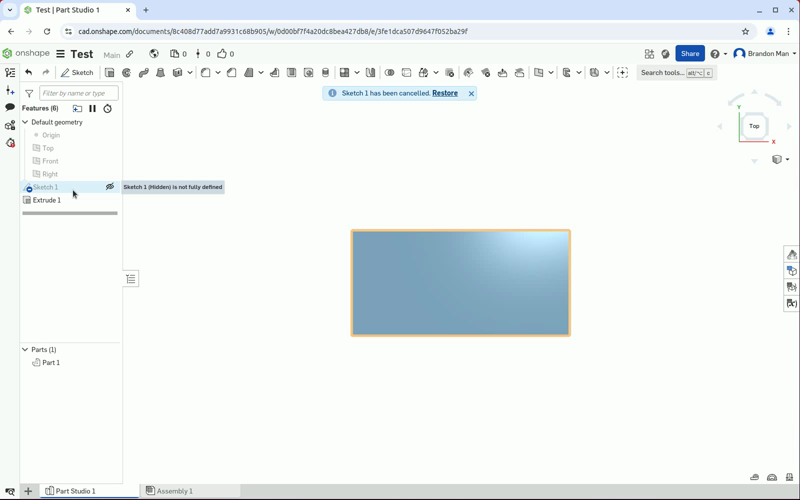
click(73, 189)
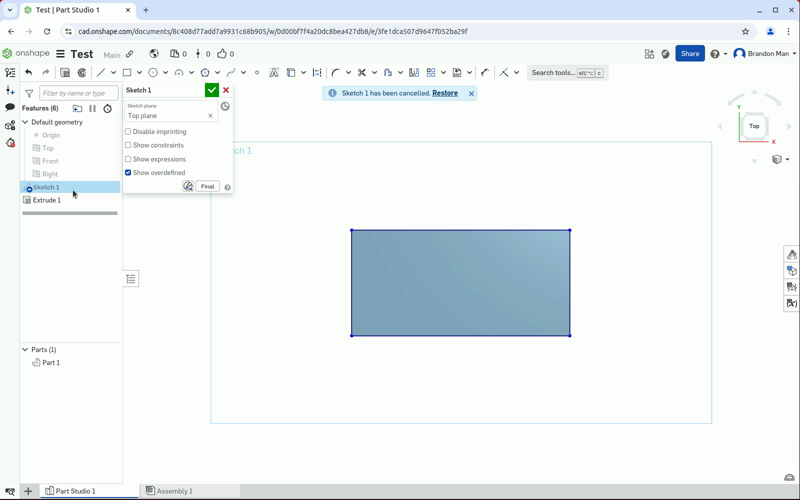
mouse_move(229, 92)
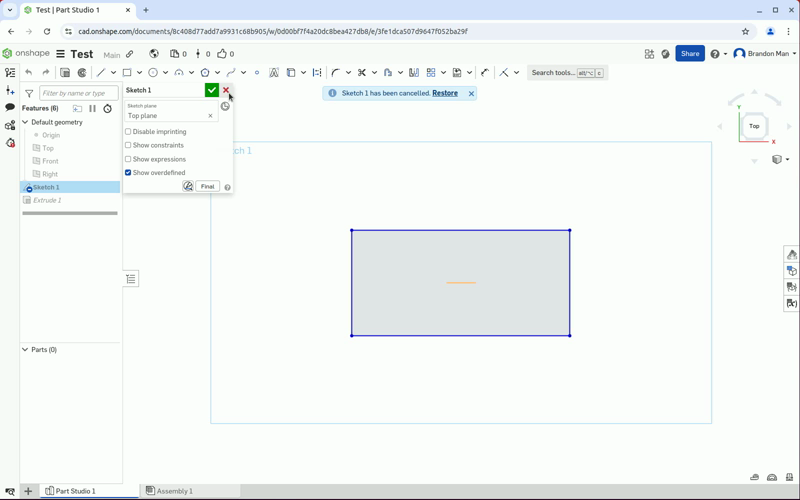
click(229, 92)
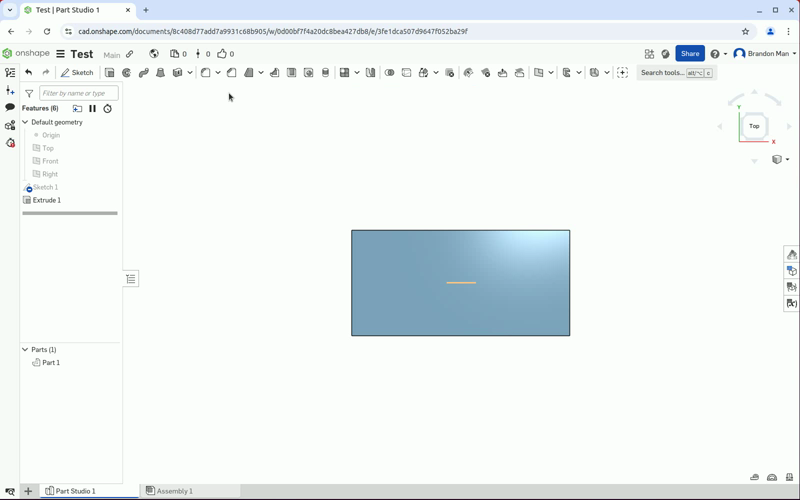
mouse_move(73, 352)
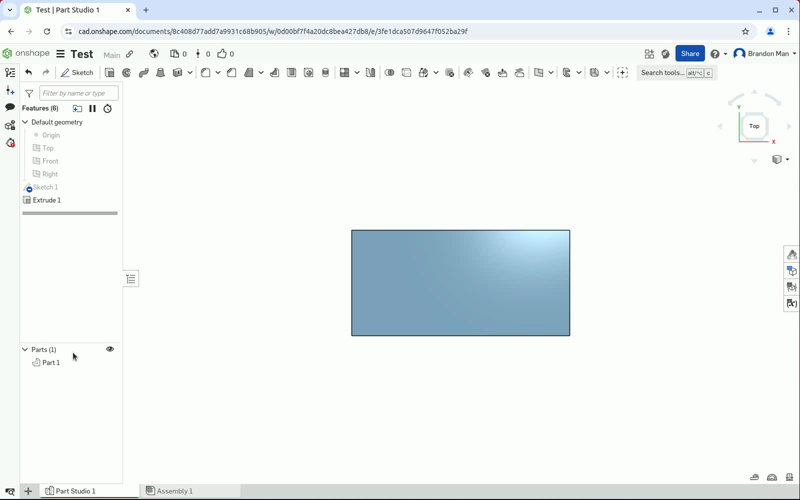
key(y)
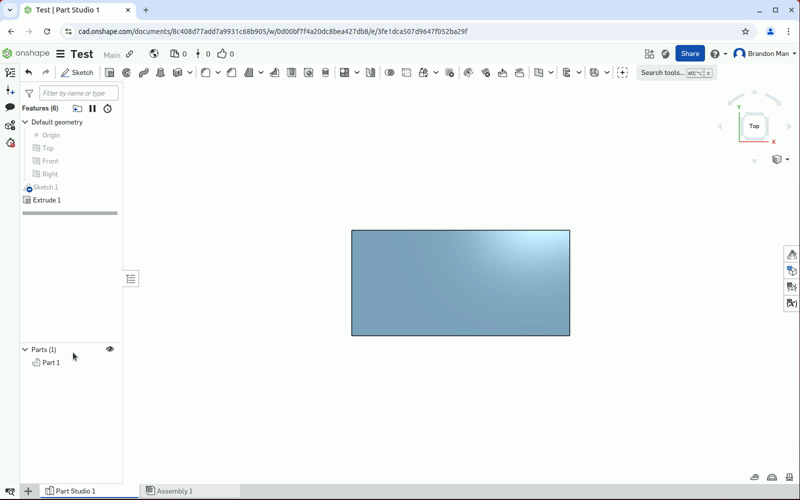
key(shift+p)
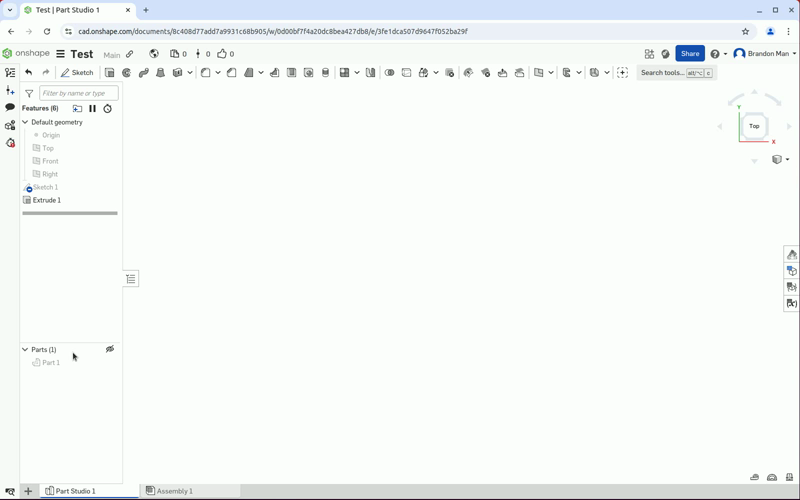
key(space)
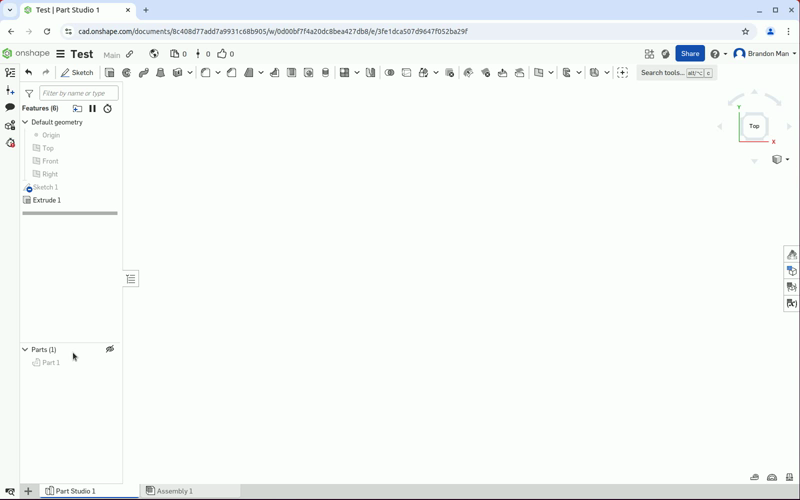
key_down(shift)
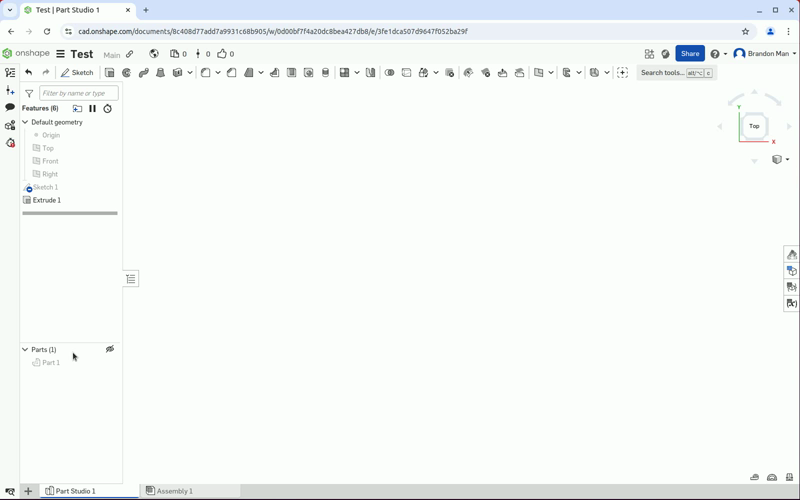
key(up)
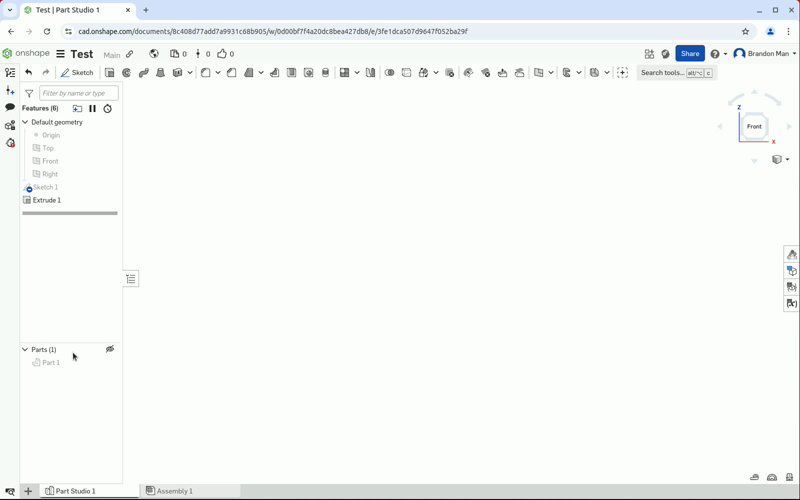
key_up(shift)
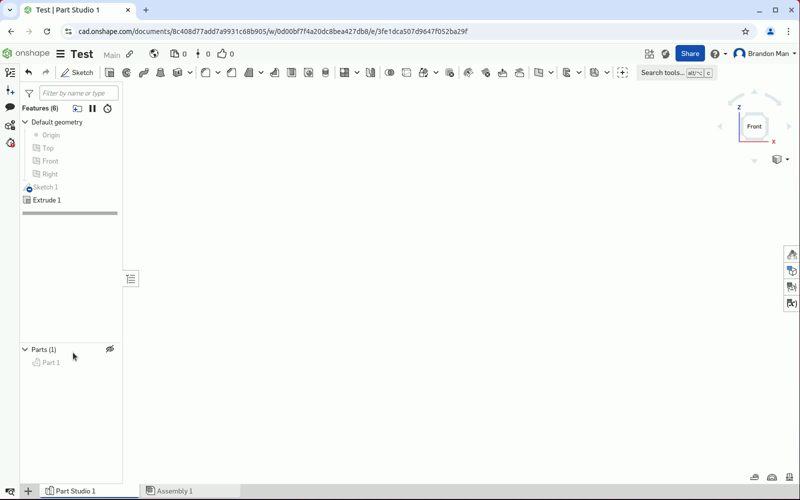
key(space)
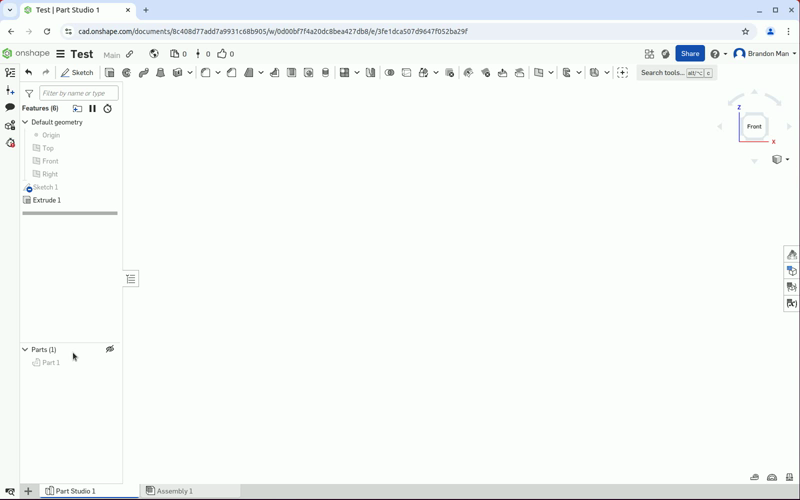
key_down(shift)
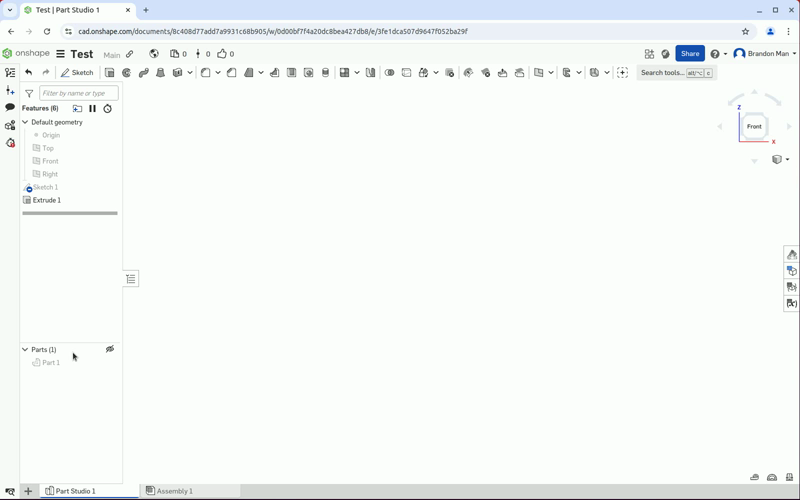
key(left)
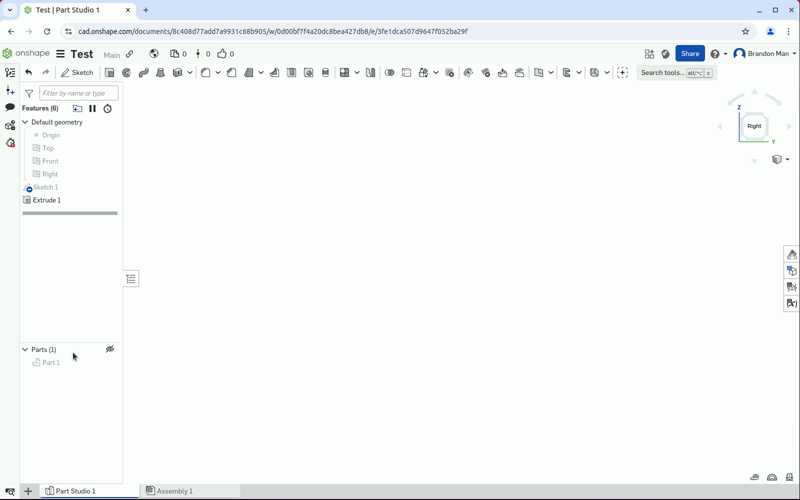
key_up(shift)
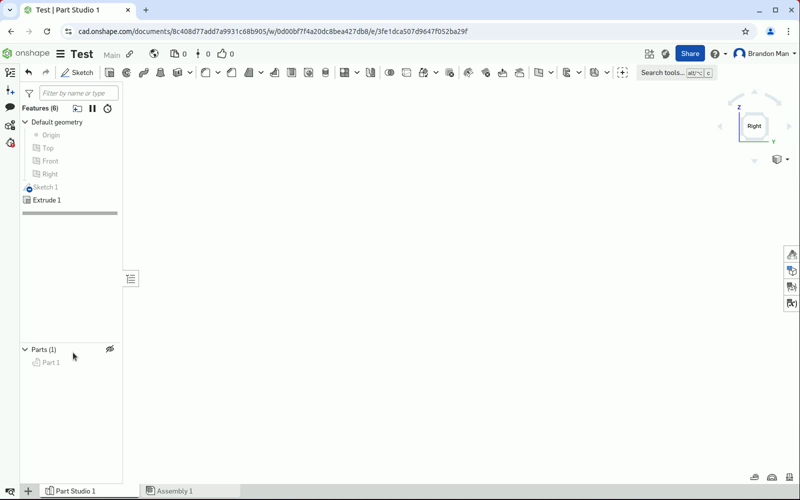
mouse_move(73, 352)
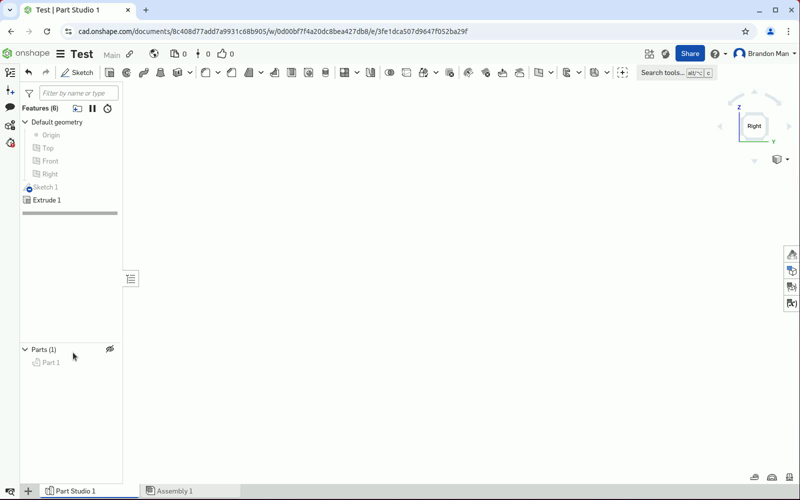
key(shift+y)
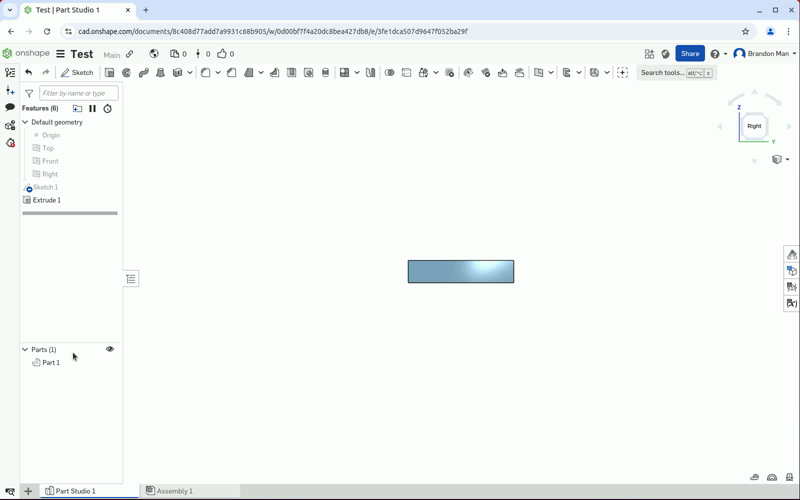
mouse_move(541, 75)
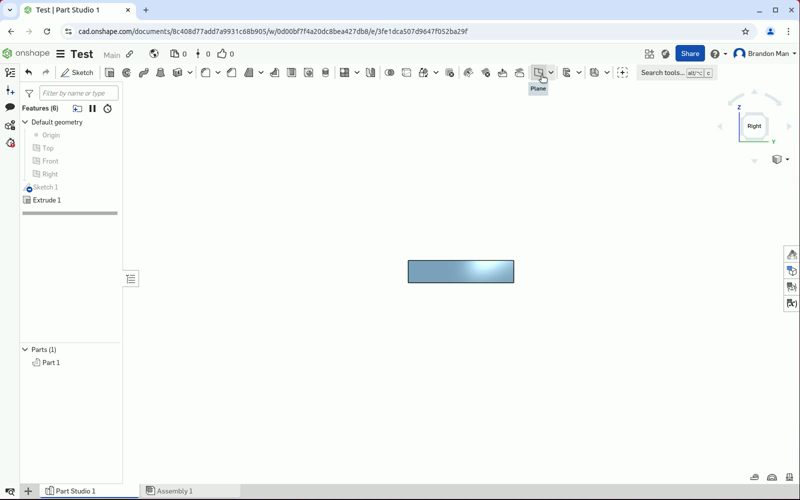
click(541, 75)
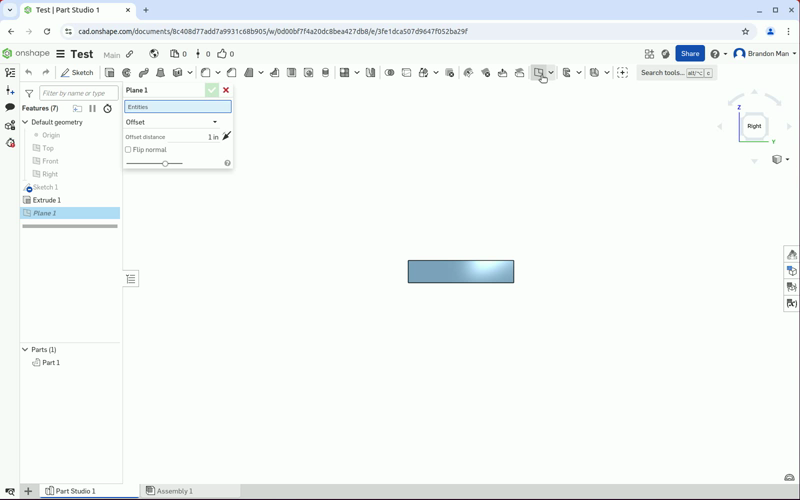
mouse_move(73, 176)
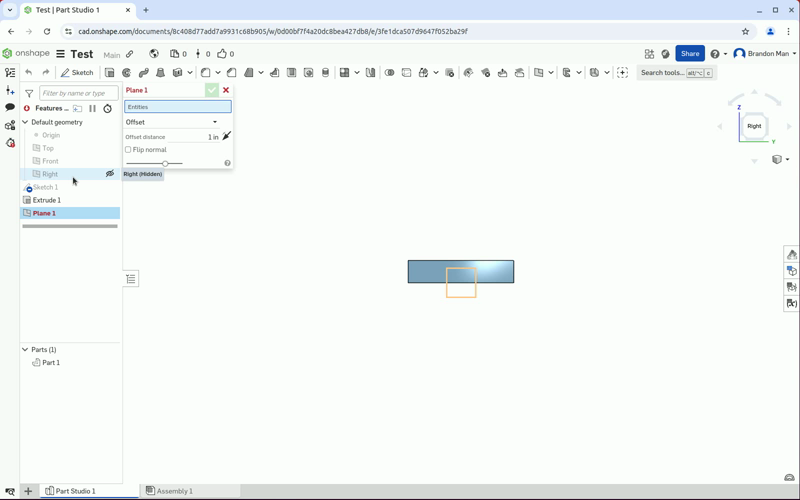
click(73, 176)
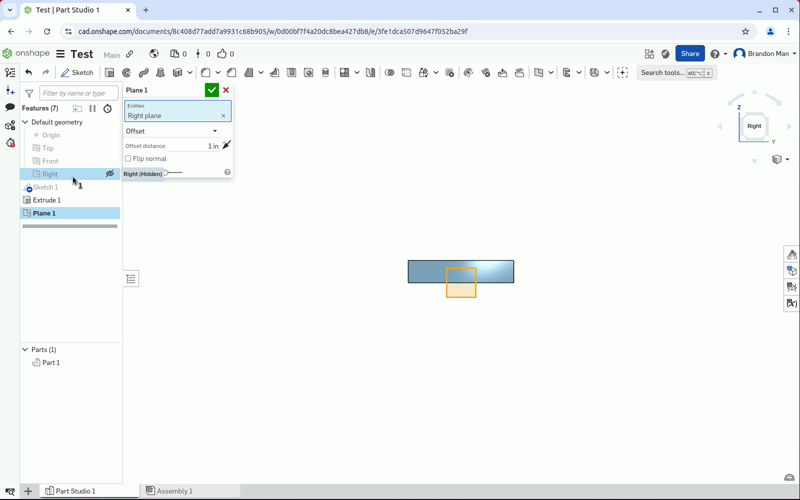
key(tab, 2)
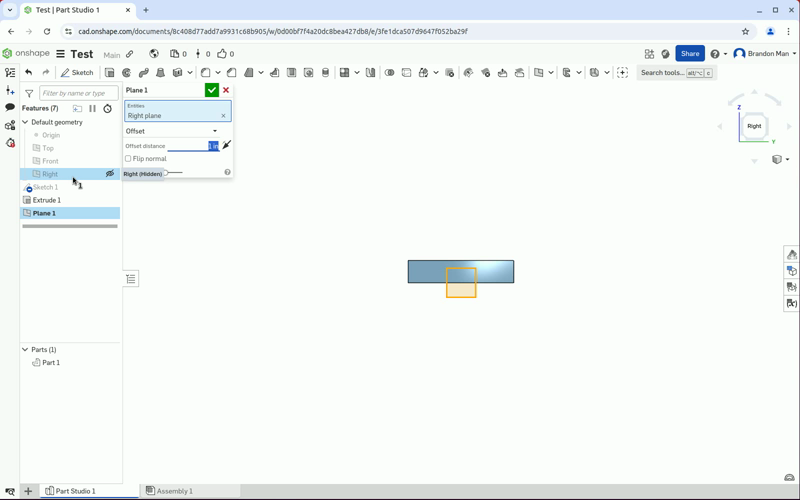
text(22.4)
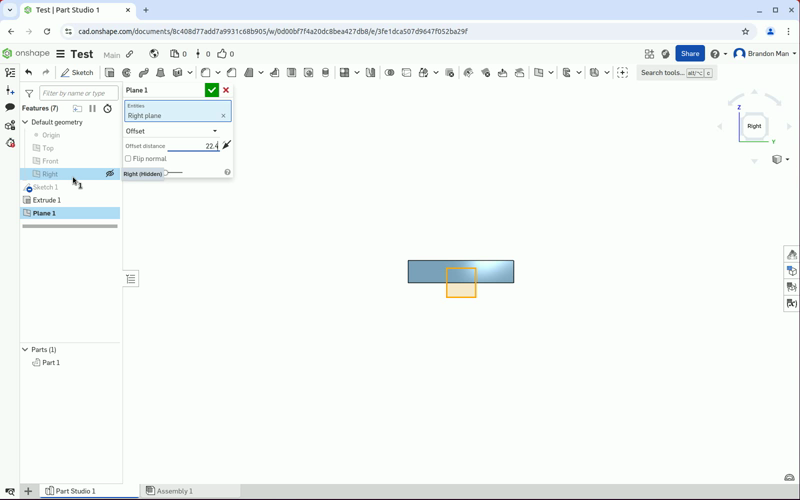
key(enter, 2)
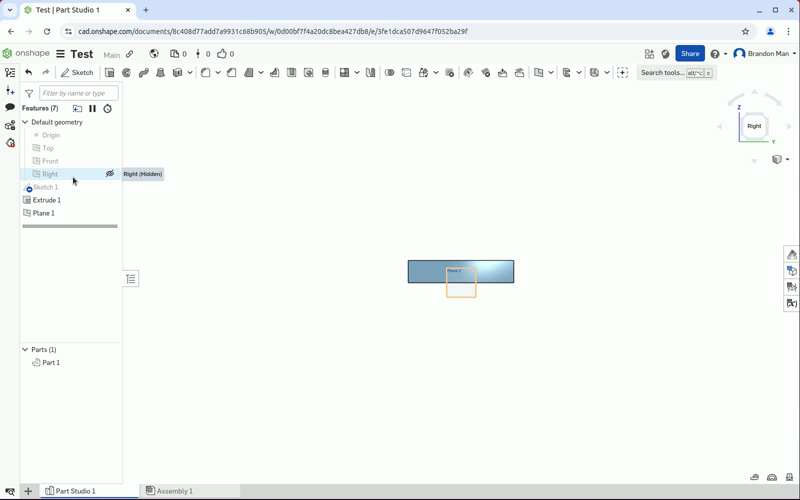
key(shift+s)
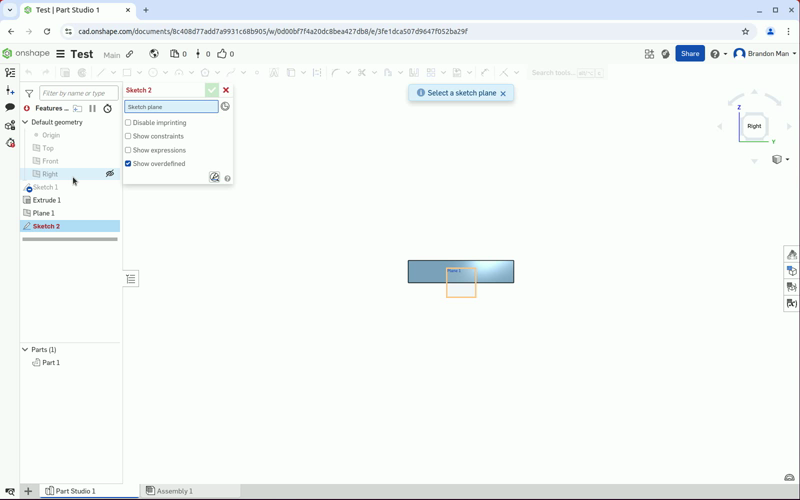
mouse_move(73, 215)
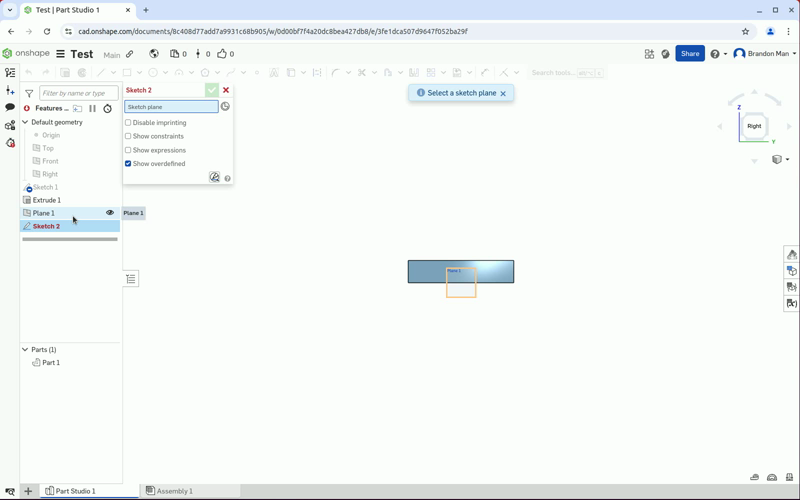
click(73, 215)
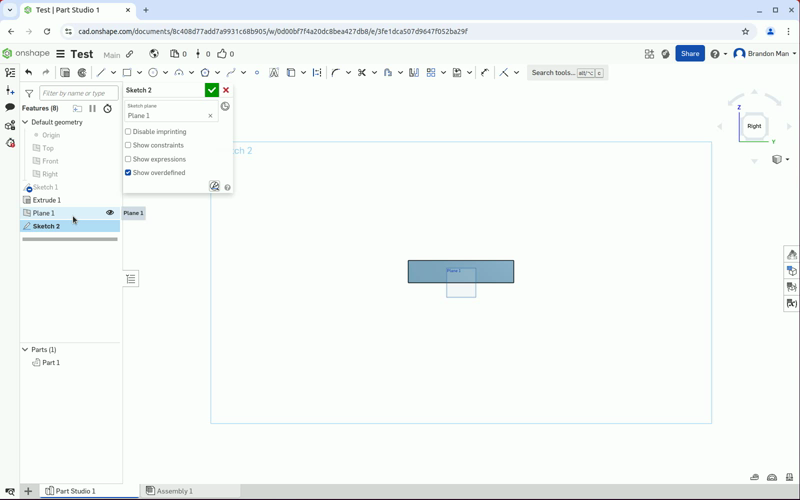
mouse_move(73, 352)
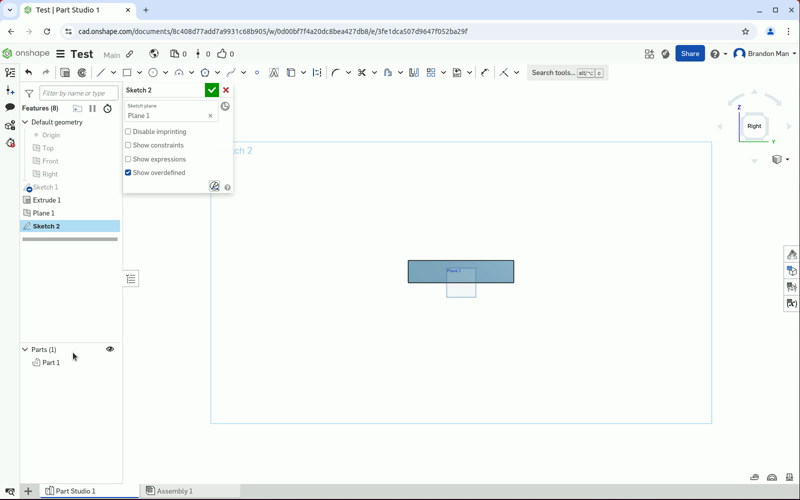
key(y)
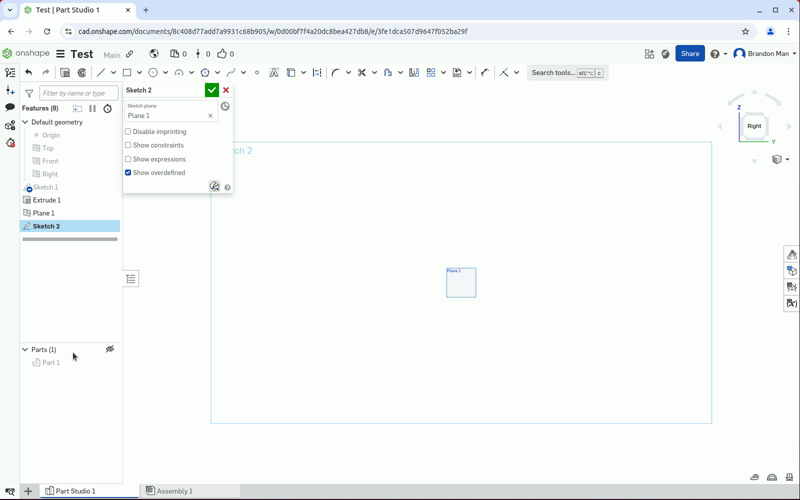
key(l)
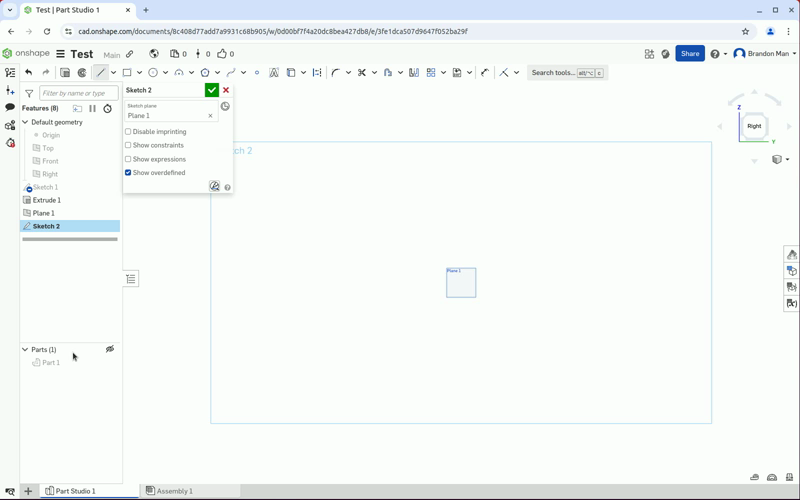
key_down(shift)
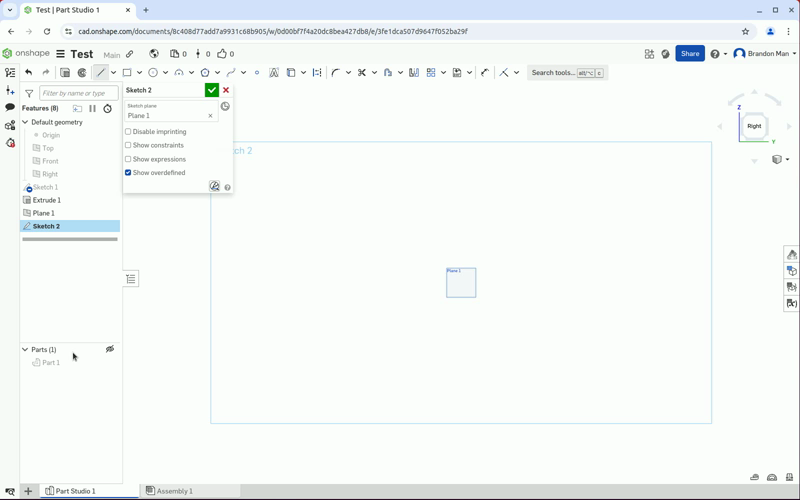
mouse_move(407, 282)
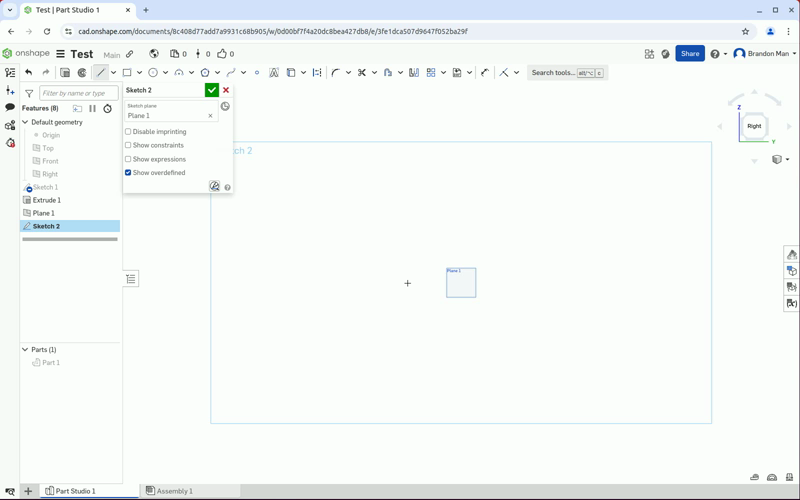
click(407, 282)
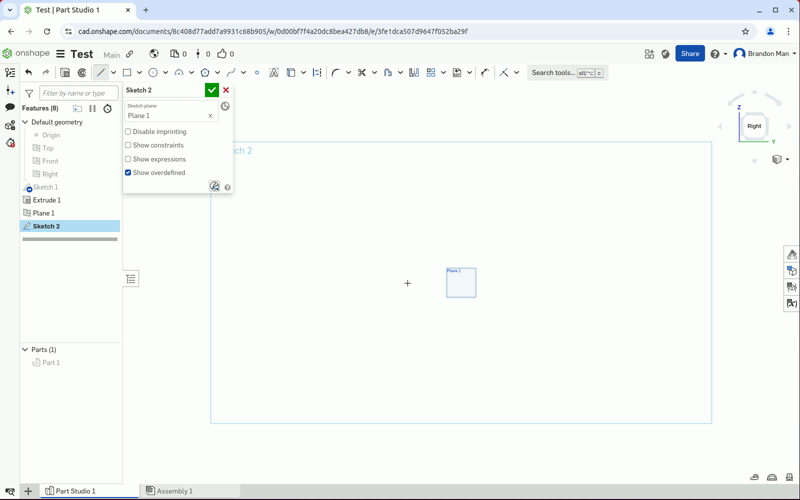
key_up(shift)
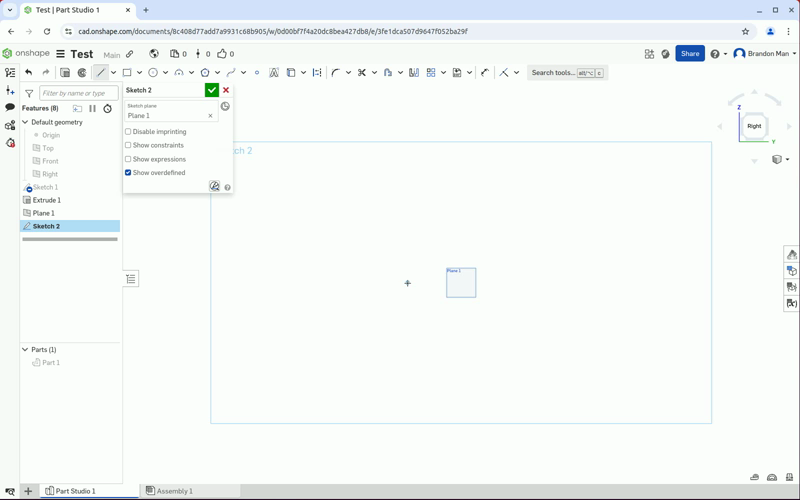
key_down(shift)
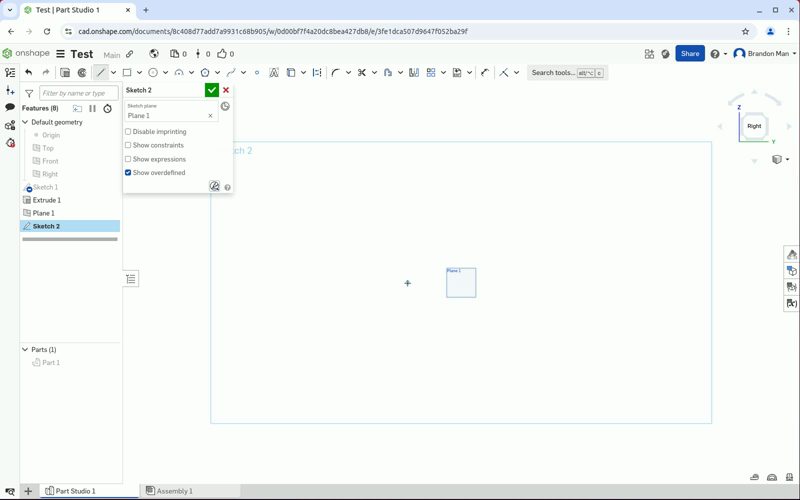
mouse_move(513, 282)
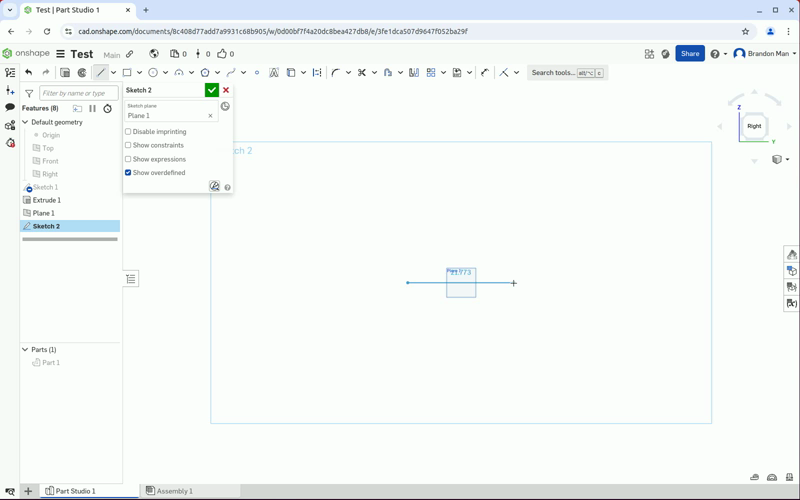
click(513, 282)
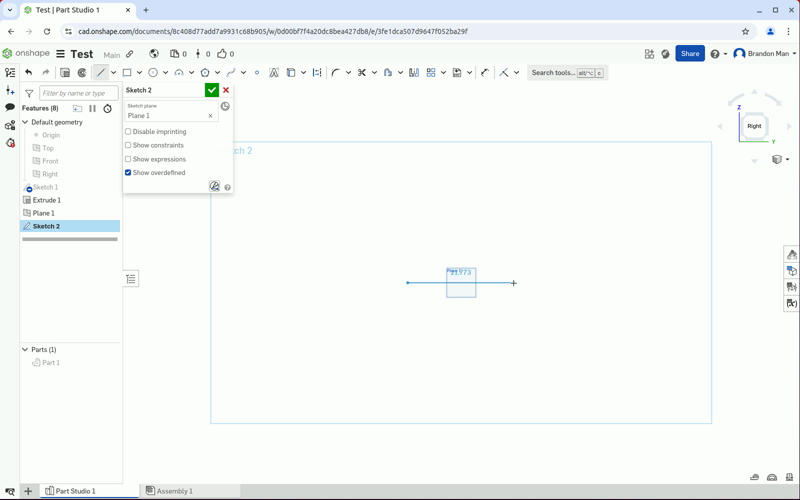
key_up(shift)
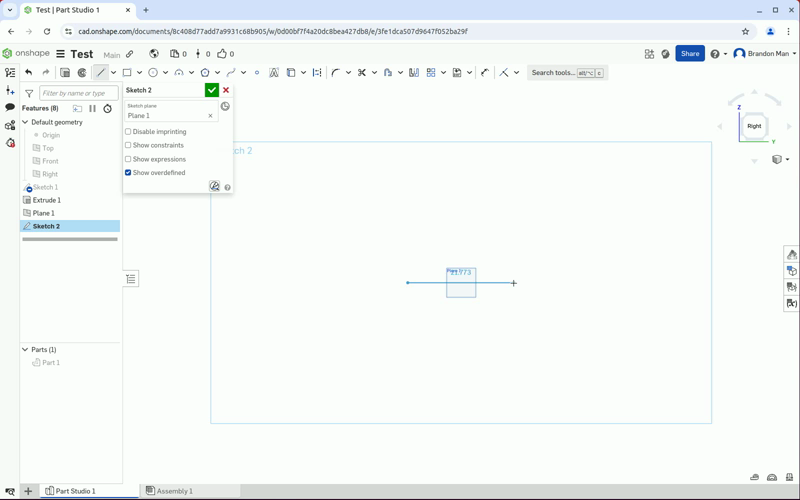
key_down(shift)
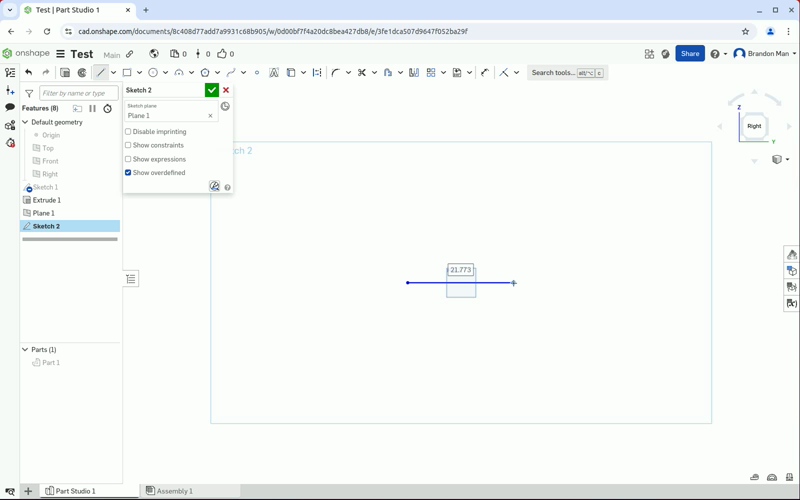
mouse_move(543, 282)
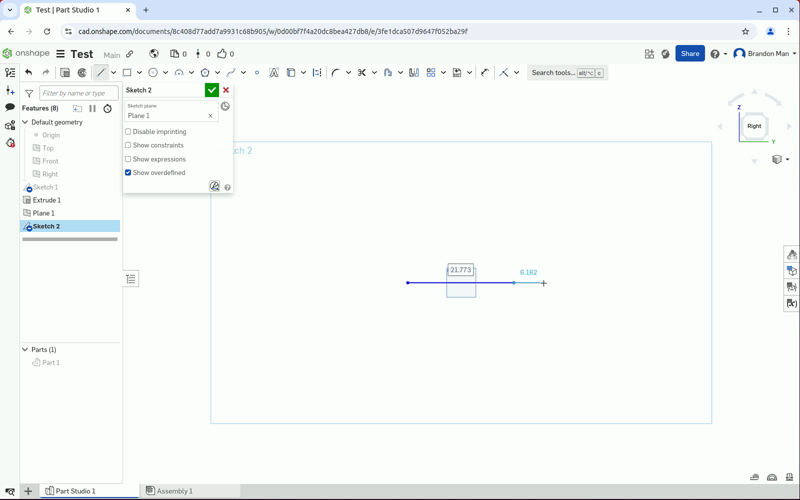
mouse_move(513, 260)
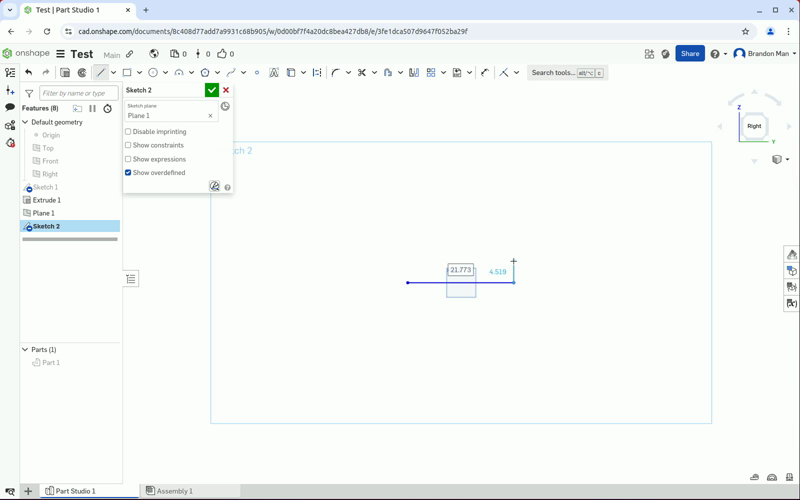
click(513, 260)
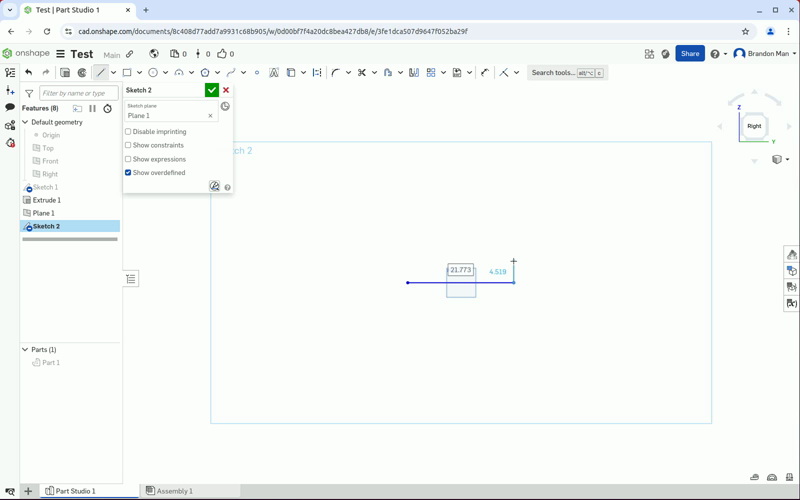
key_up(shift)
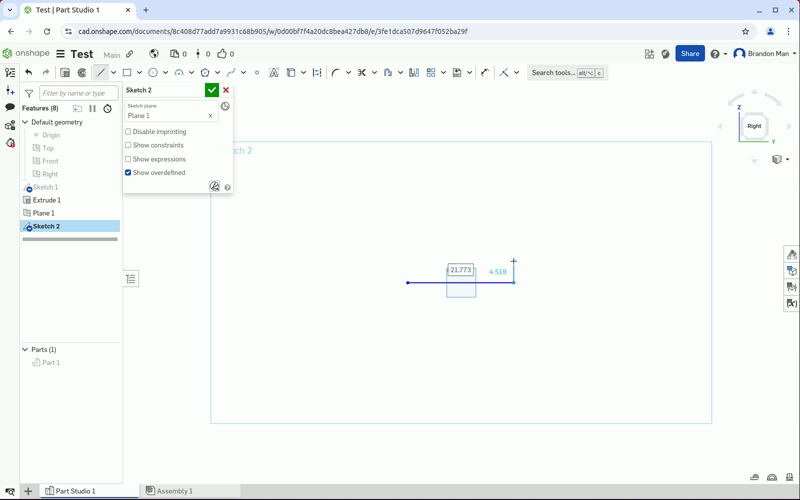
key_down(shift)
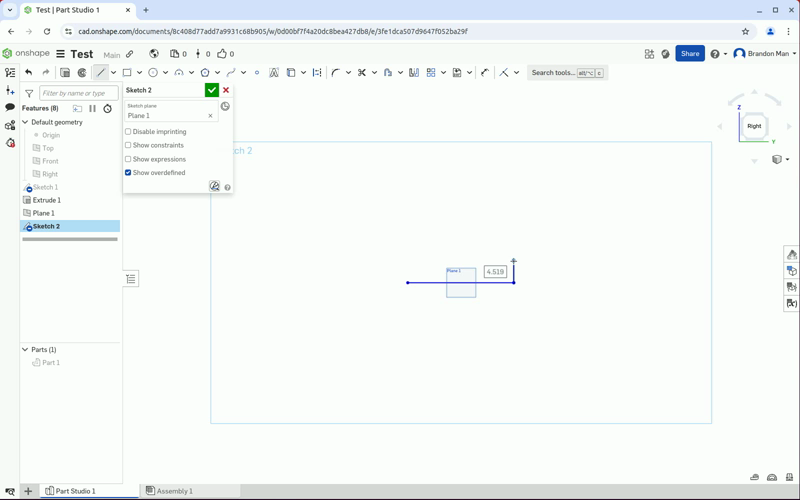
mouse_move(407, 260)
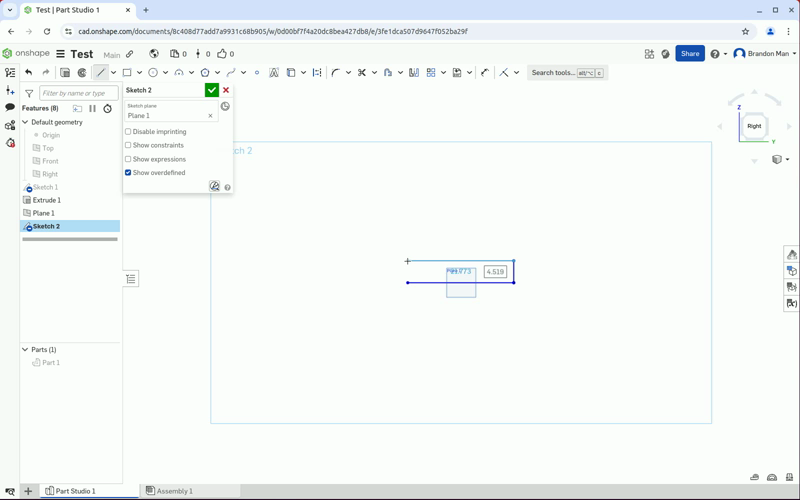
click(407, 260)
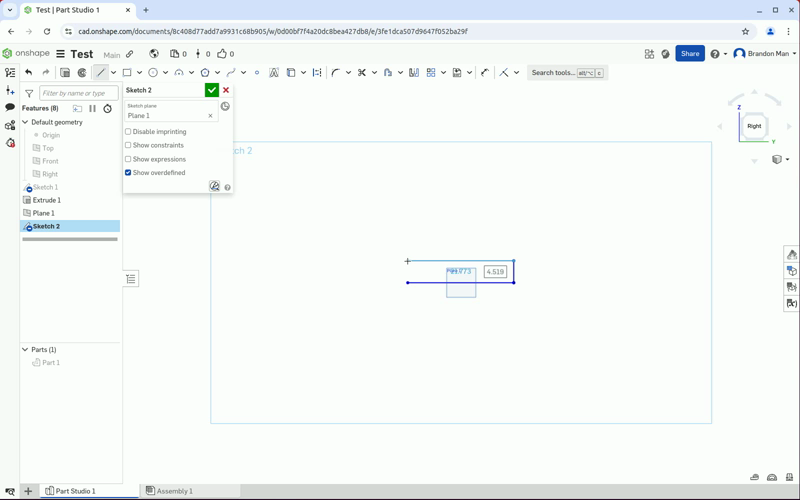
key_up(shift)
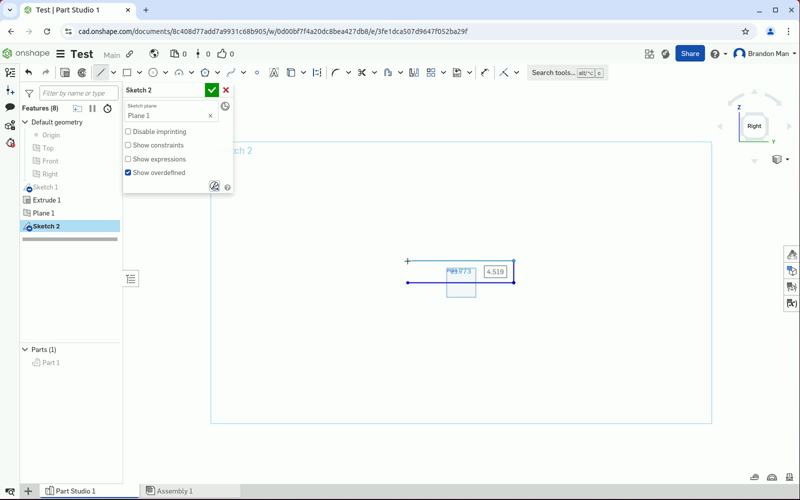
mouse_move(437, 260)
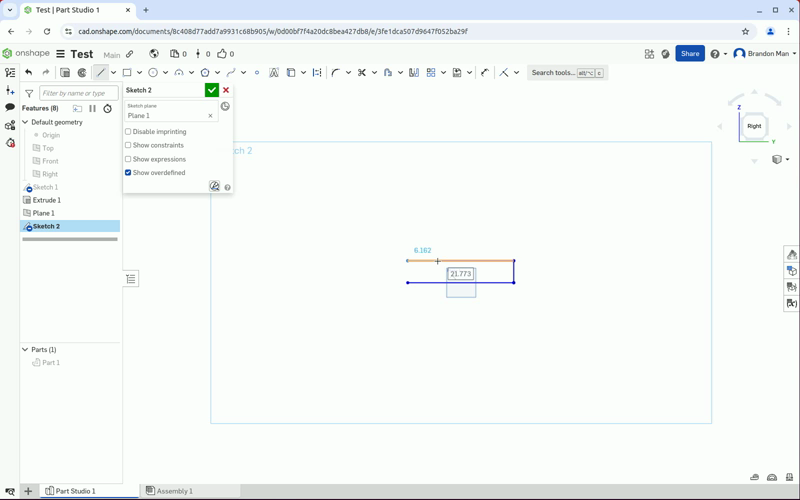
key_down(shift)
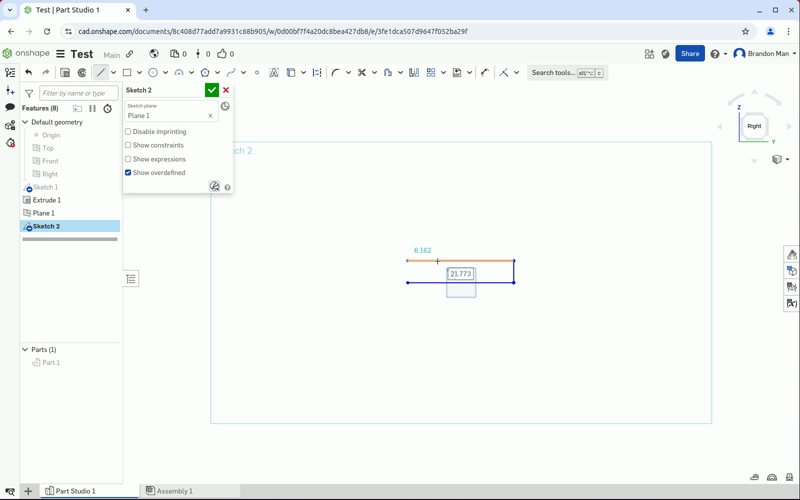
mouse_move(407, 282)
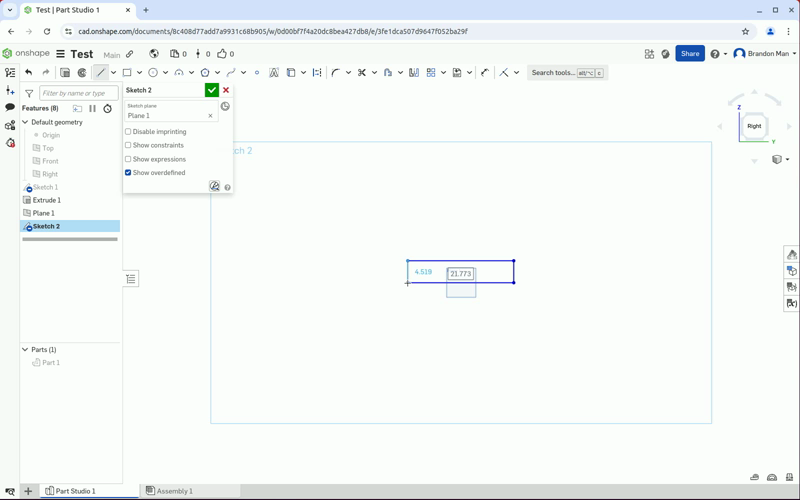
key_up(shift)
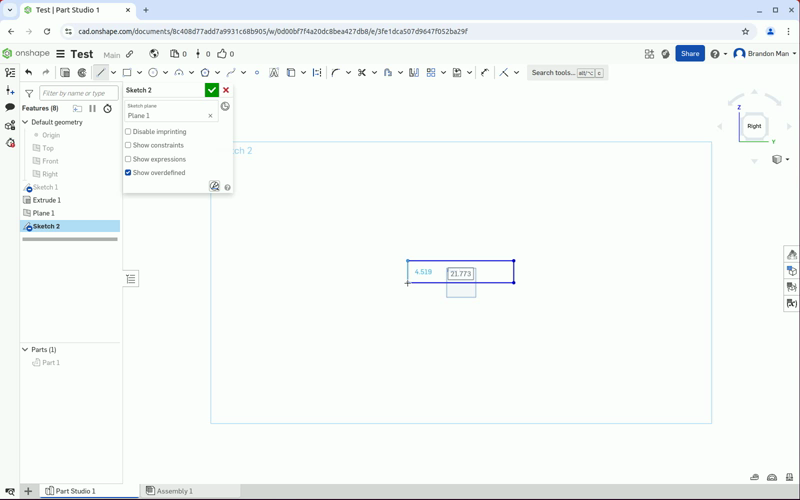
click(407, 282)
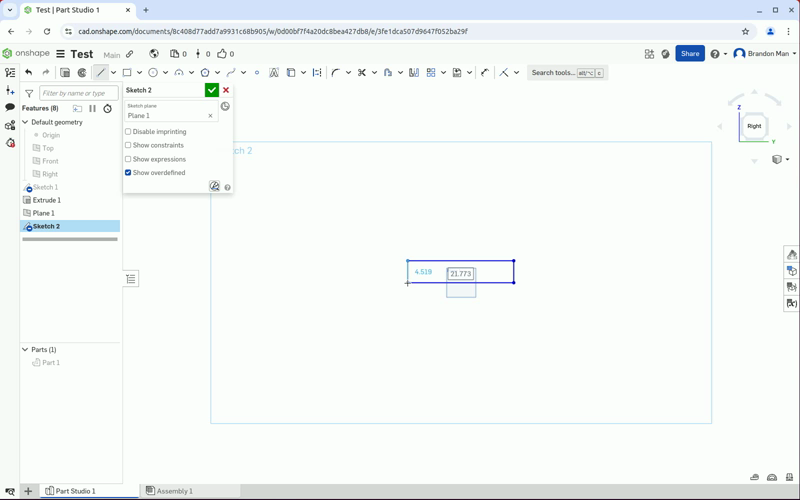
key(esc)
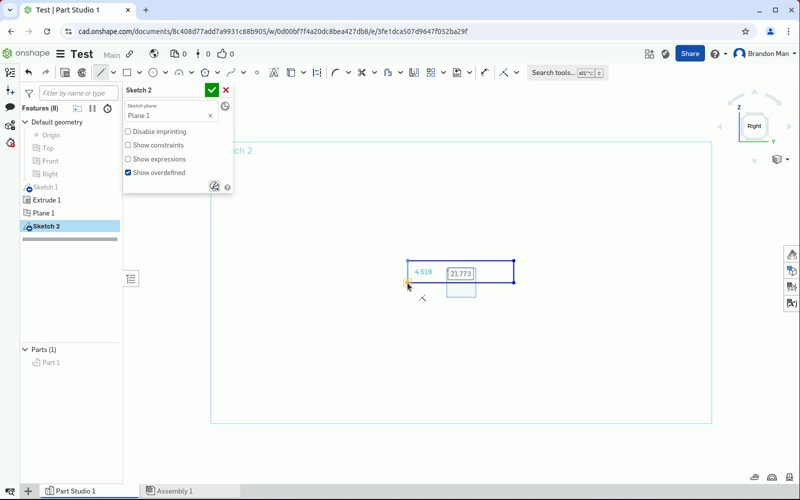
mouse_move(410, 272)
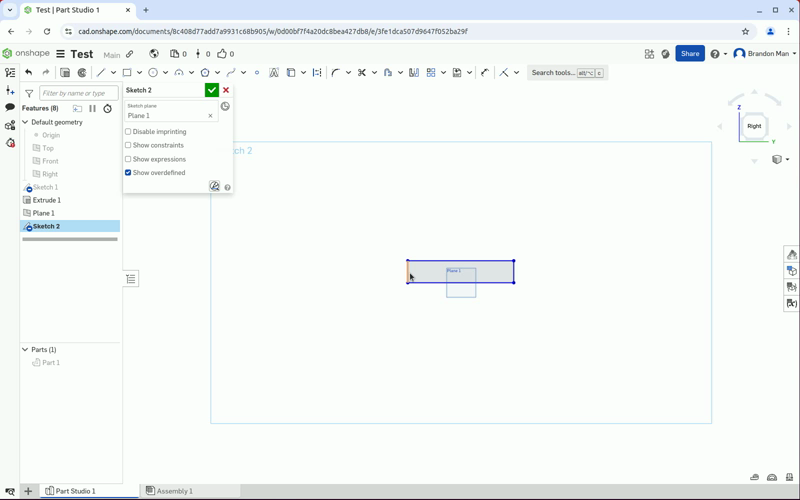
click(410, 272)
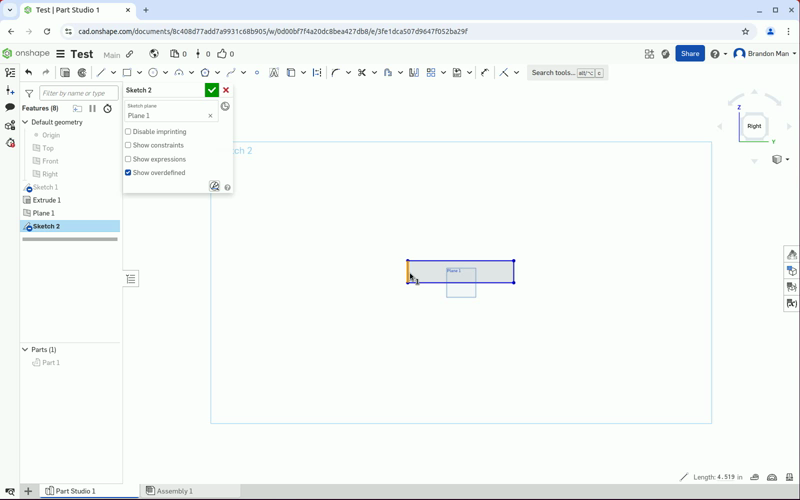
mouse_move(73, 352)
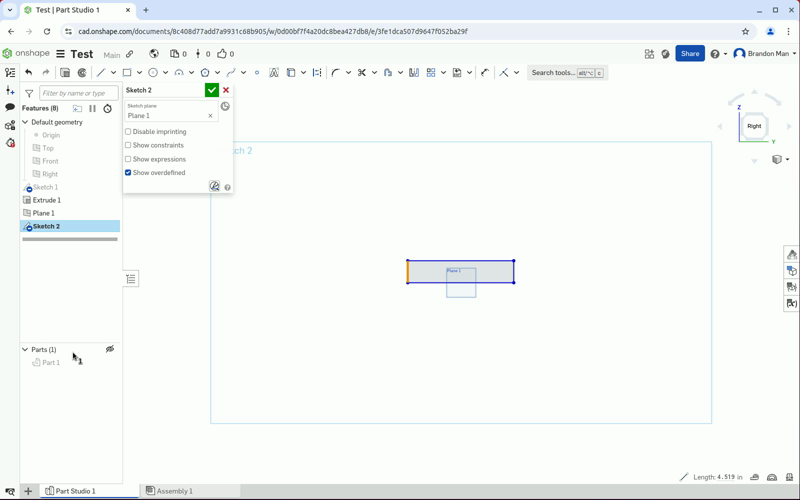
key(shift+y)
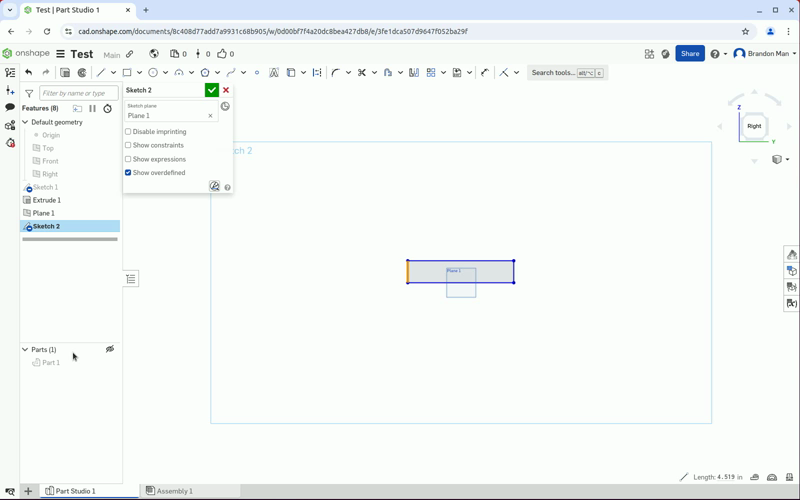
key(shift+e)
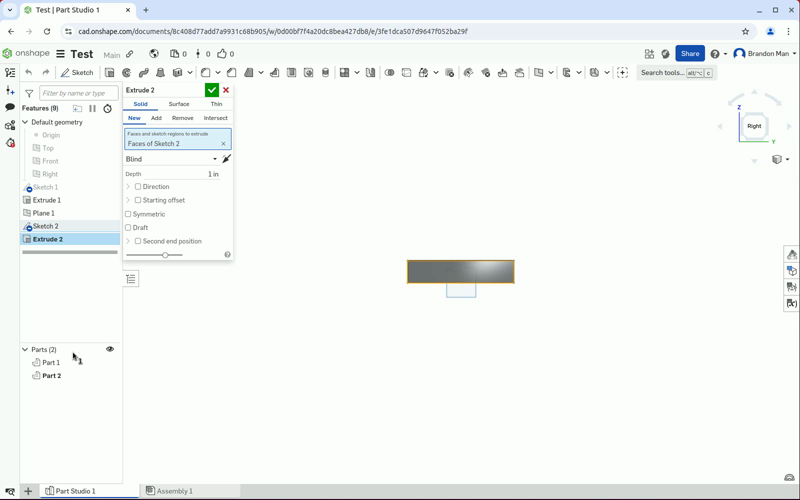
mouse_move(143, 106)
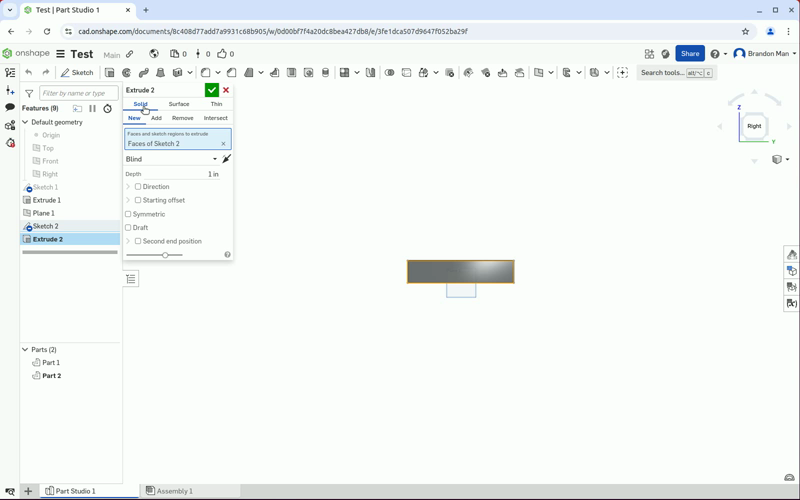
click(143, 106)
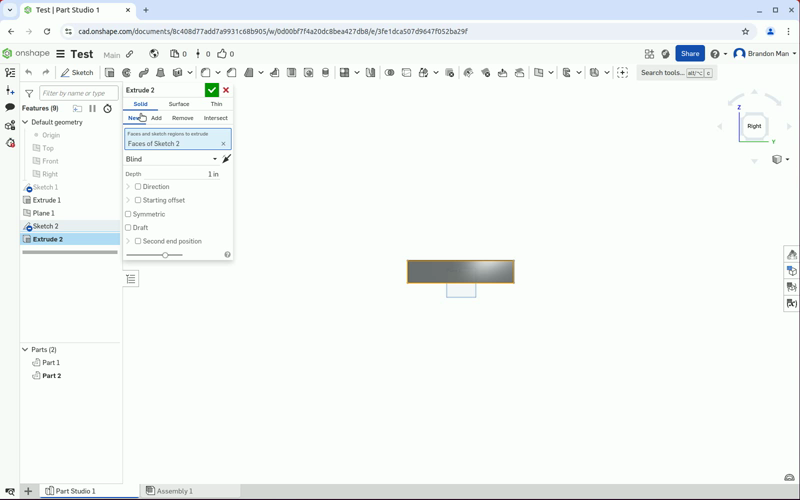
mouse_move(137, 120)
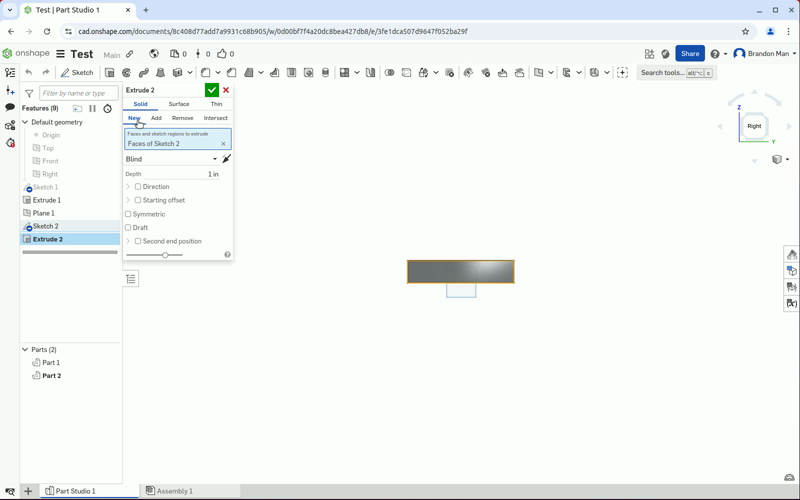
click(137, 120)
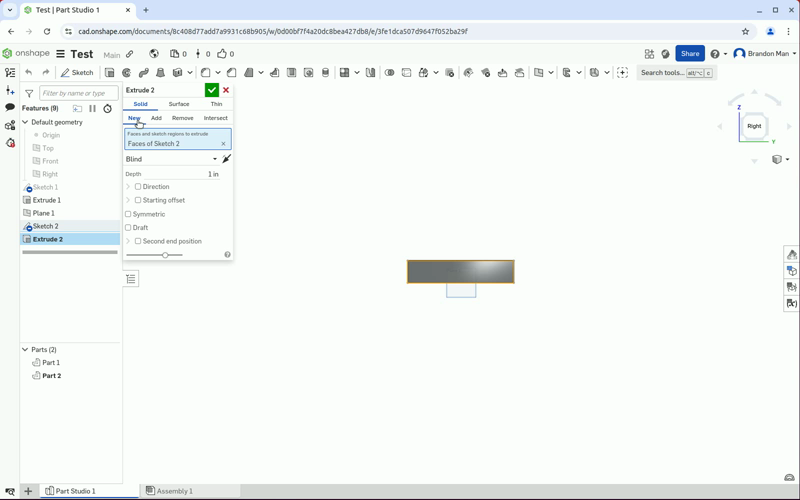
key(tab, 4)
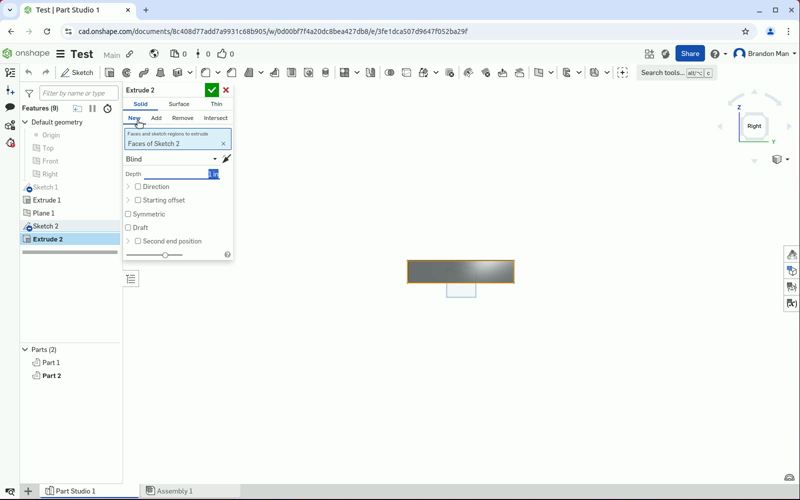
text(0.722)
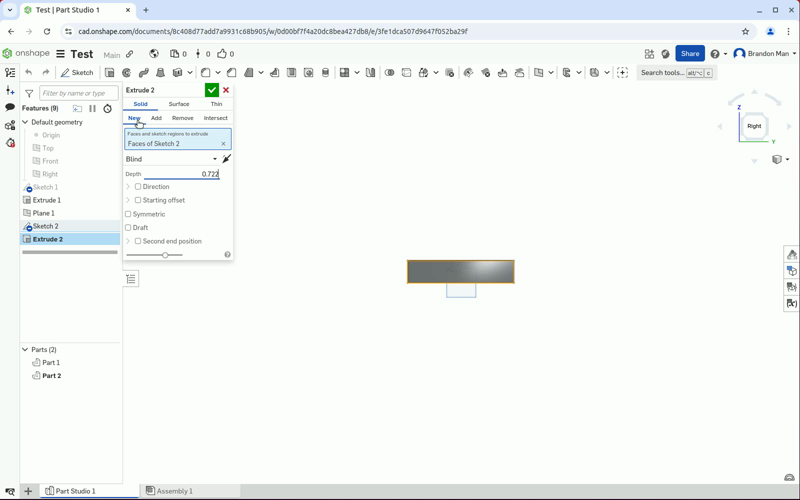
key(enter)
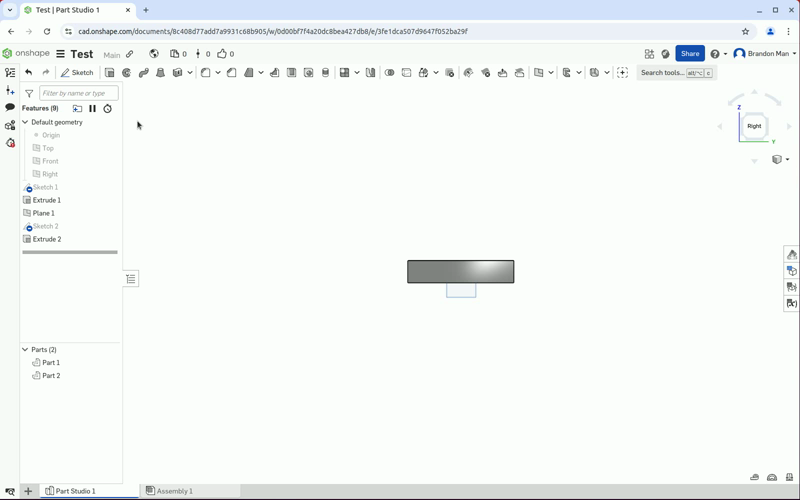
key(shift+h)
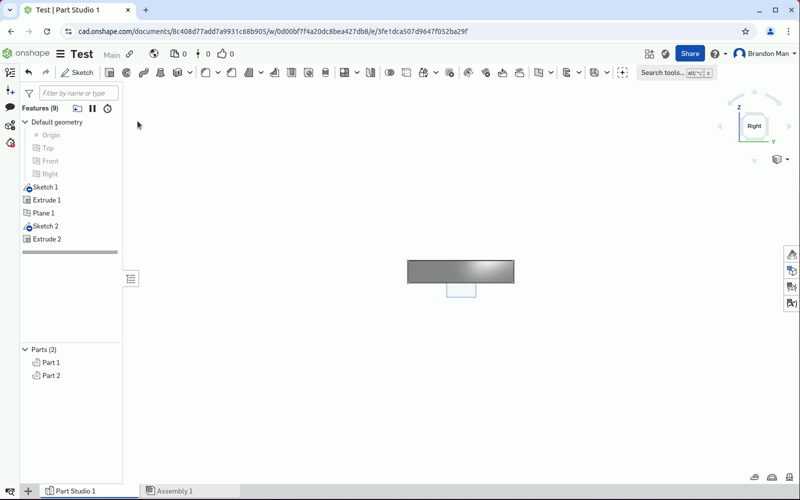
key(shift+h)
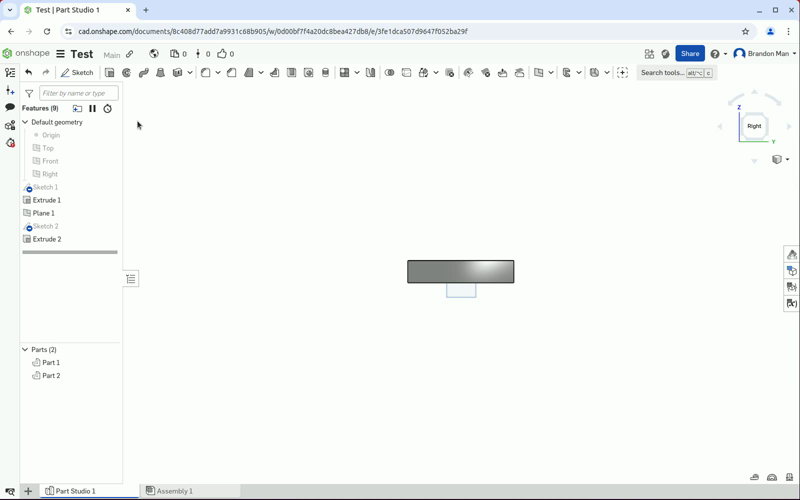
mouse_move(73, 189)
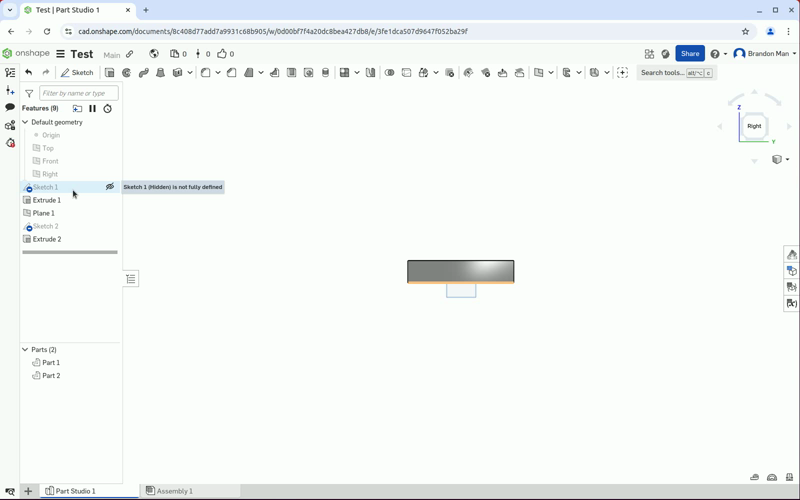
click(73, 189)
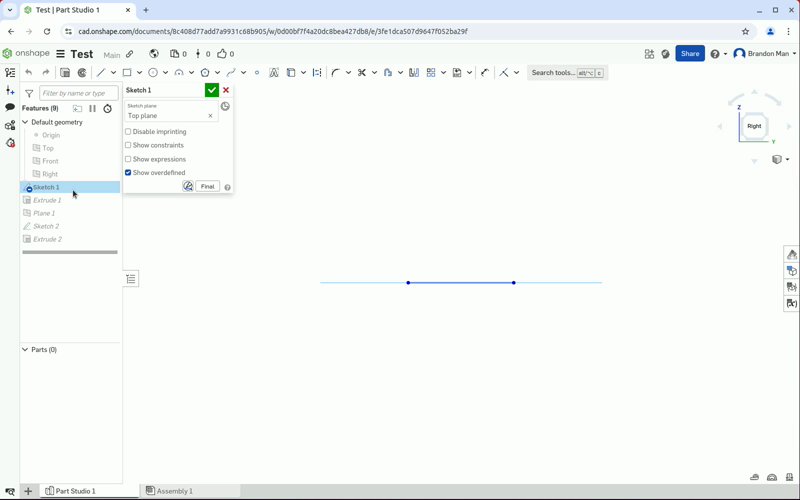
mouse_move(229, 92)
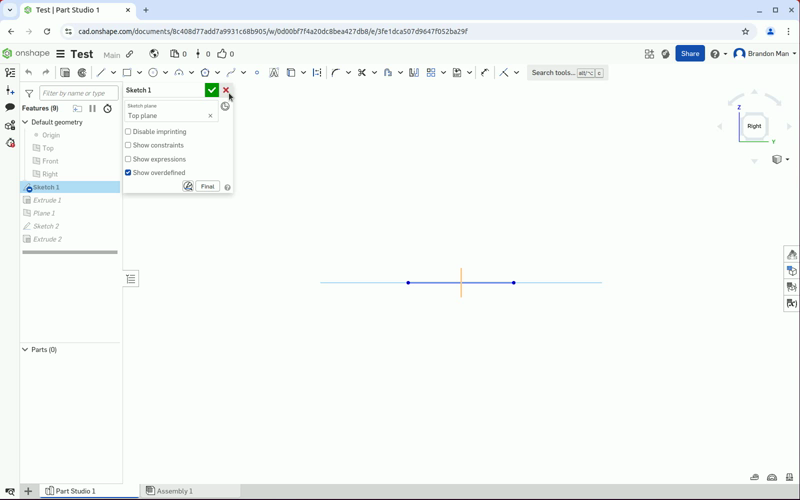
click(229, 92)
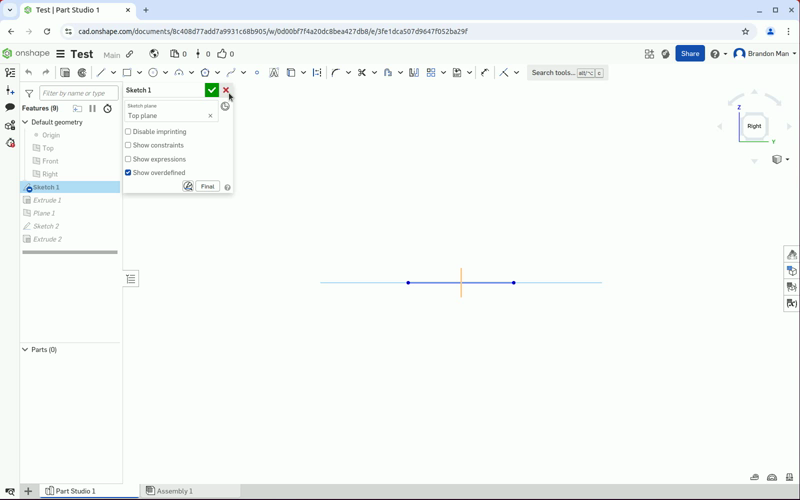
key(shift+s)
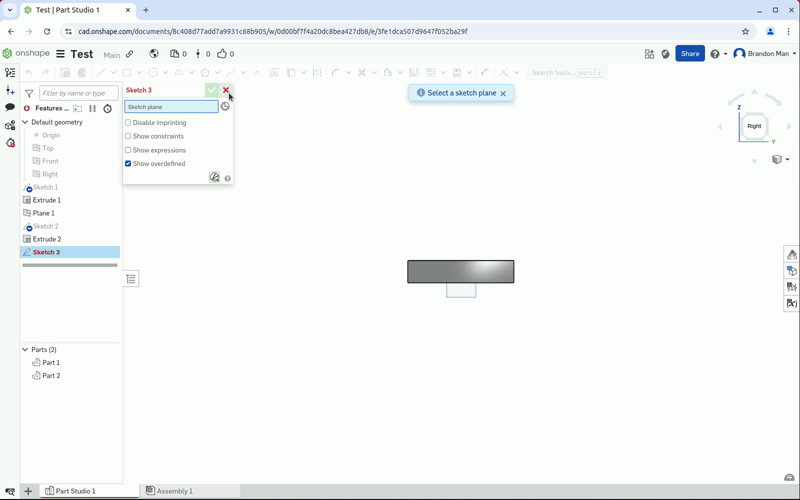
mouse_move(73, 215)
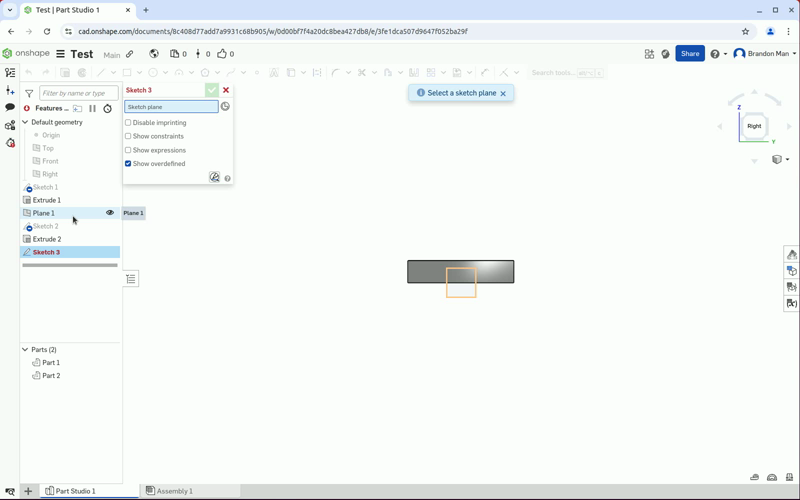
click(73, 215)
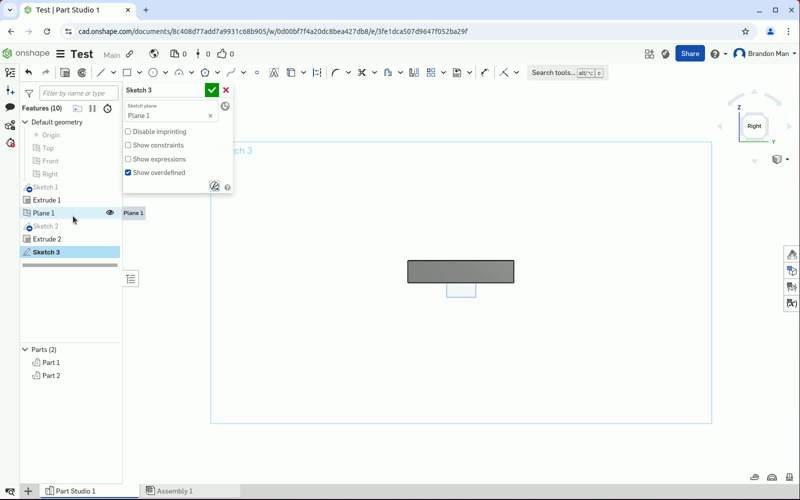
mouse_move(73, 352)
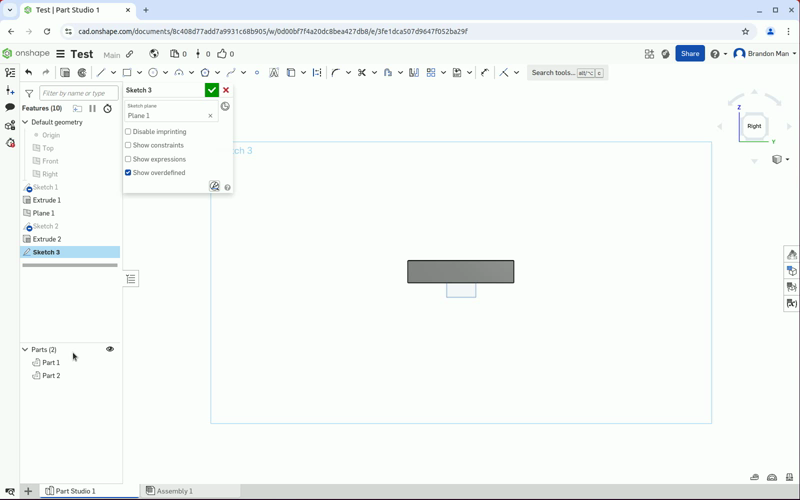
key(y)
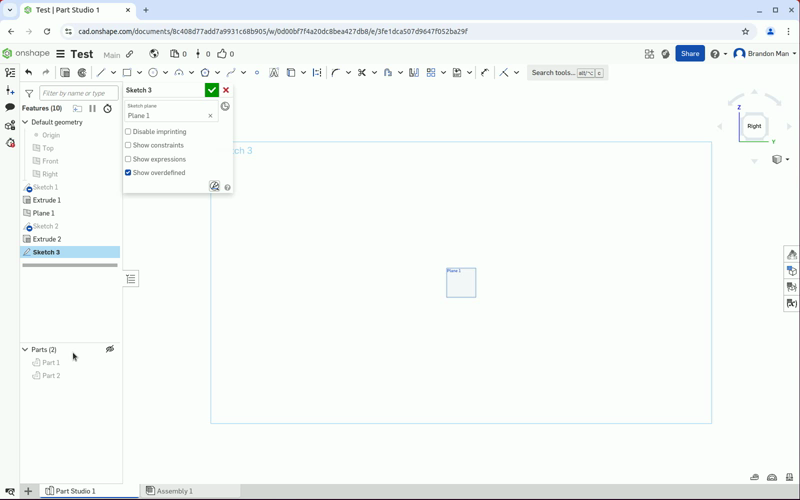
key(l)
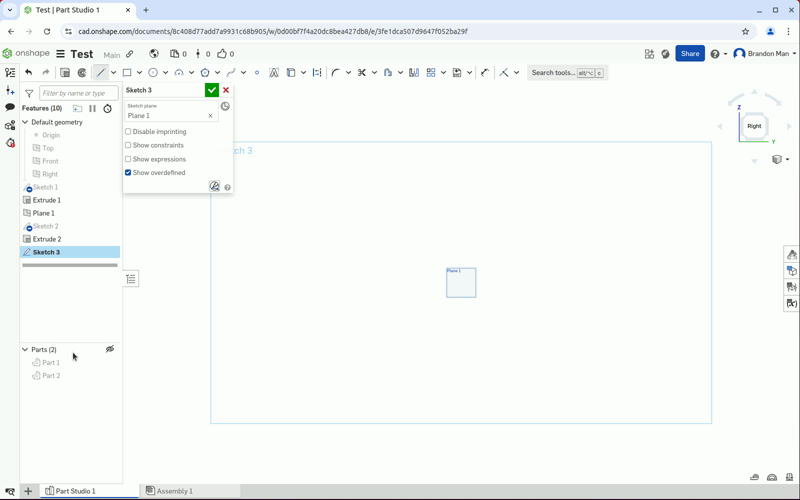
key_down(shift)
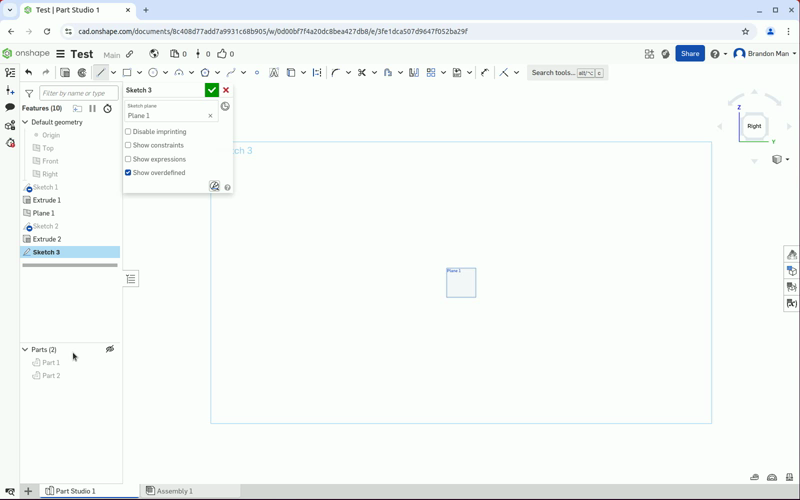
mouse_move(407, 260)
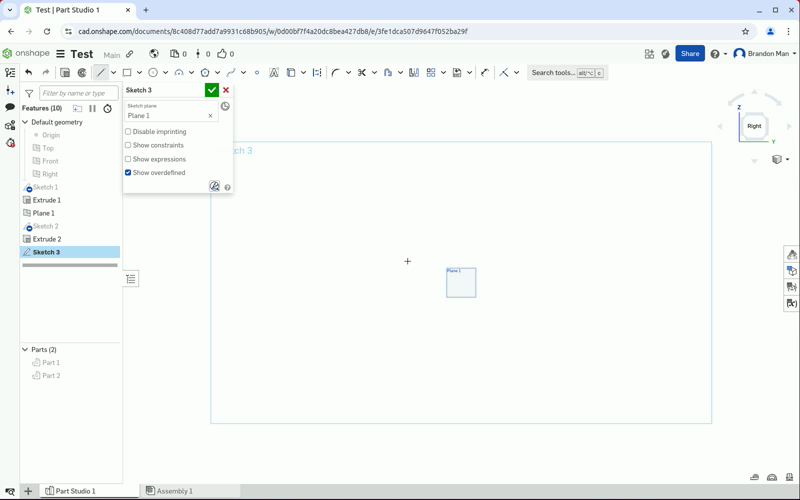
click(407, 260)
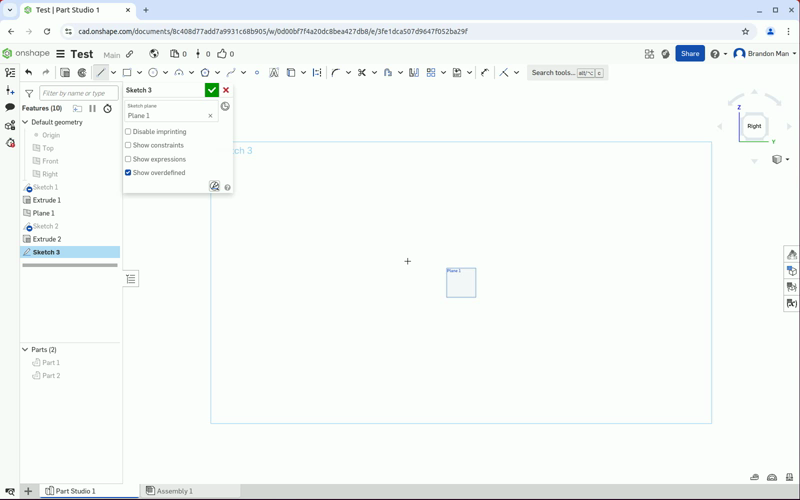
key_up(shift)
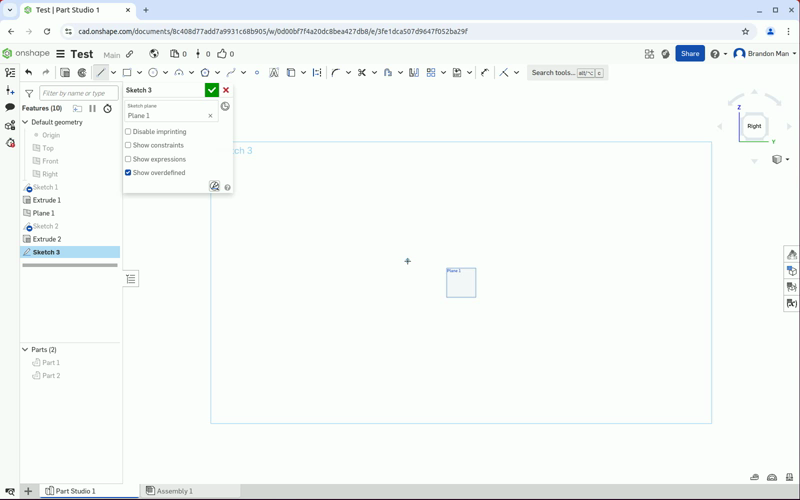
key_down(shift)
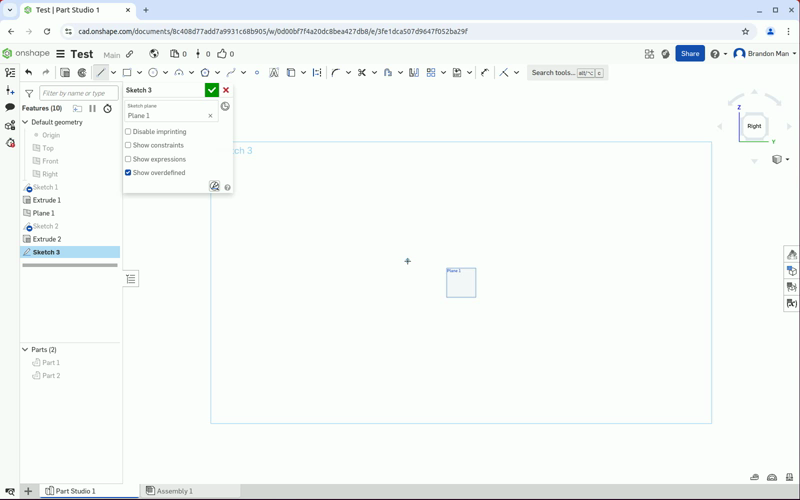
mouse_move(513, 260)
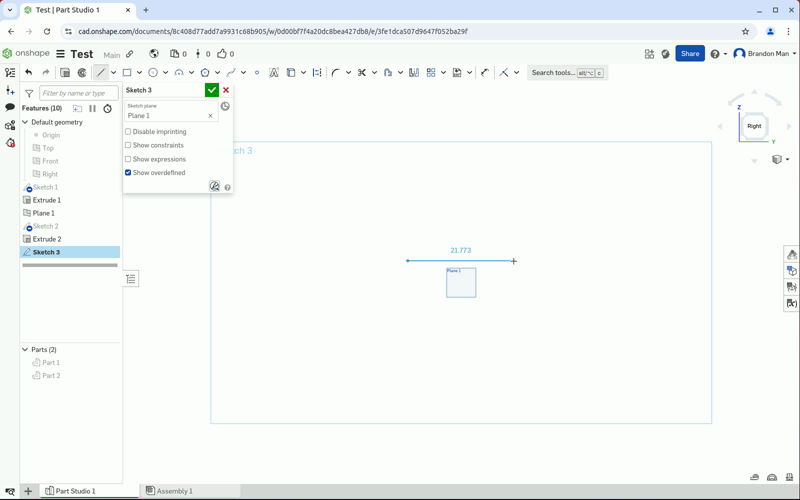
click(513, 260)
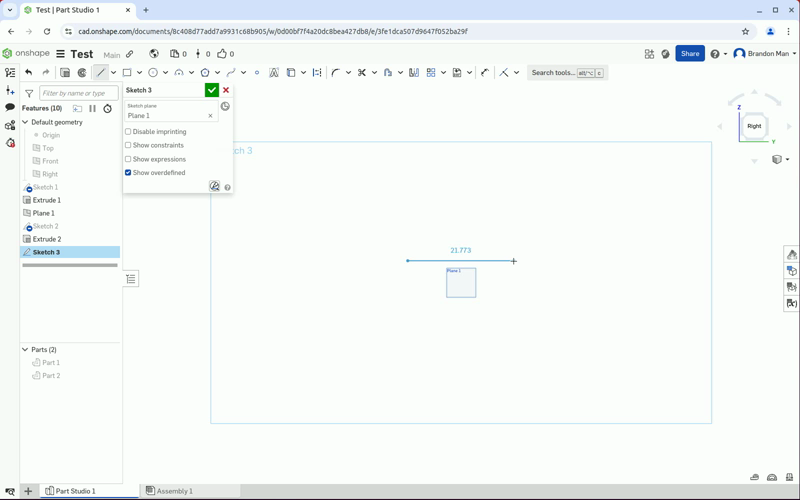
key_up(shift)
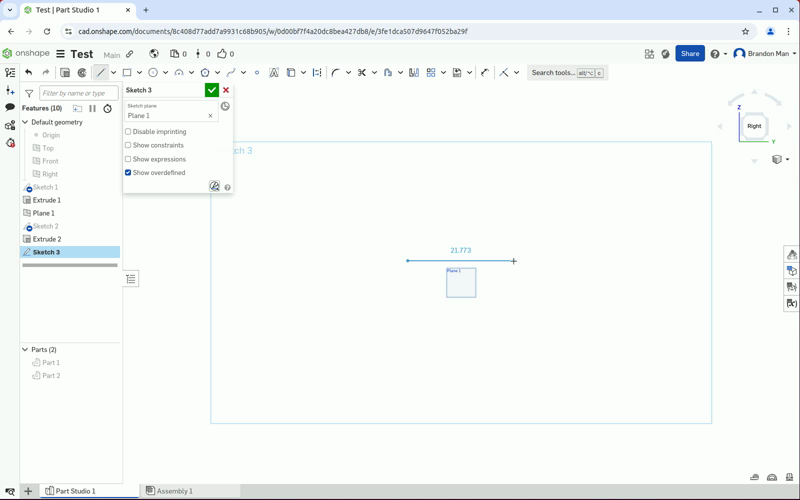
key_down(shift)
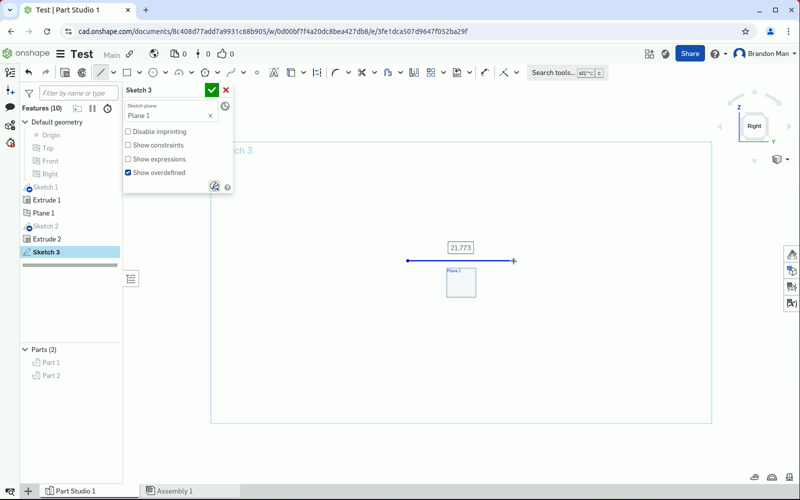
mouse_move(543, 260)
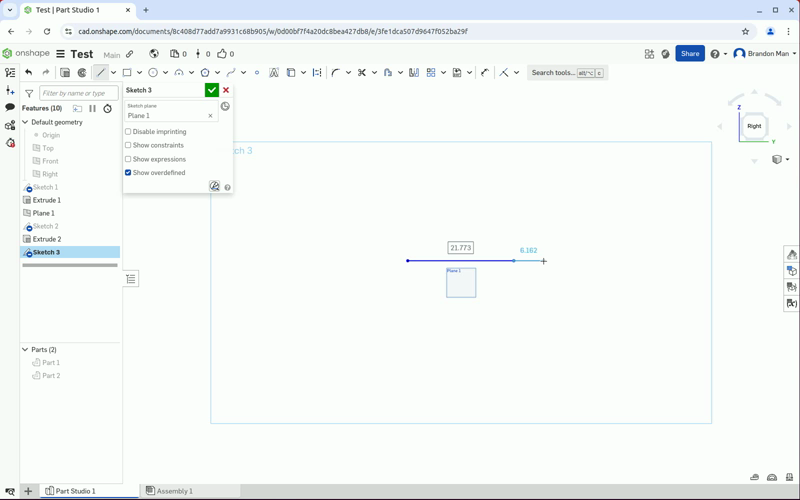
mouse_move(513, 257)
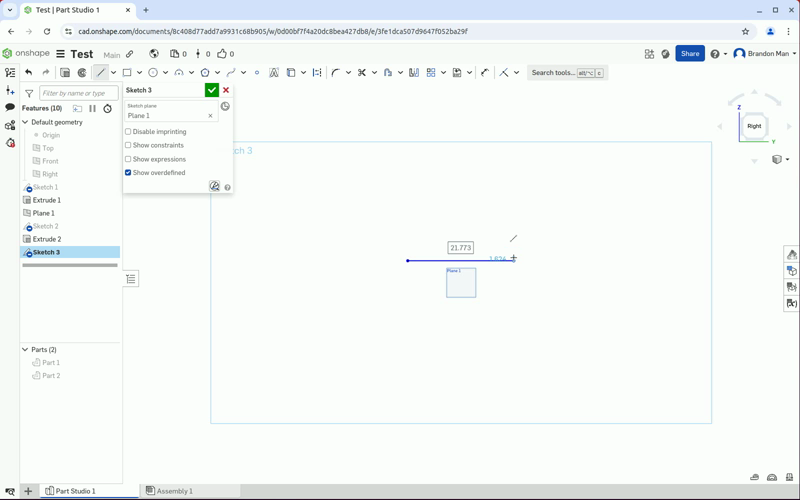
scroll(6)
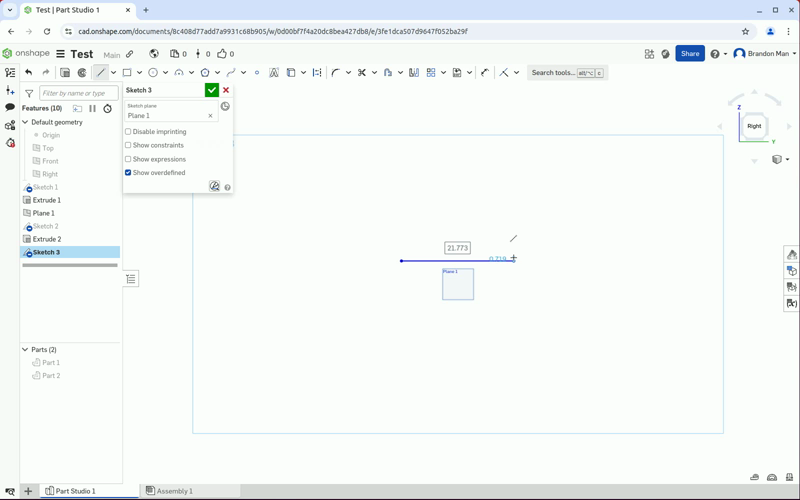
scroll(6)
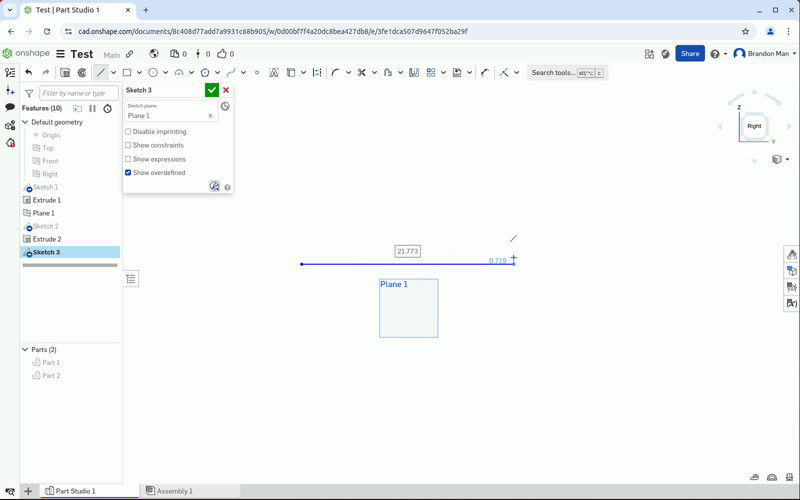
scroll(6)
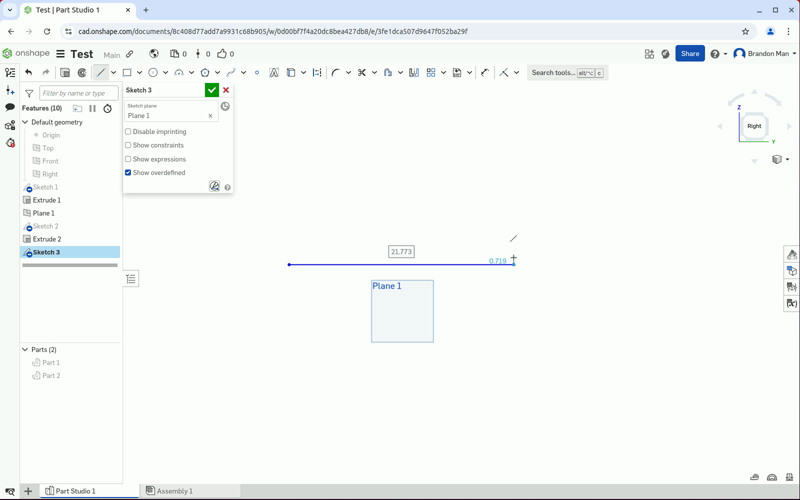
scroll(6)
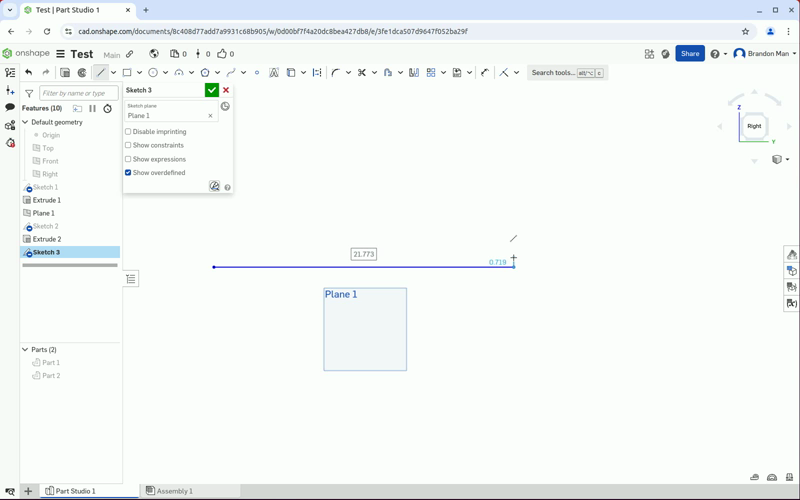
scroll(6)
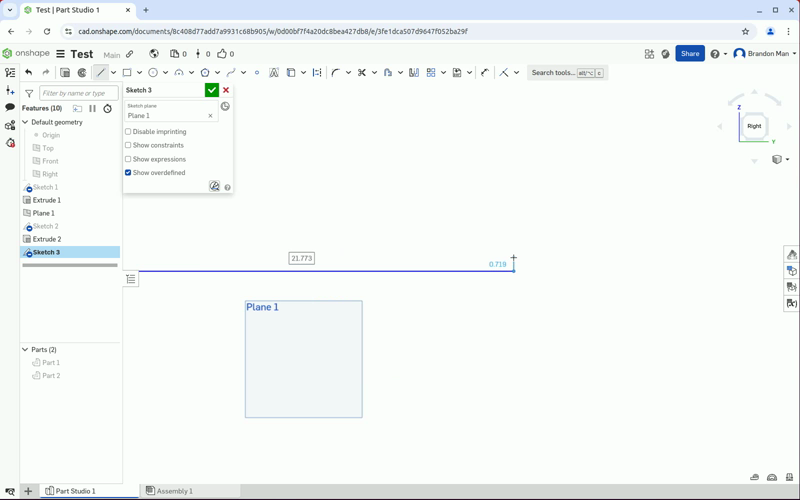
scroll(6)
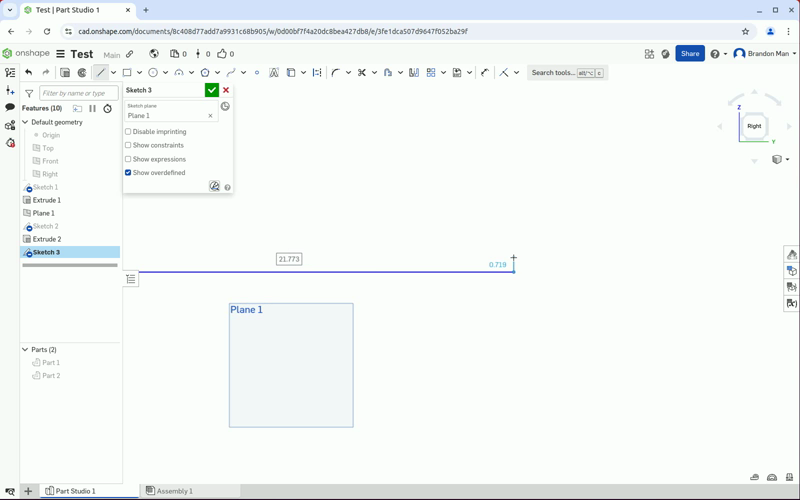
scroll(6)
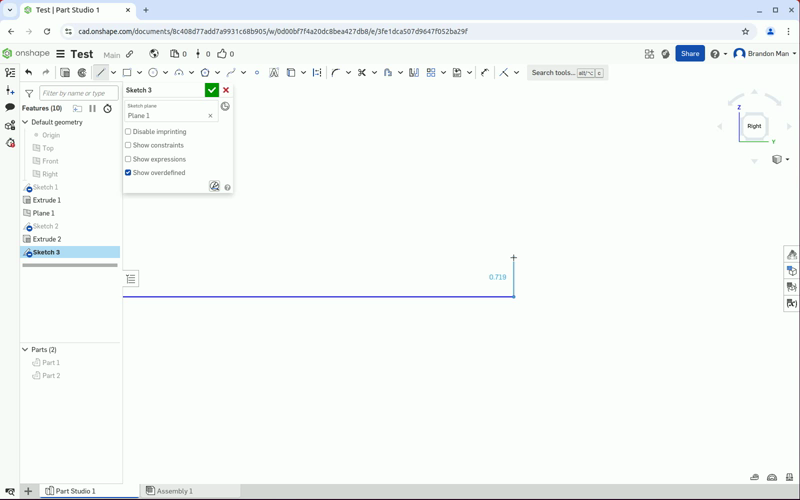
click(513, 257)
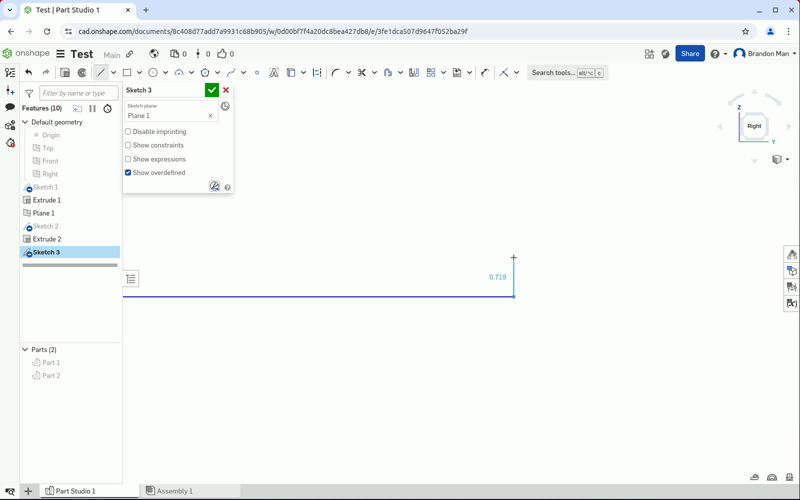
scroll(-6)
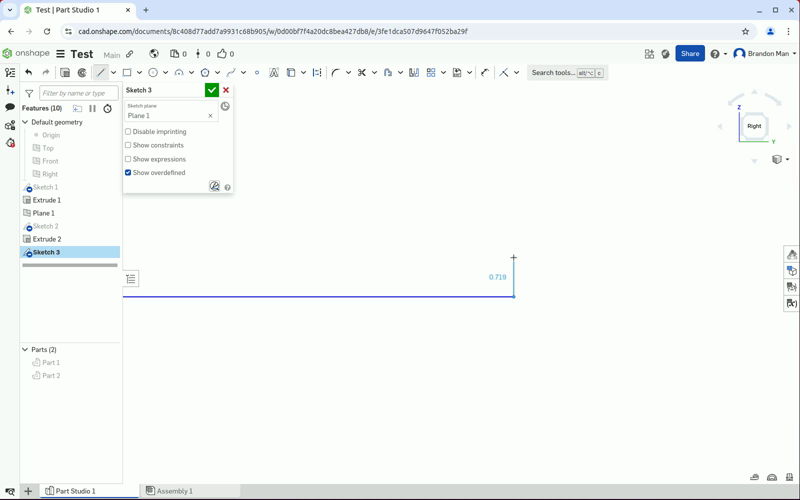
scroll(-6)
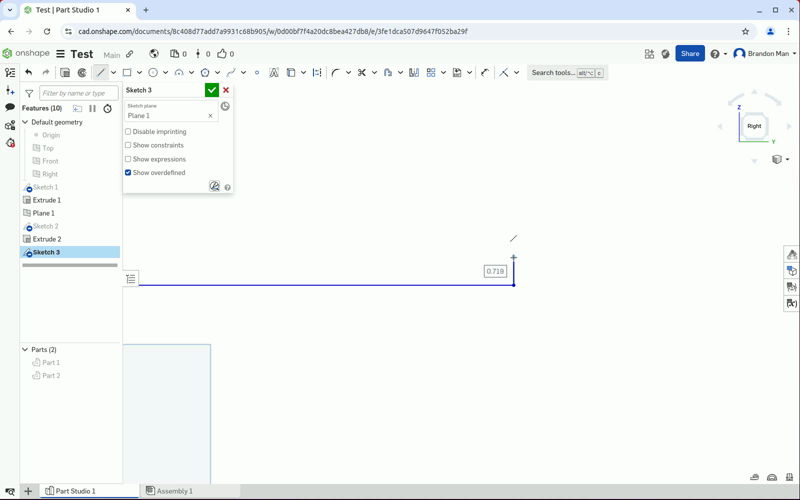
scroll(-6)
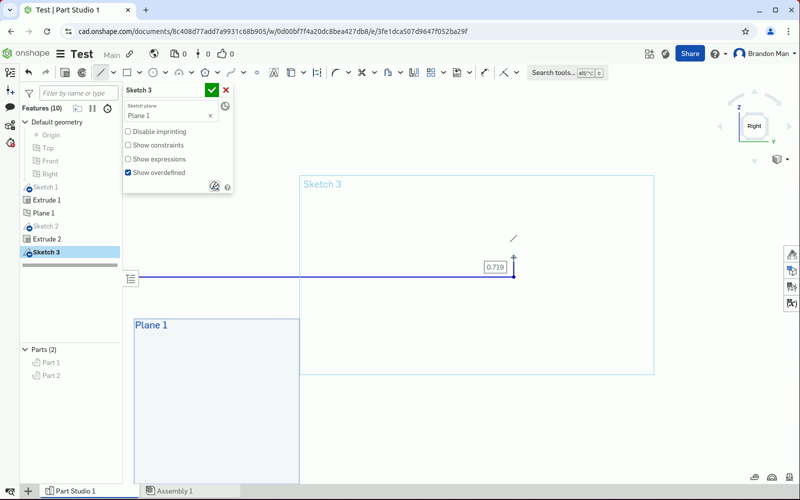
scroll(-6)
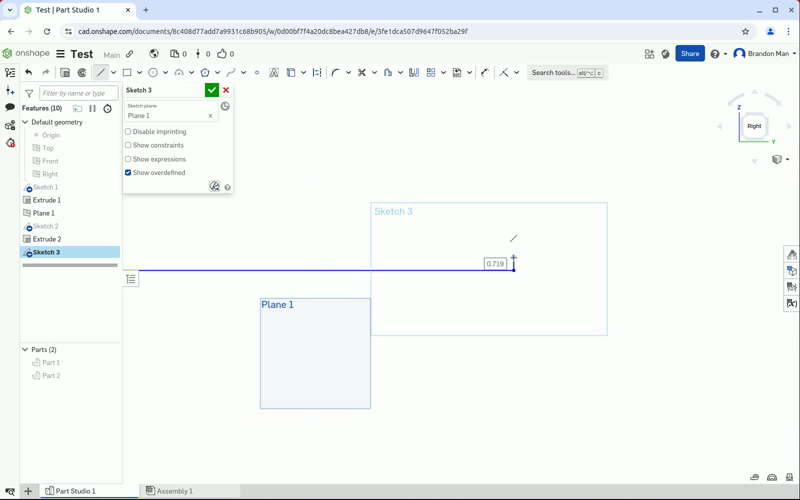
scroll(-6)
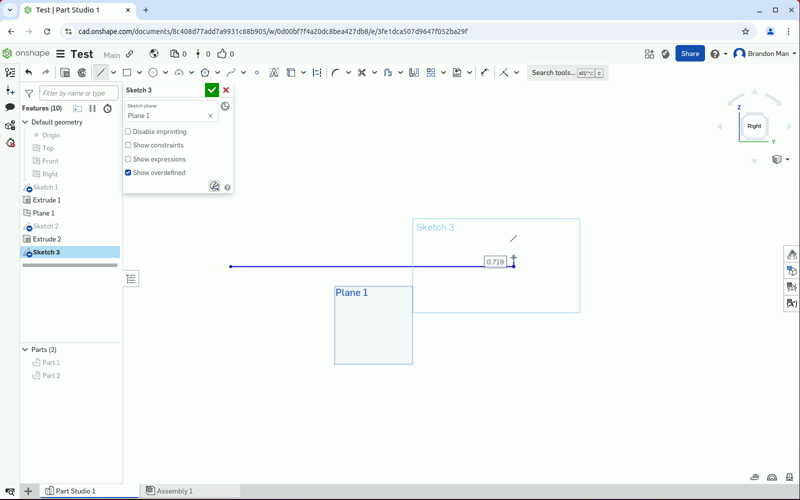
scroll(-6)
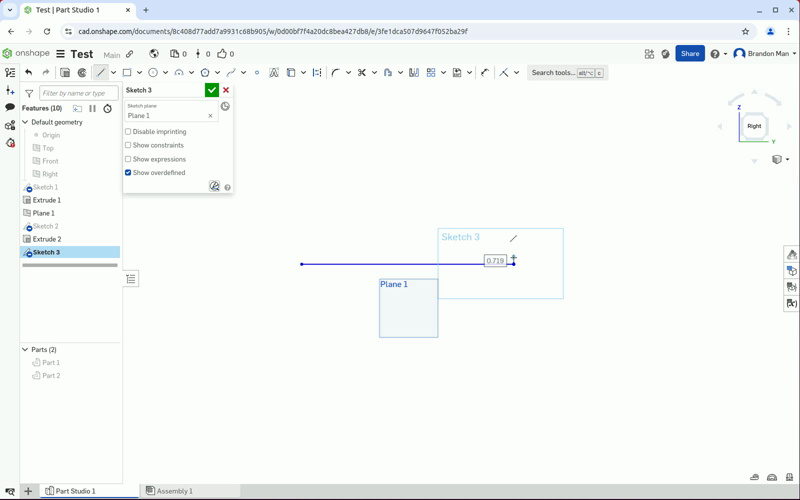
scroll(-6)
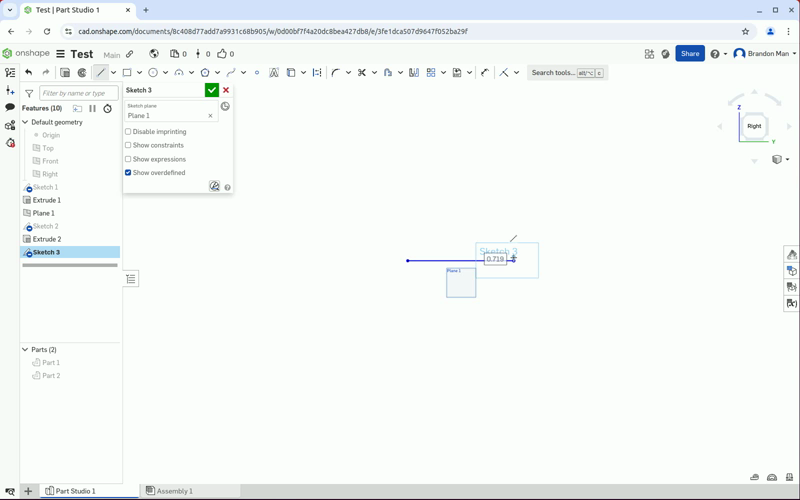
key_up(shift)
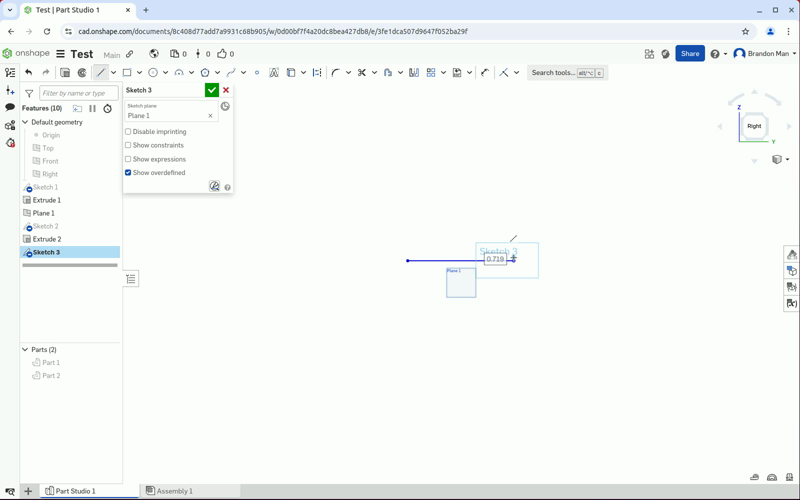
key_down(shift)
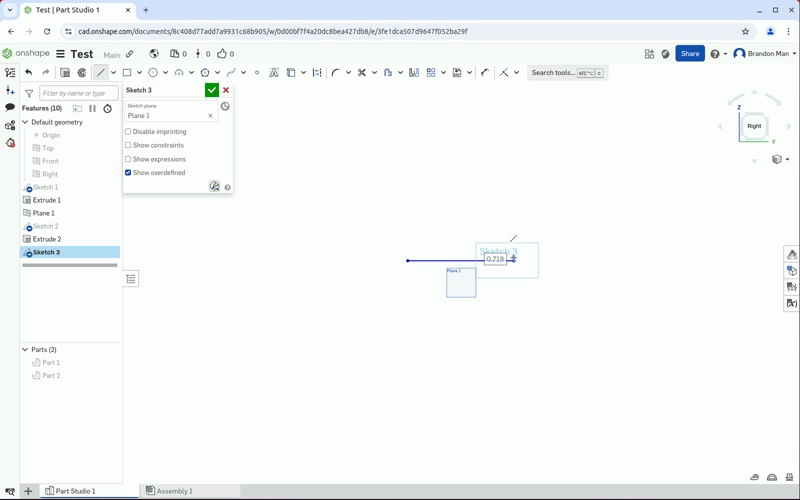
mouse_move(407, 257)
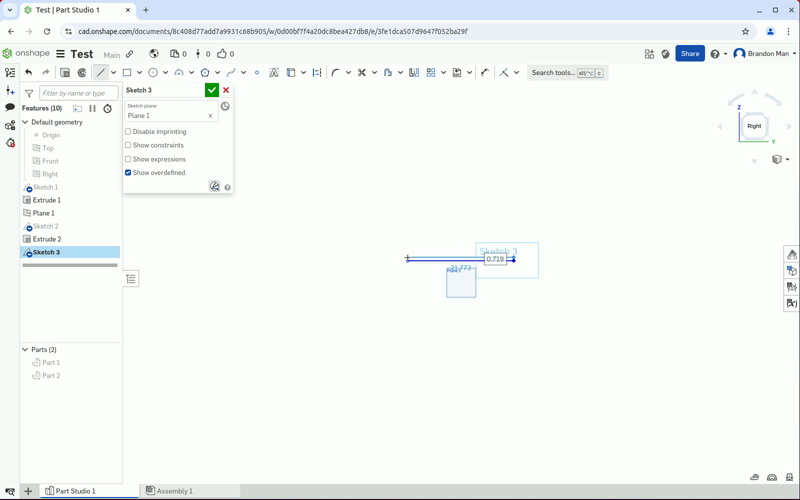
scroll(6)
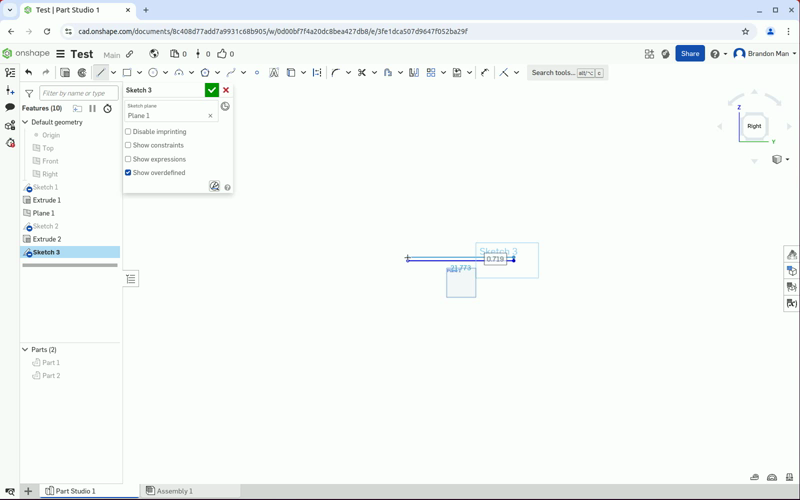
scroll(6)
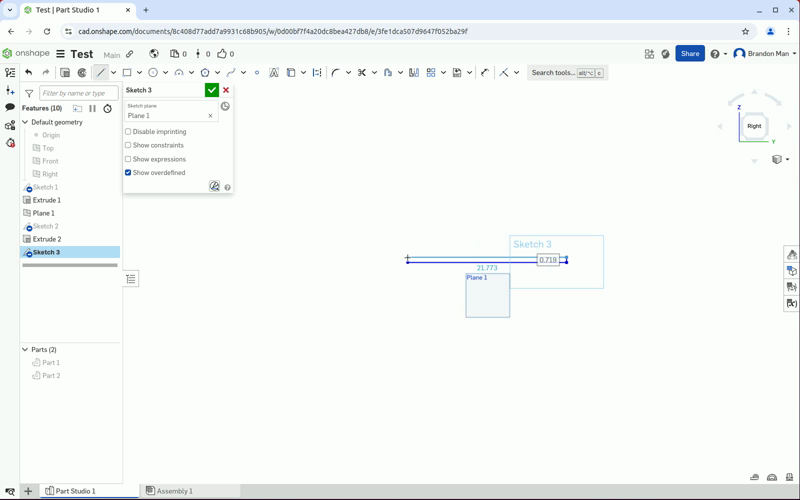
scroll(6)
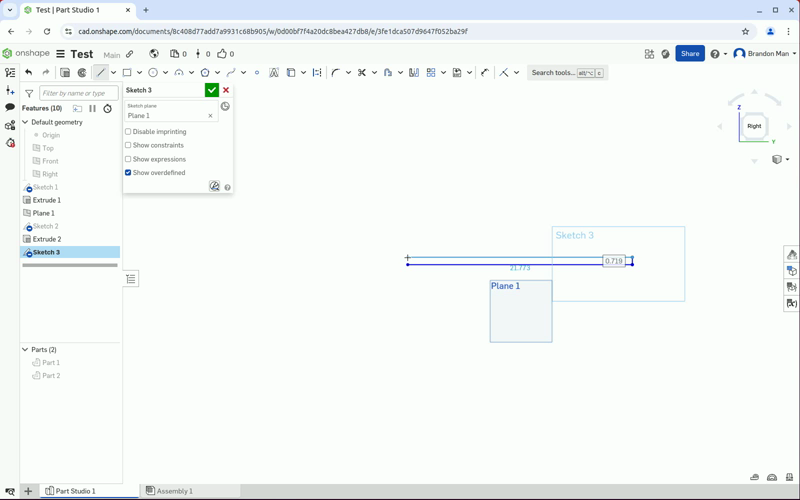
scroll(6)
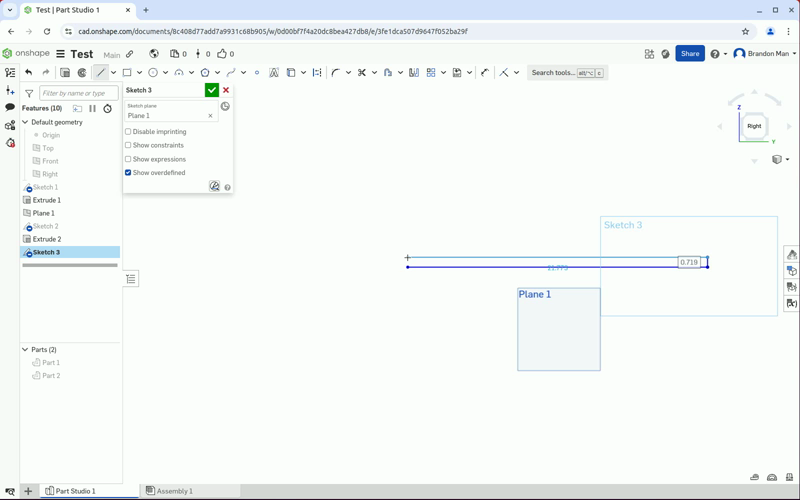
scroll(6)
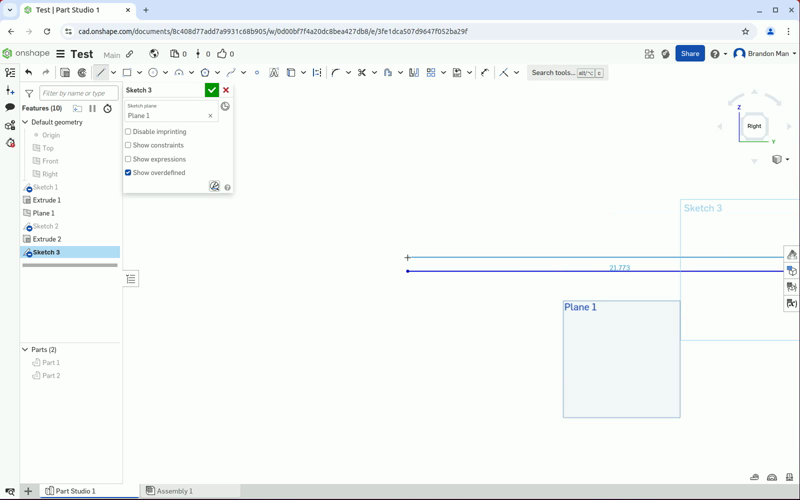
scroll(6)
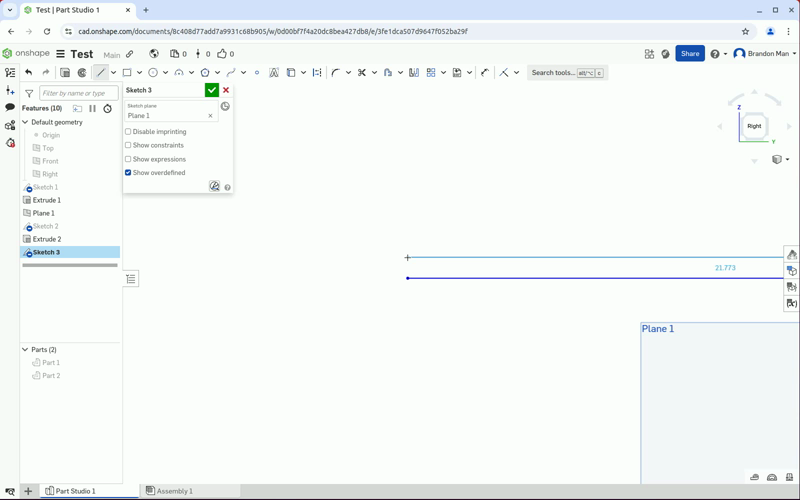
scroll(6)
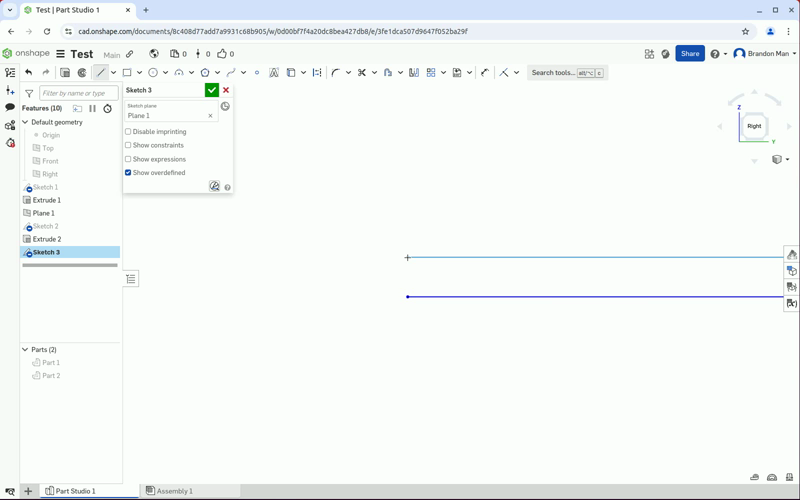
click(407, 257)
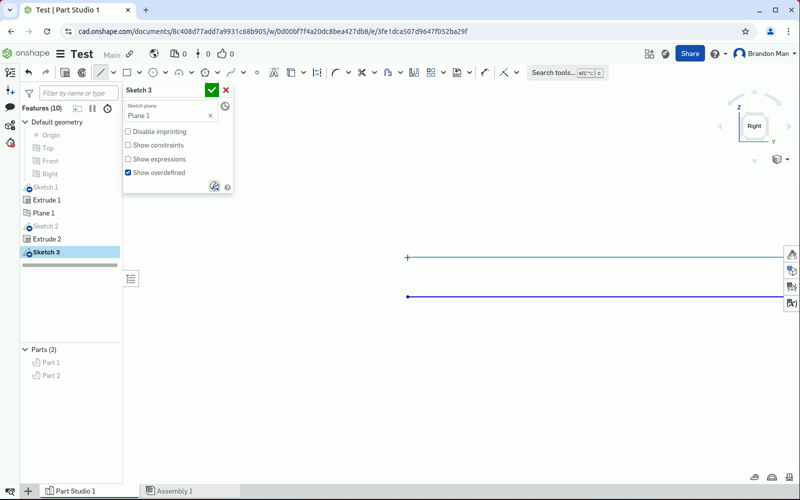
scroll(-6)
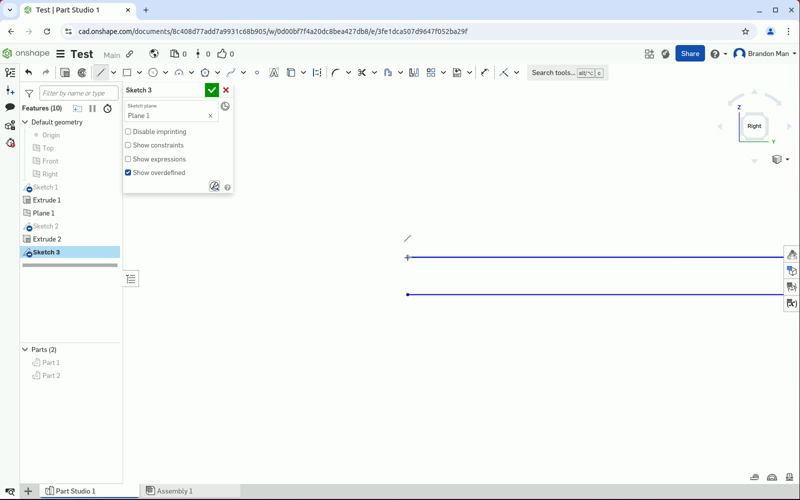
scroll(-6)
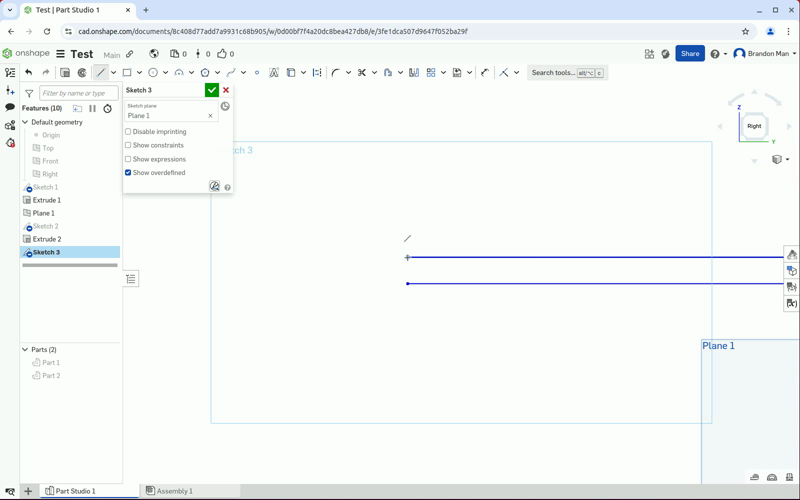
scroll(-6)
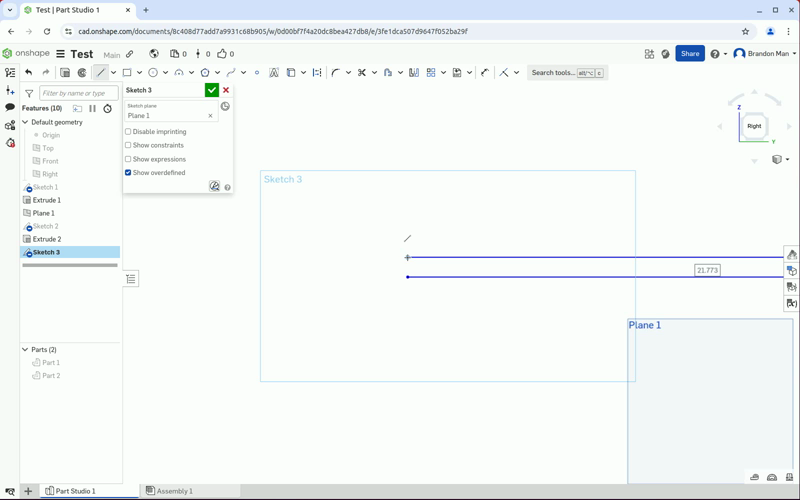
scroll(-6)
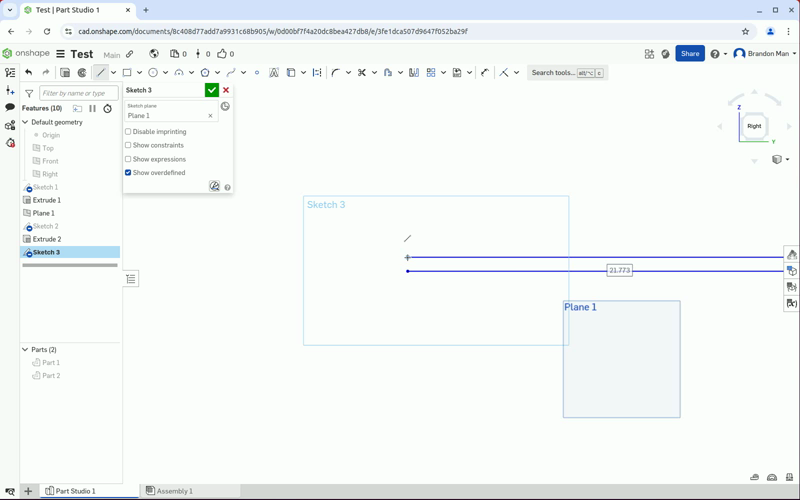
scroll(-6)
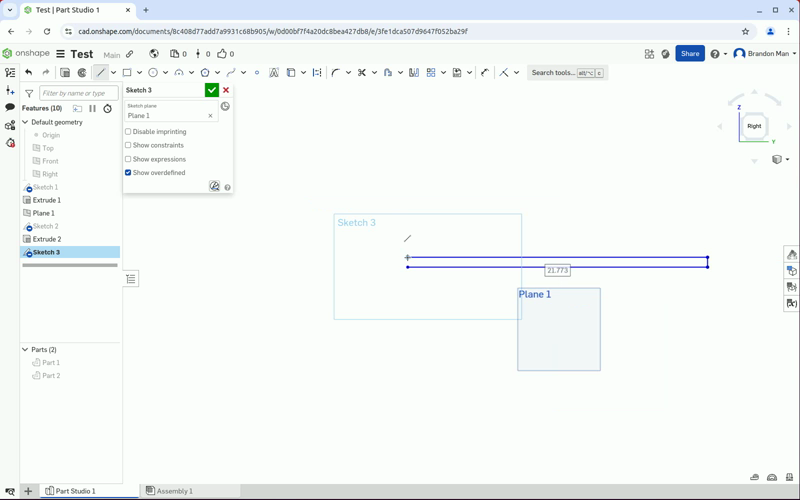
scroll(-6)
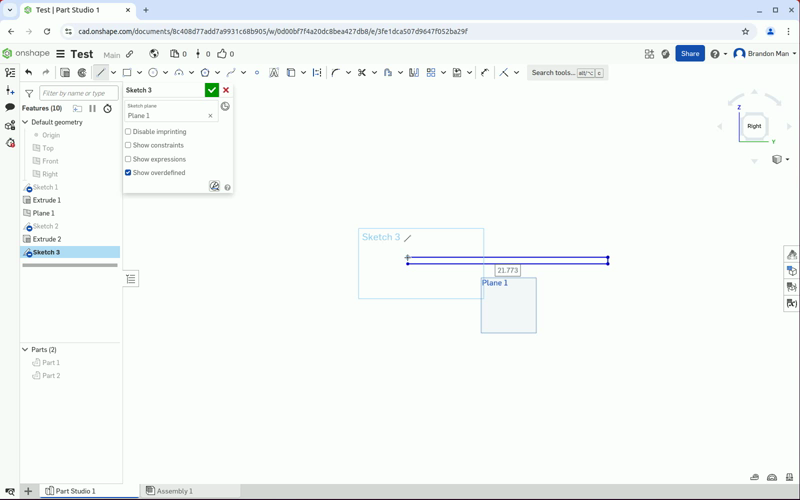
scroll(-6)
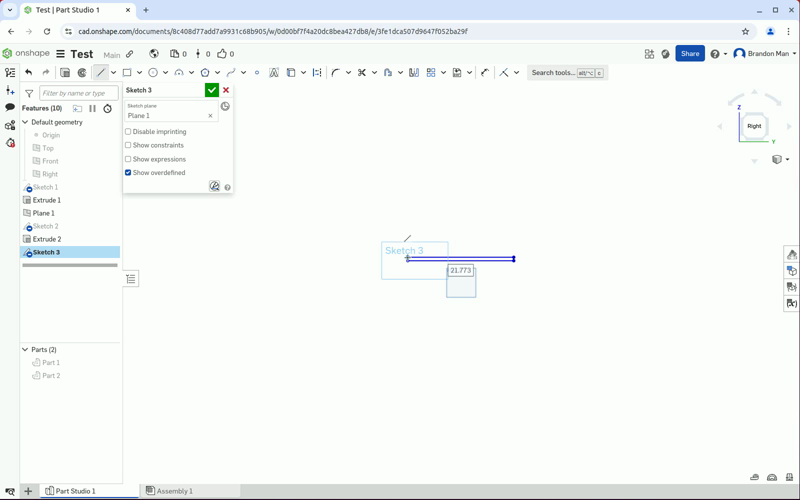
key_up(shift)
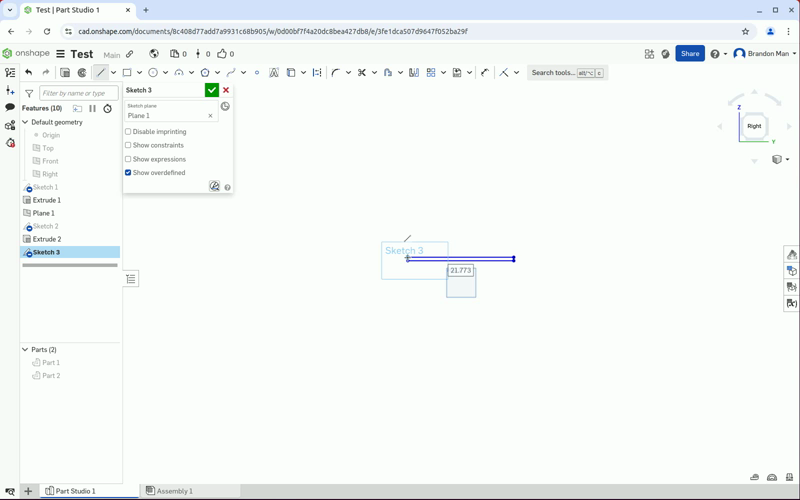
mouse_move(437, 257)
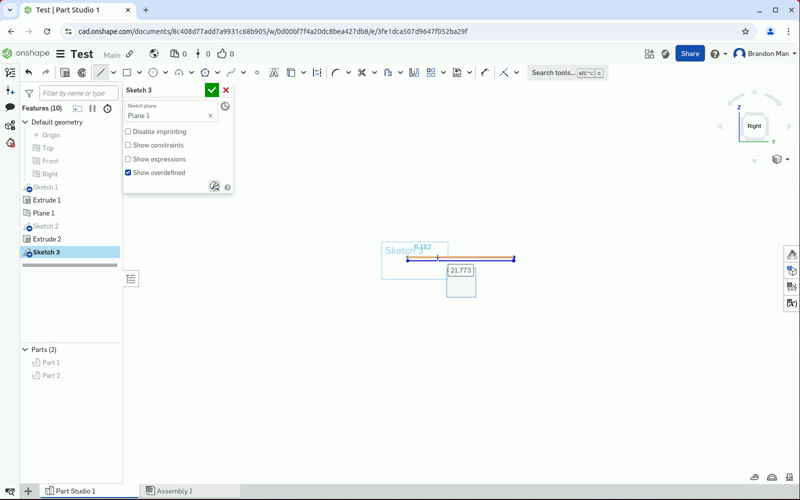
key_down(shift)
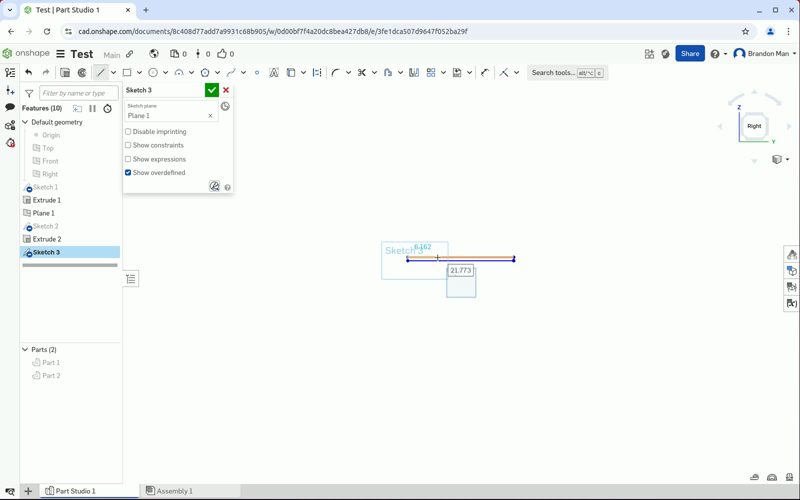
mouse_move(407, 260)
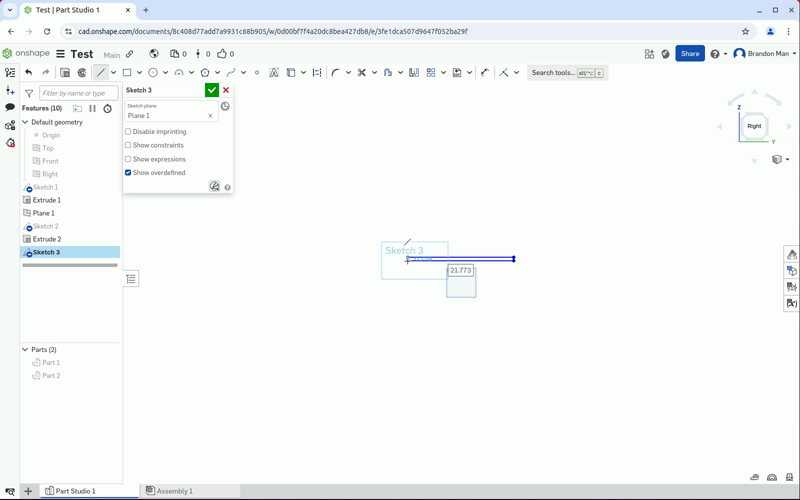
scroll(6)
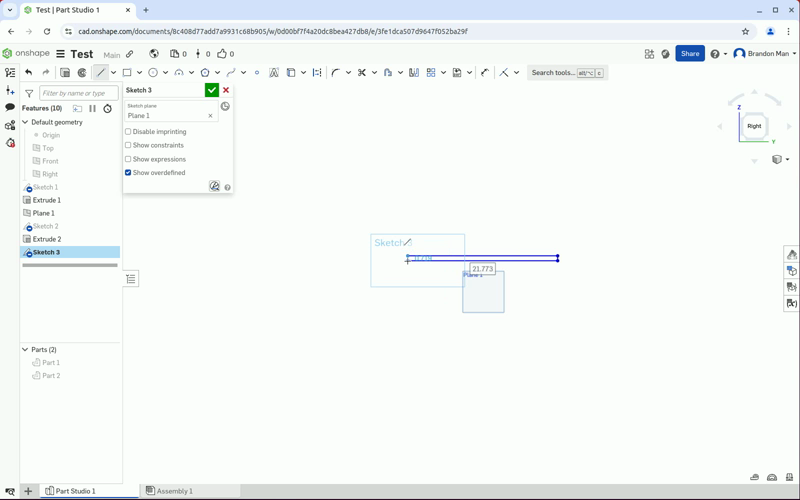
scroll(6)
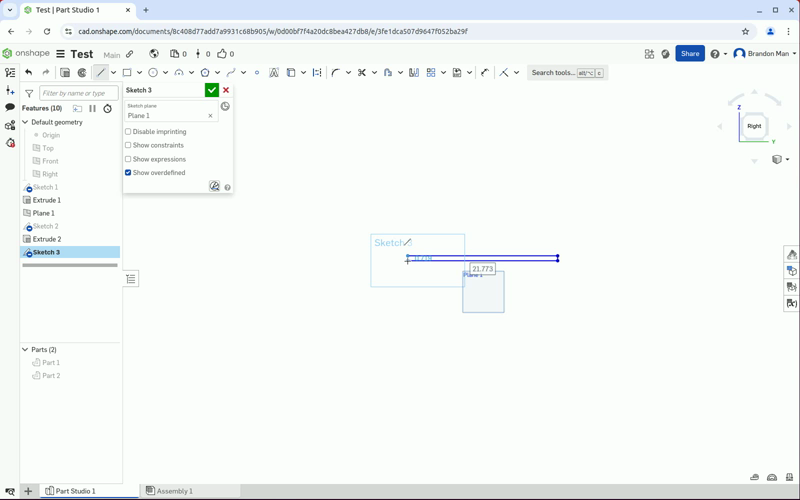
scroll(6)
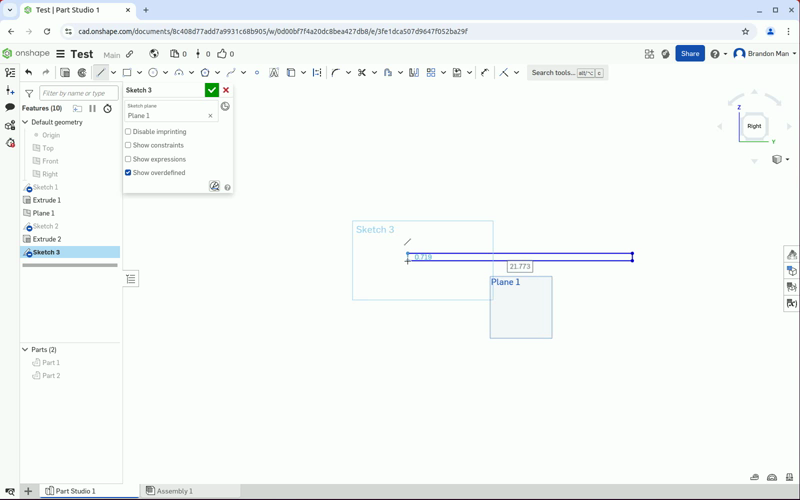
scroll(6)
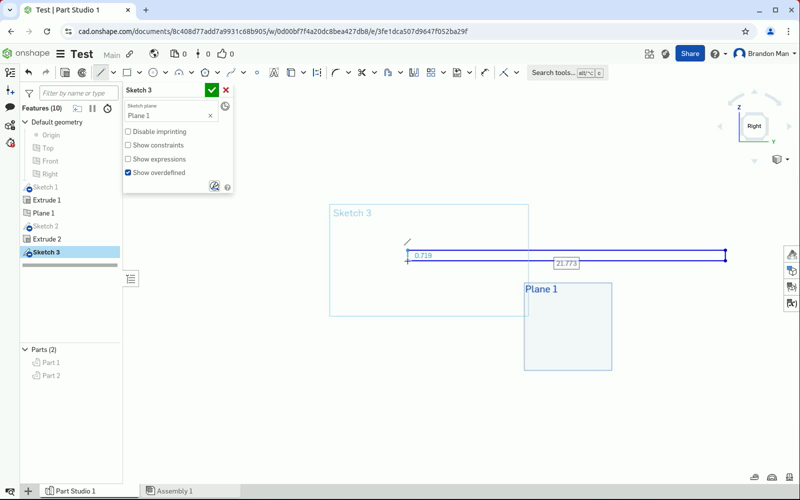
scroll(6)
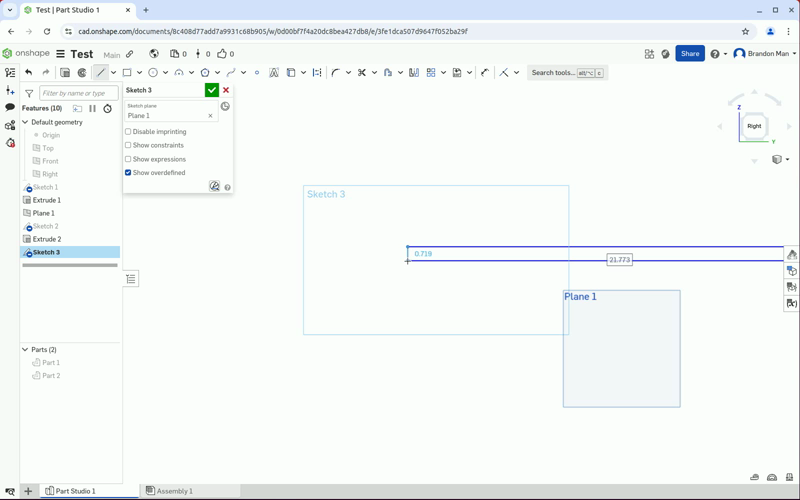
scroll(6)
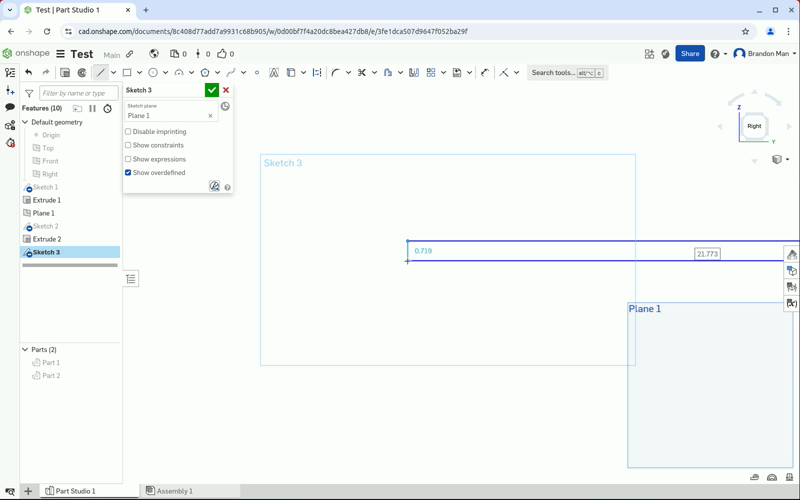
scroll(6)
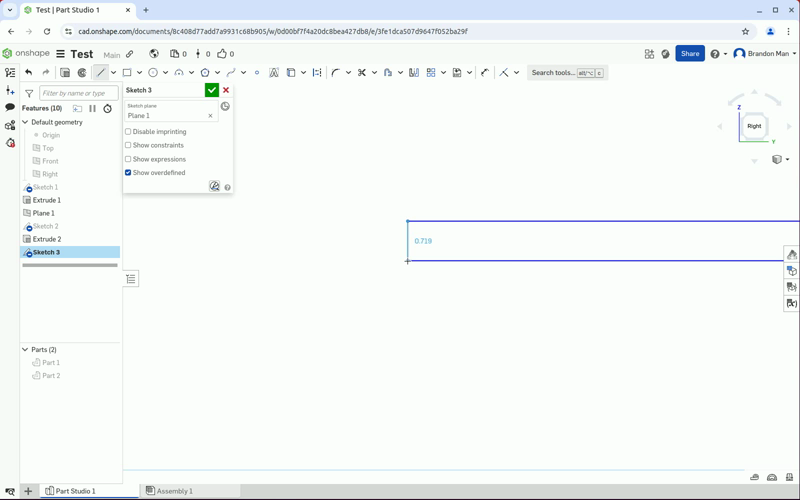
key_up(shift)
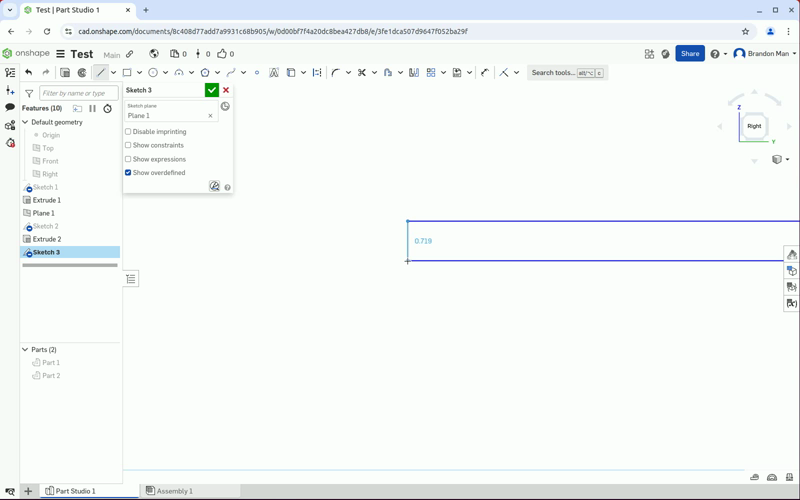
click(407, 260)
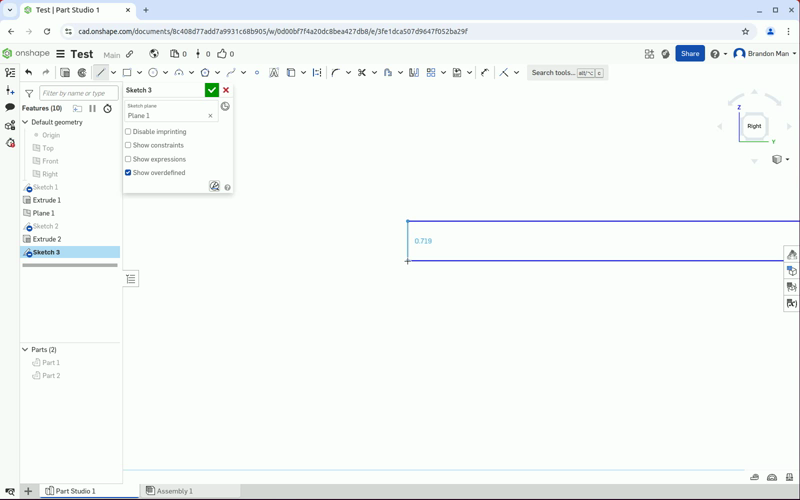
scroll(-6)
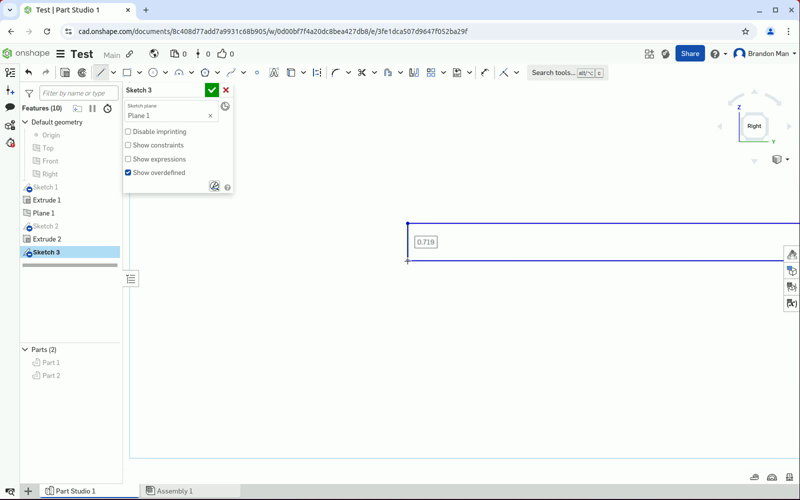
scroll(-6)
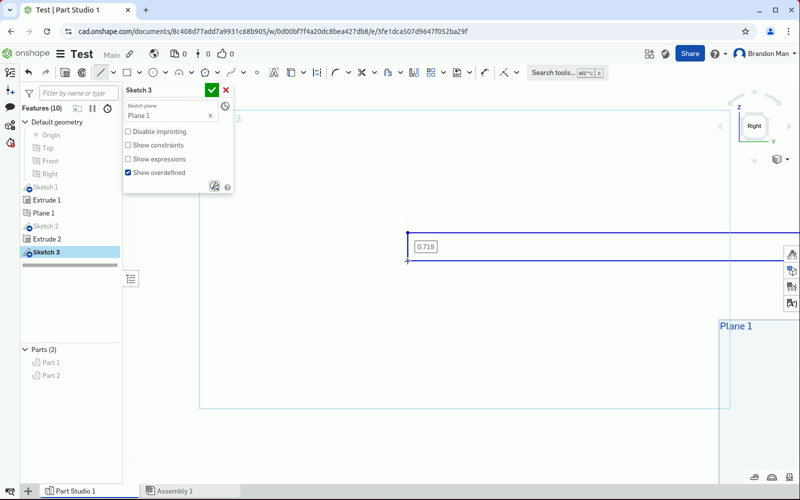
scroll(-6)
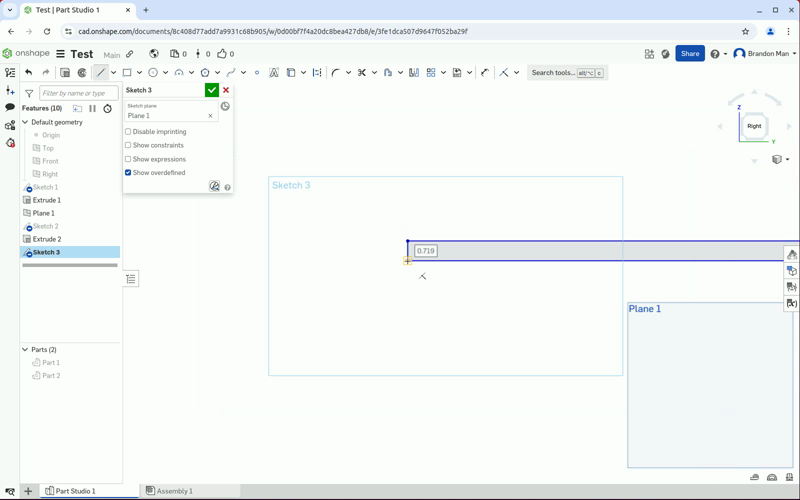
scroll(-6)
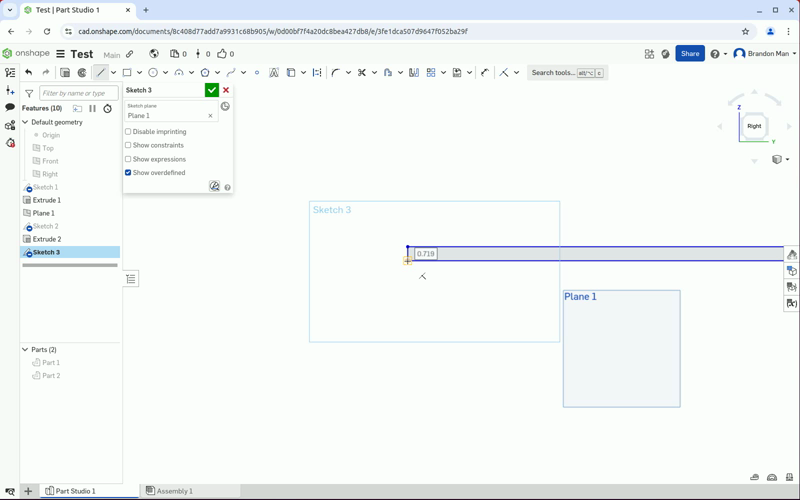
scroll(-6)
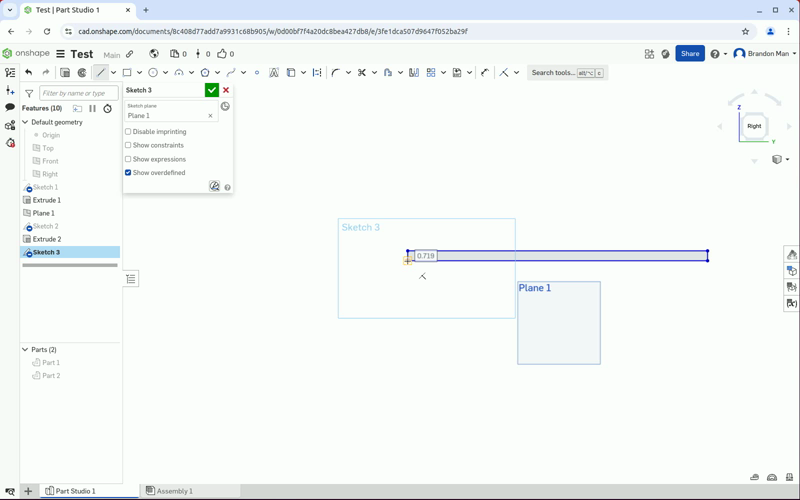
scroll(-6)
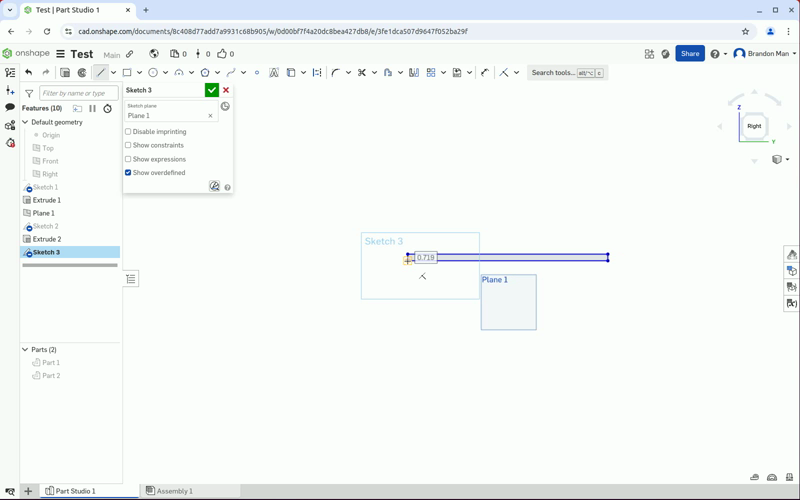
scroll(-6)
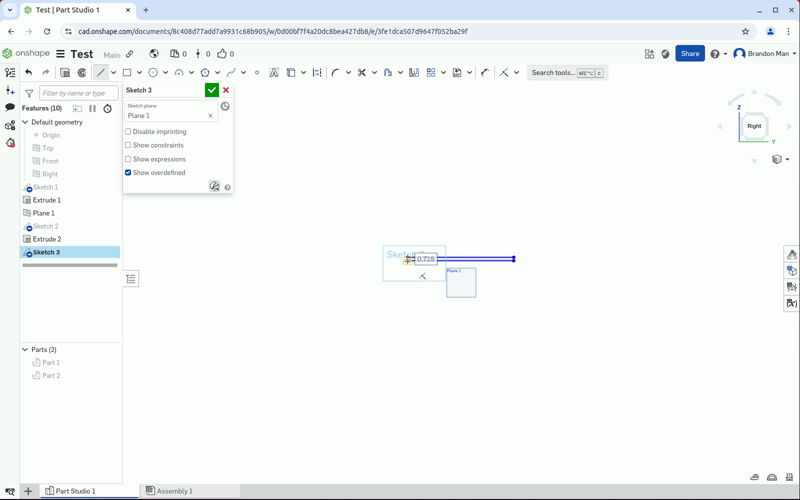
key(esc)
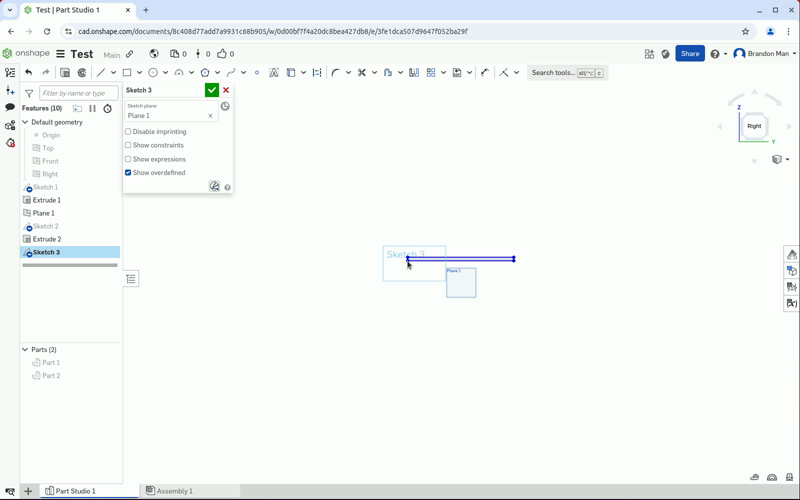
mouse_move(438, 258)
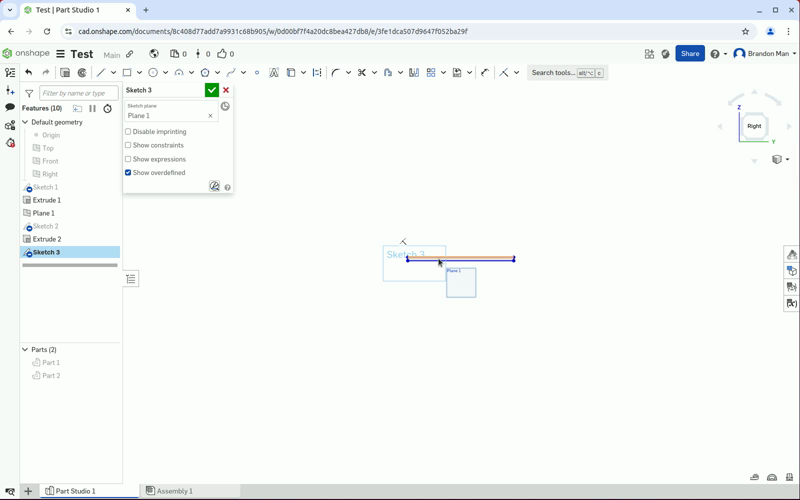
scroll(6)
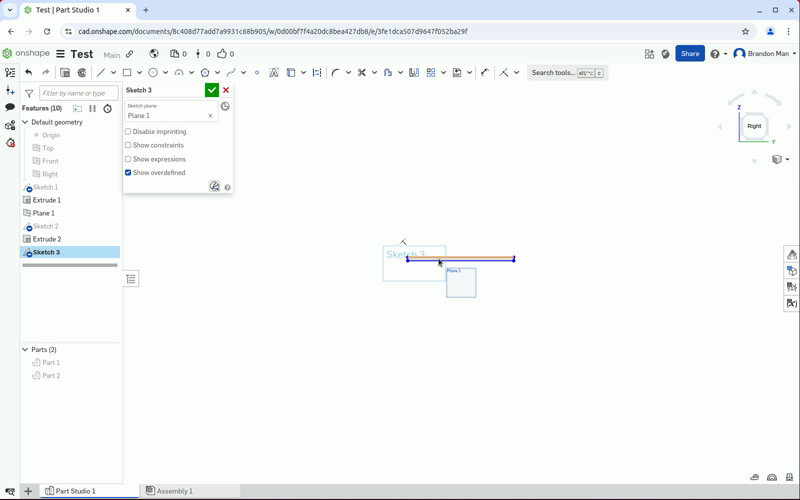
scroll(6)
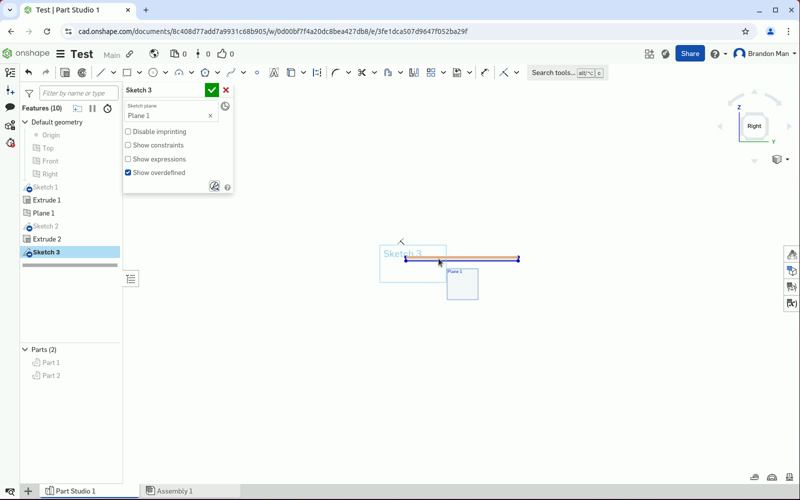
scroll(6)
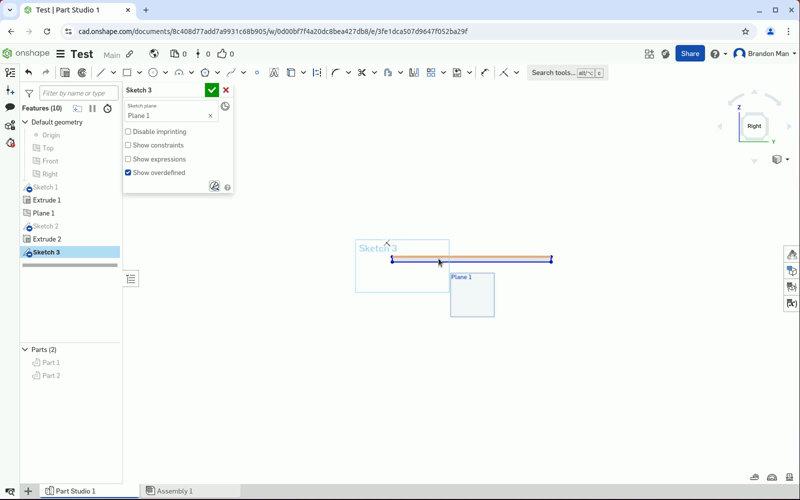
scroll(6)
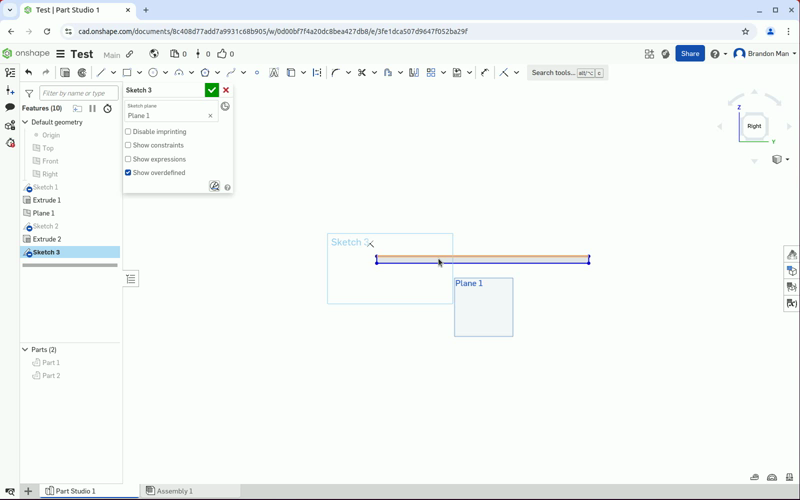
scroll(6)
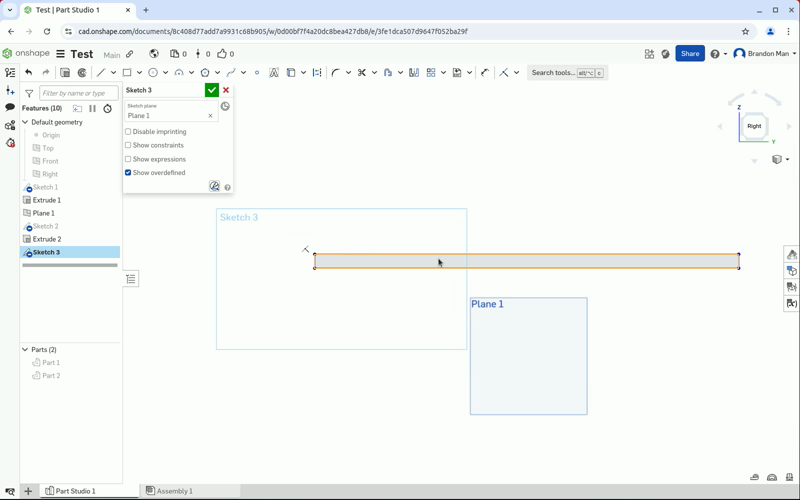
scroll(6)
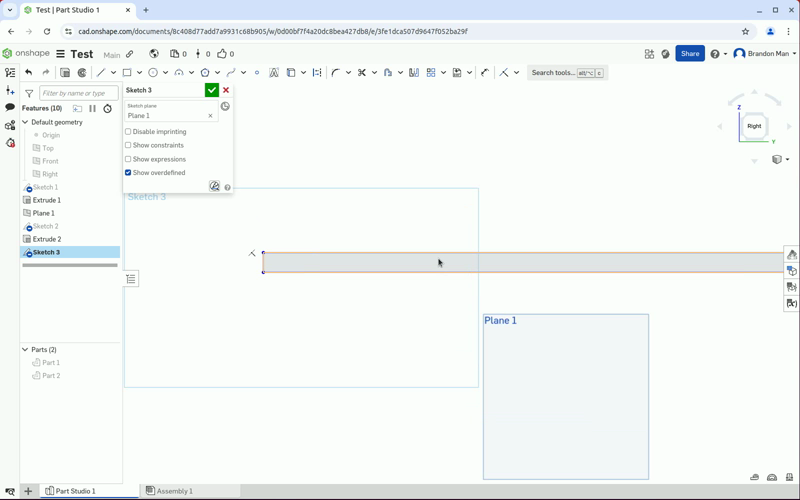
scroll(6)
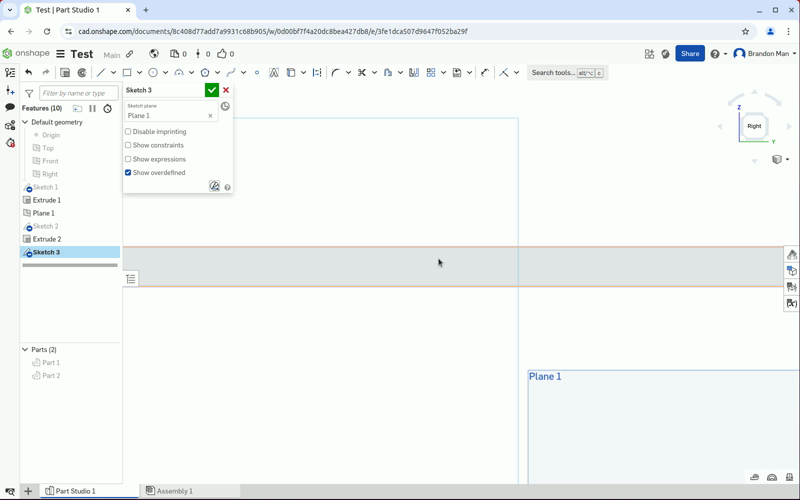
click(438, 258)
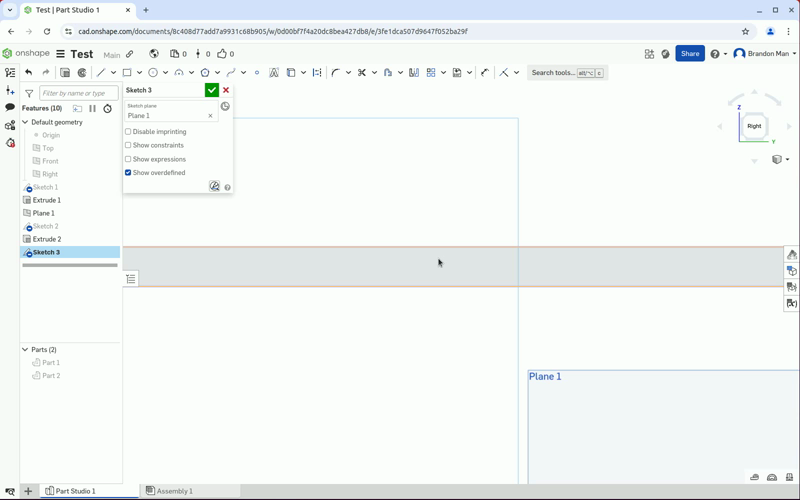
scroll(-6)
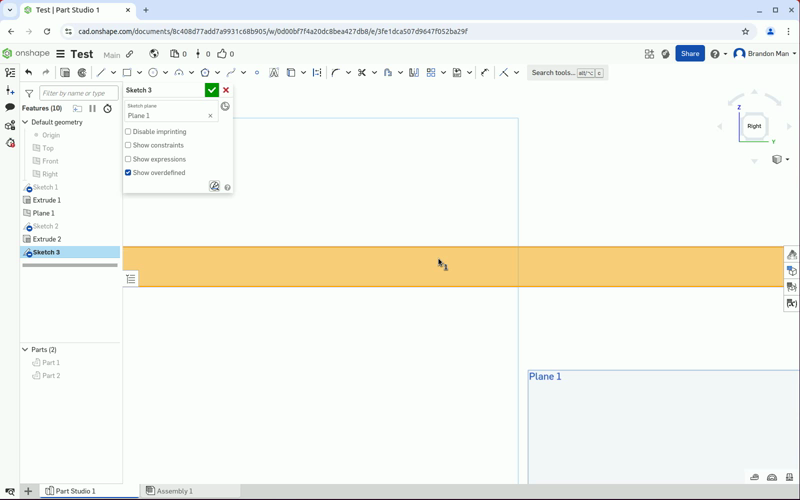
scroll(-6)
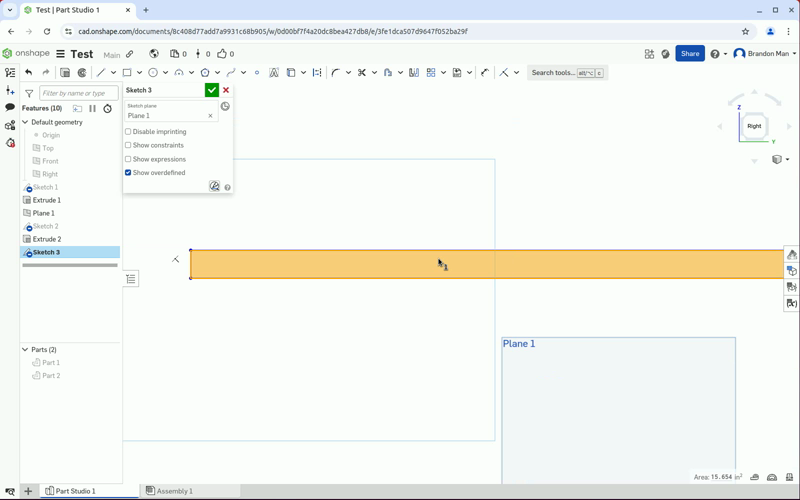
scroll(-6)
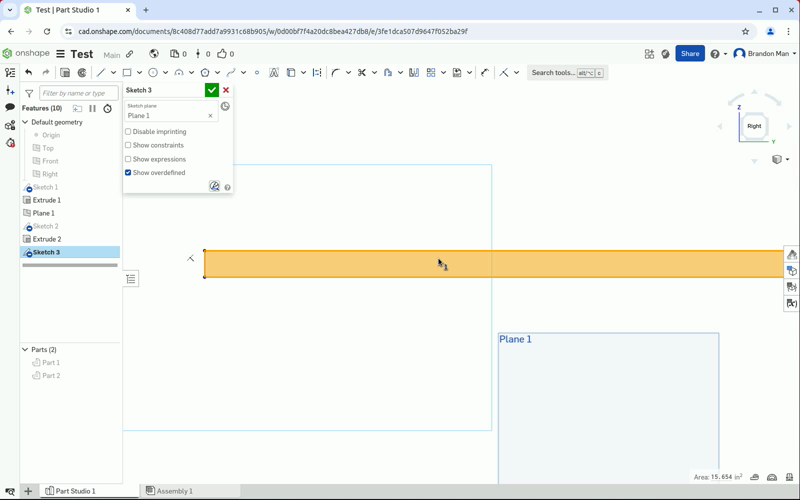
scroll(-6)
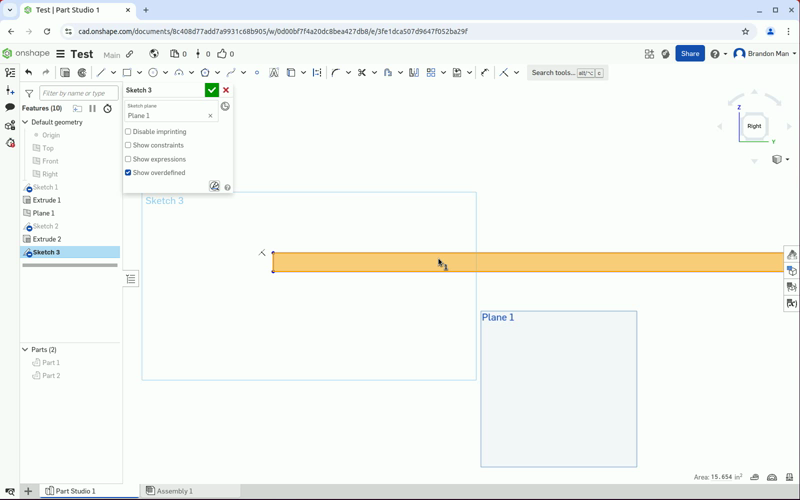
scroll(-6)
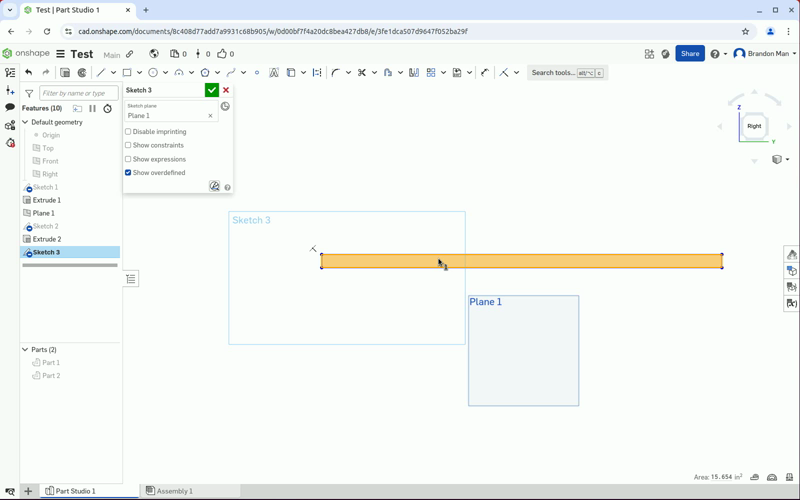
scroll(-6)
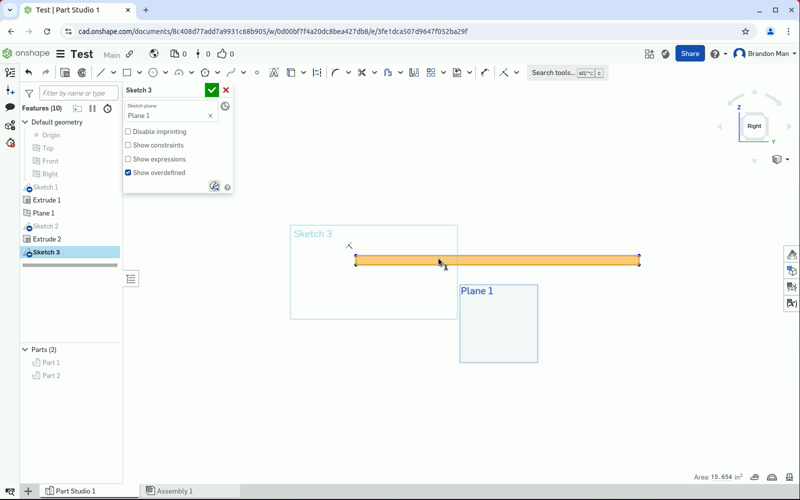
scroll(-6)
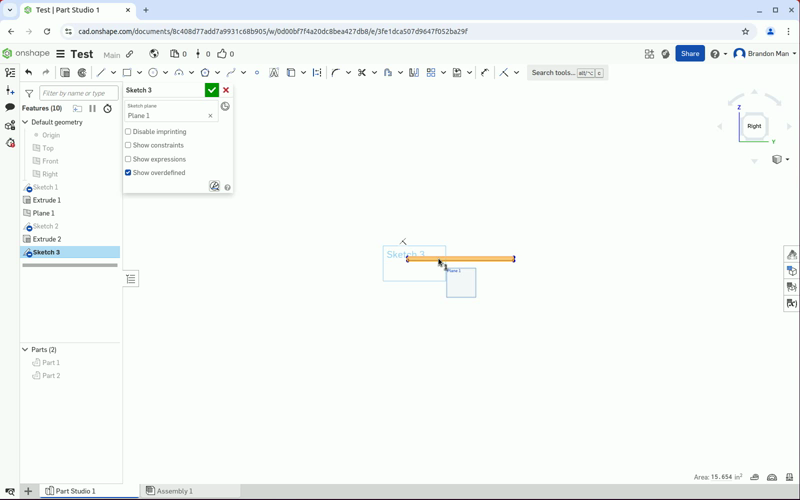
mouse_move(73, 352)
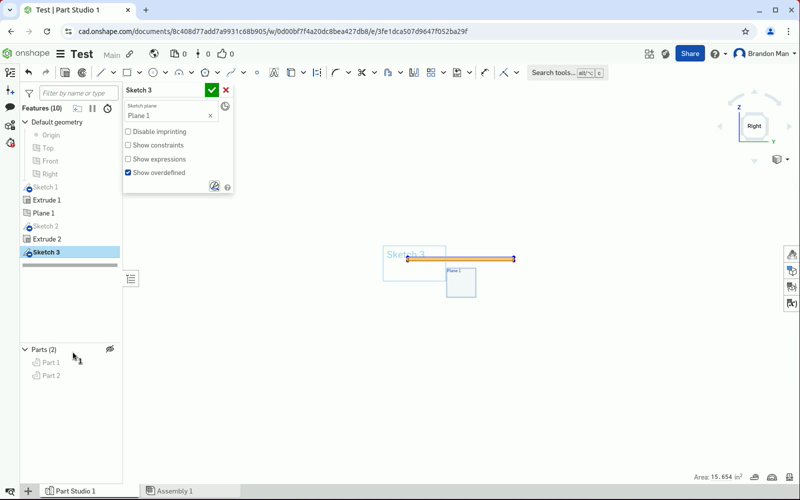
key(shift+y)
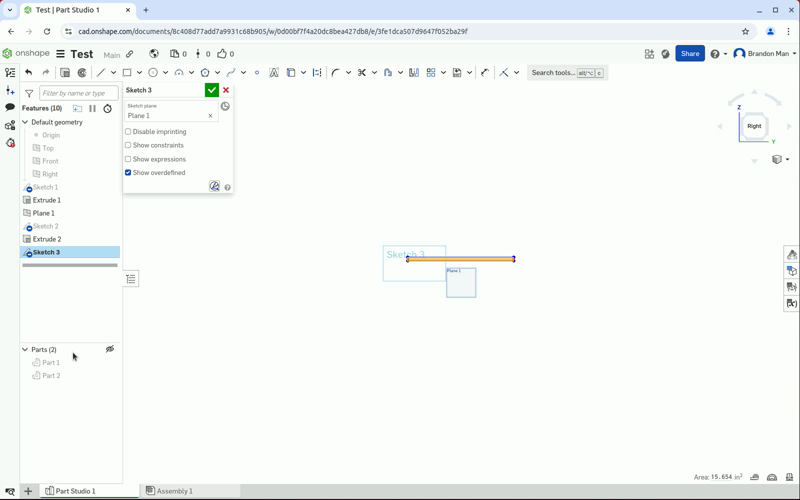
key(shift+e)
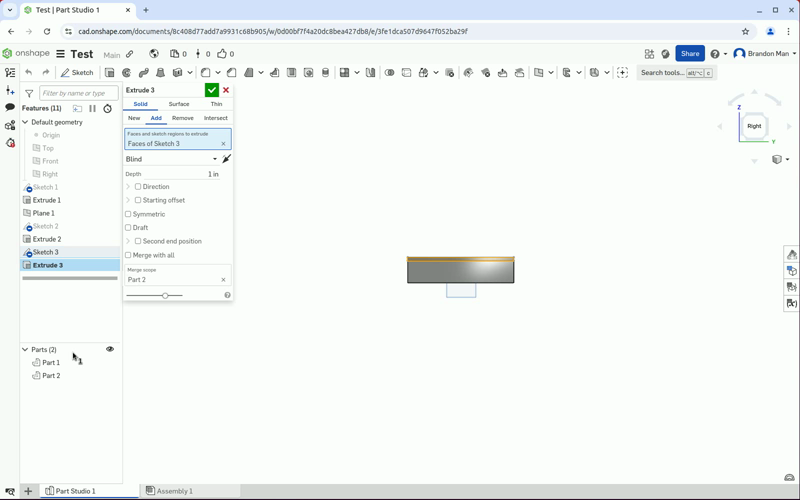
mouse_move(143, 106)
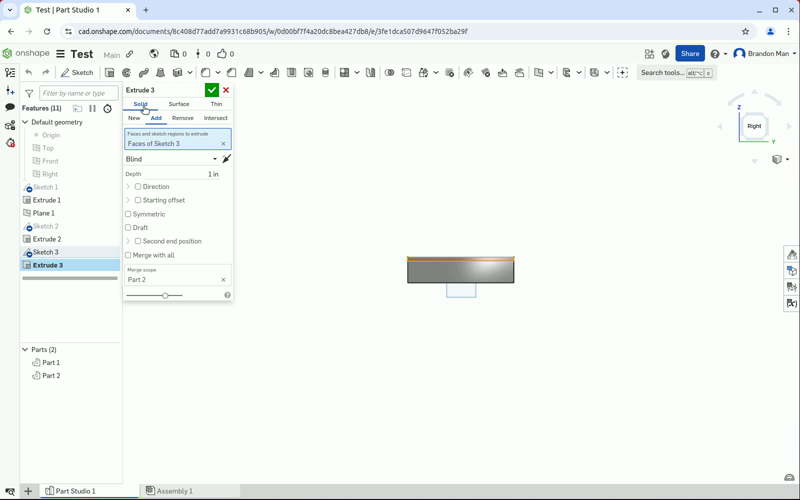
click(143, 106)
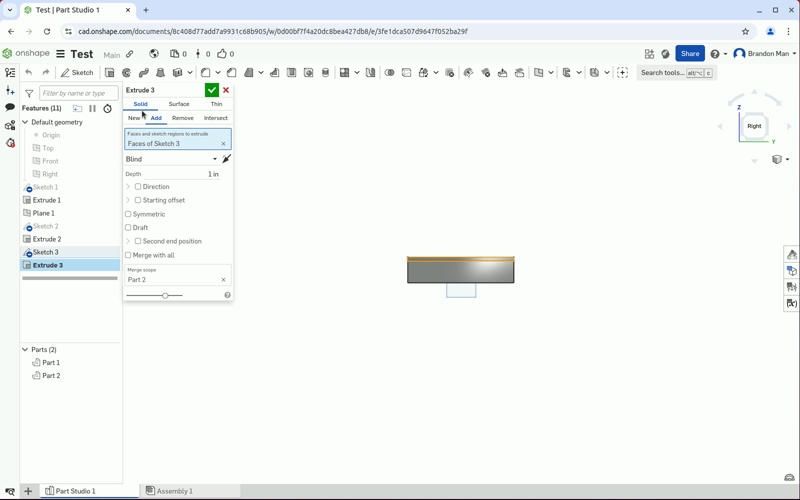
mouse_move(137, 120)
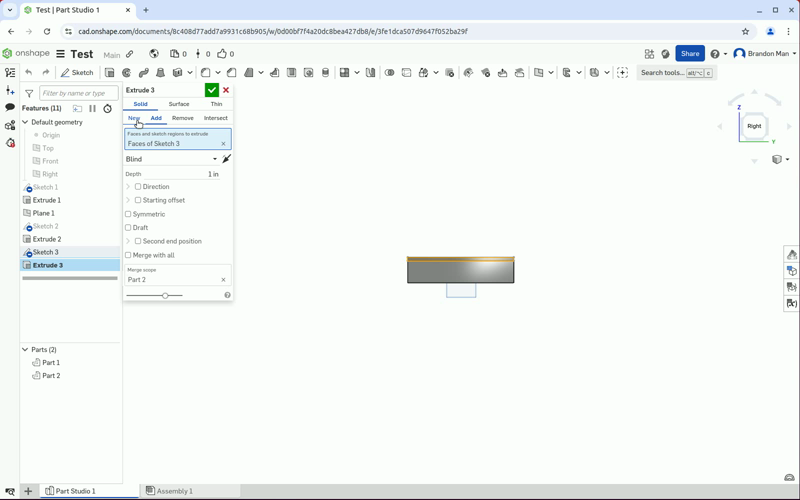
click(137, 120)
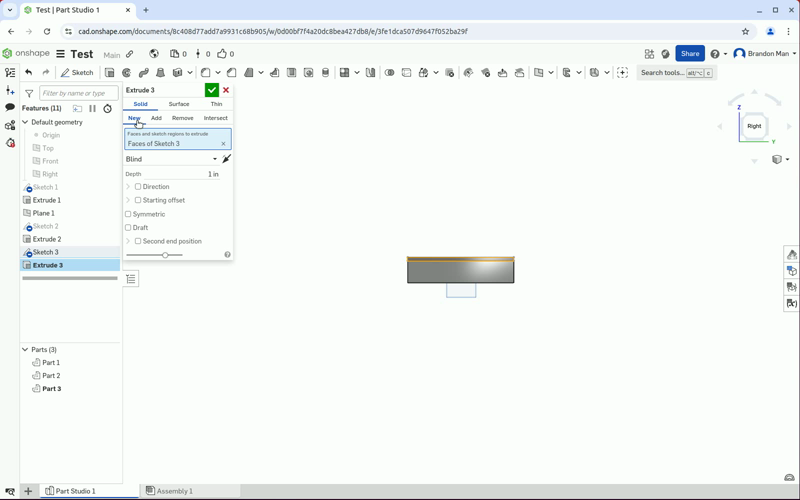
key(tab, 4)
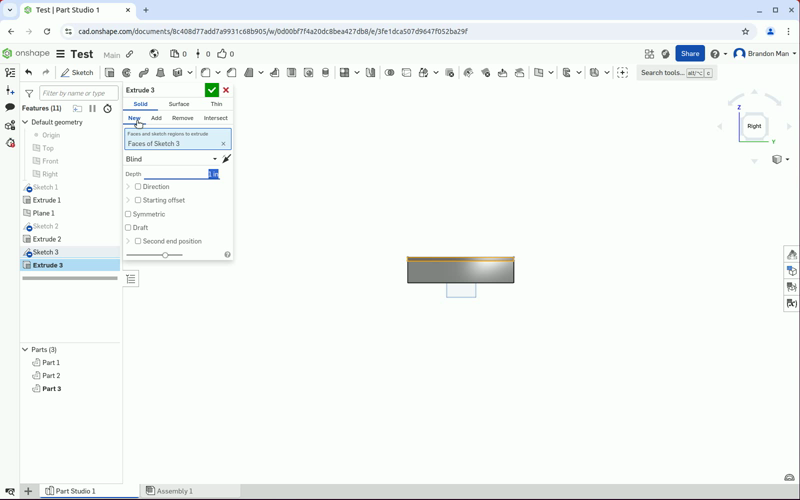
text(0.722)
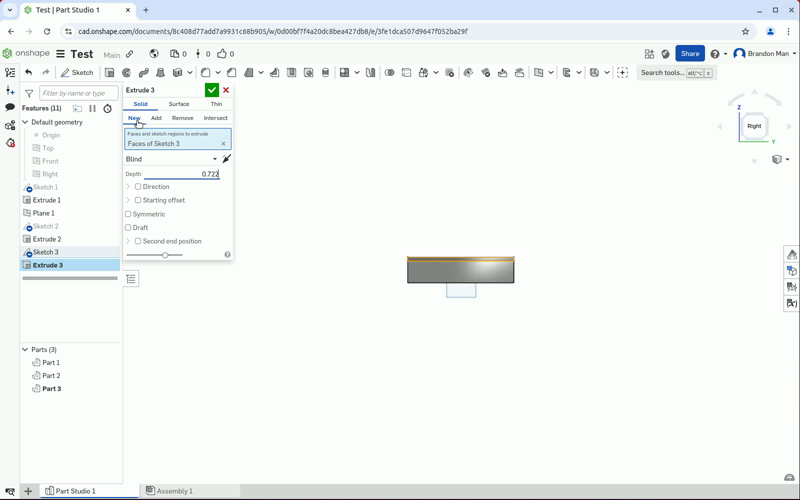
key(enter)
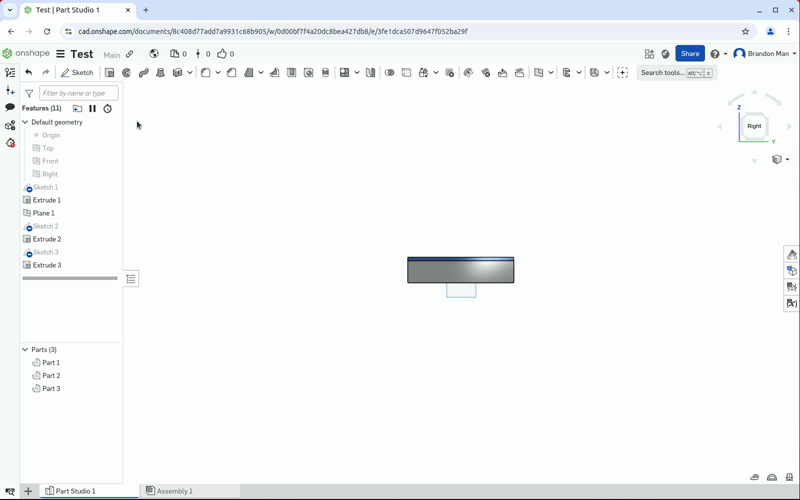
key(shift+h)
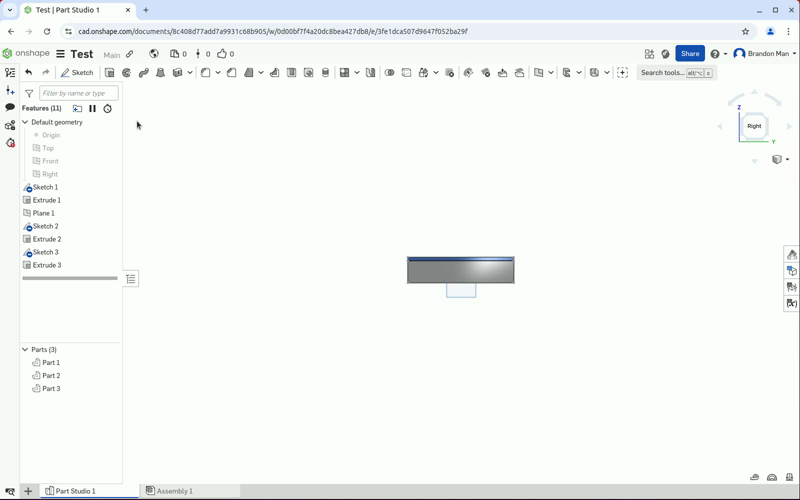
key(shift+h)
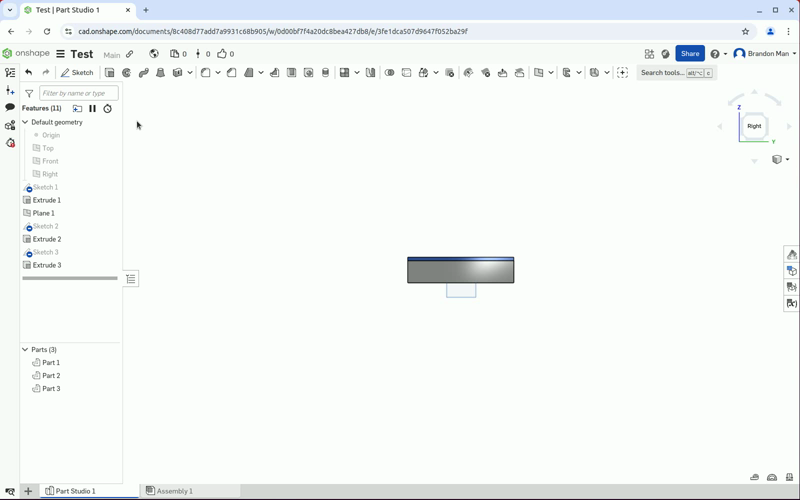
mouse_move(73, 189)
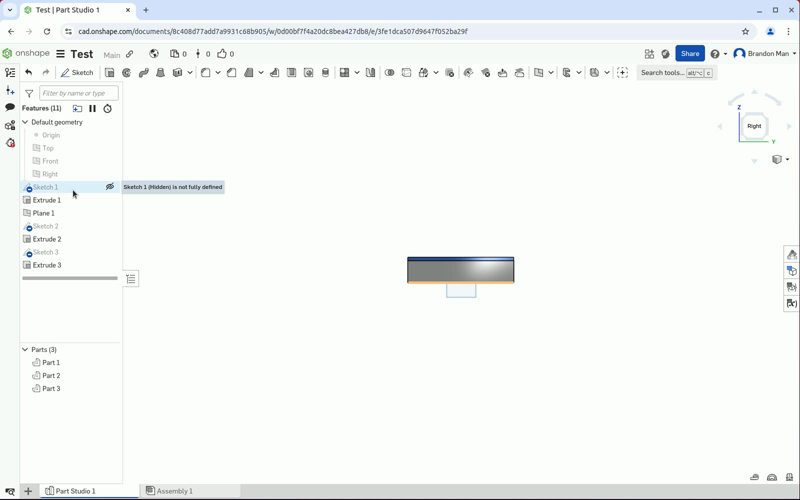
click(73, 189)
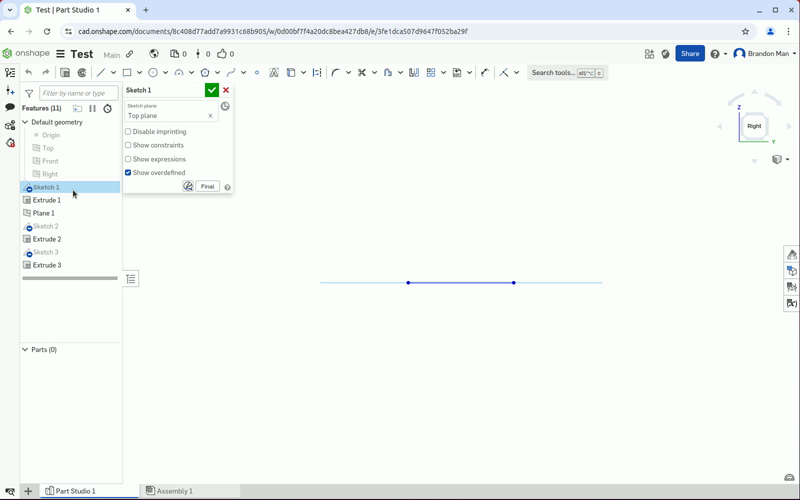
mouse_move(229, 92)
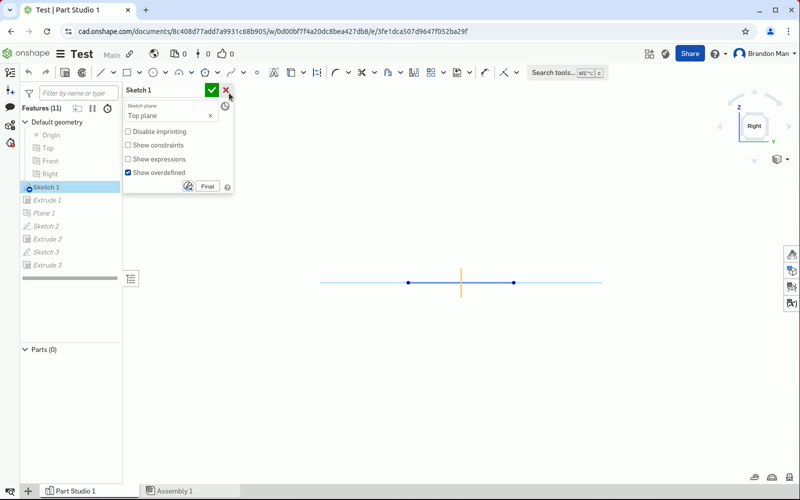
click(229, 92)
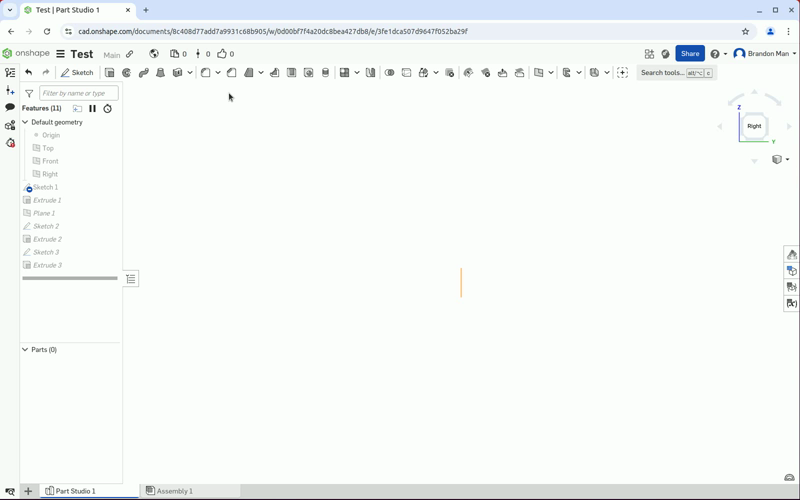
mouse_move(73, 352)
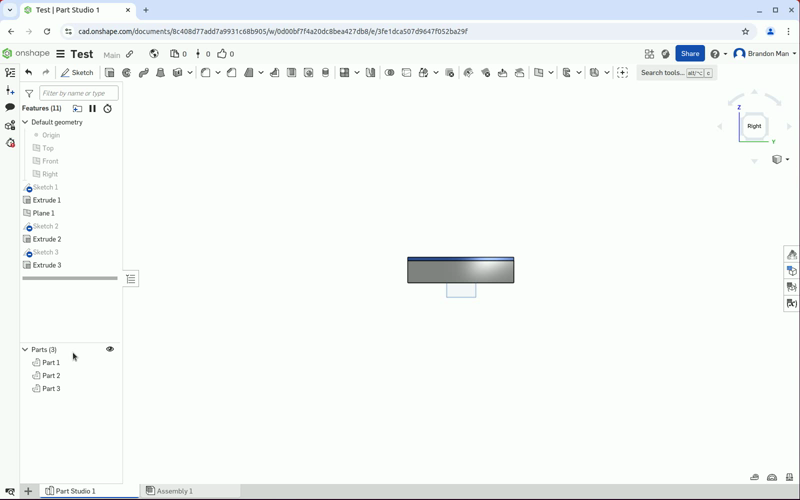
key(y)
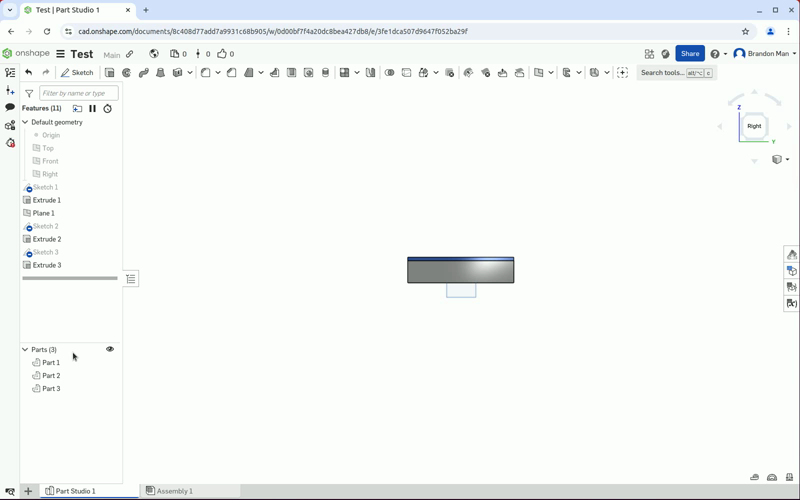
key(shift+p)
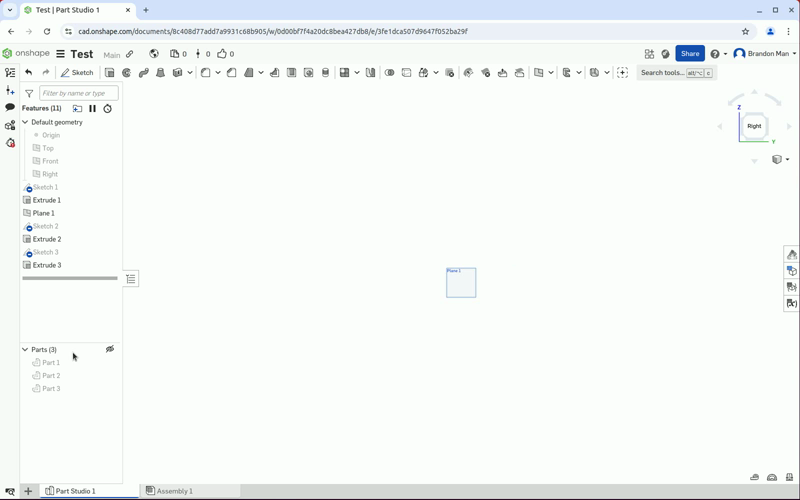
key(space)
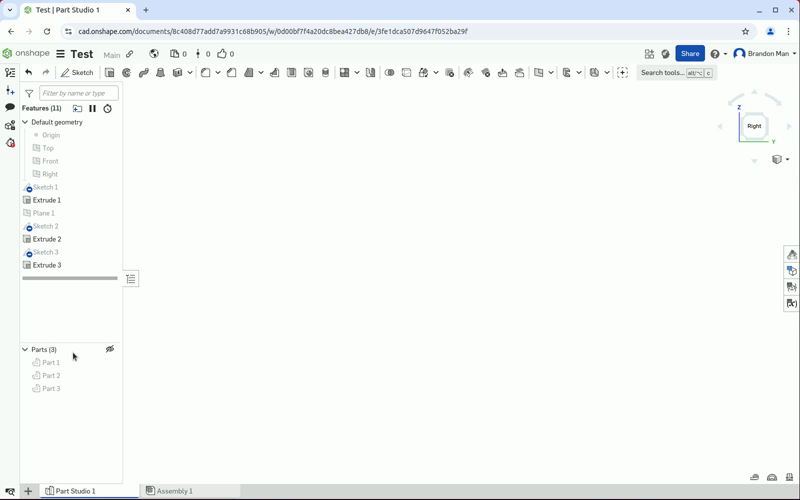
key_down(shift)
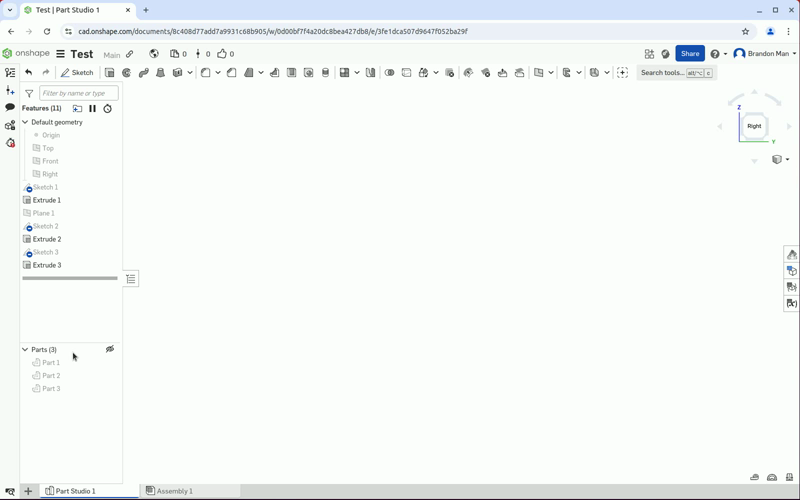
key(right)
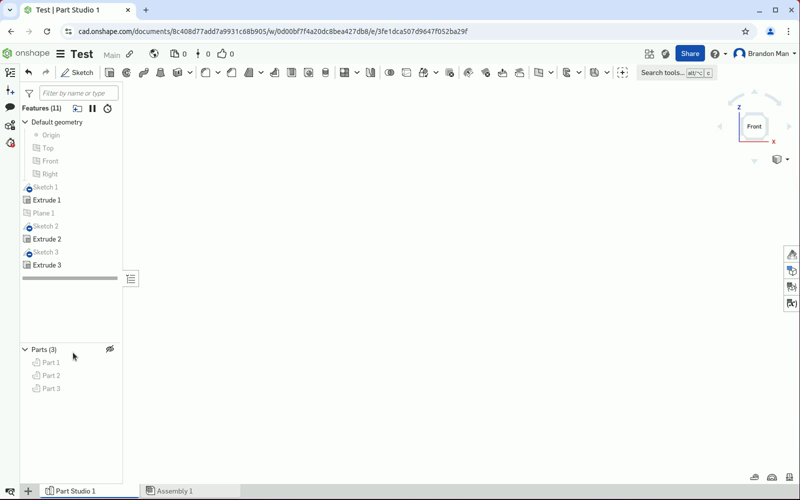
key_up(shift)
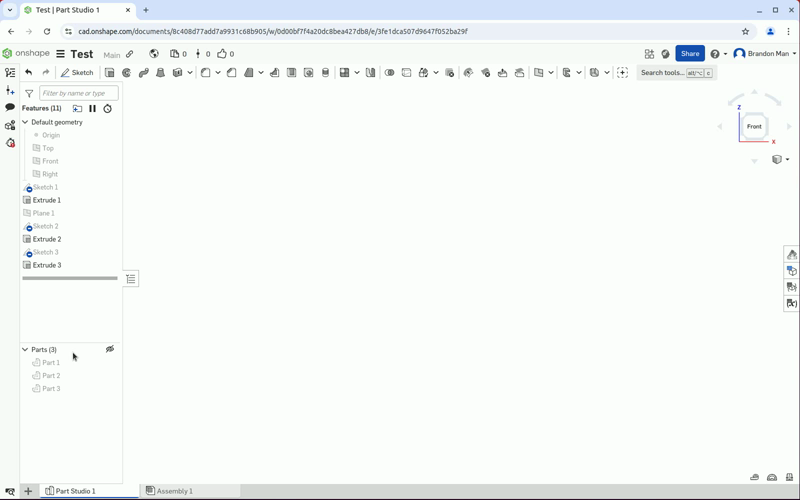
mouse_move(73, 352)
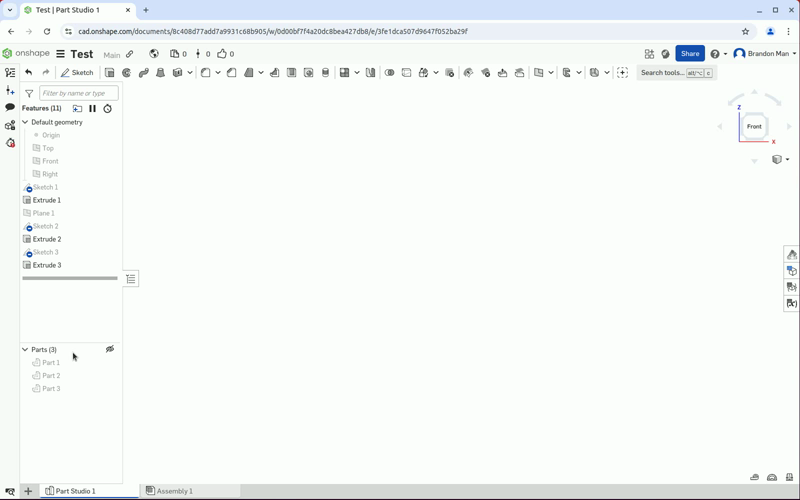
key(shift+y)
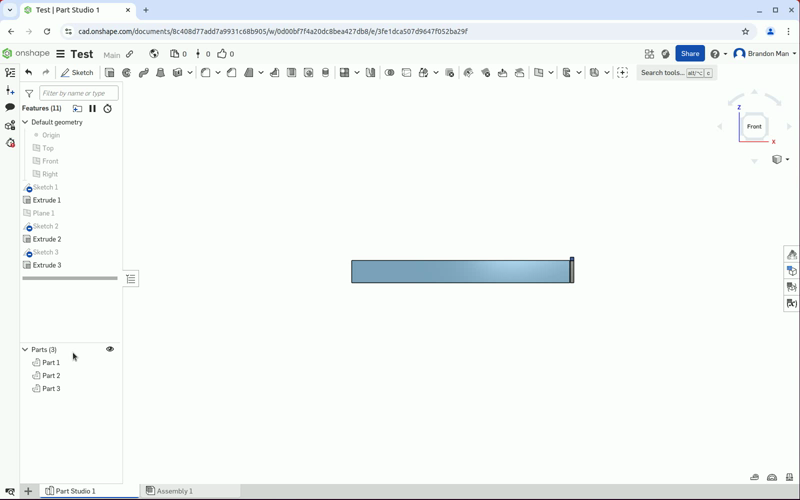
mouse_move(541, 75)
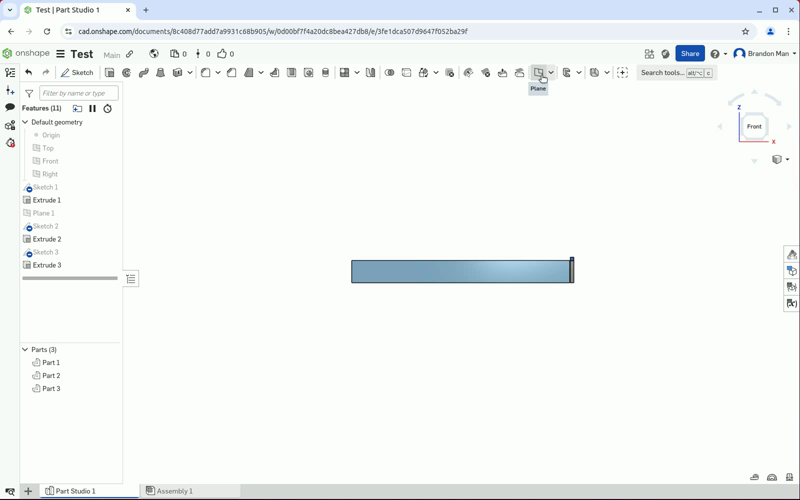
click(541, 75)
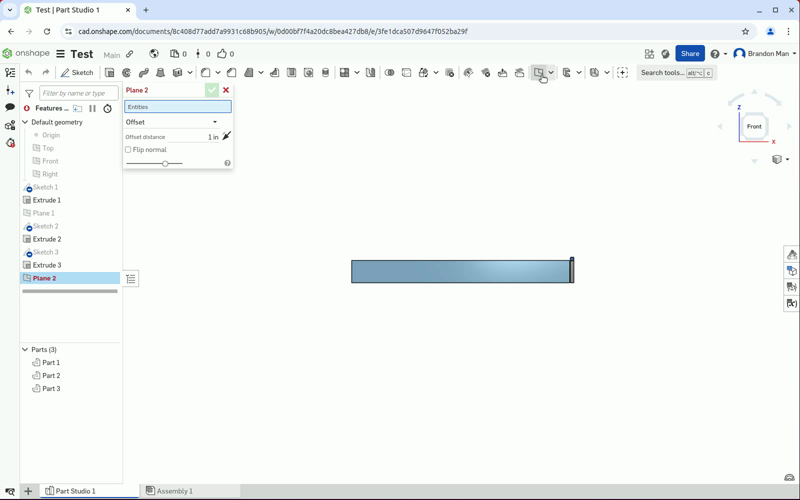
mouse_move(73, 163)
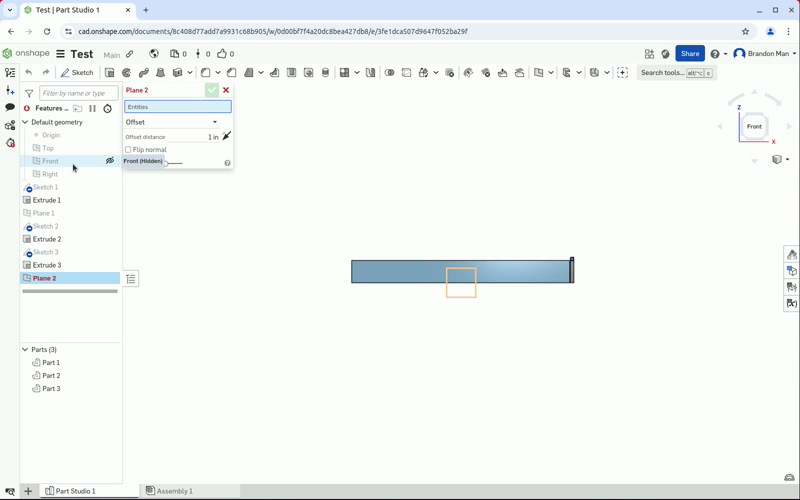
click(73, 163)
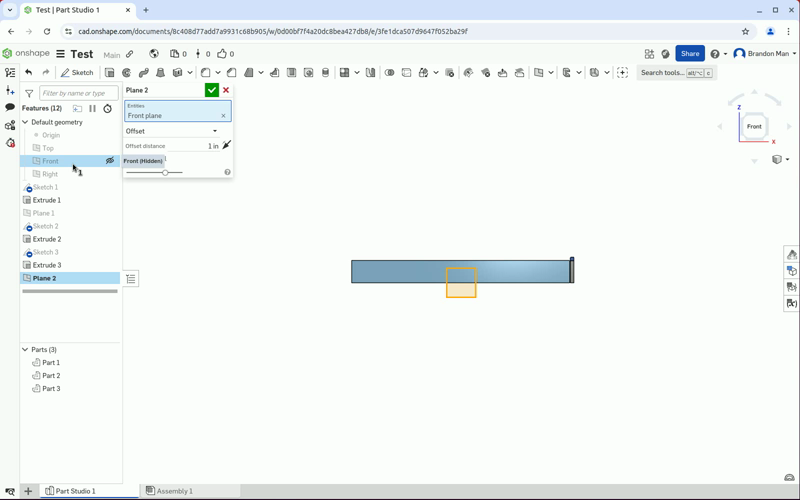
key(tab, 2)
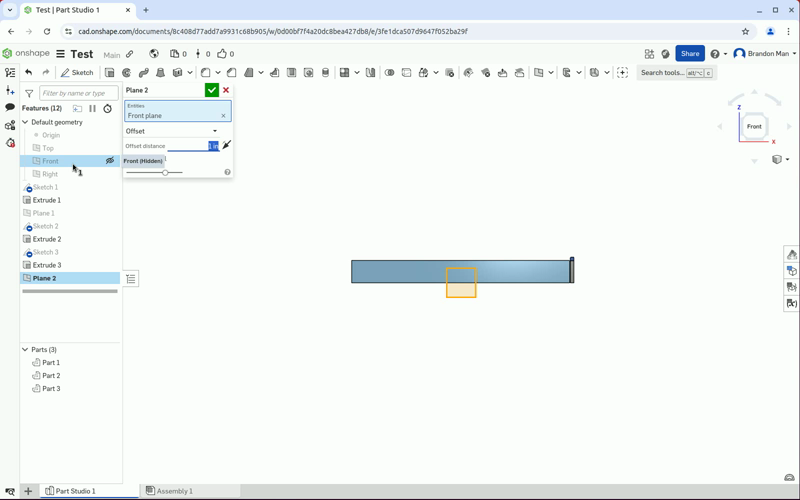
text(10.845)
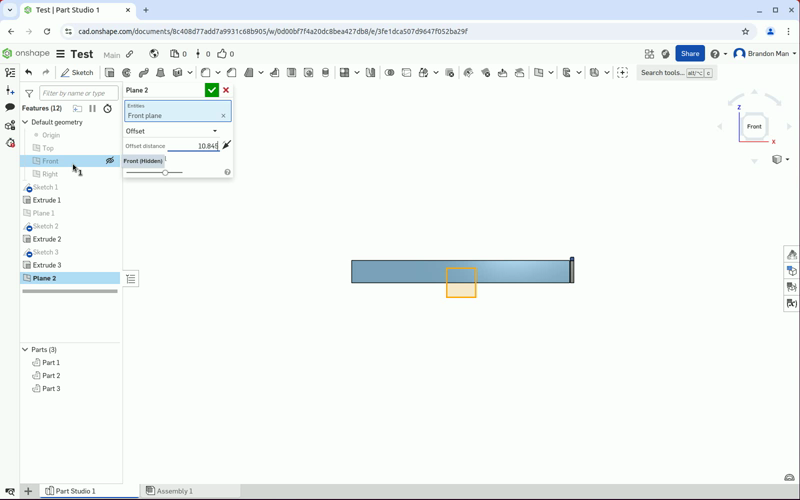
key(enter, 2)
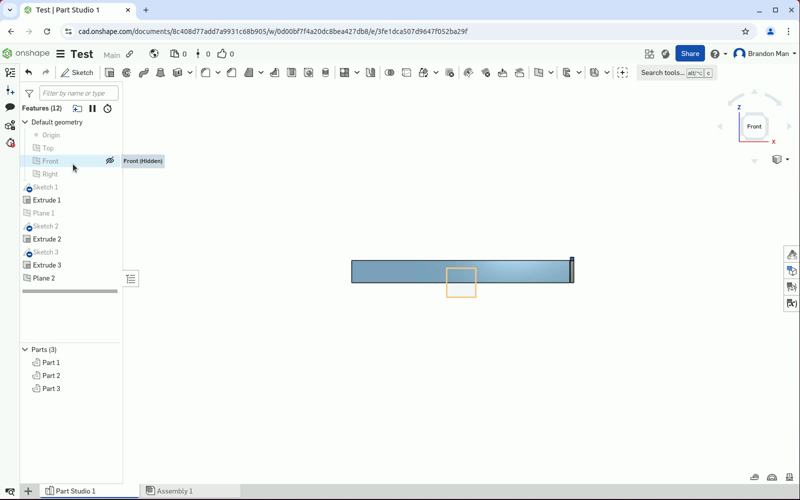
key(shift+s)
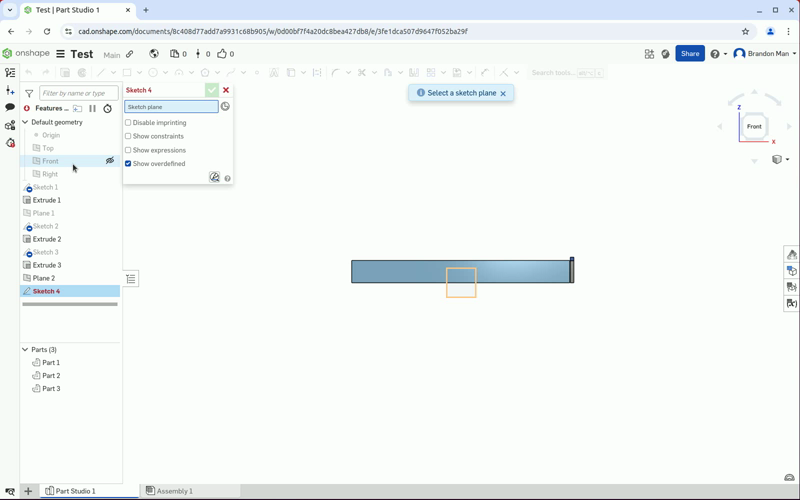
mouse_move(73, 280)
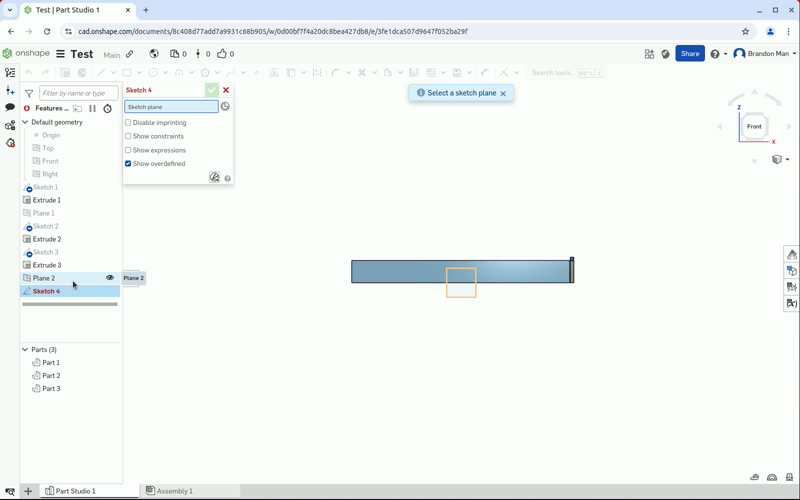
click(73, 280)
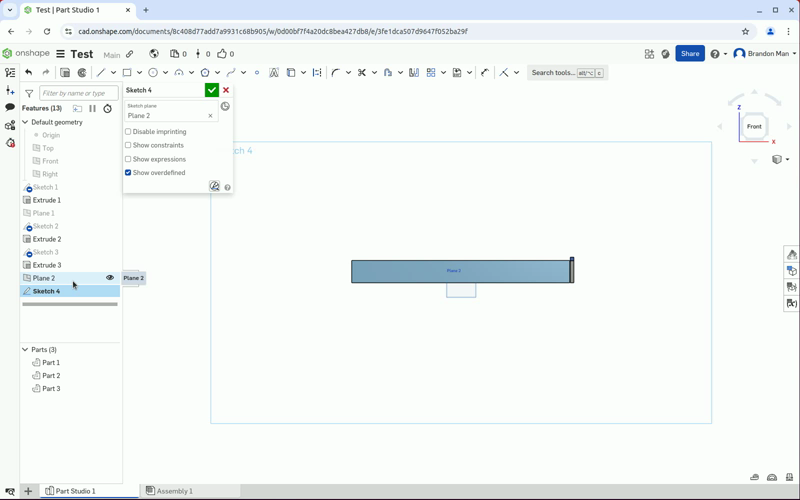
mouse_move(73, 352)
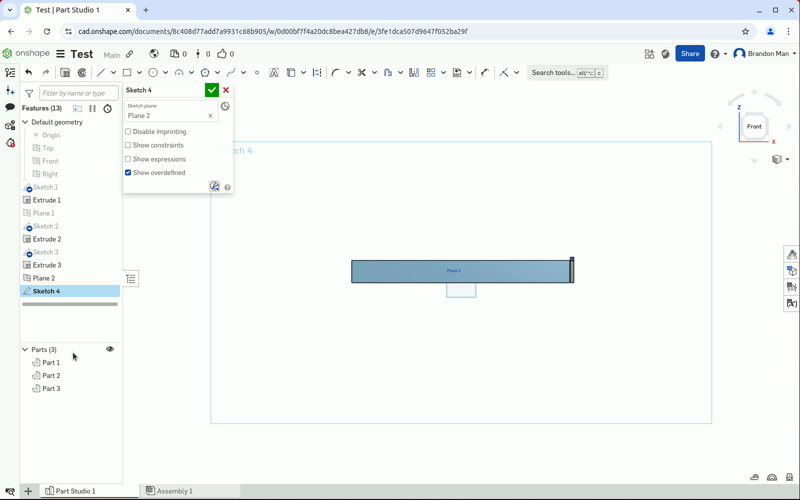
key(y)
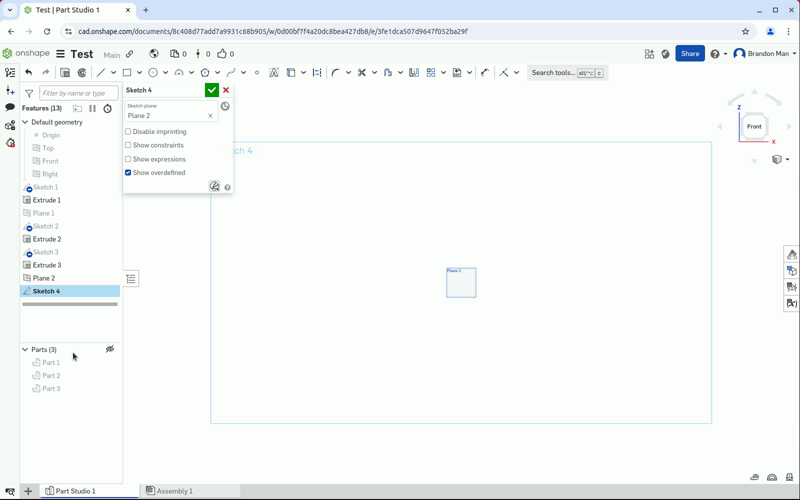
key(l)
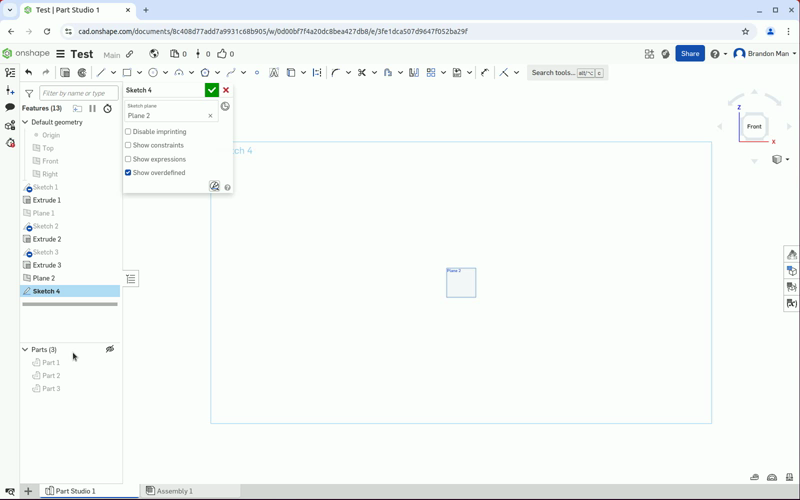
key_down(shift)
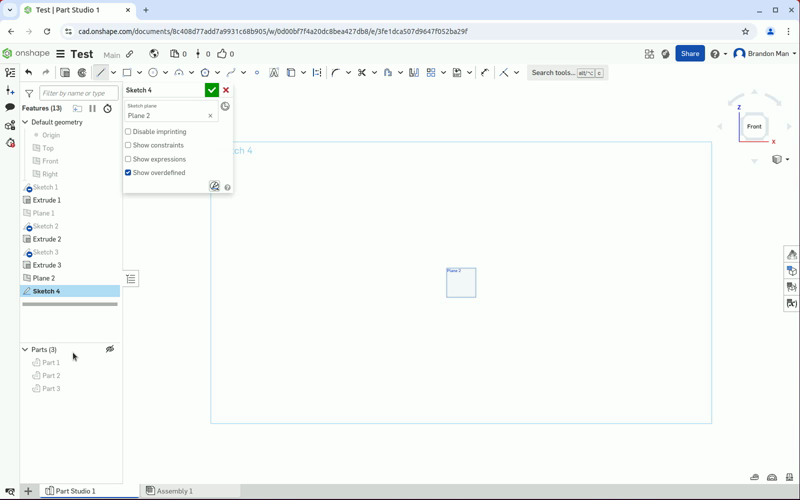
mouse_move(348, 282)
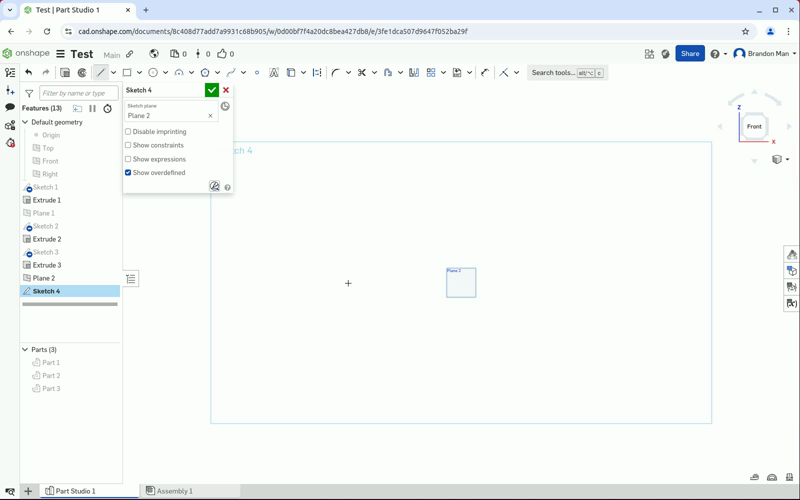
click(348, 282)
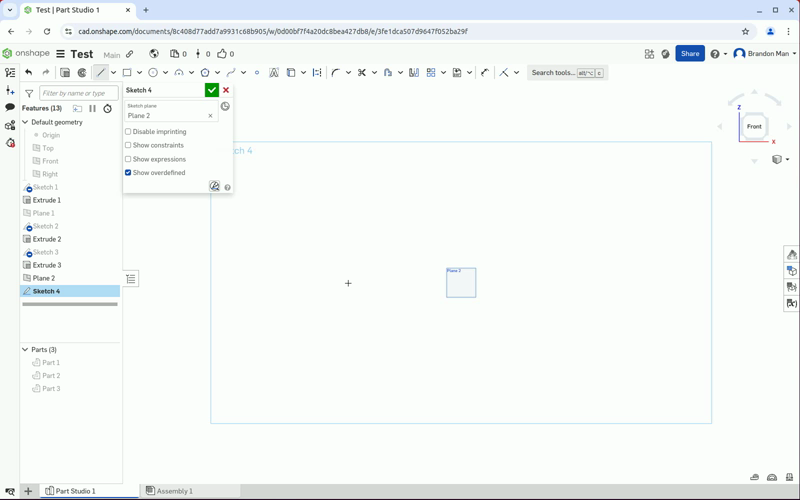
key_up(shift)
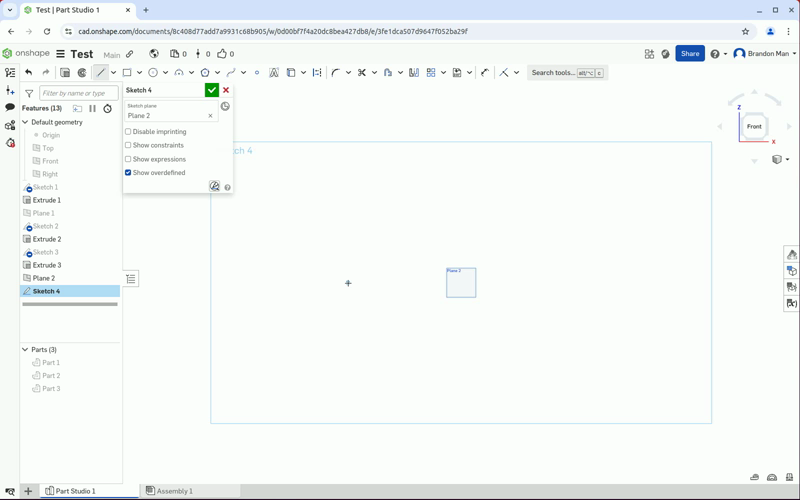
key_down(shift)
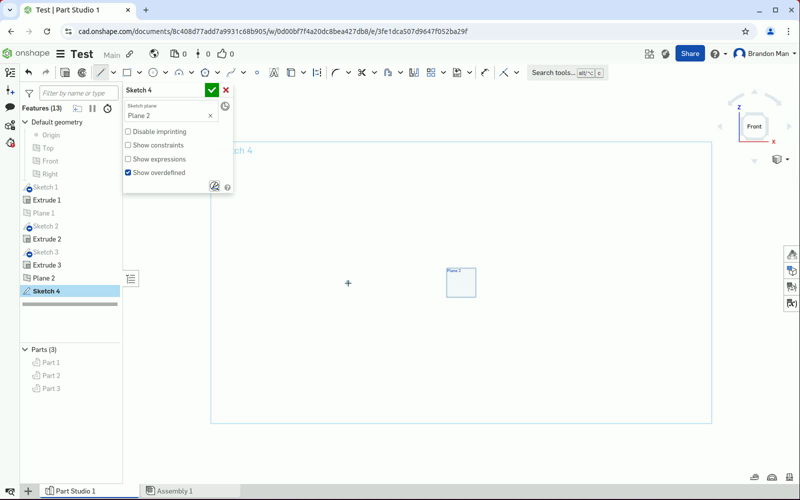
mouse_move(378, 282)
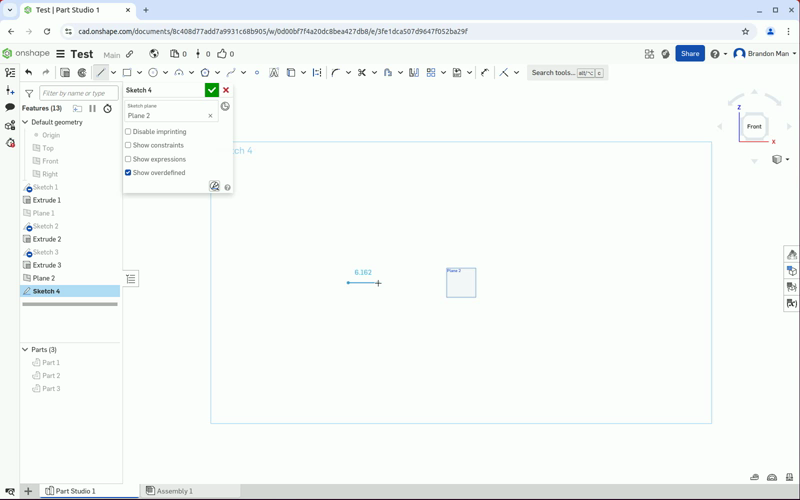
mouse_move(350, 282)
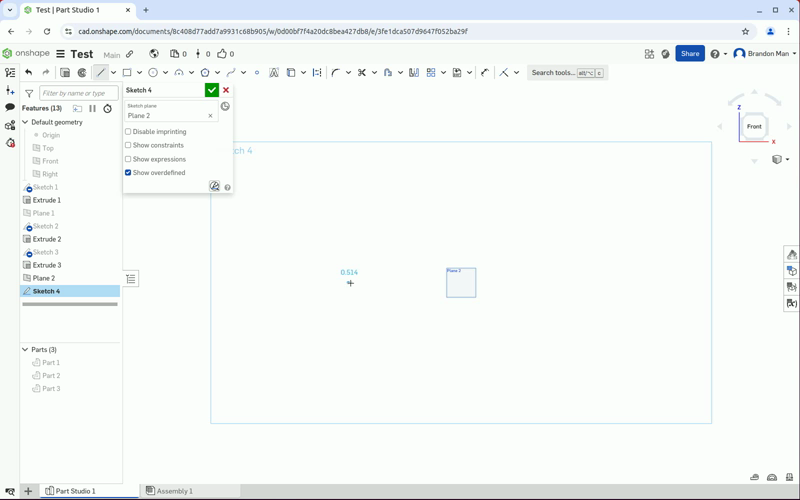
scroll(6)
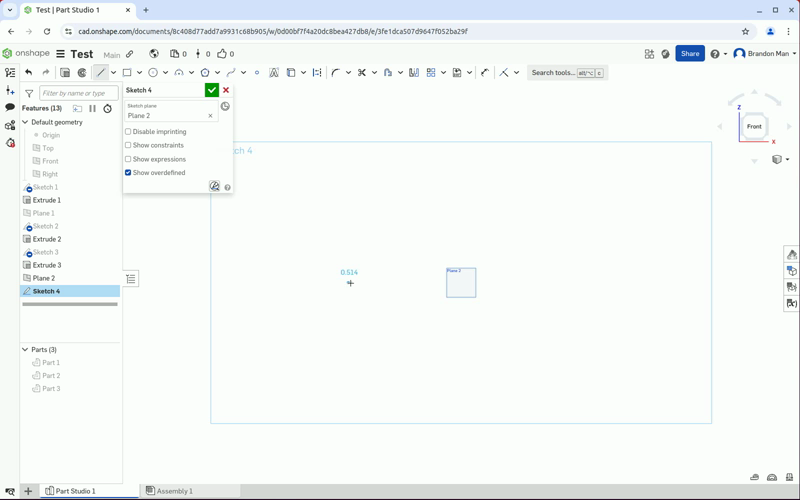
scroll(6)
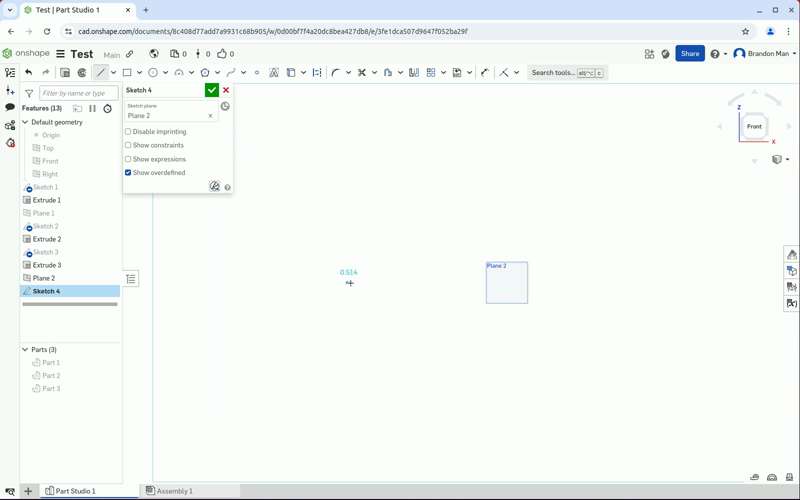
scroll(6)
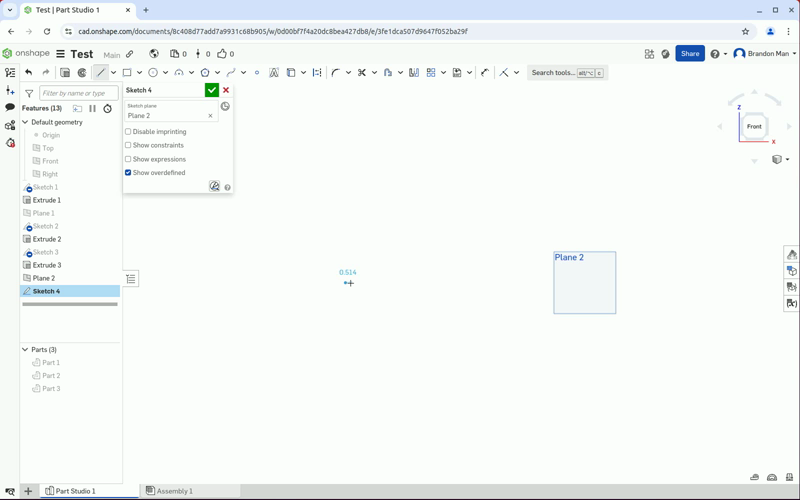
scroll(6)
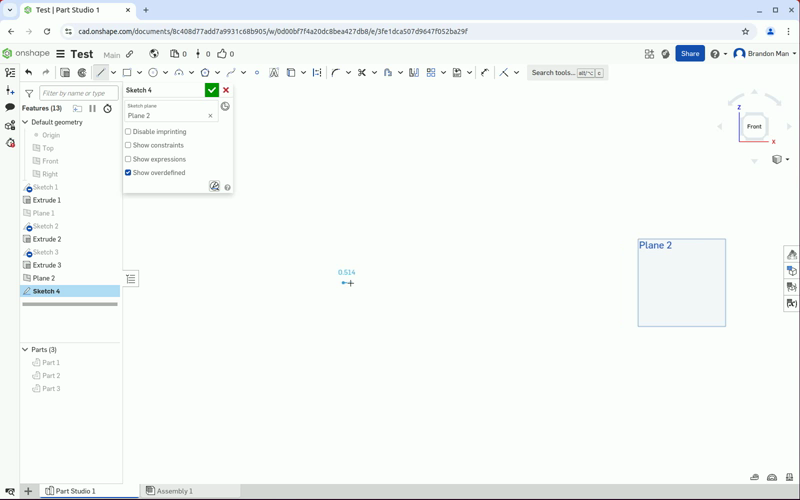
scroll(6)
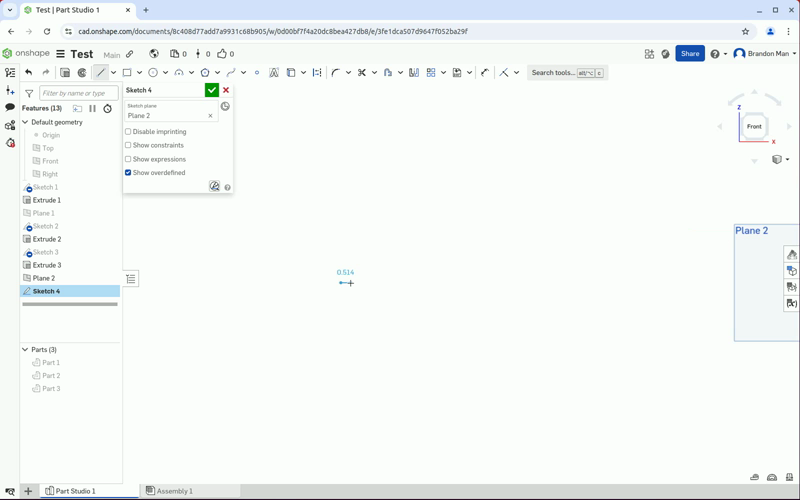
scroll(6)
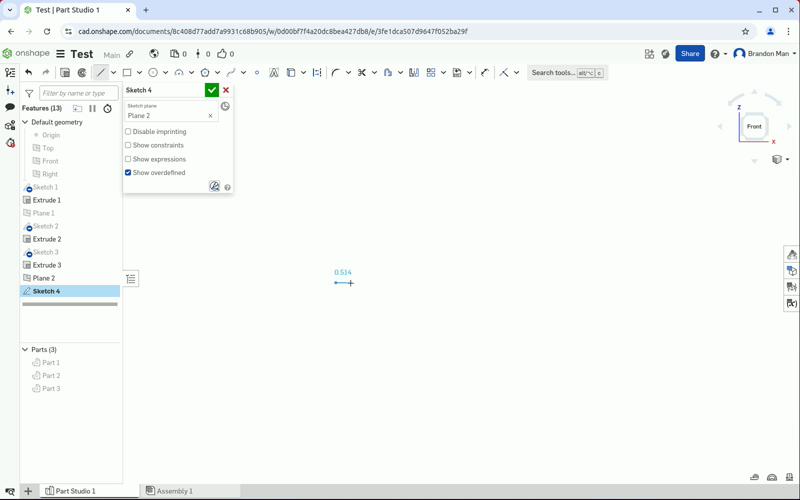
scroll(6)
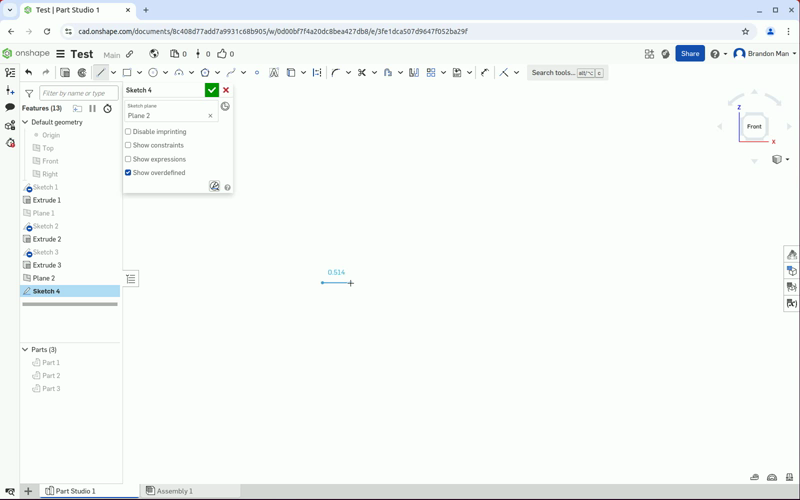
click(350, 282)
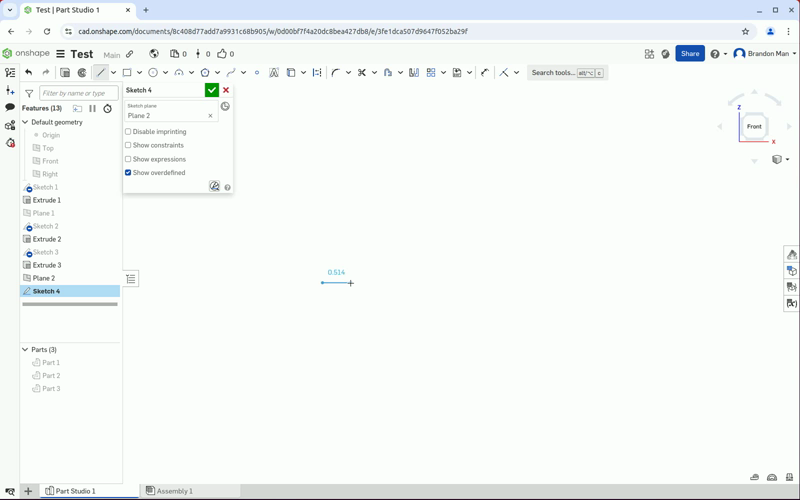
scroll(-6)
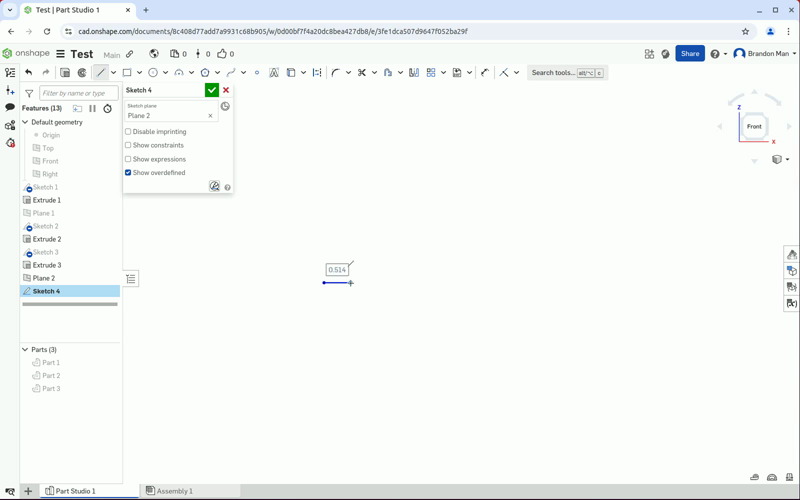
scroll(-6)
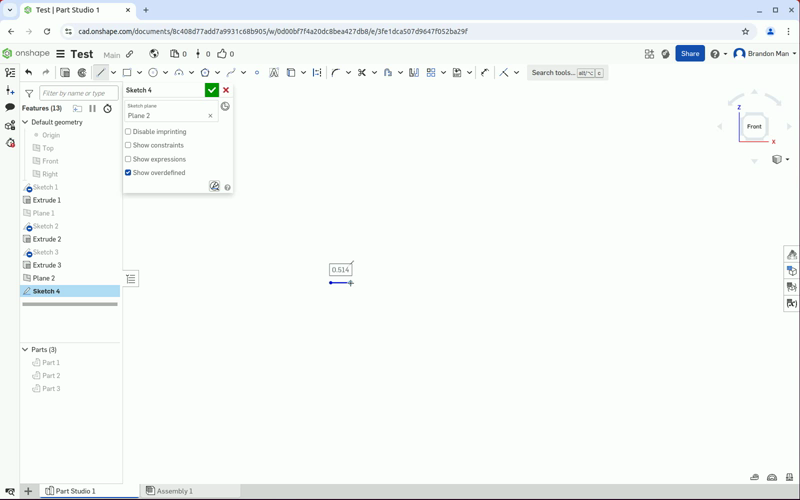
scroll(-6)
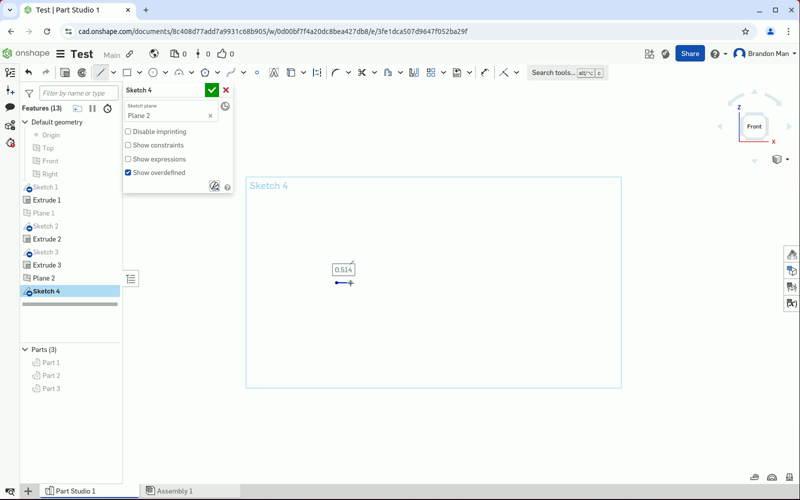
scroll(-6)
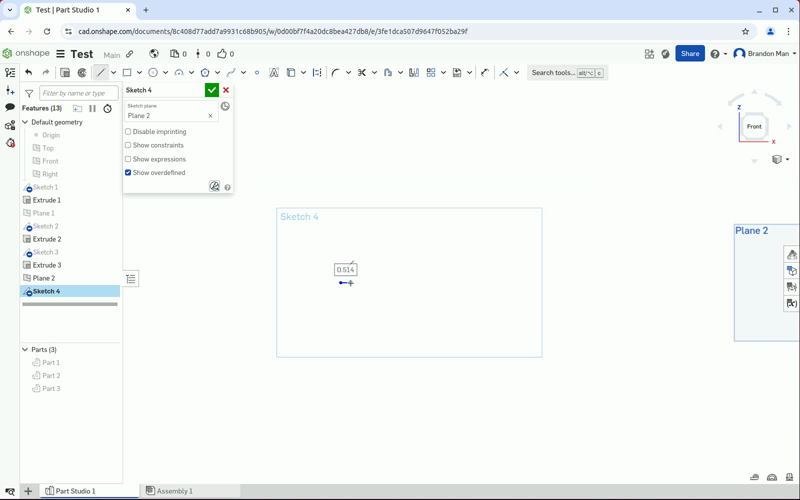
scroll(-6)
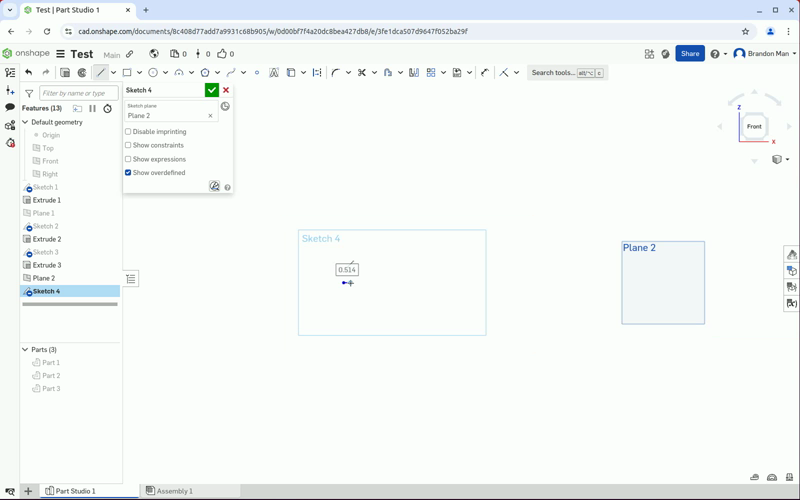
scroll(-6)
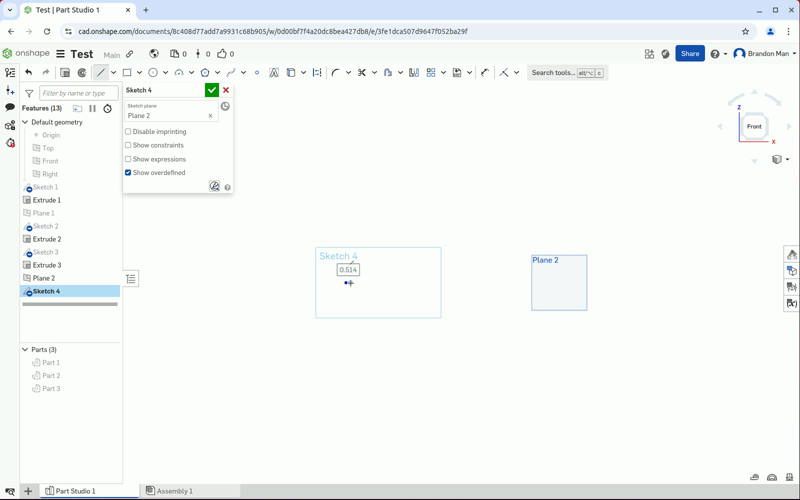
scroll(-6)
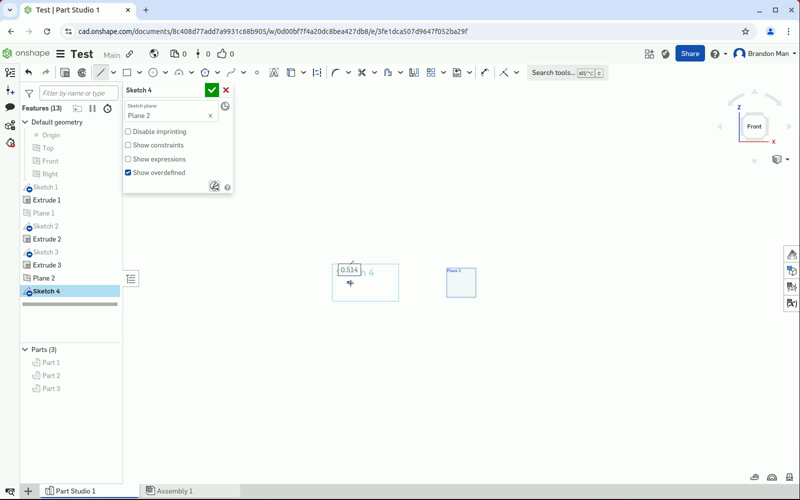
key_up(shift)
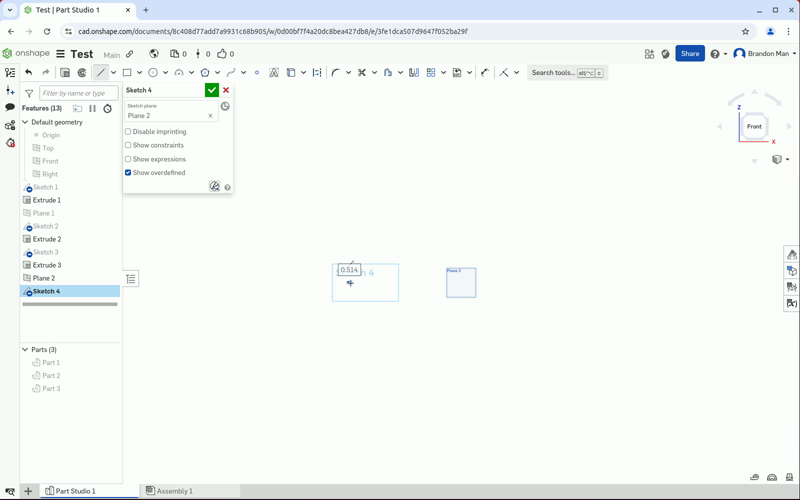
key_down(shift)
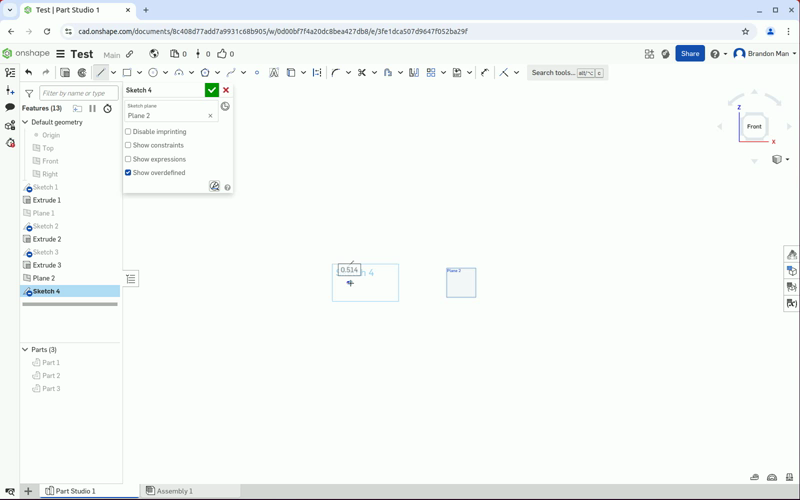
mouse_move(380, 282)
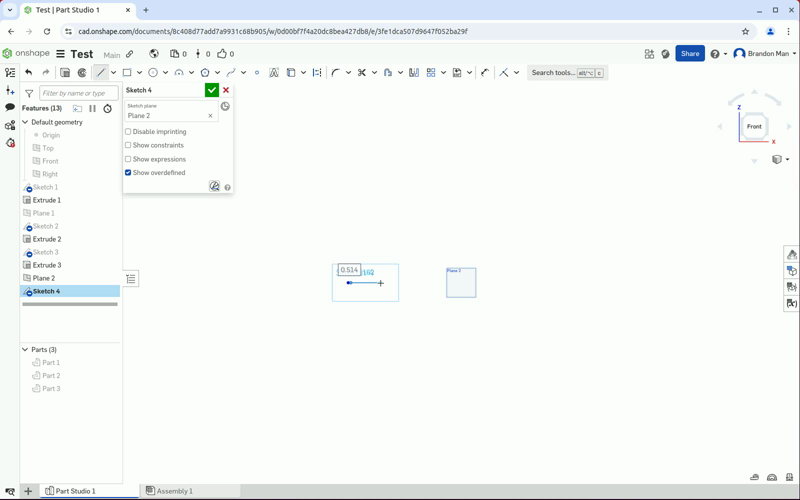
mouse_move(350, 259)
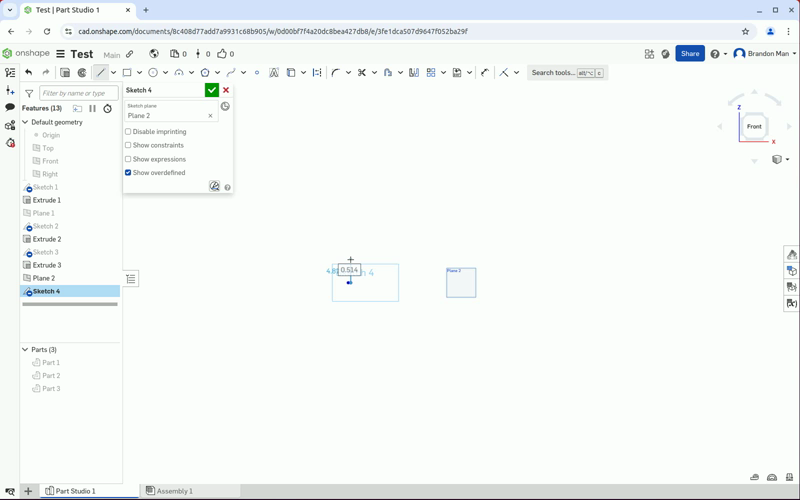
click(350, 259)
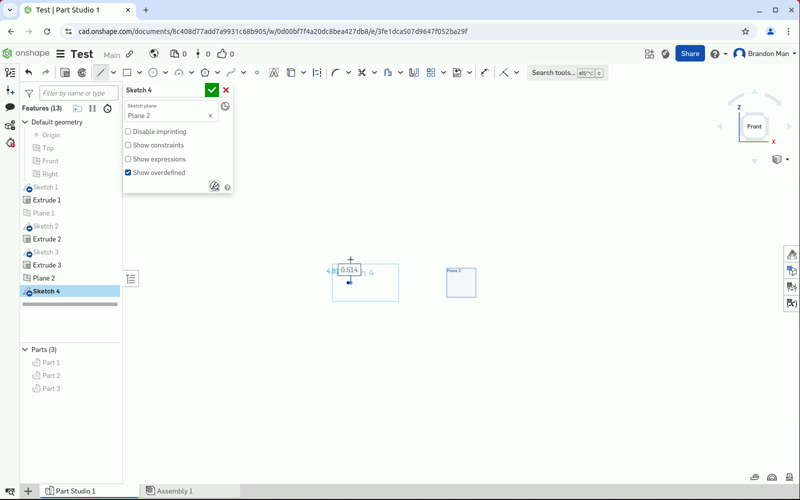
key_up(shift)
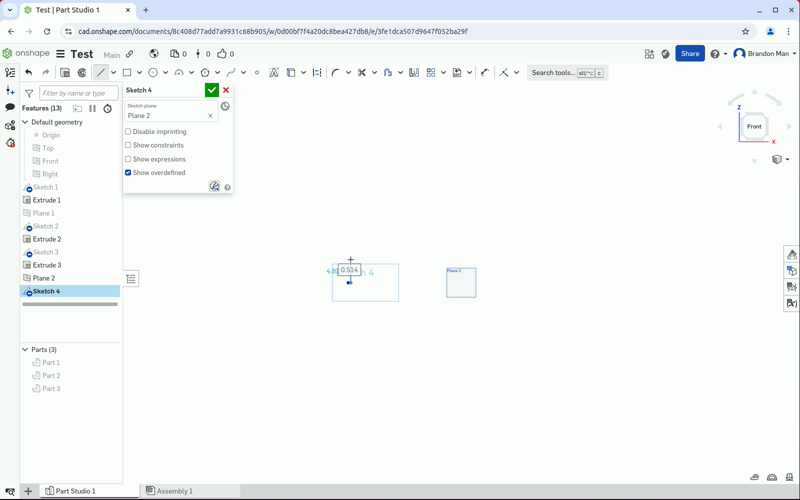
key_down(shift)
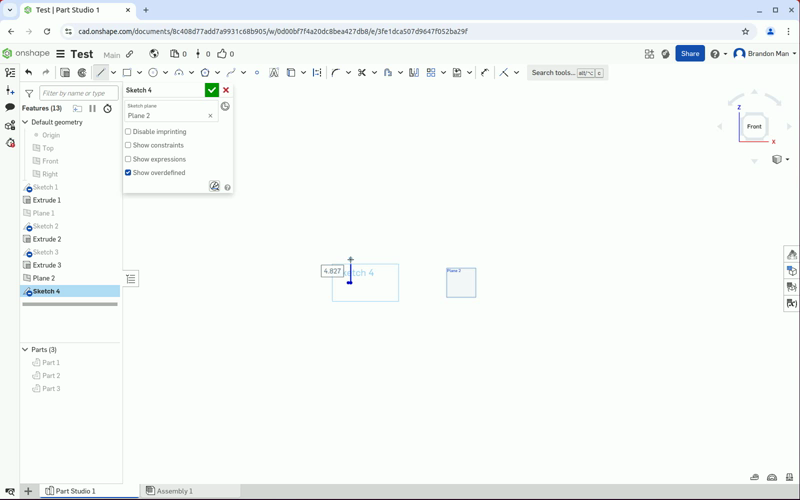
mouse_move(569, 259)
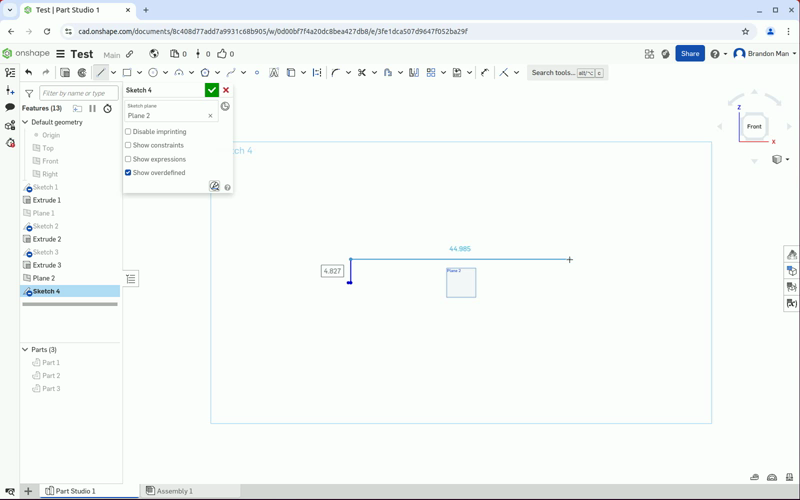
click(569, 259)
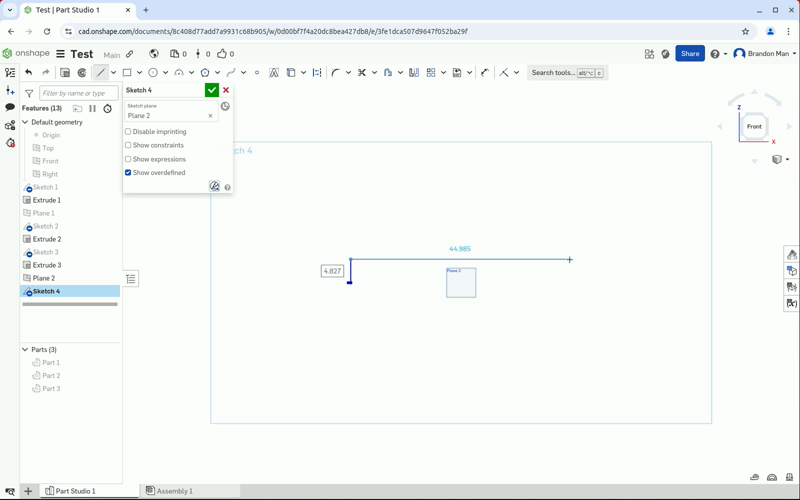
key_up(shift)
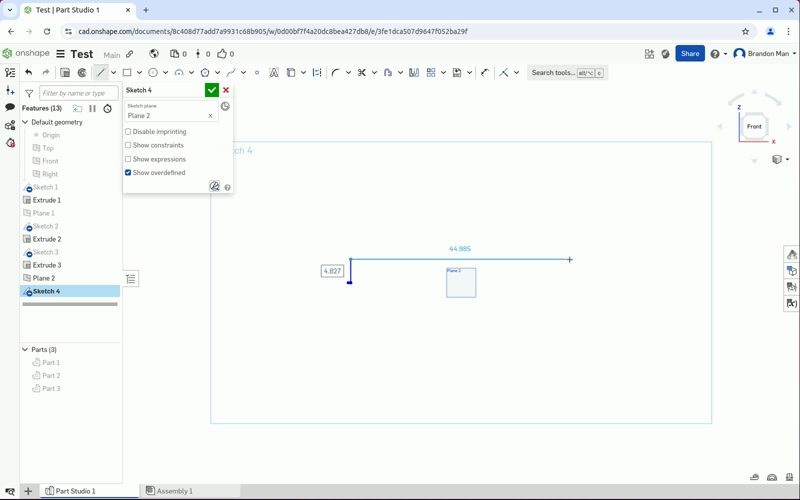
key_down(shift)
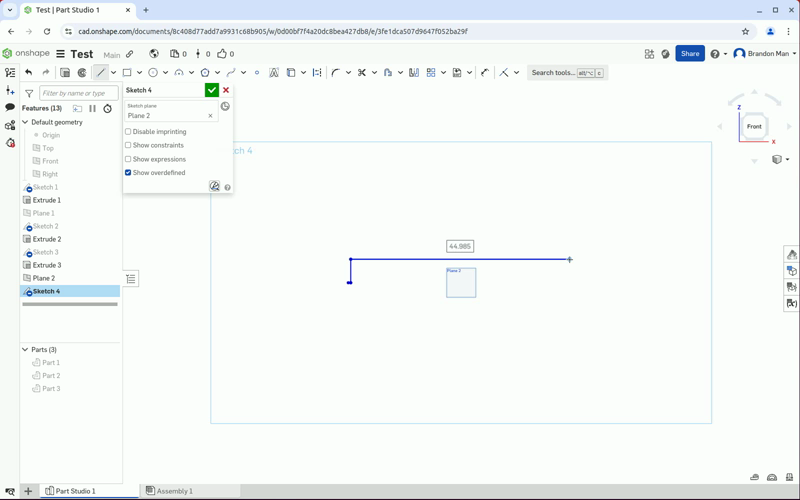
mouse_move(589, 259)
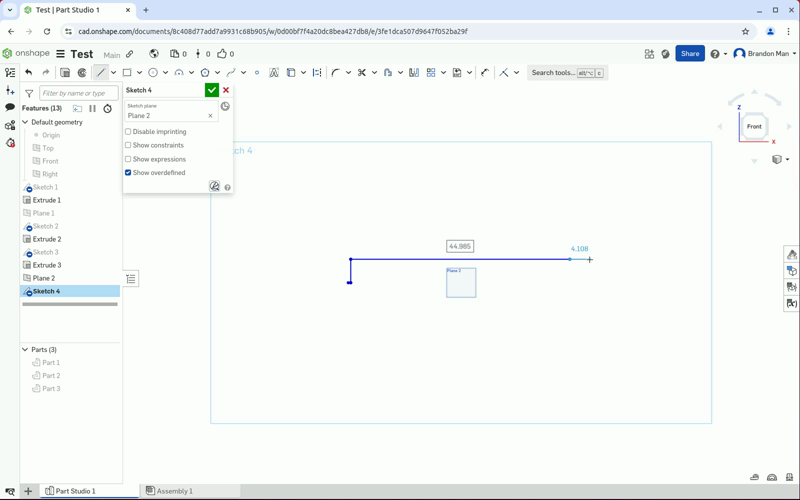
mouse_move(569, 282)
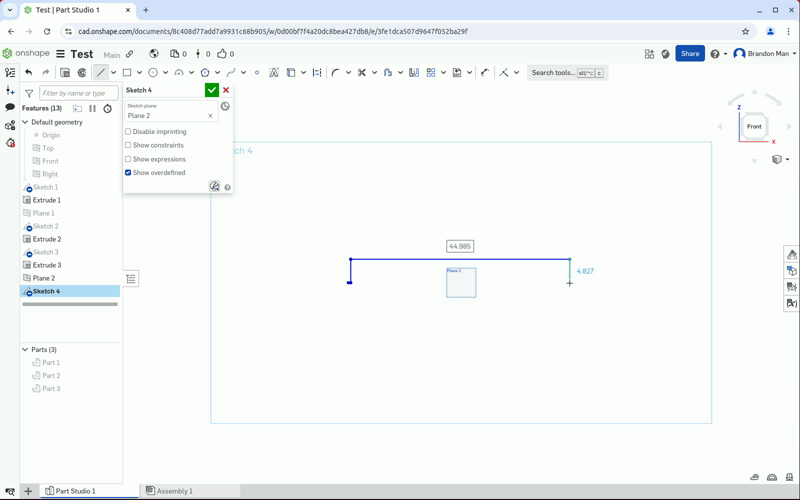
click(569, 282)
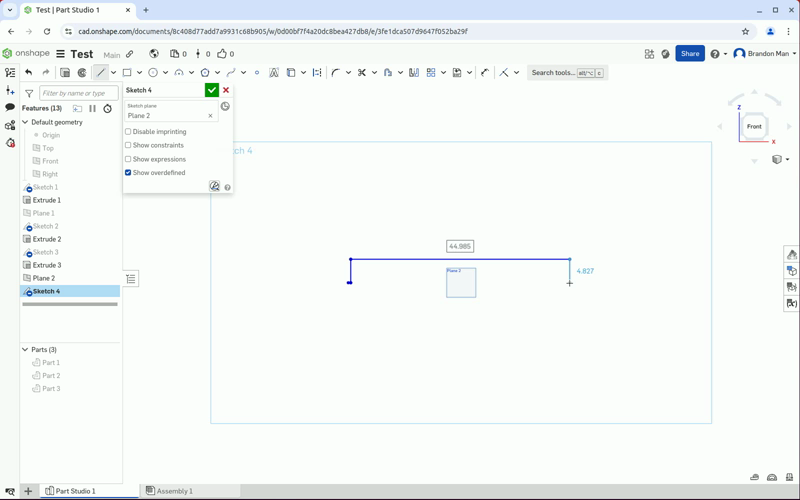
key_up(shift)
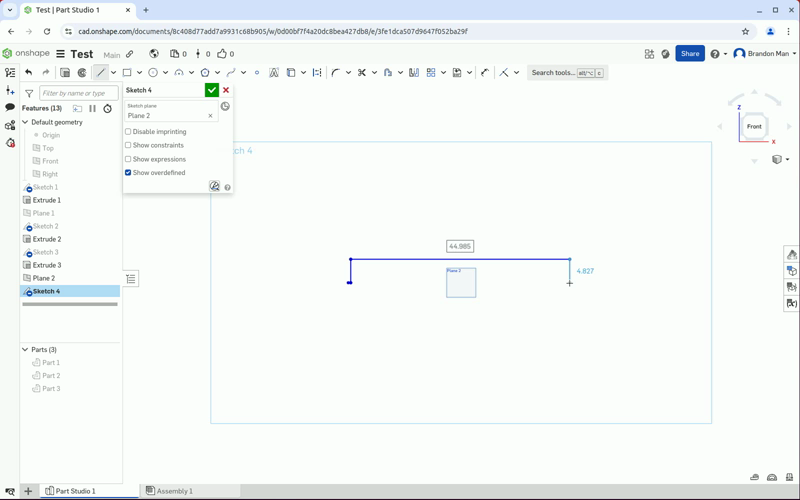
key_down(shift)
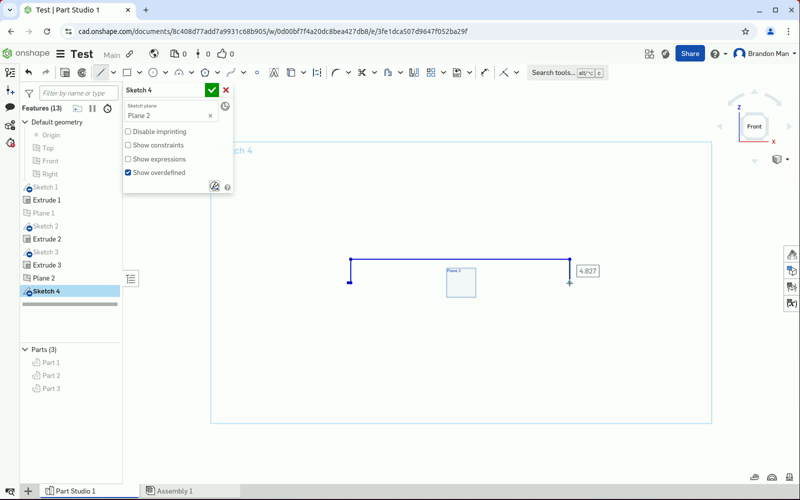
mouse_move(589, 282)
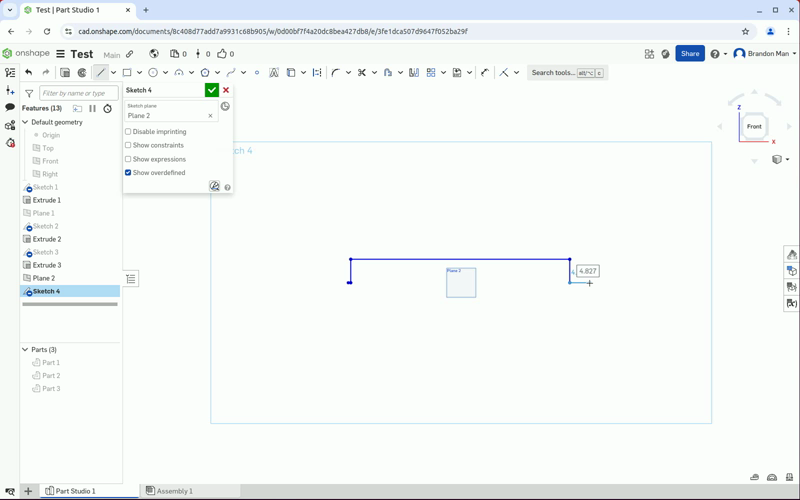
mouse_move(572, 282)
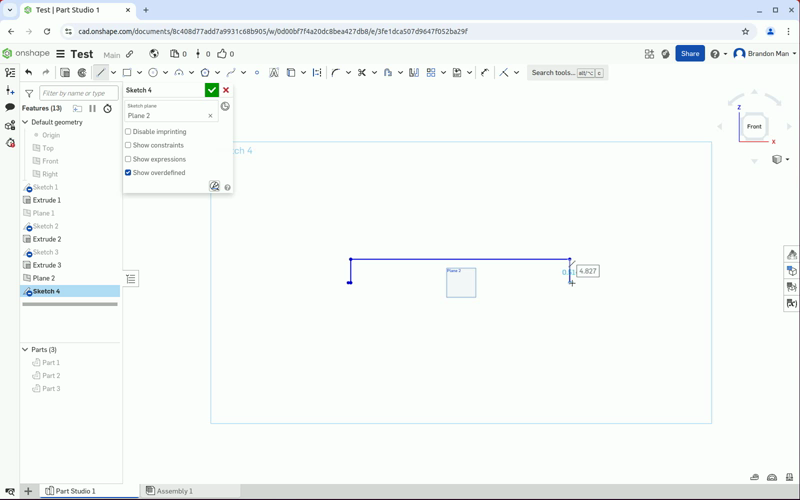
scroll(6)
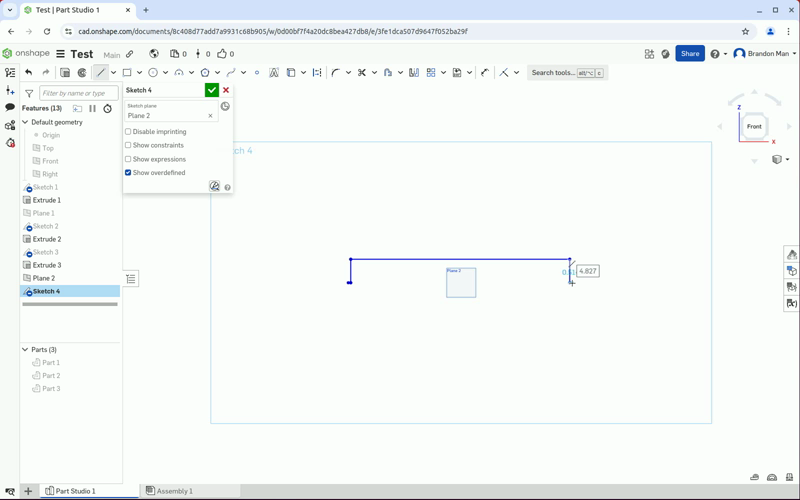
scroll(6)
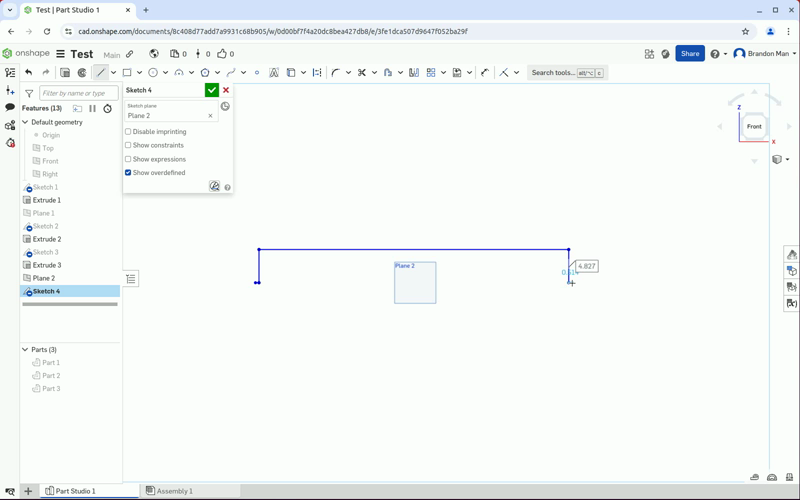
scroll(6)
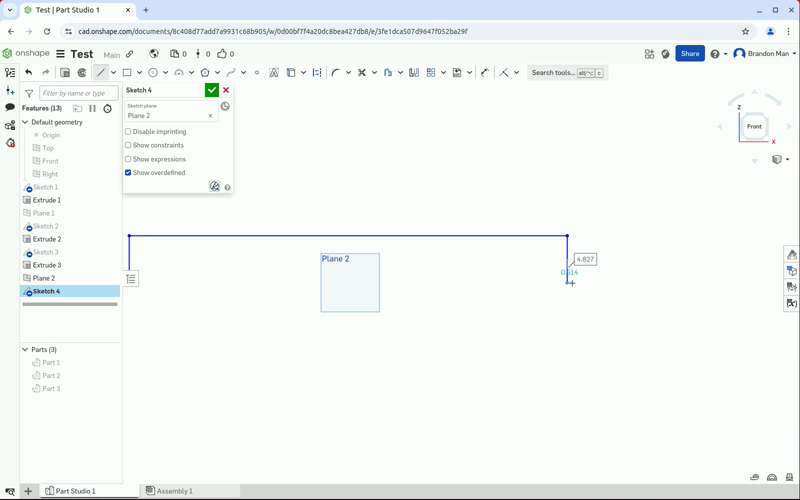
scroll(6)
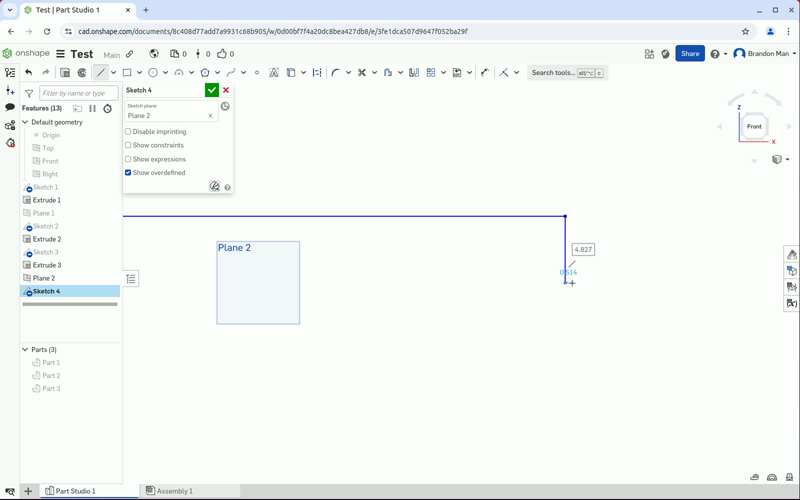
scroll(6)
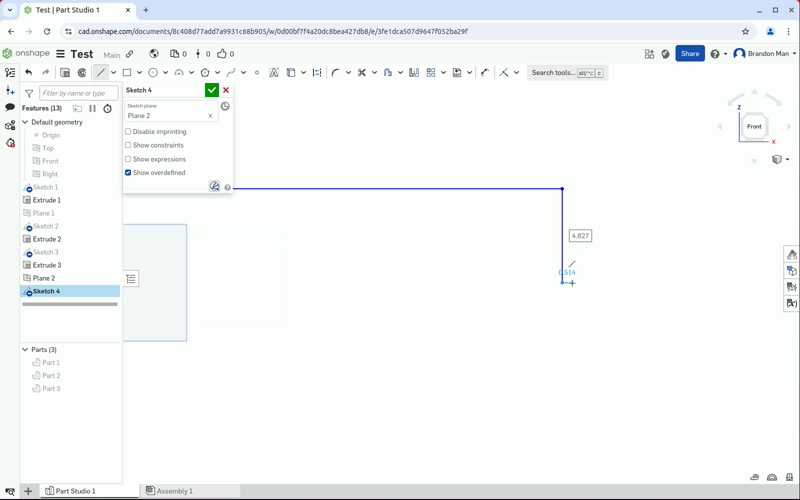
scroll(6)
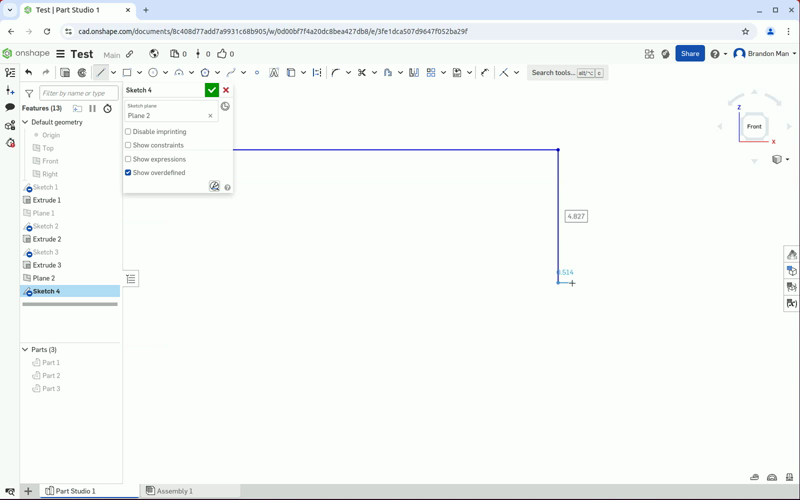
scroll(6)
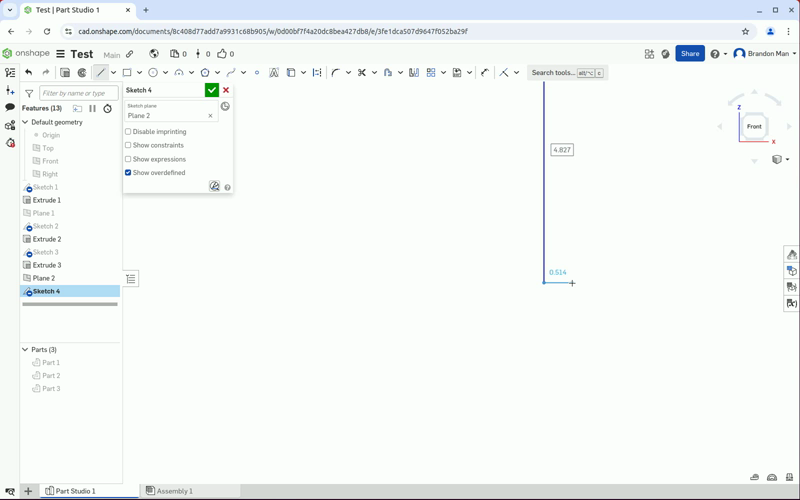
click(572, 282)
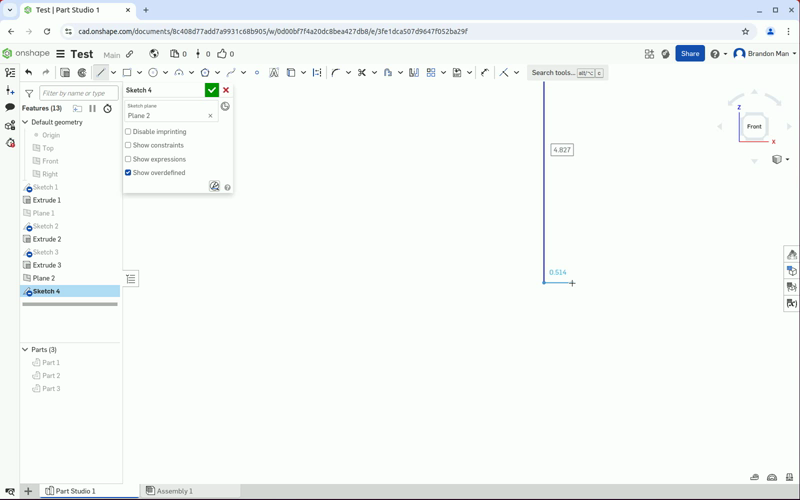
scroll(-6)
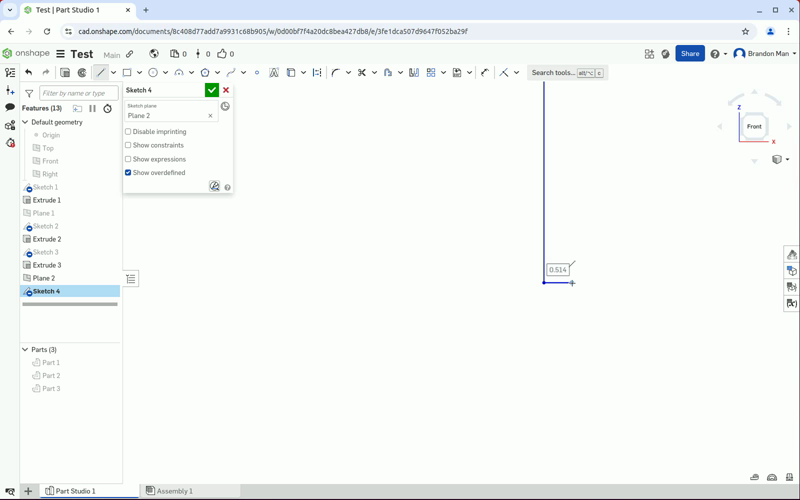
scroll(-6)
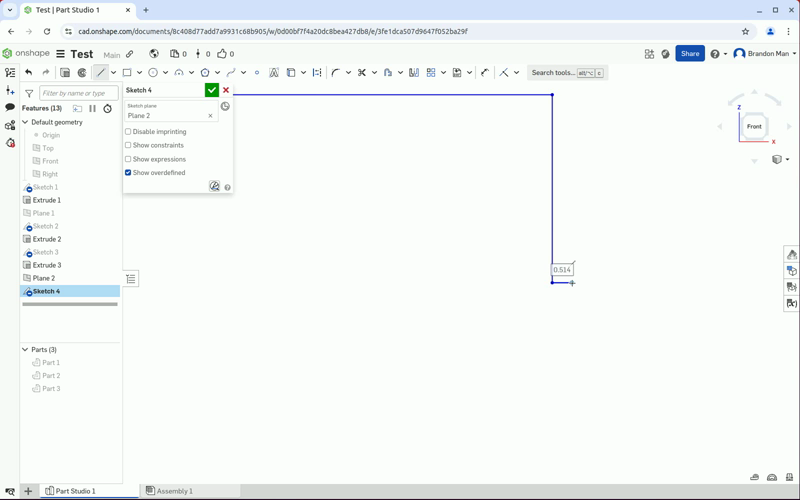
scroll(-6)
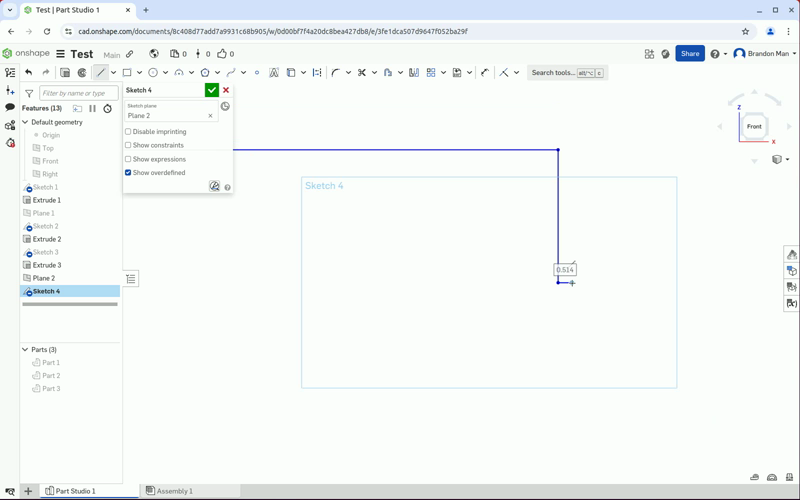
scroll(-6)
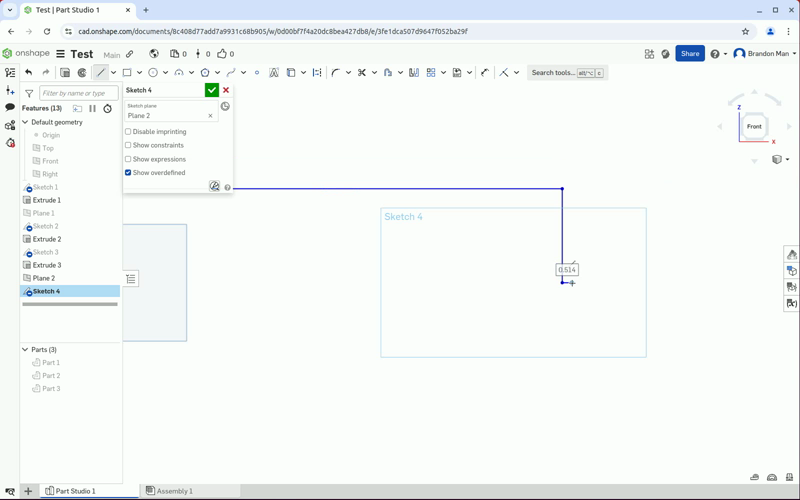
scroll(-6)
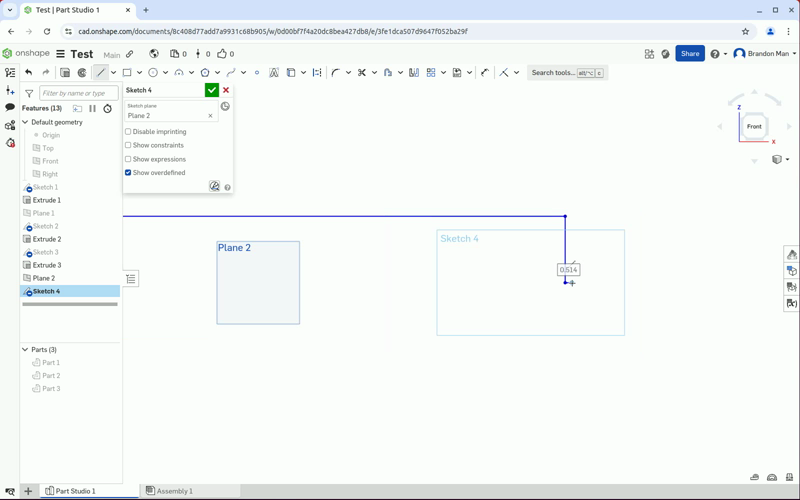
scroll(-6)
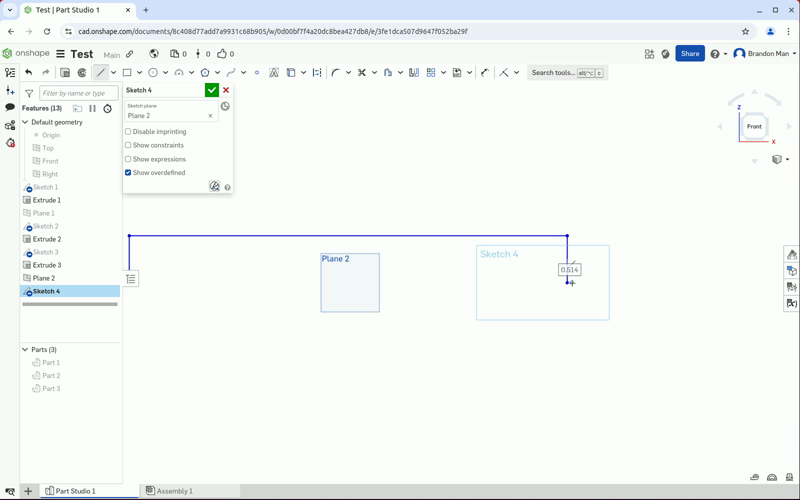
scroll(-6)
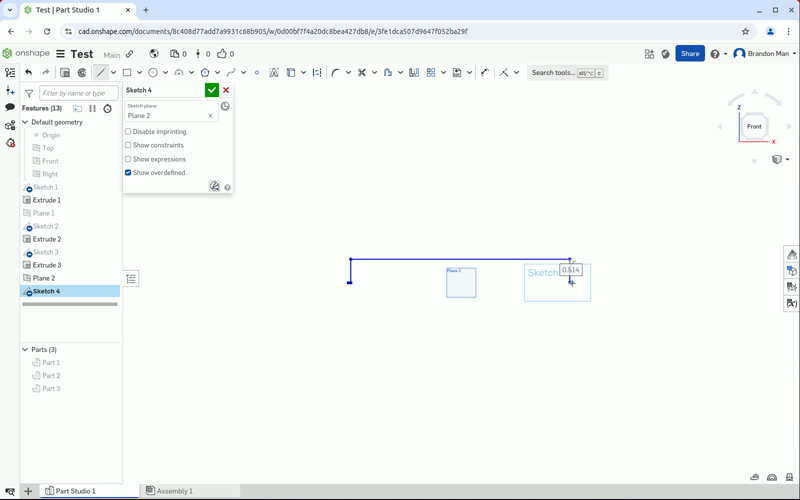
key_up(shift)
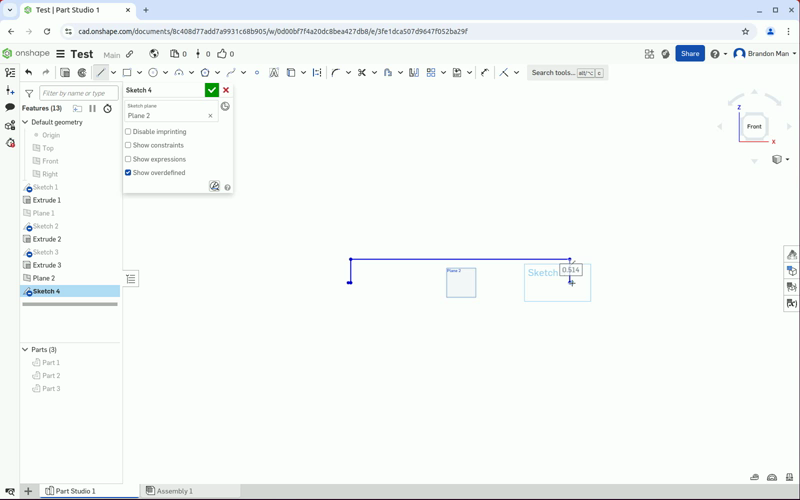
key_down(shift)
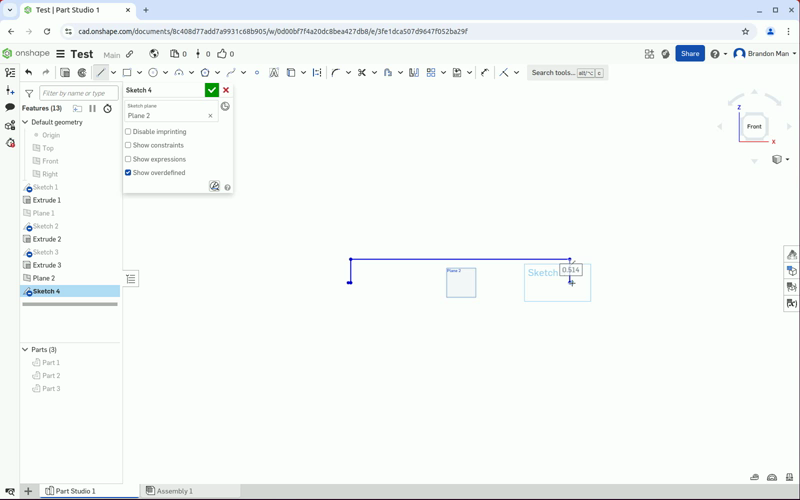
mouse_move(589, 282)
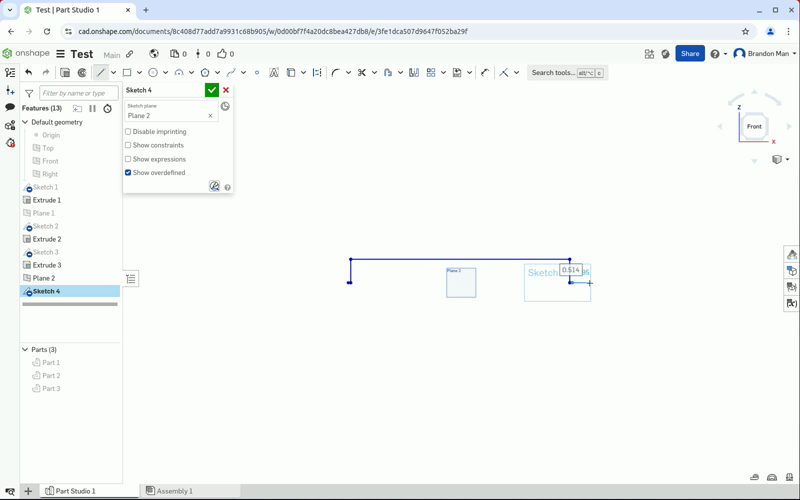
mouse_move(572, 257)
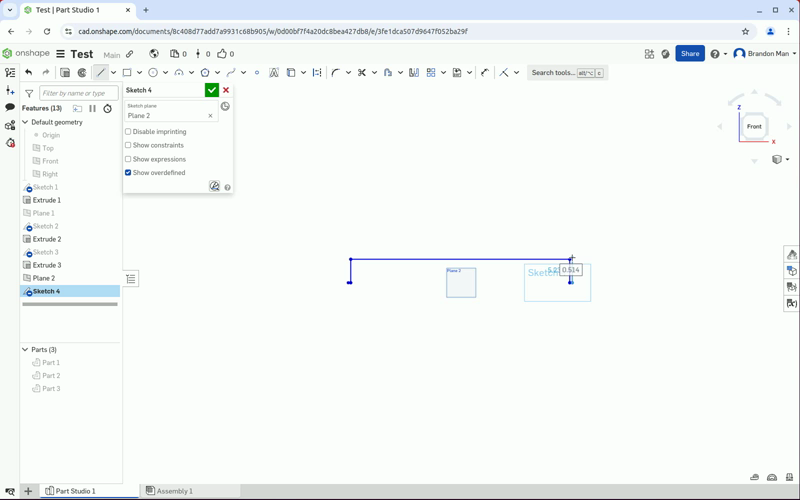
scroll(6)
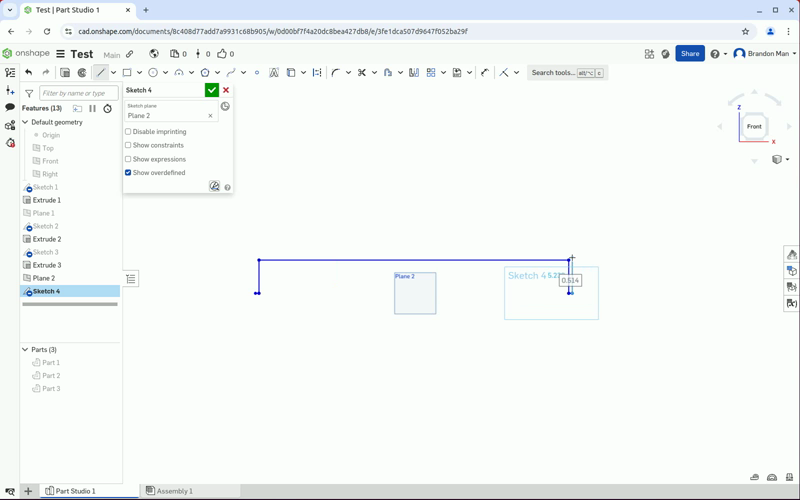
scroll(6)
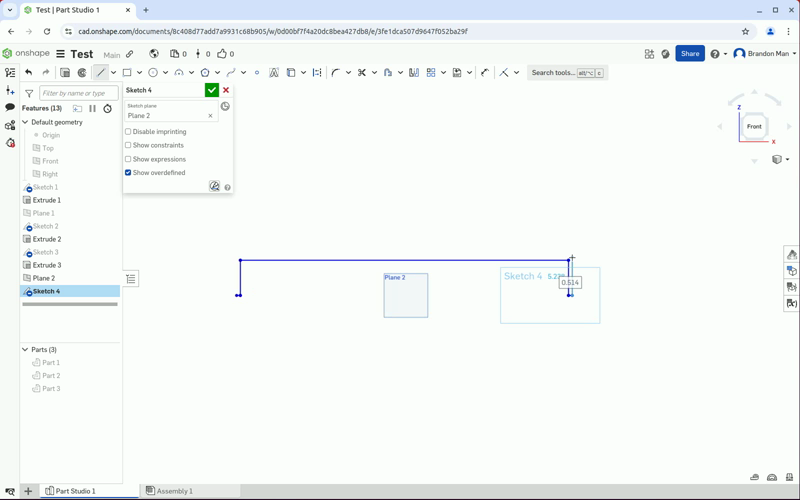
scroll(6)
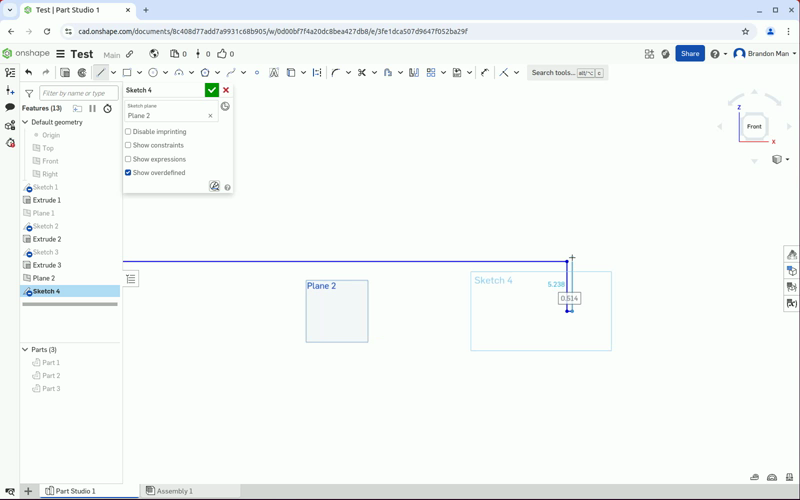
scroll(6)
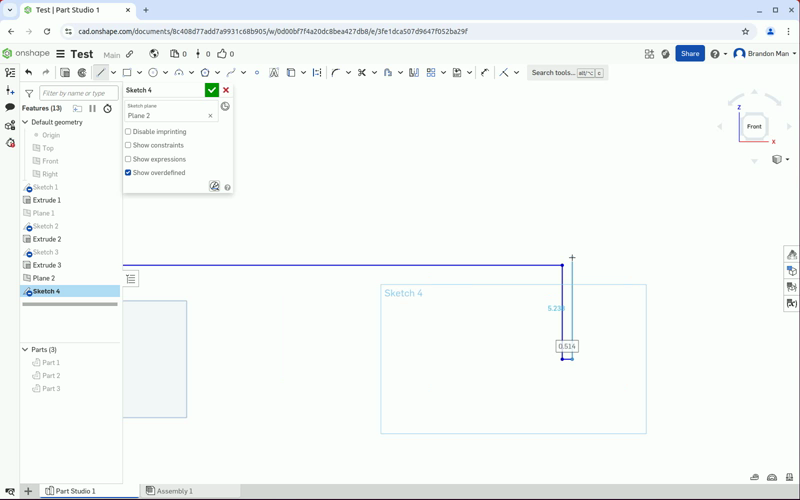
scroll(6)
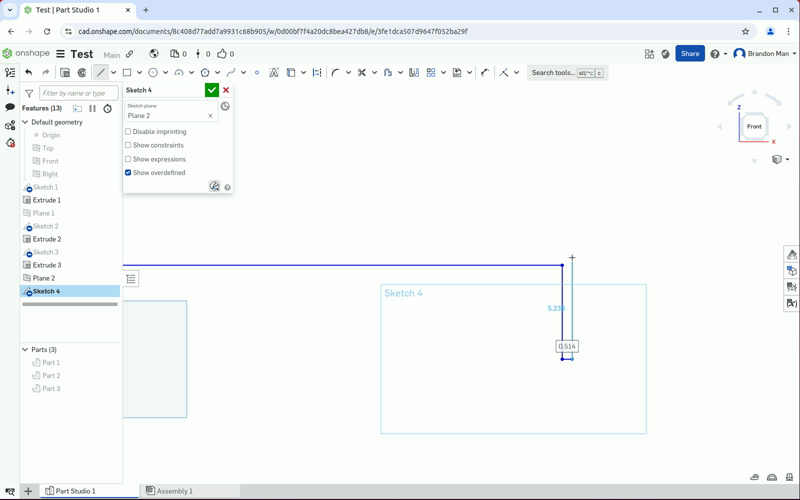
scroll(6)
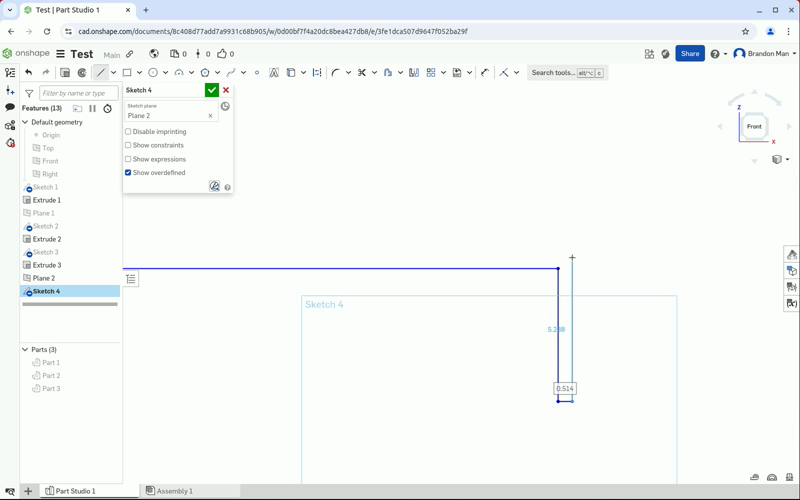
scroll(6)
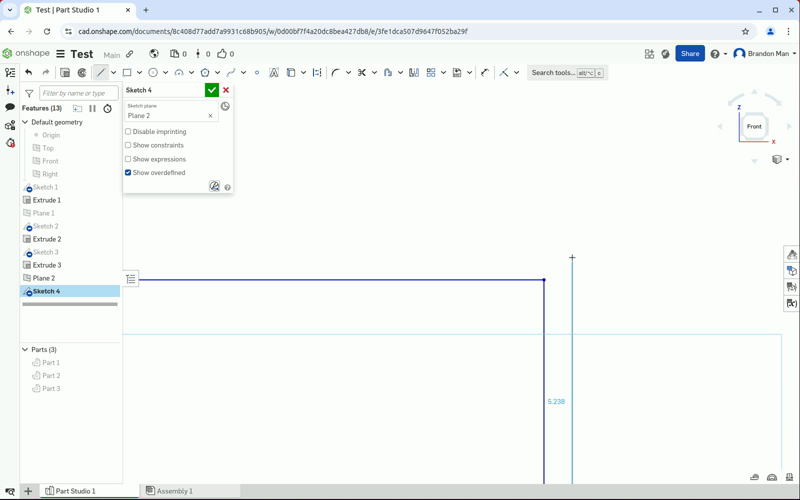
click(572, 257)
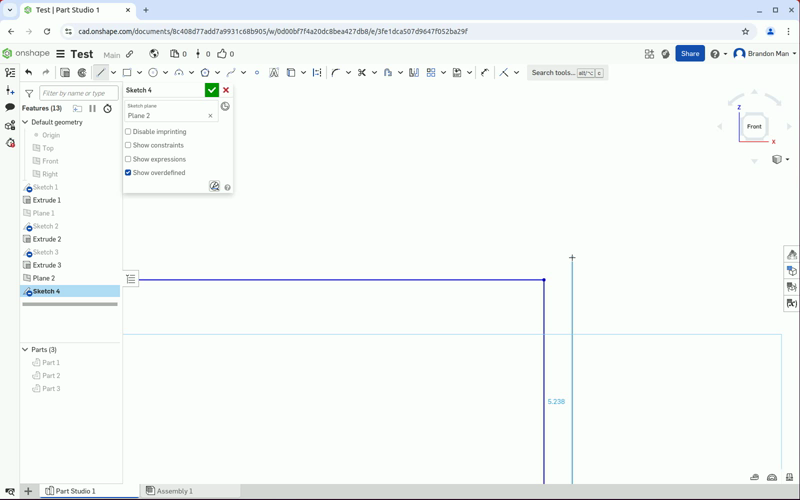
scroll(-6)
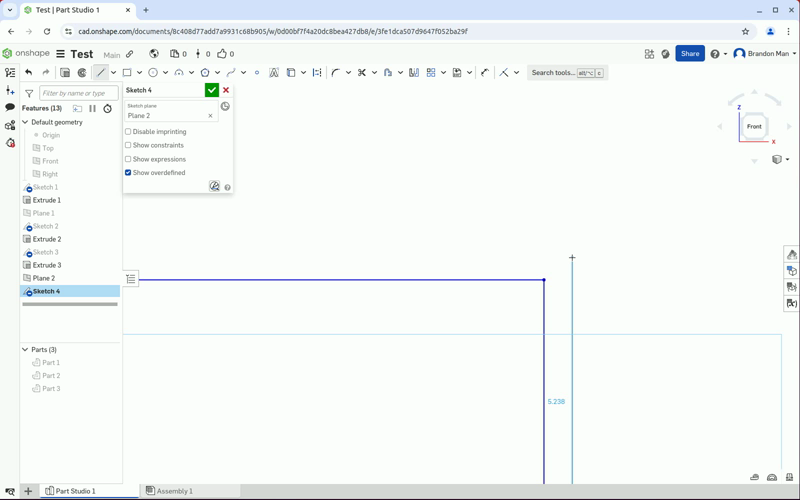
scroll(-6)
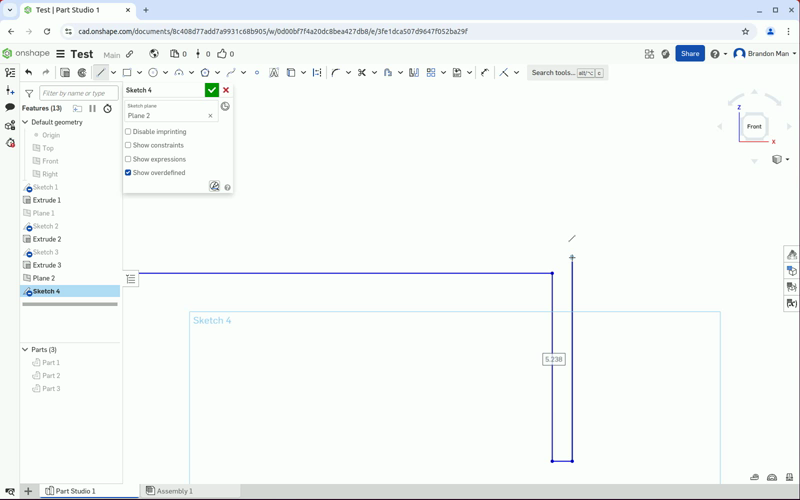
scroll(-6)
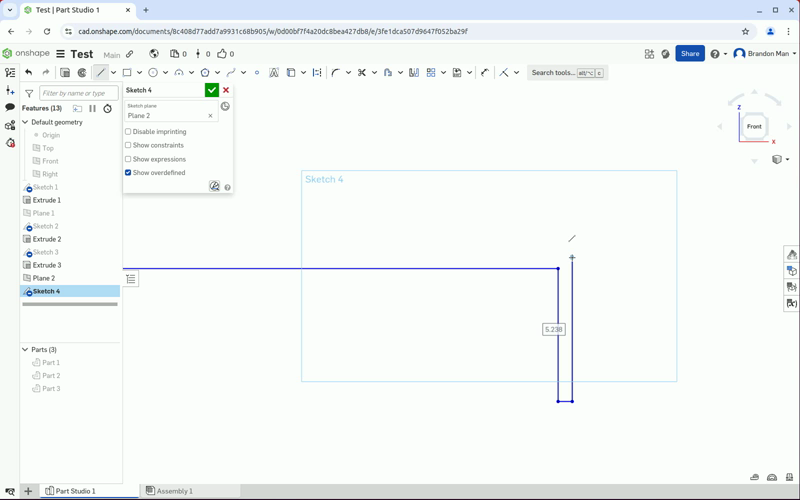
scroll(-6)
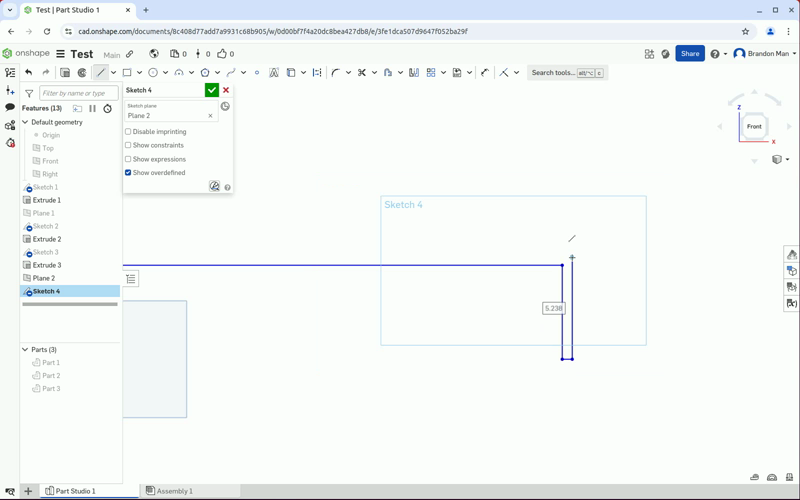
scroll(-6)
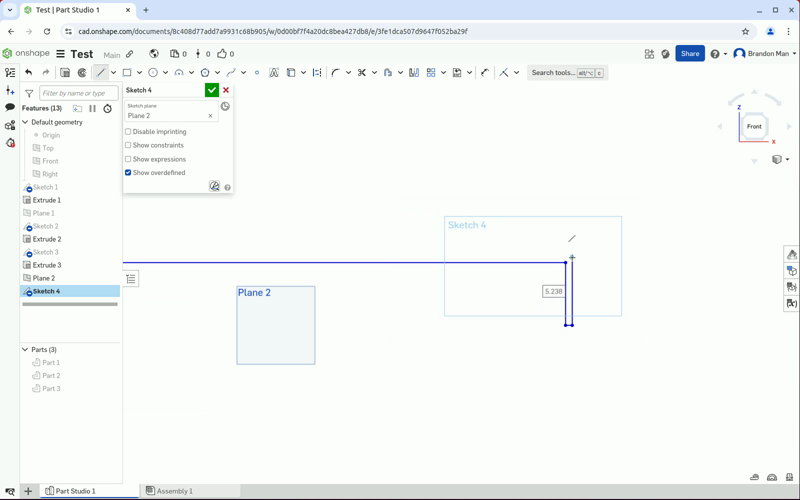
scroll(-6)
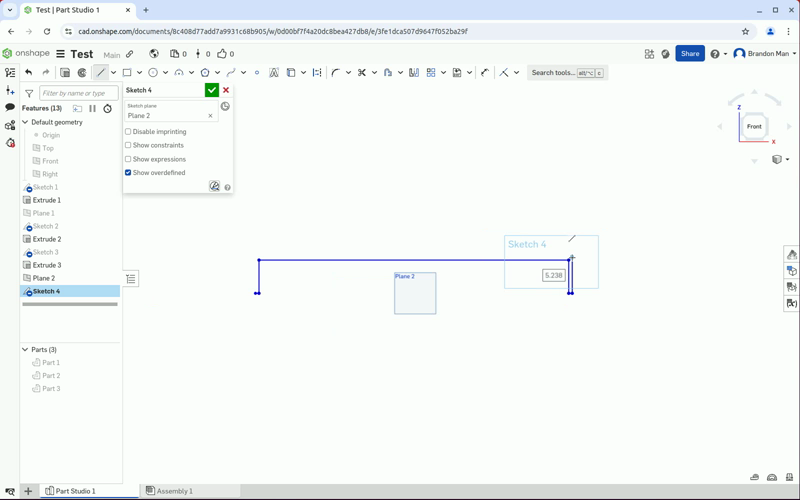
scroll(-6)
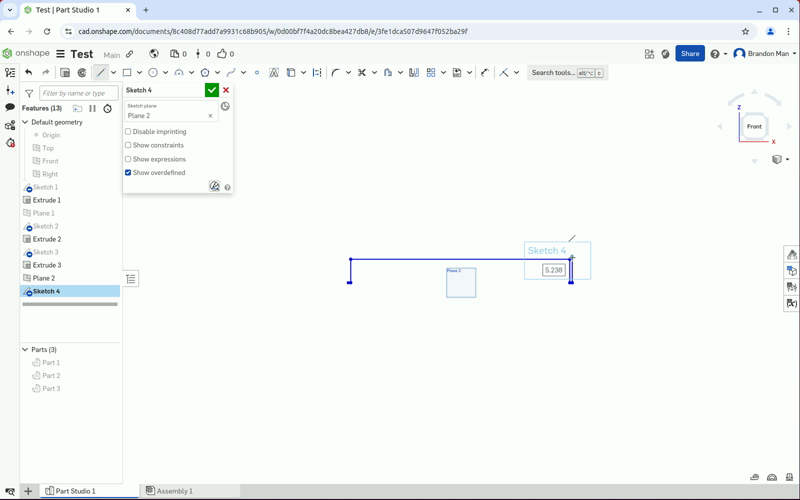
key_up(shift)
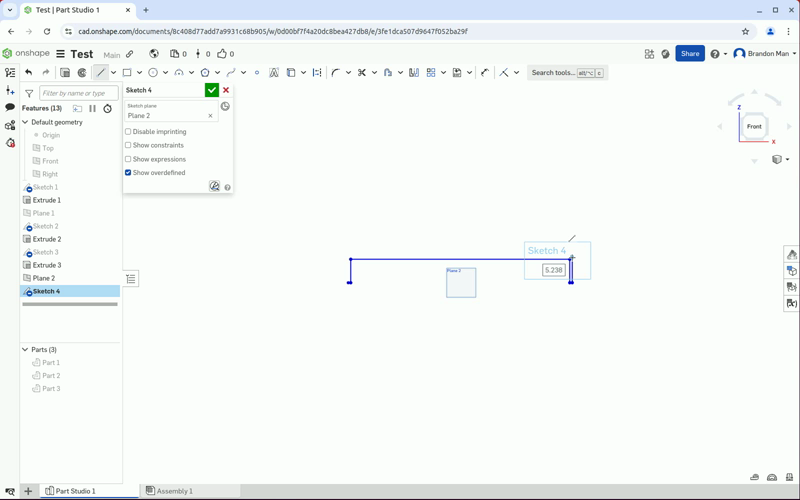
key_down(shift)
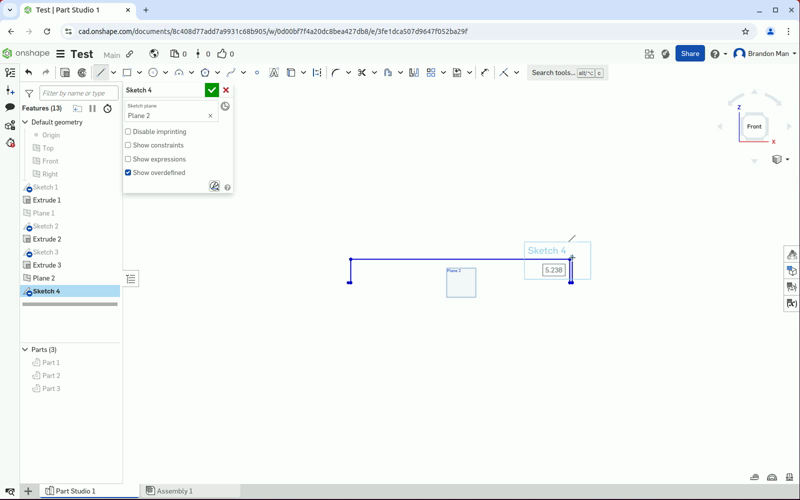
mouse_move(348, 257)
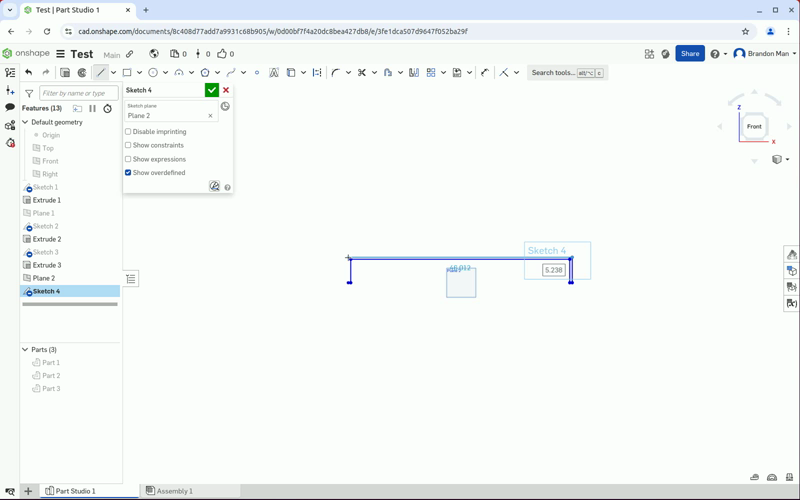
scroll(6)
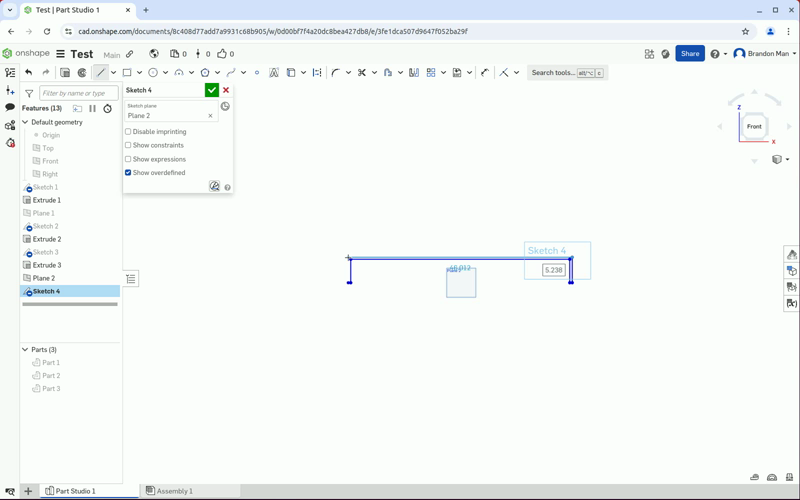
scroll(6)
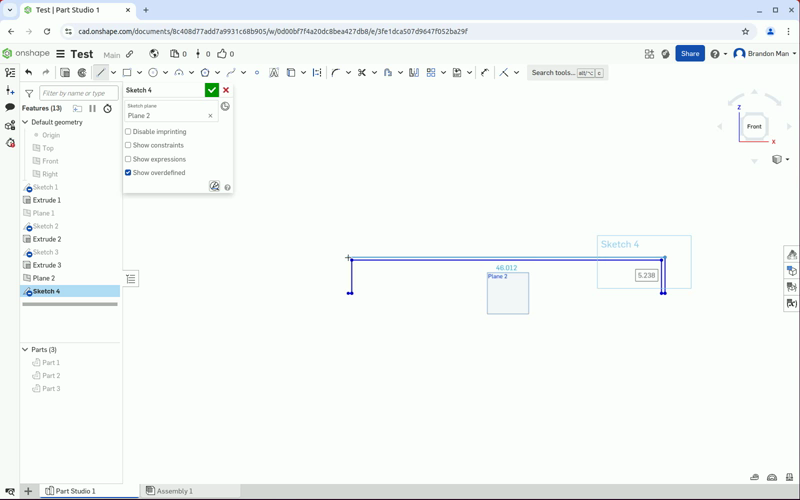
scroll(6)
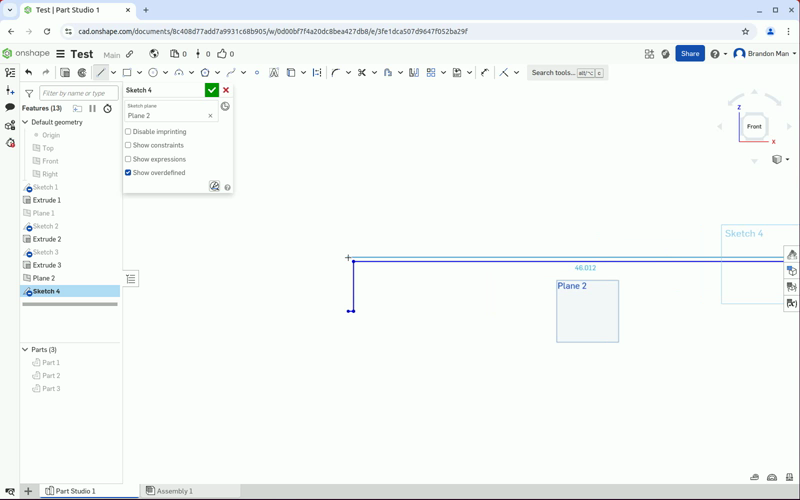
scroll(6)
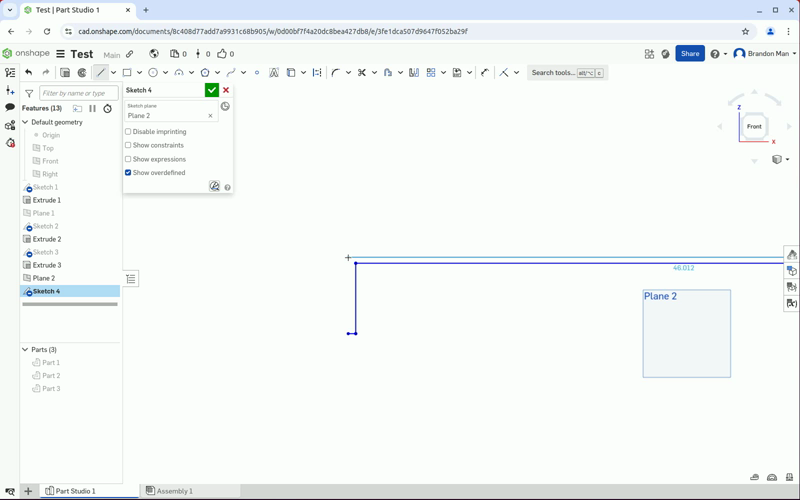
scroll(6)
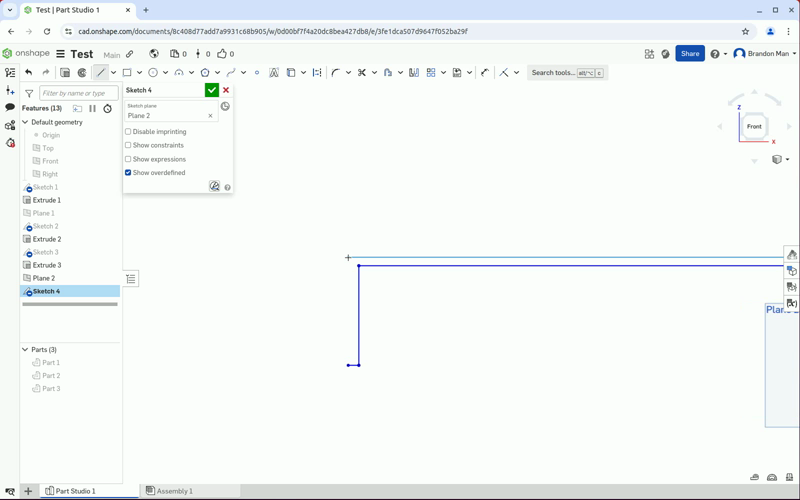
scroll(6)
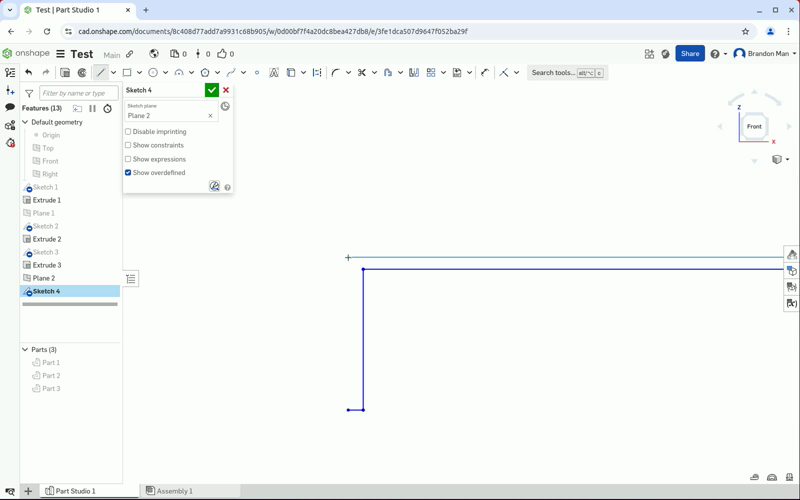
scroll(6)
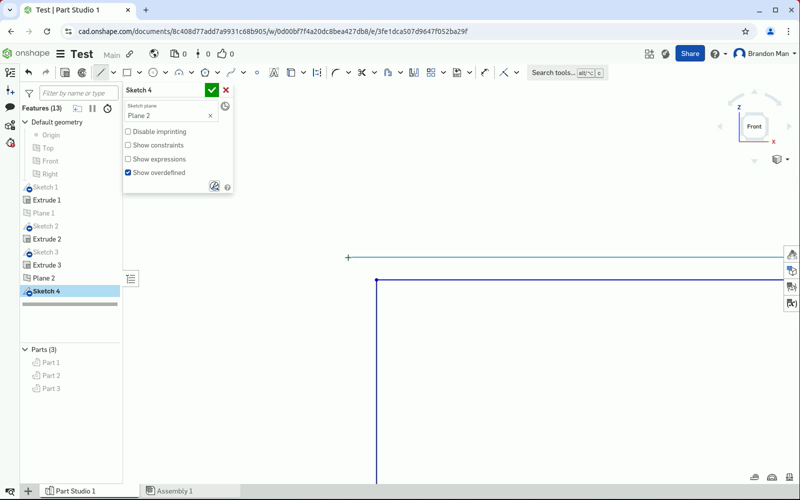
click(348, 257)
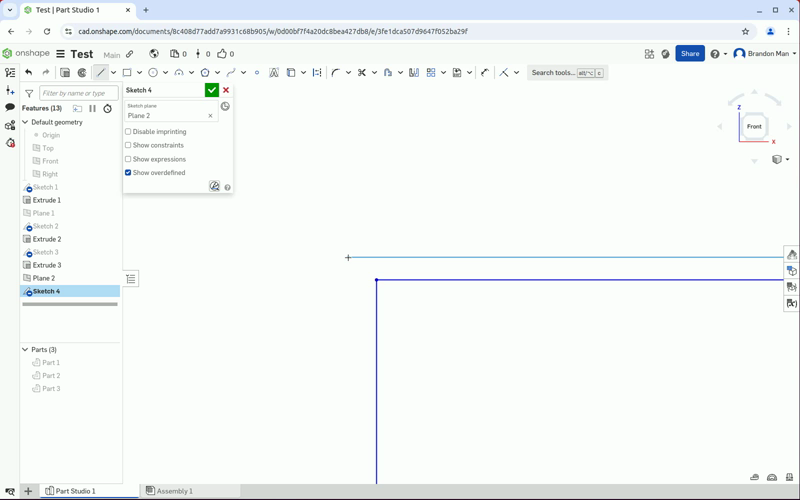
scroll(-6)
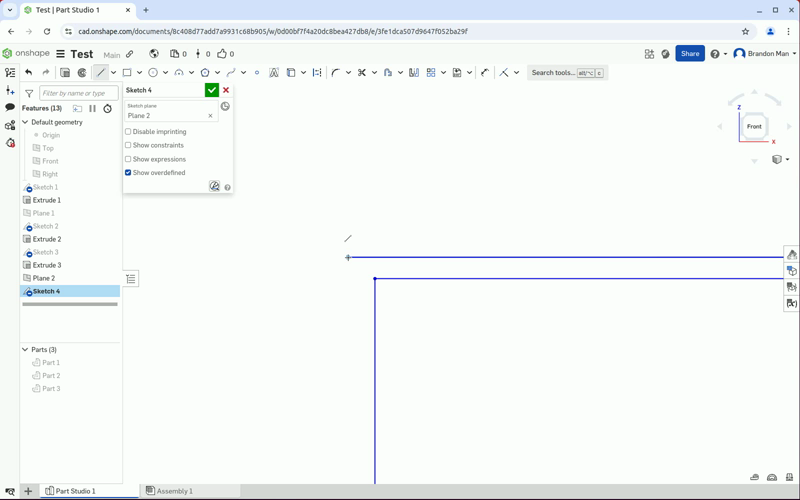
scroll(-6)
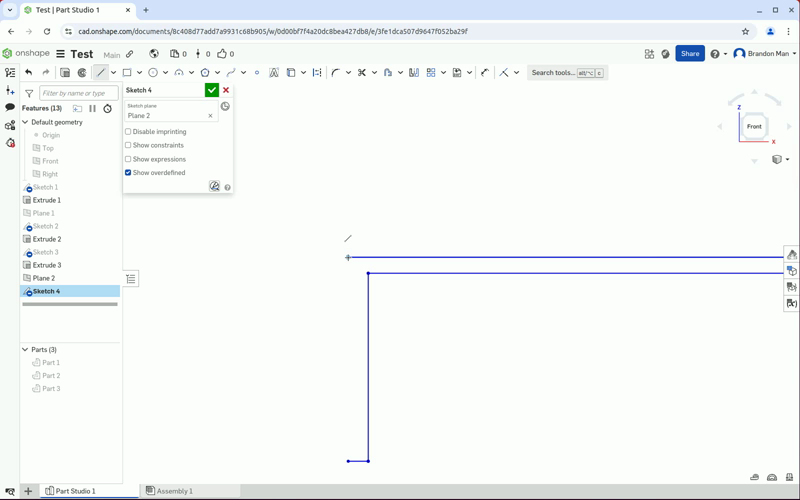
scroll(-6)
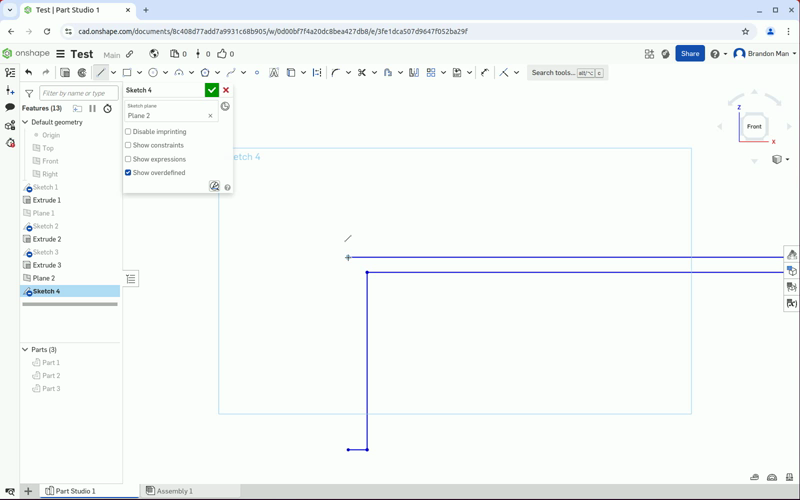
scroll(-6)
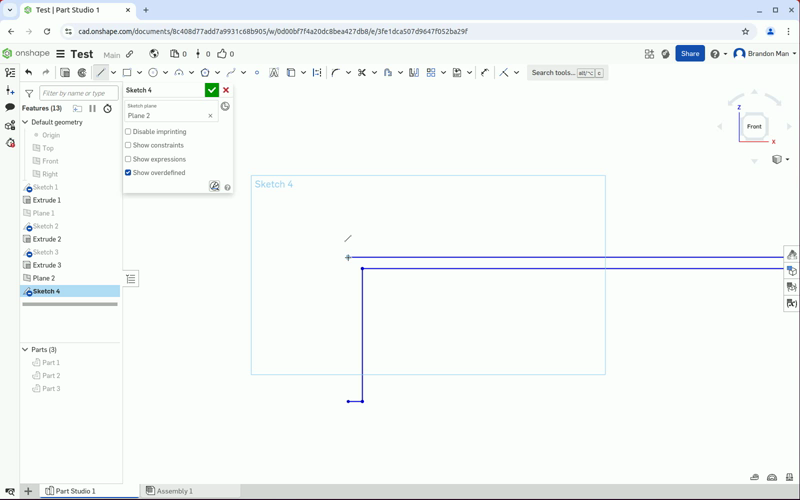
scroll(-6)
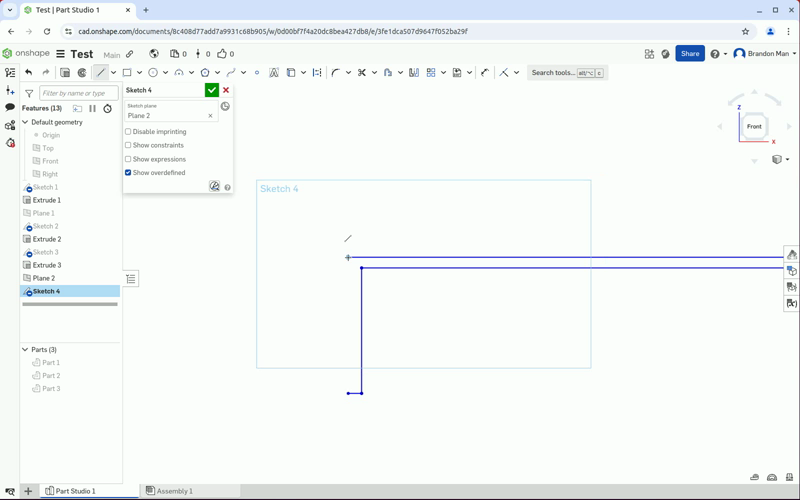
scroll(-6)
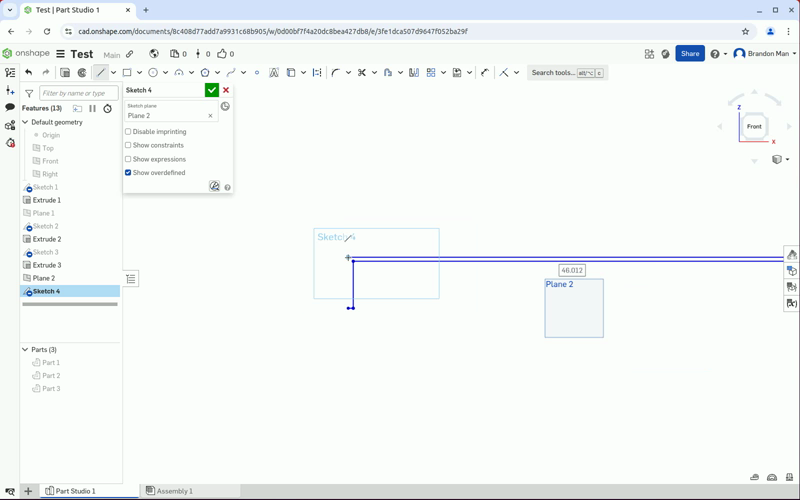
scroll(-6)
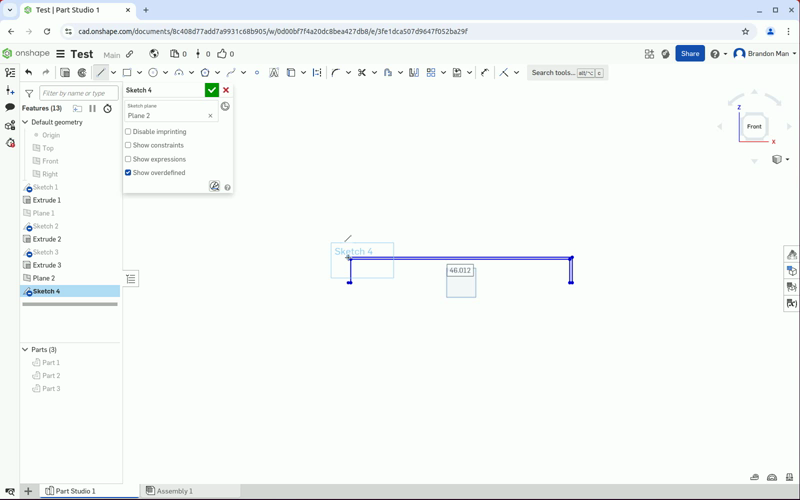
key_up(shift)
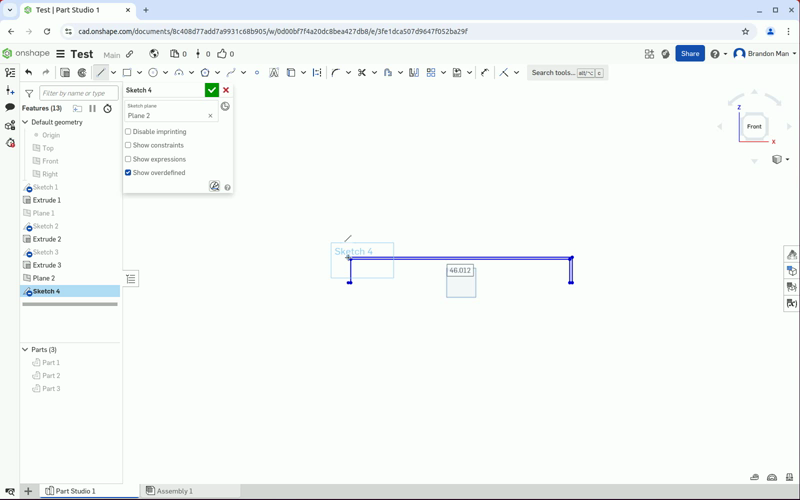
mouse_move(378, 257)
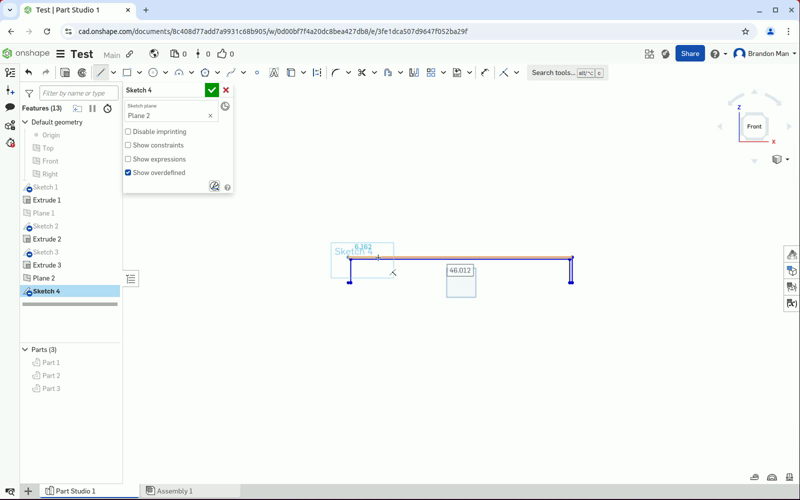
key_down(shift)
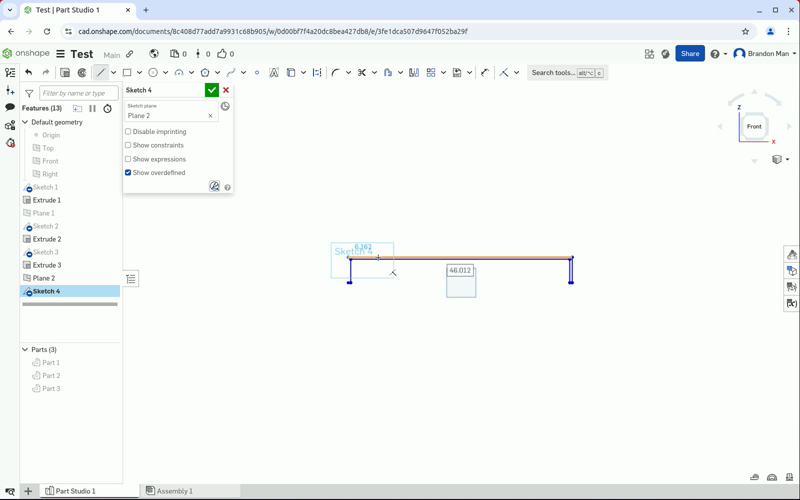
mouse_move(348, 282)
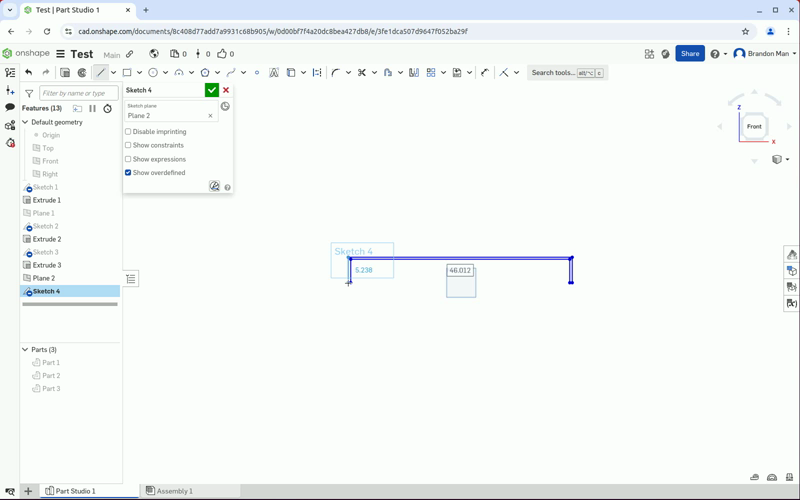
scroll(6)
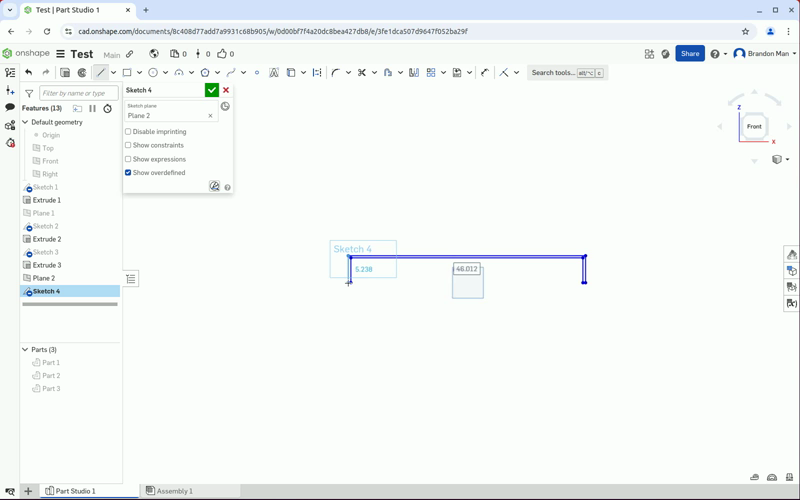
scroll(6)
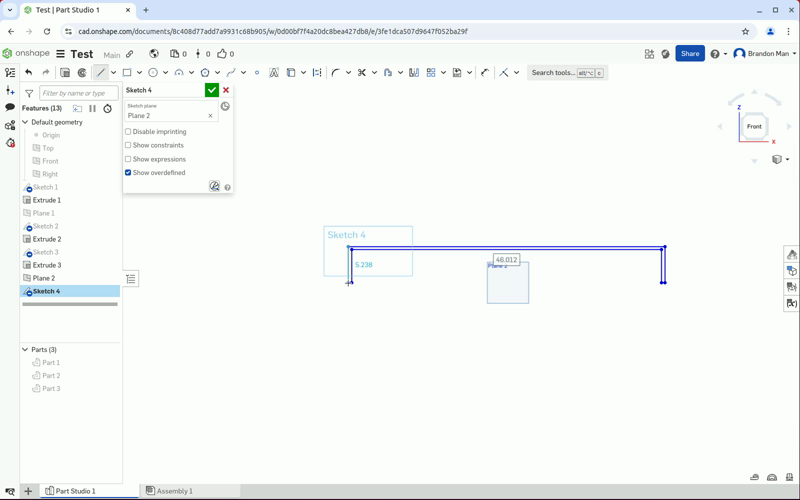
scroll(6)
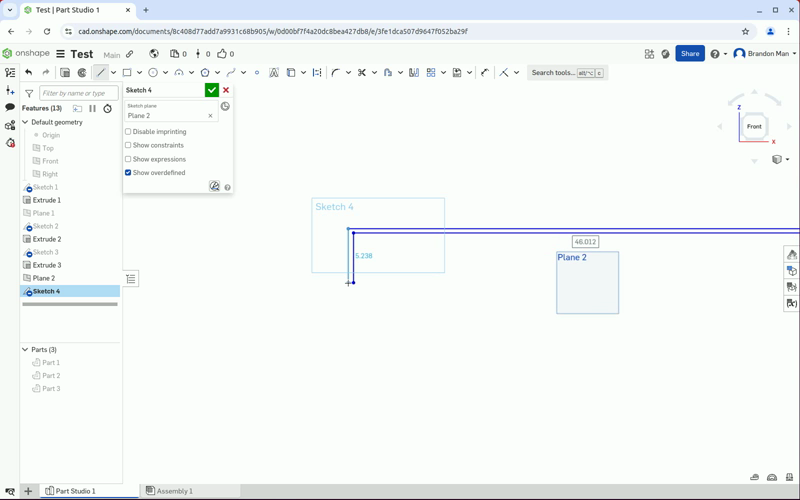
scroll(6)
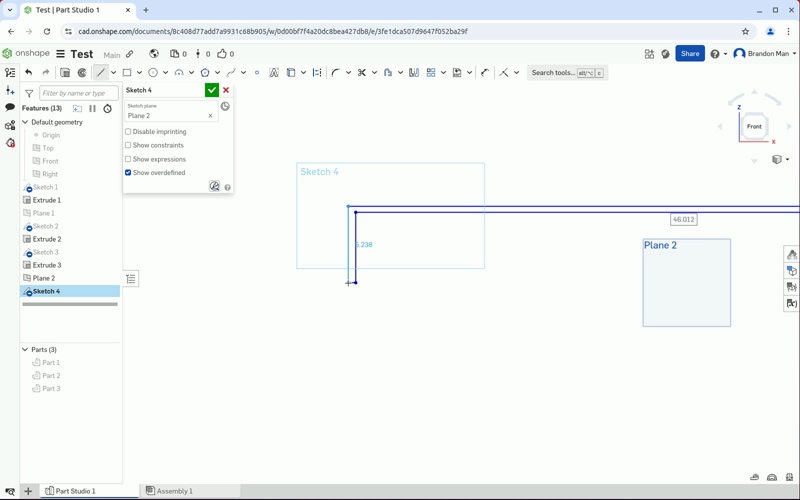
scroll(6)
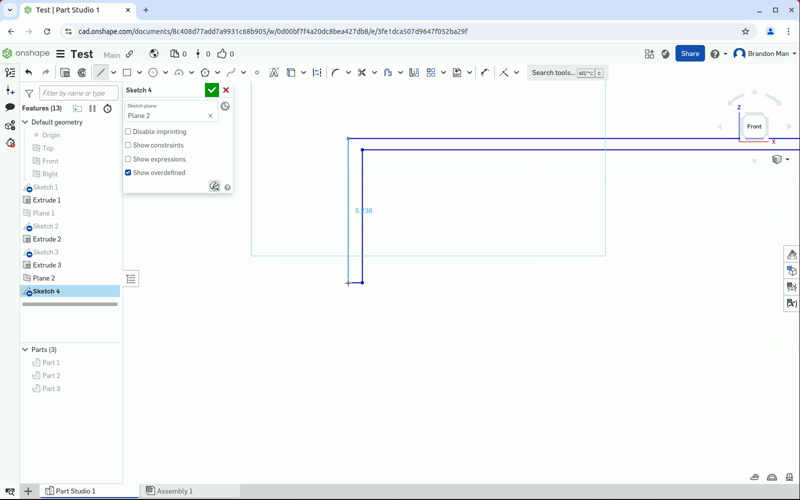
scroll(6)
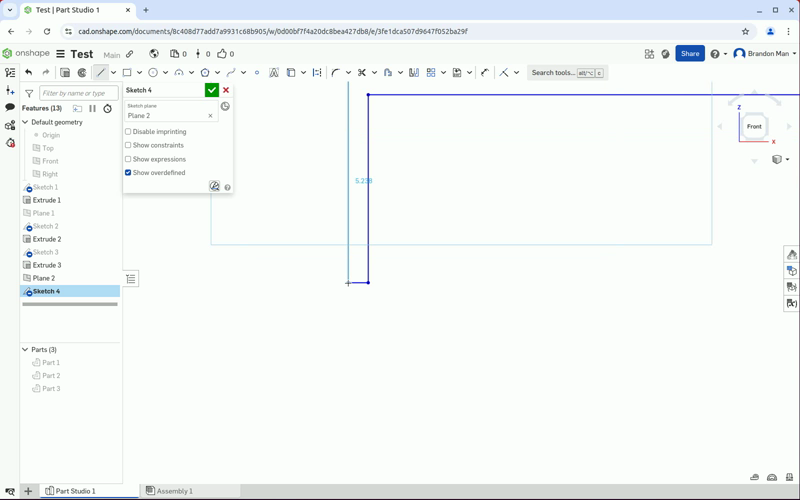
scroll(6)
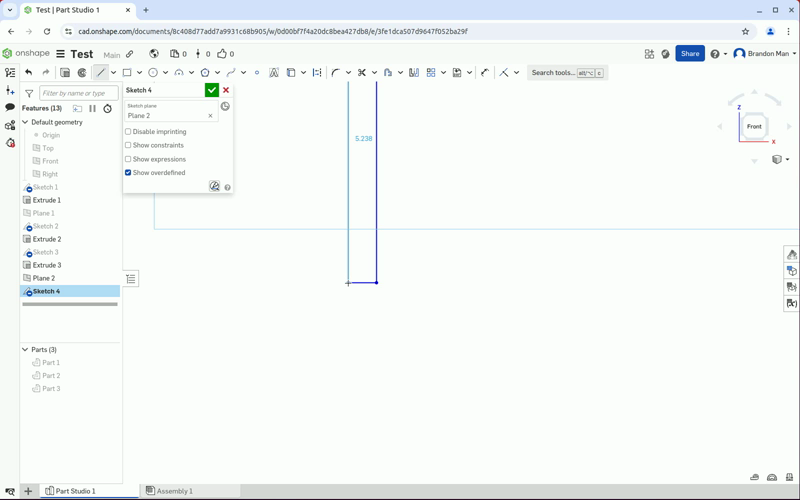
key_up(shift)
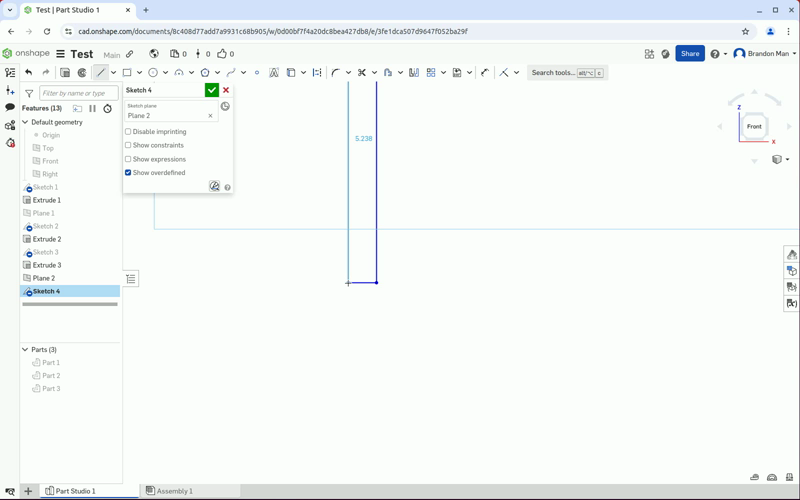
click(348, 282)
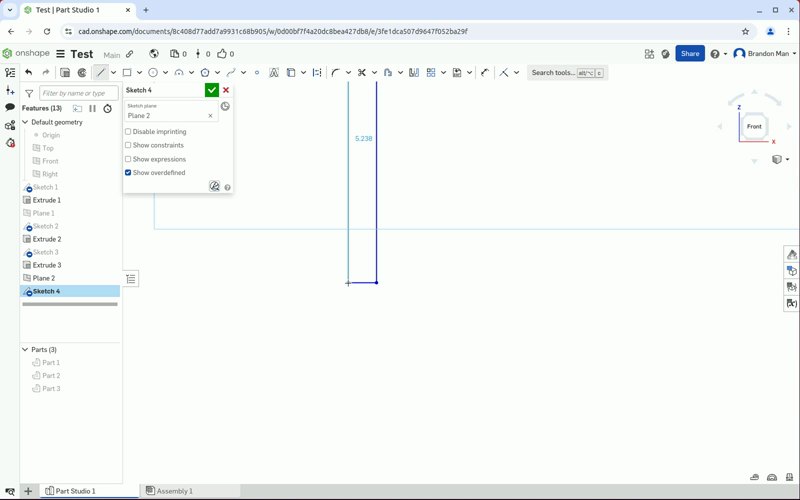
scroll(-6)
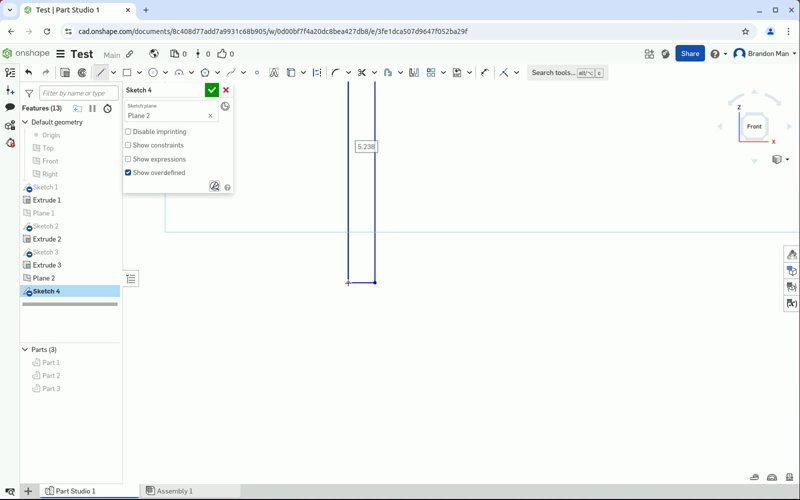
scroll(-6)
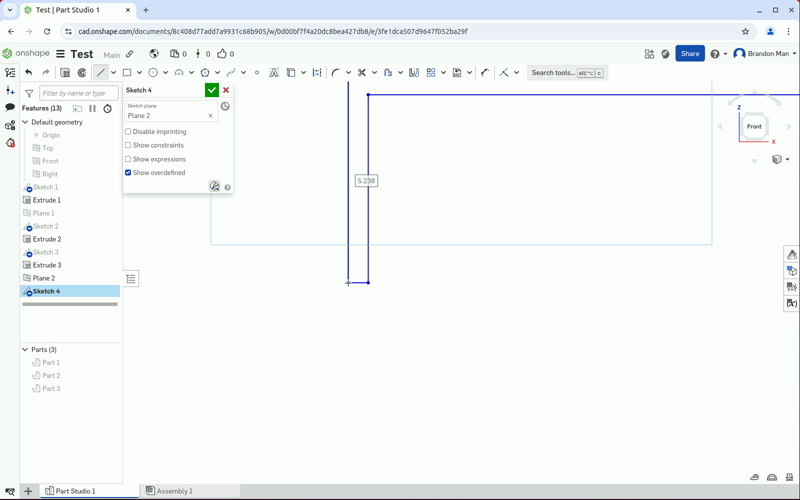
scroll(-6)
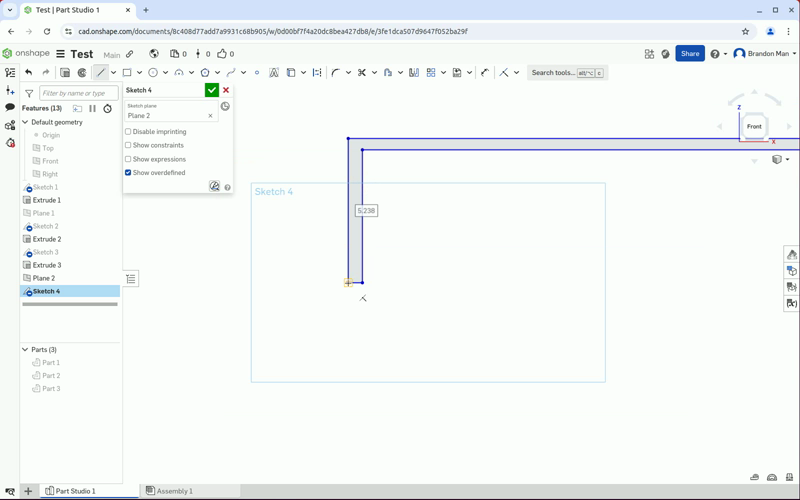
scroll(-6)
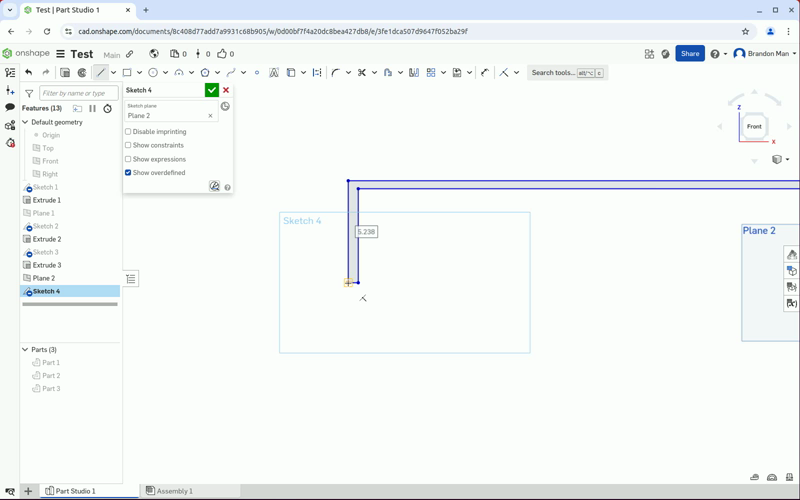
scroll(-6)
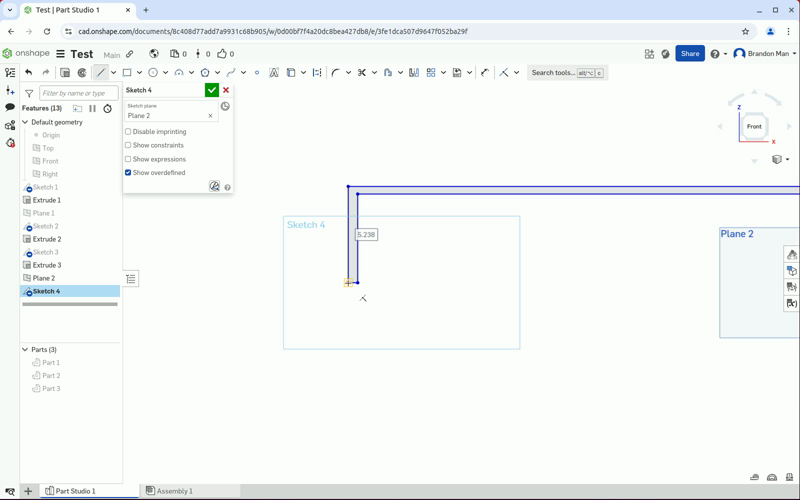
scroll(-6)
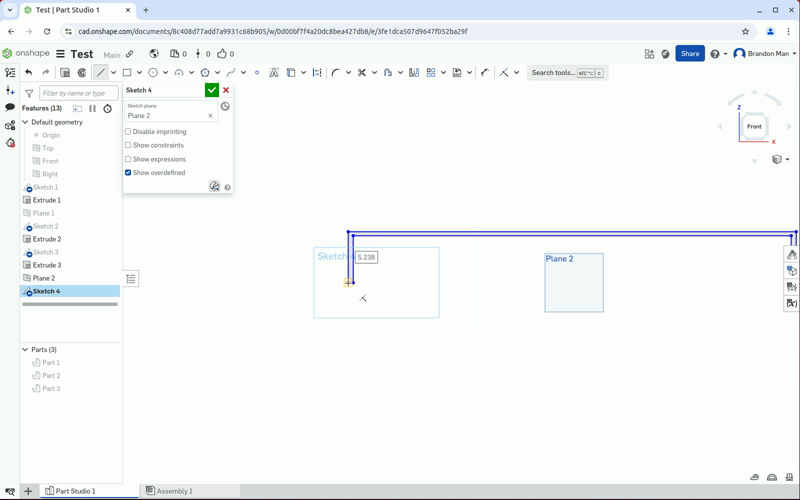
scroll(-6)
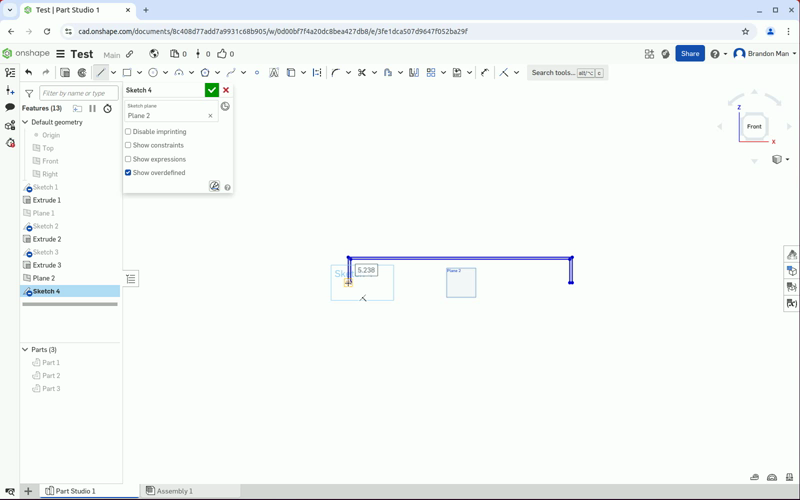
key(esc)
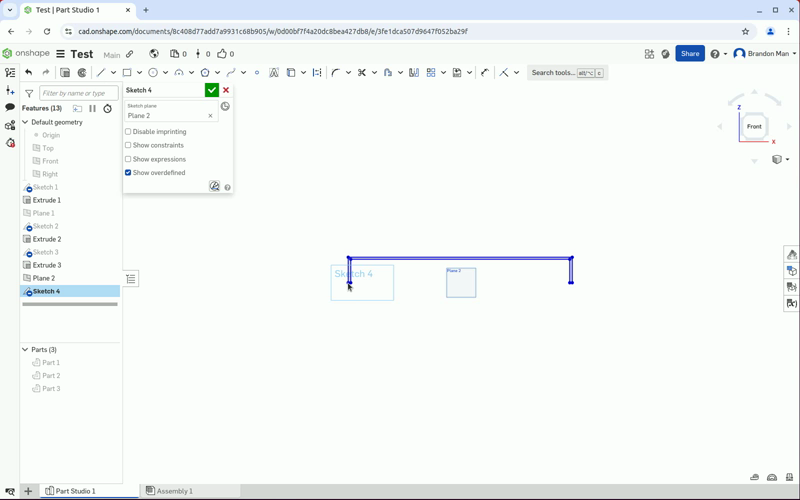
mouse_move(373, 257)
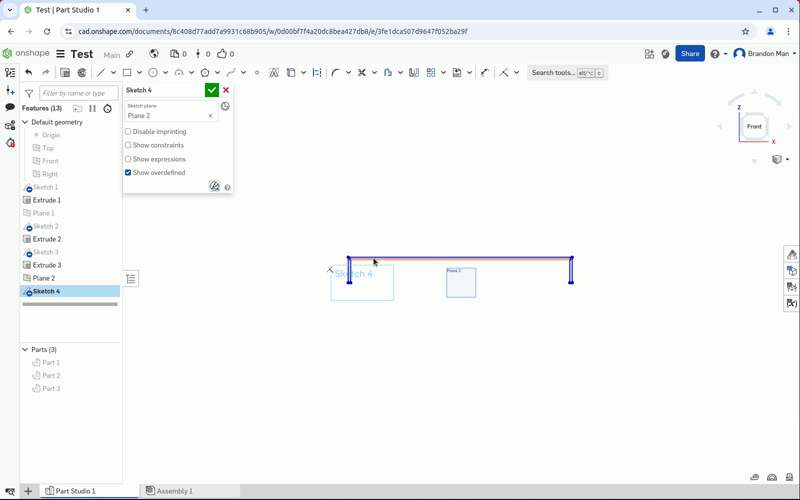
scroll(6)
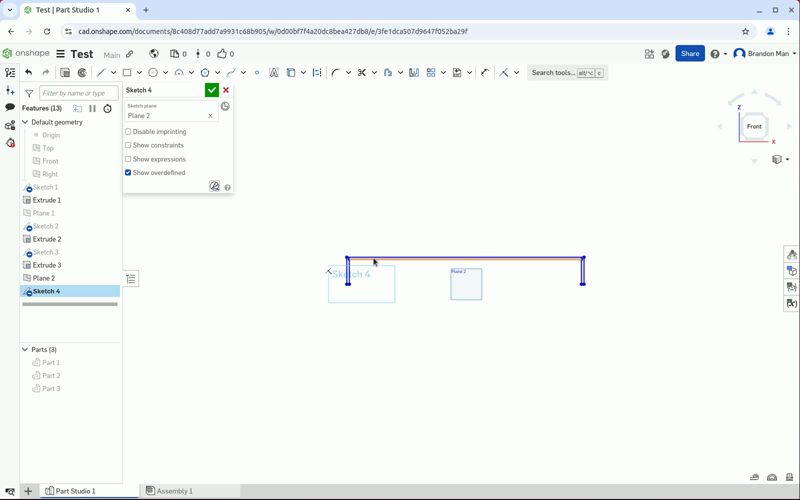
scroll(6)
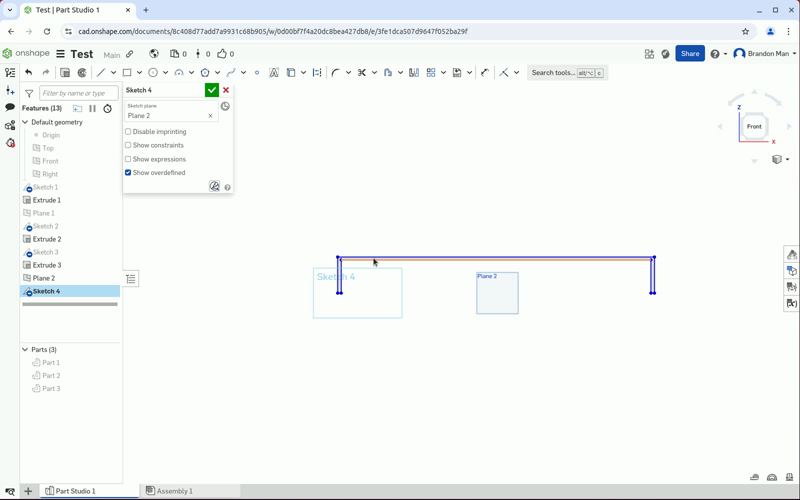
scroll(6)
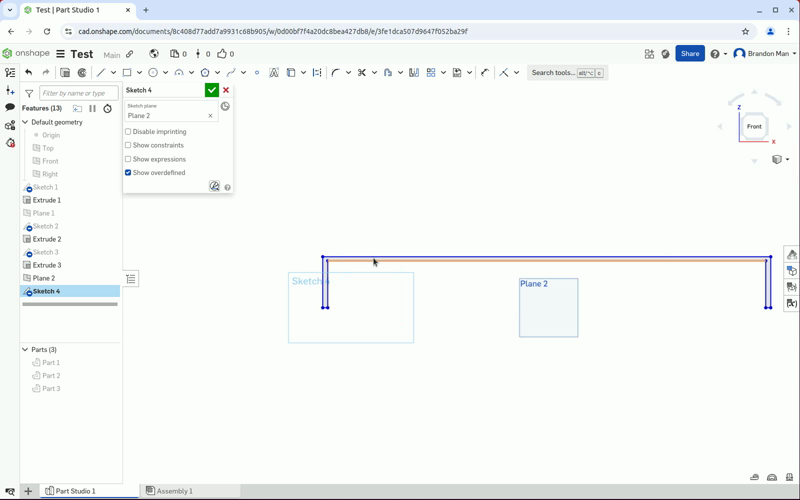
scroll(6)
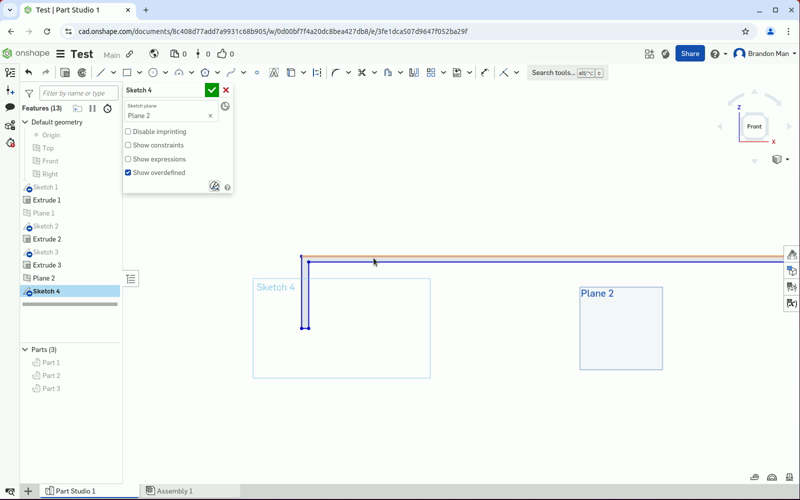
scroll(6)
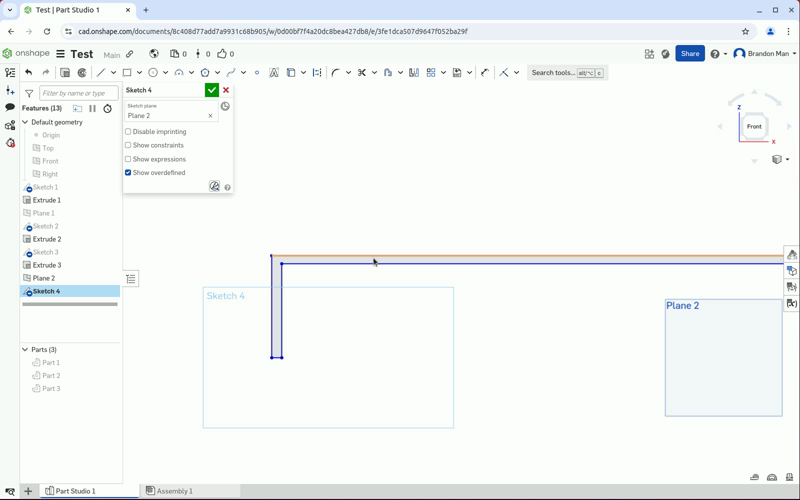
scroll(6)
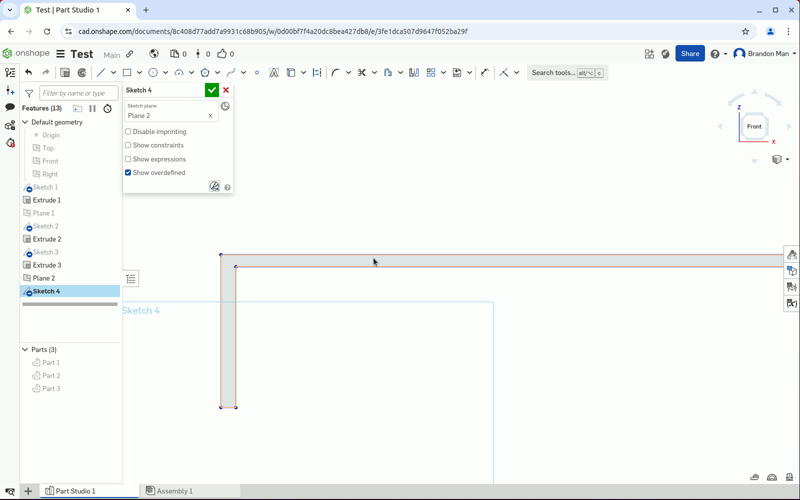
scroll(6)
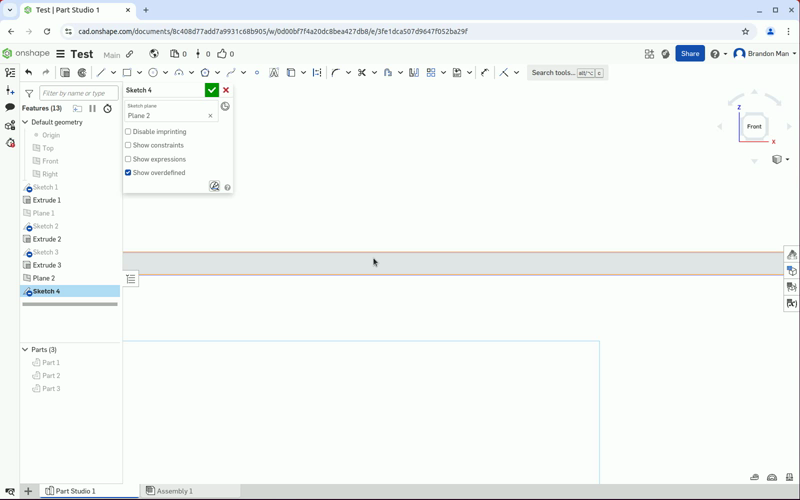
click(373, 257)
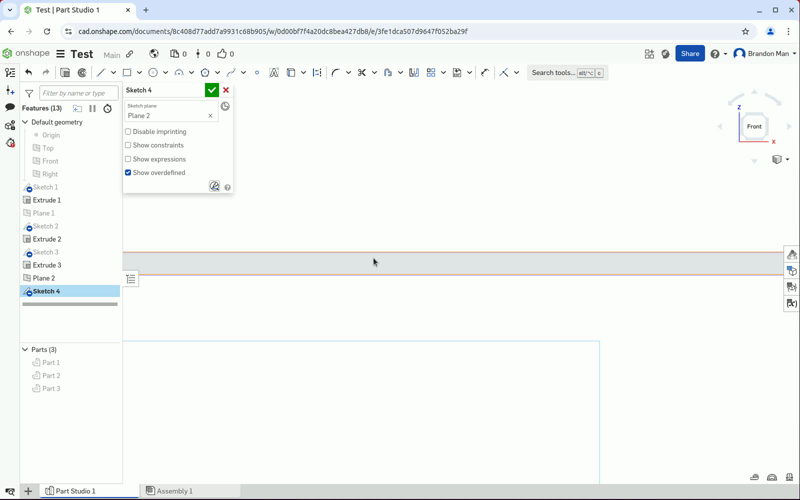
scroll(-6)
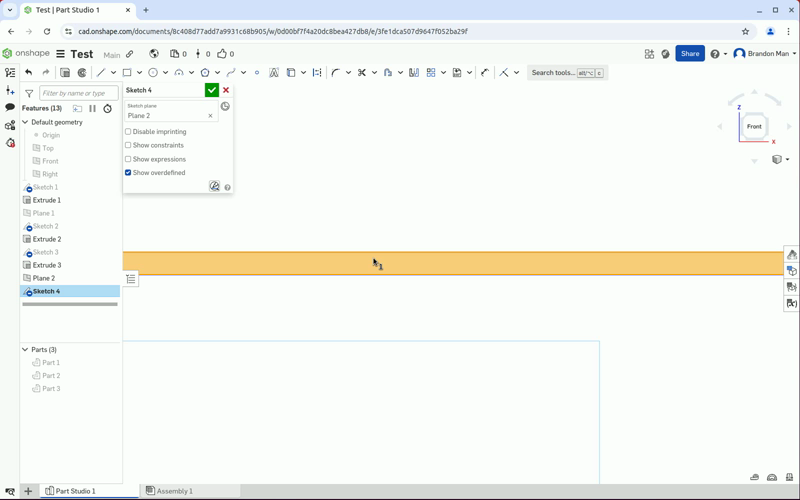
scroll(-6)
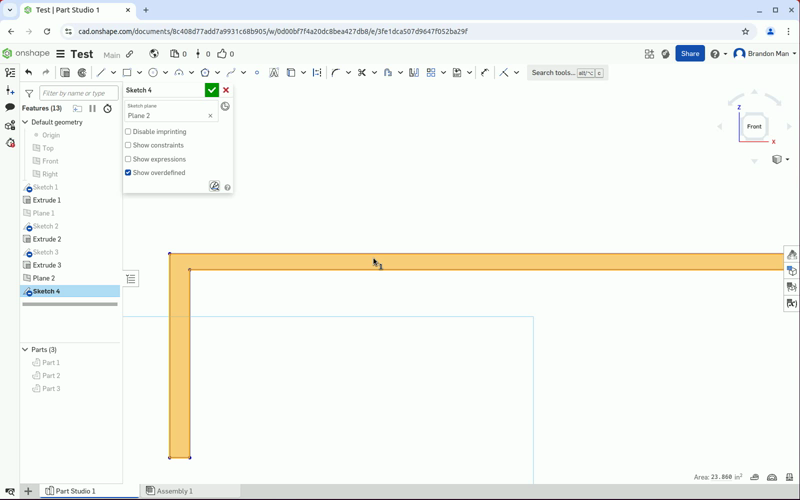
scroll(-6)
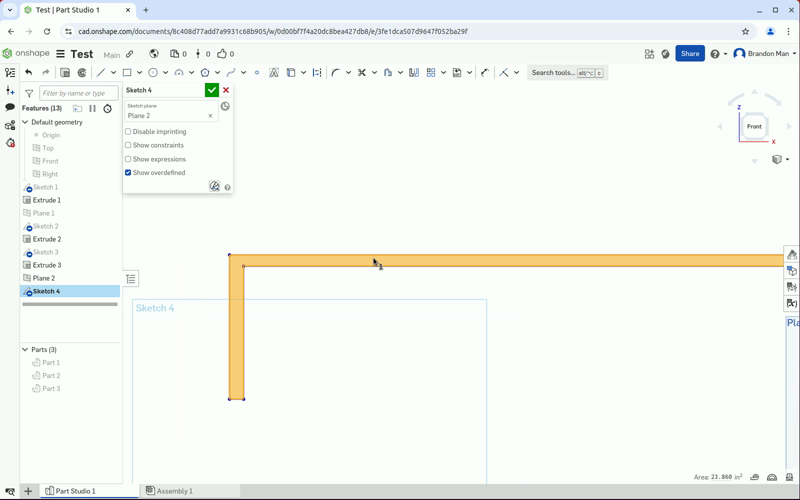
scroll(-6)
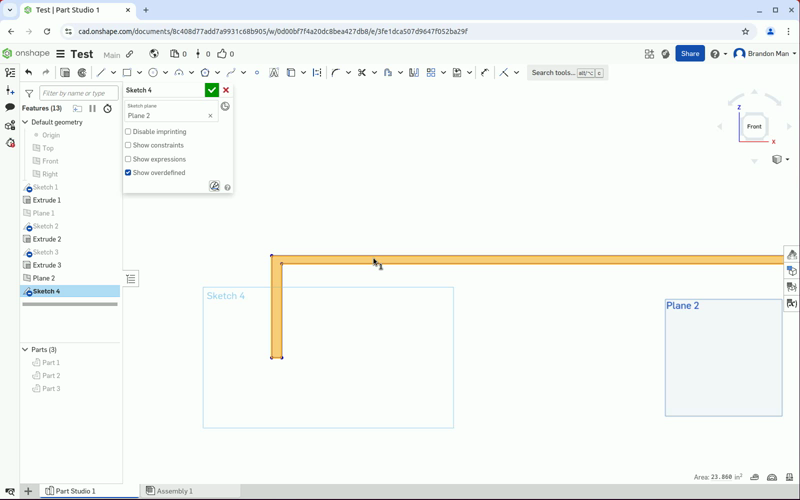
scroll(-6)
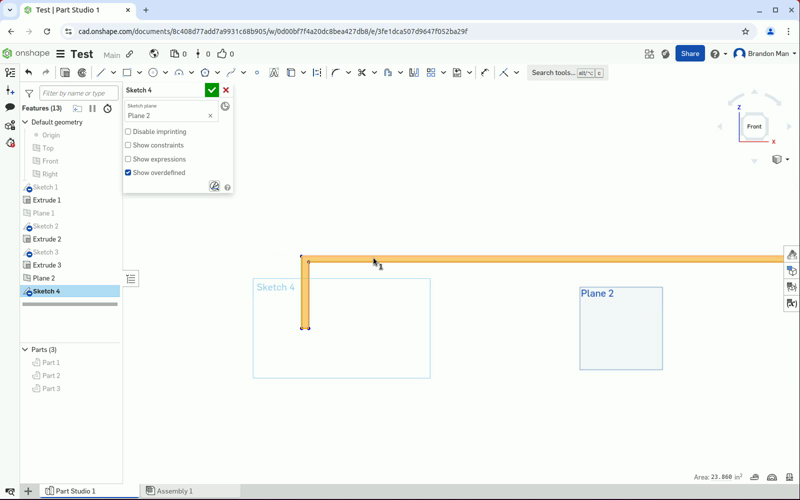
scroll(-6)
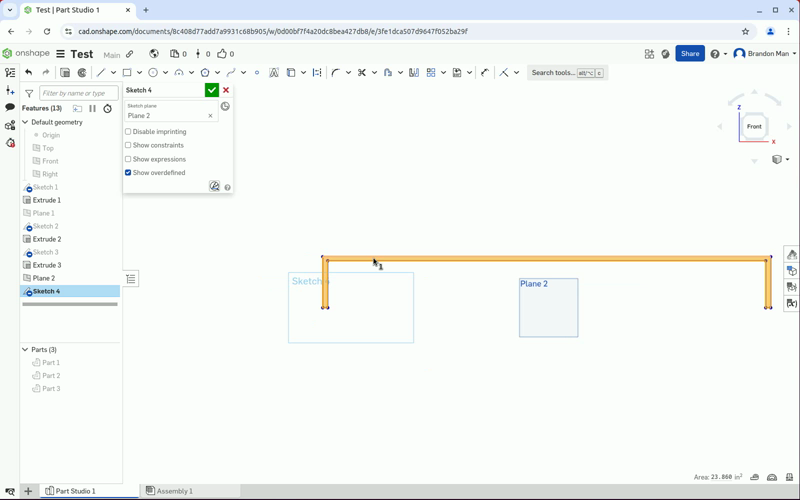
scroll(-6)
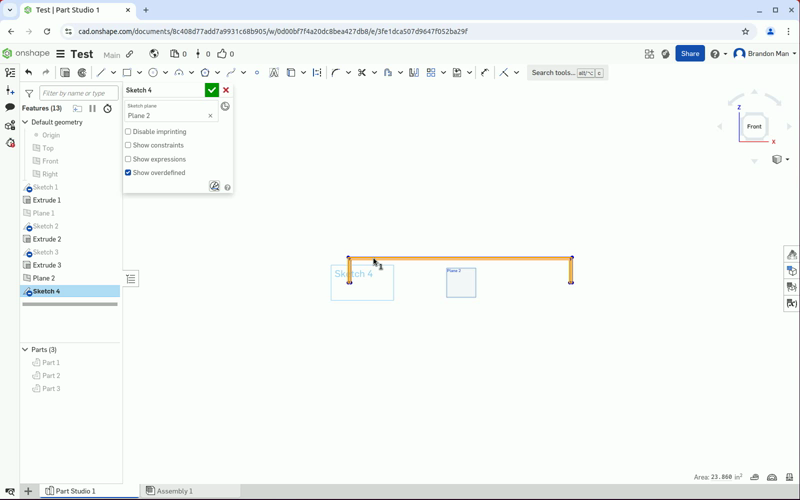
mouse_move(73, 352)
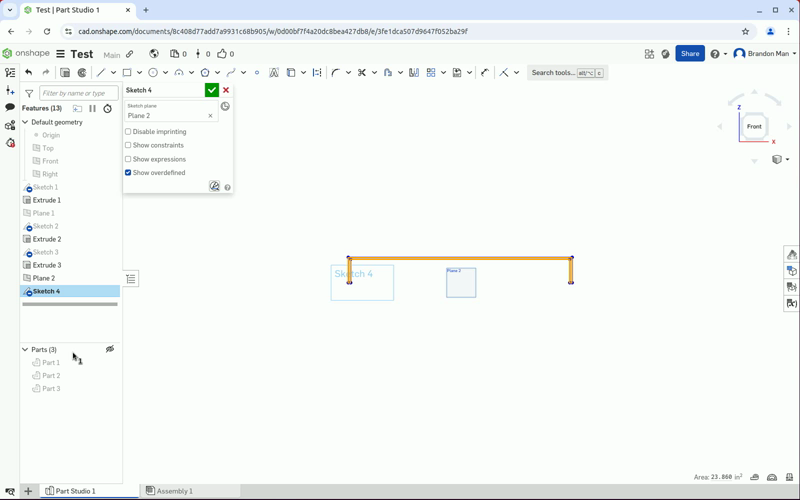
key(shift+y)
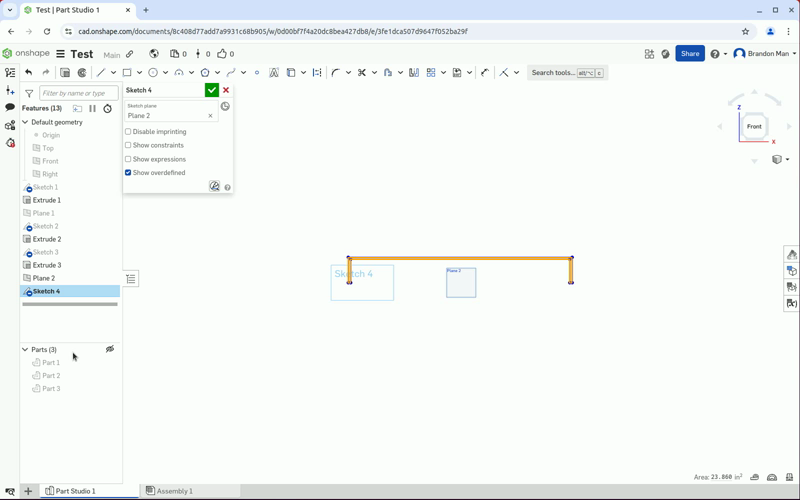
key(shift+e)
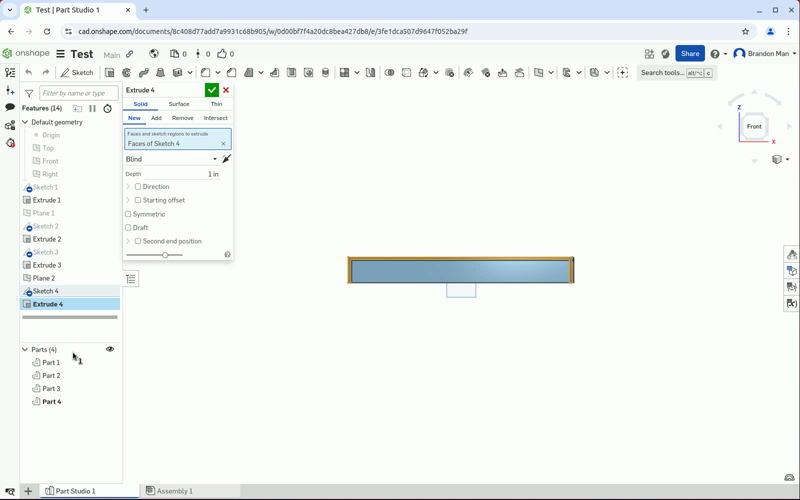
mouse_move(143, 106)
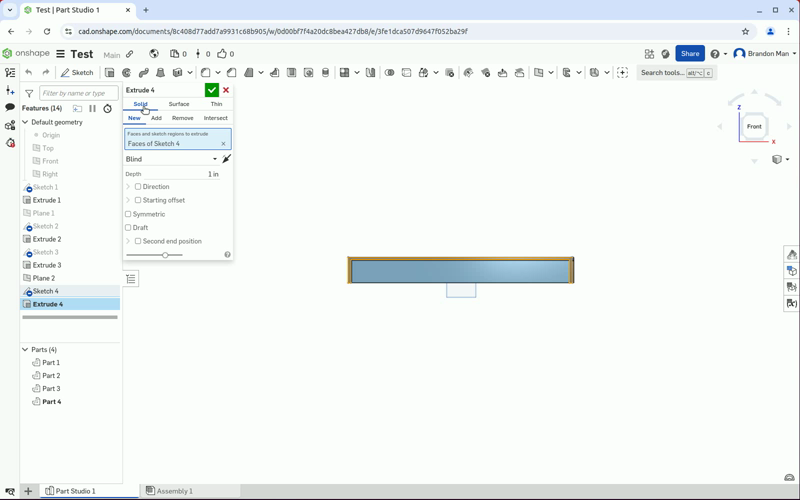
click(143, 106)
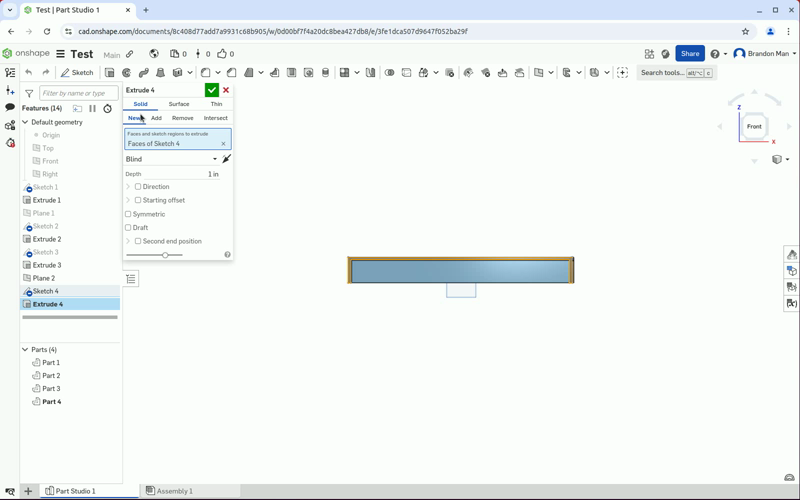
mouse_move(137, 120)
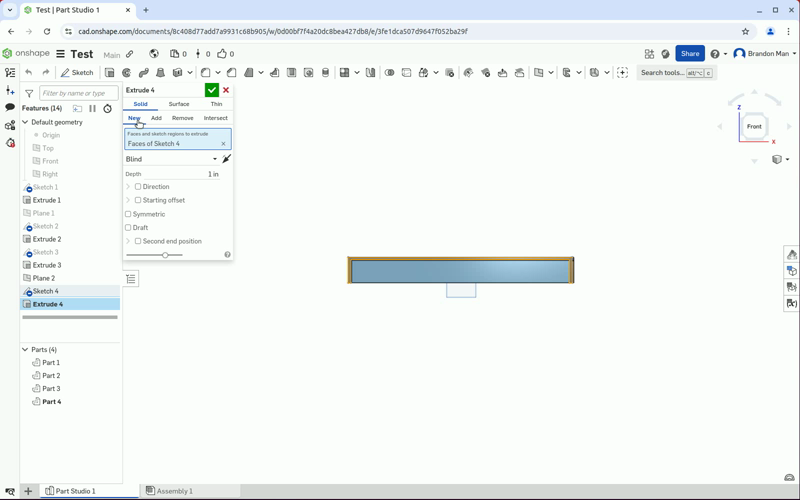
click(137, 120)
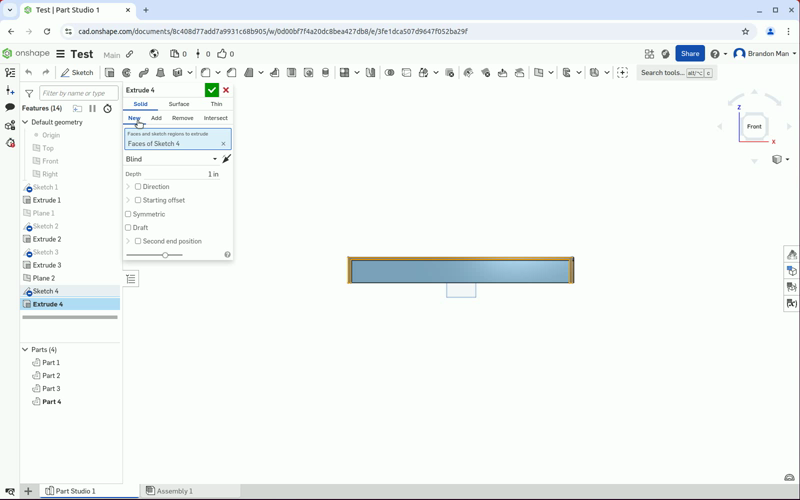
key(tab, 4)
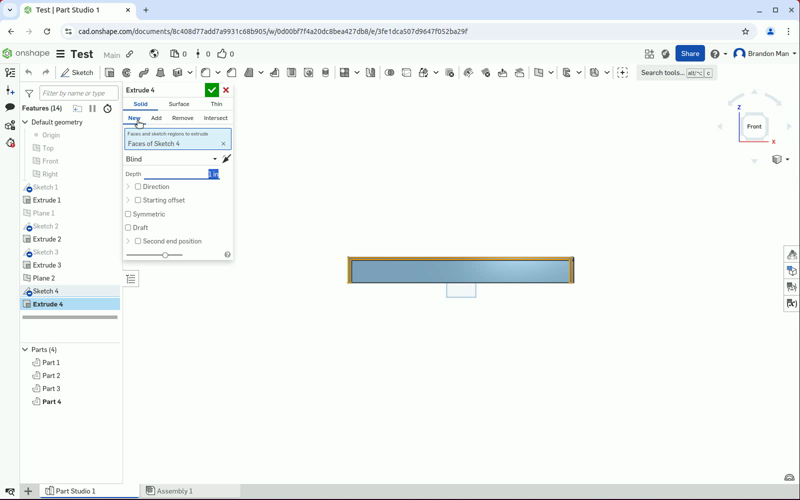
text(0.722)
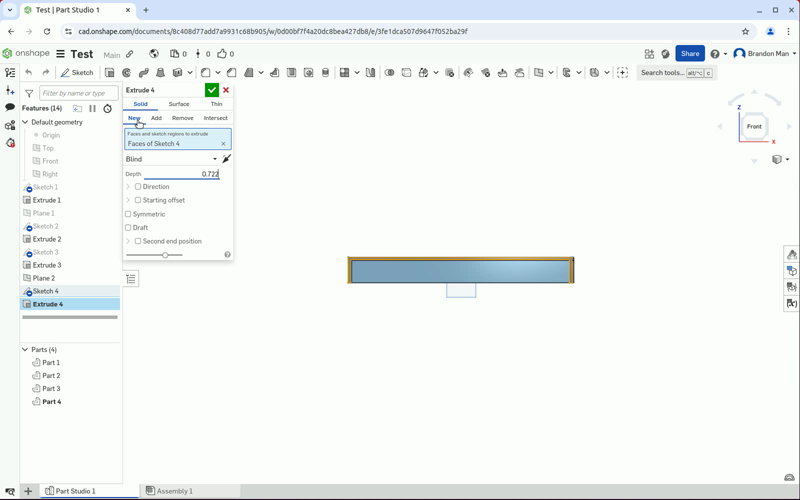
key(enter)
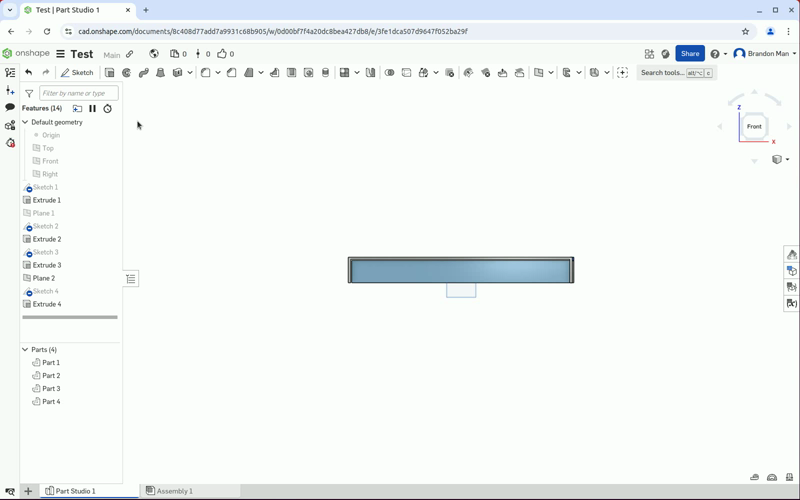
key(shift+h)
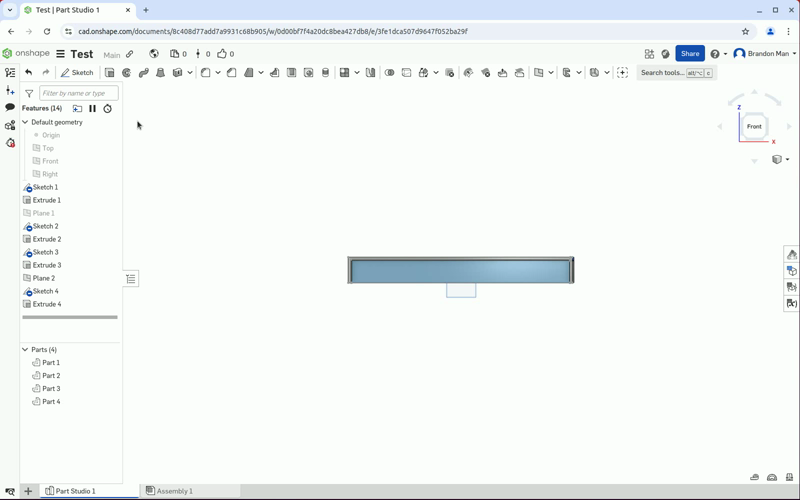
key(shift+h)
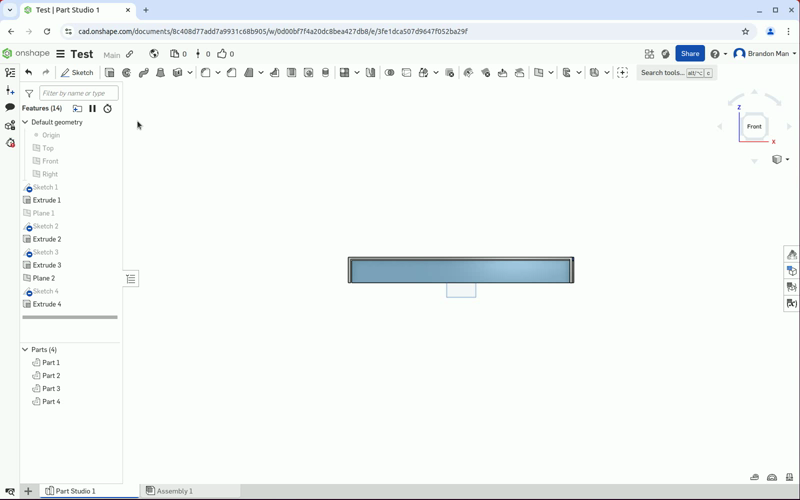
mouse_move(73, 189)
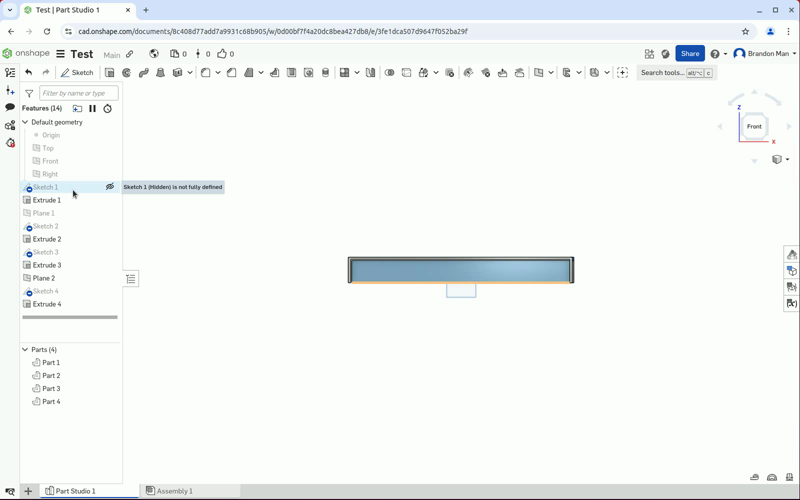
click(73, 189)
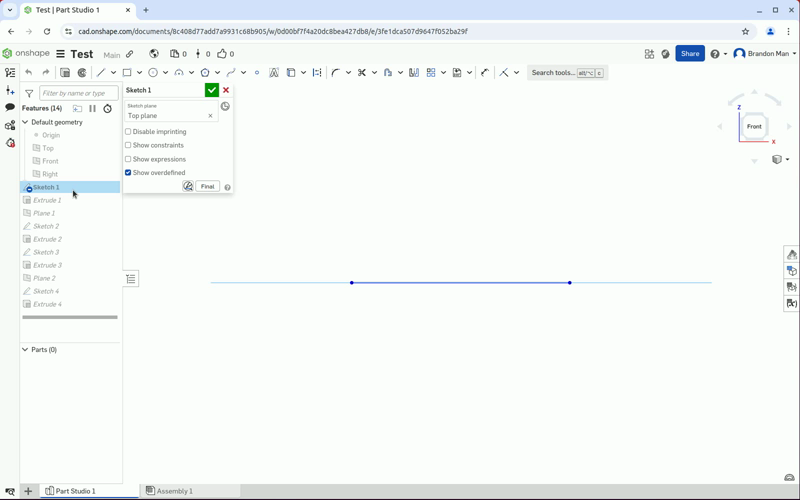
mouse_move(229, 92)
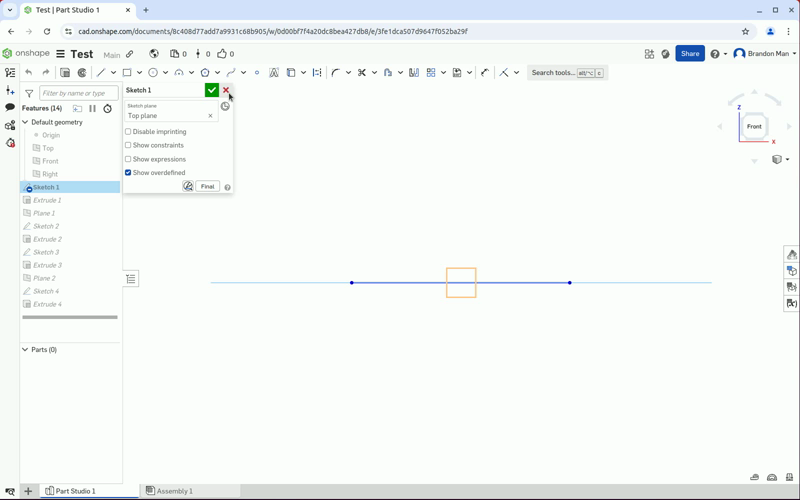
click(229, 92)
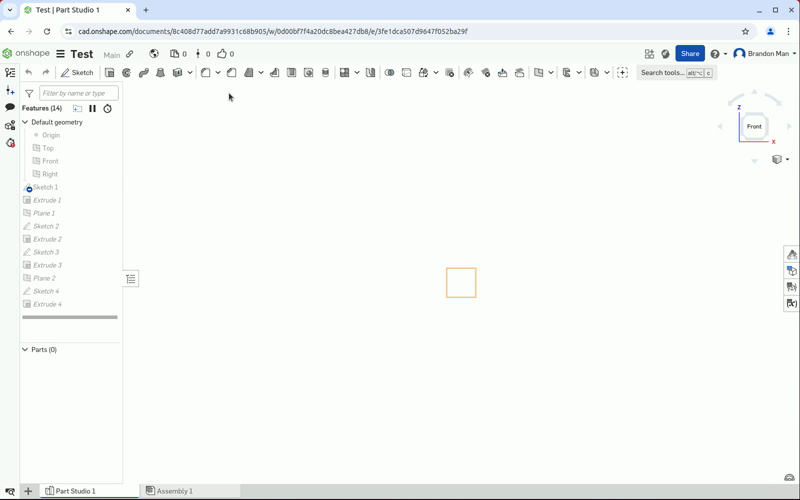
key(shift+s)
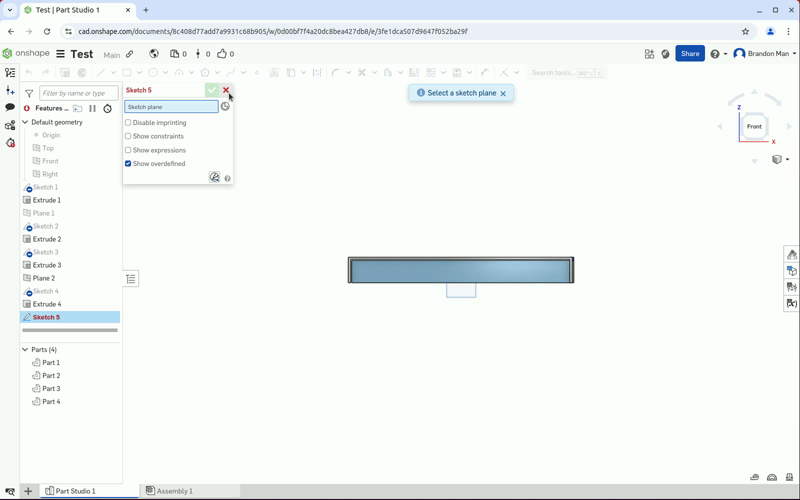
mouse_move(73, 280)
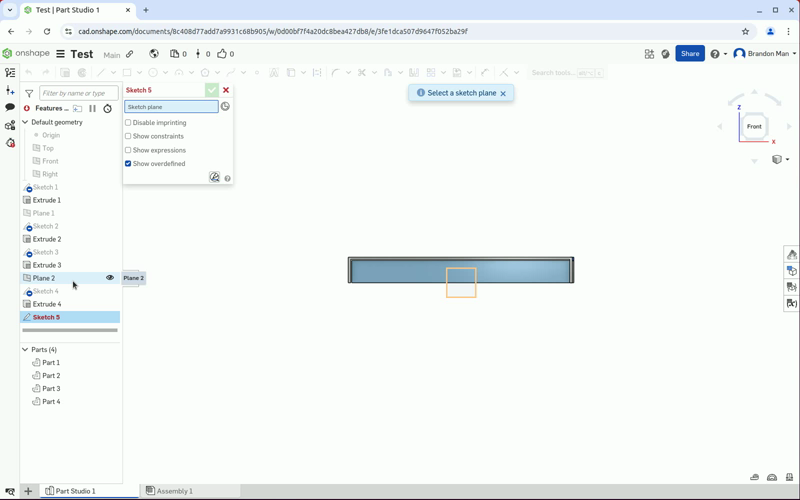
click(73, 280)
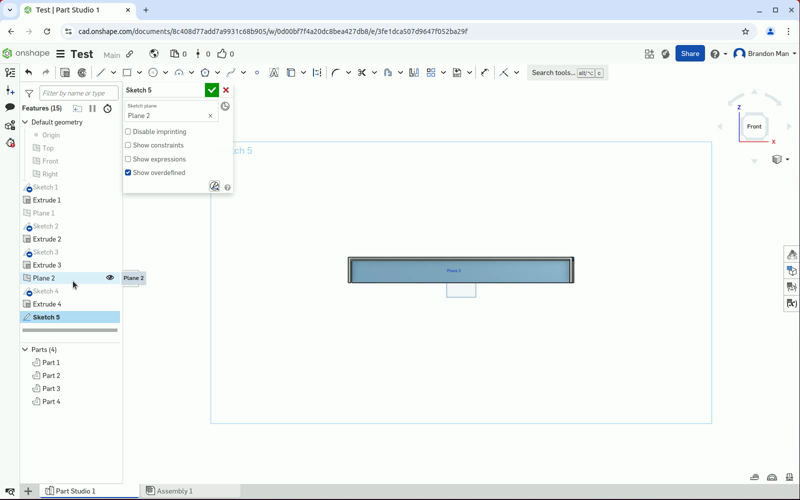
mouse_move(73, 352)
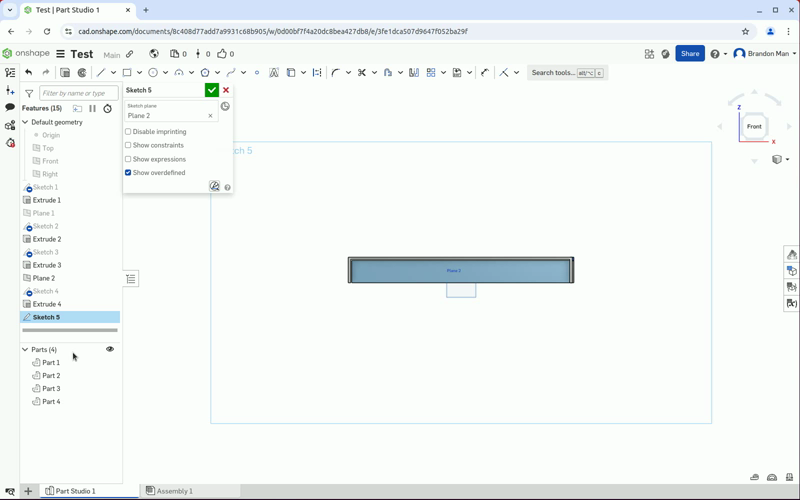
key(y)
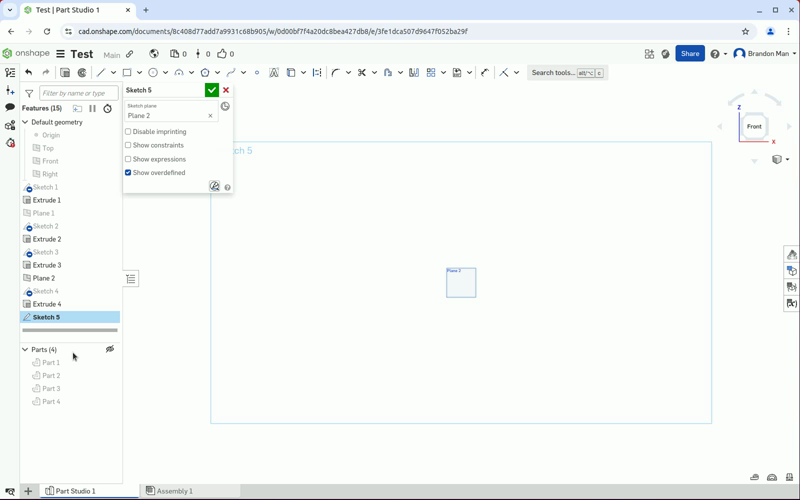
key(l)
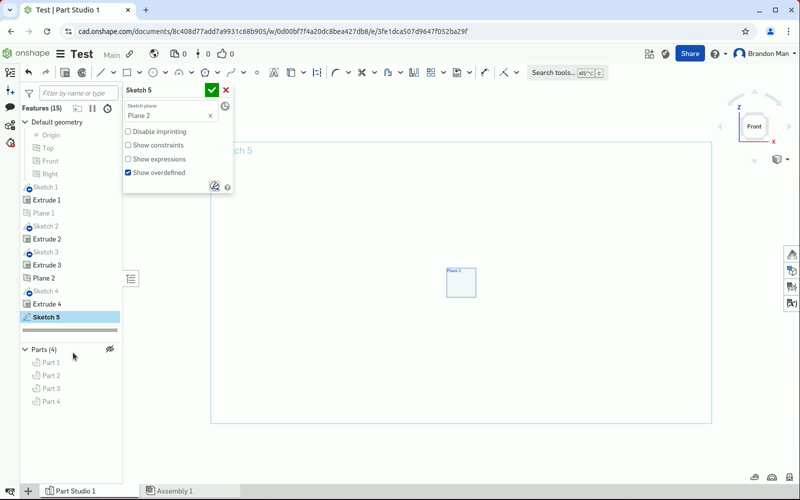
key_down(shift)
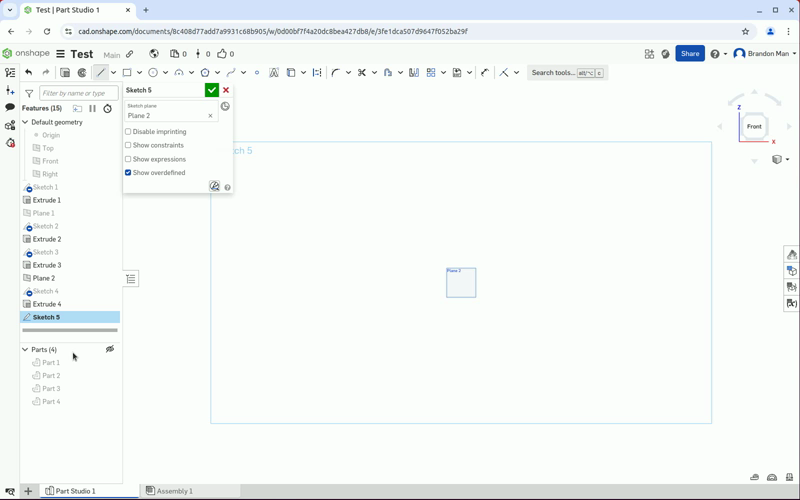
mouse_move(351, 282)
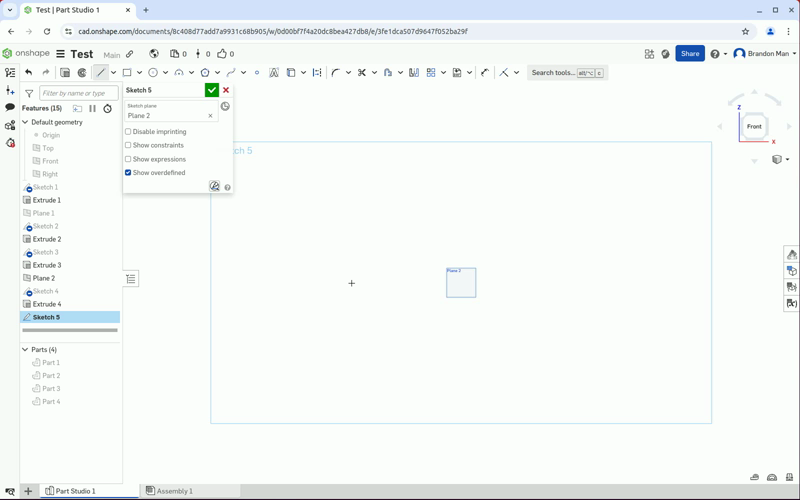
click(351, 282)
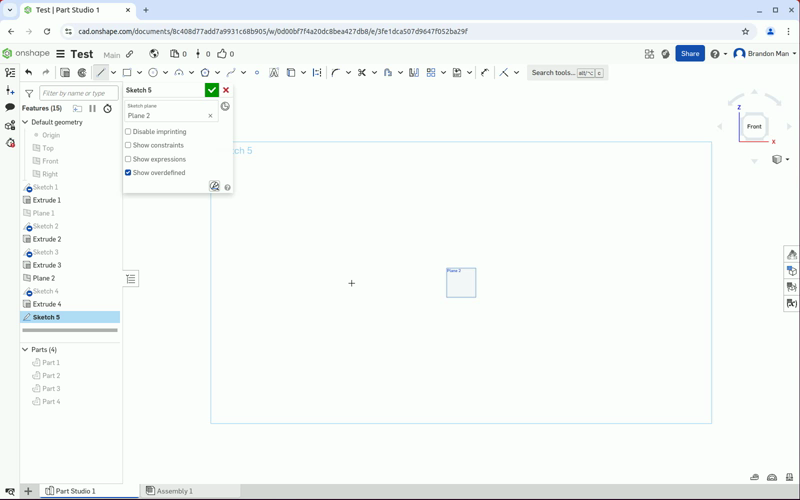
key_up(shift)
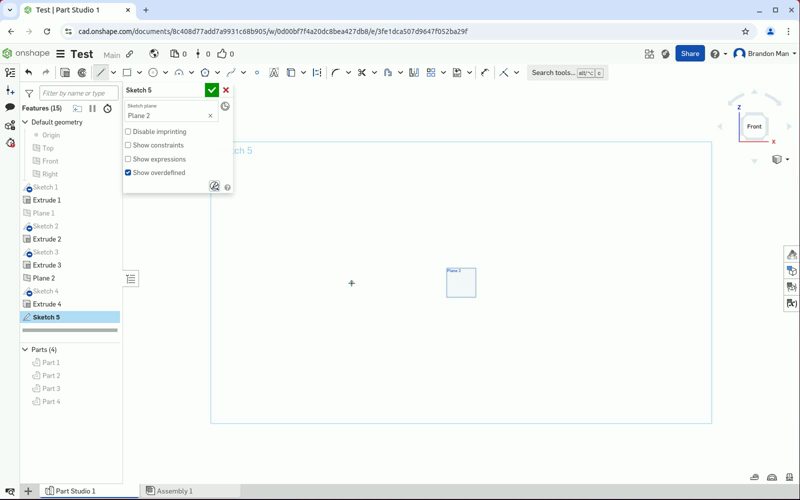
key_down(shift)
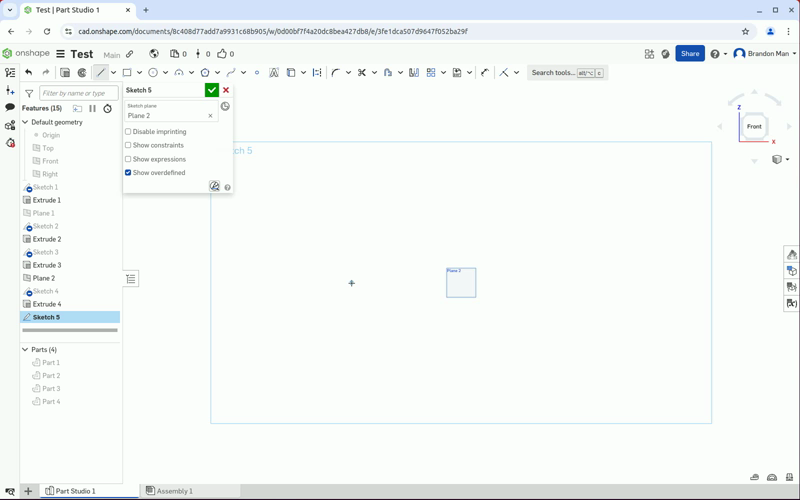
mouse_move(569, 282)
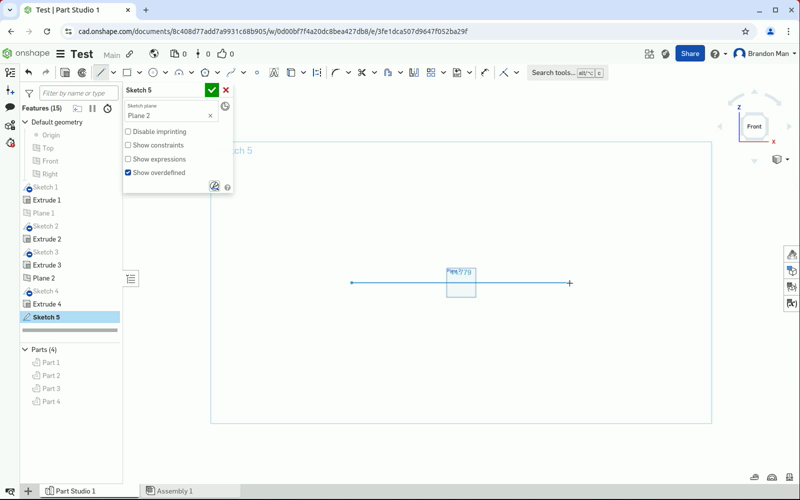
click(569, 282)
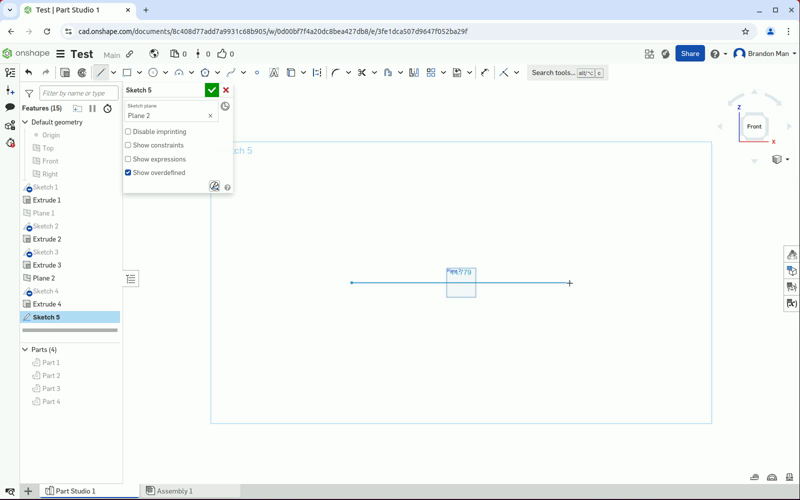
key_up(shift)
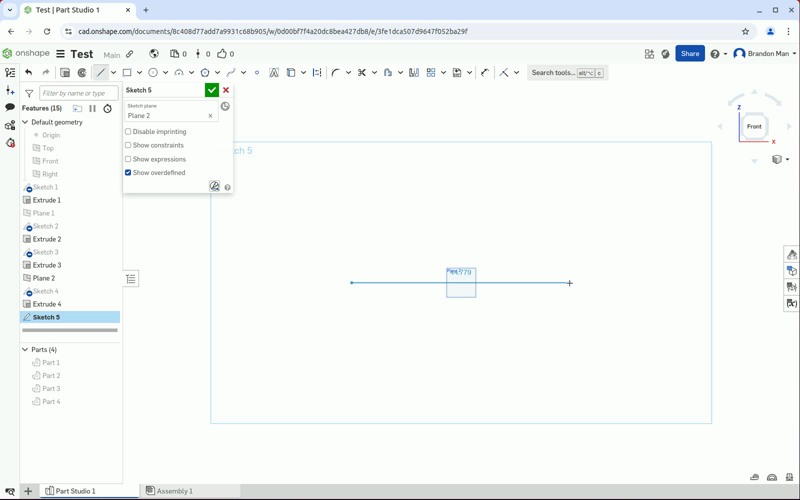
key_down(shift)
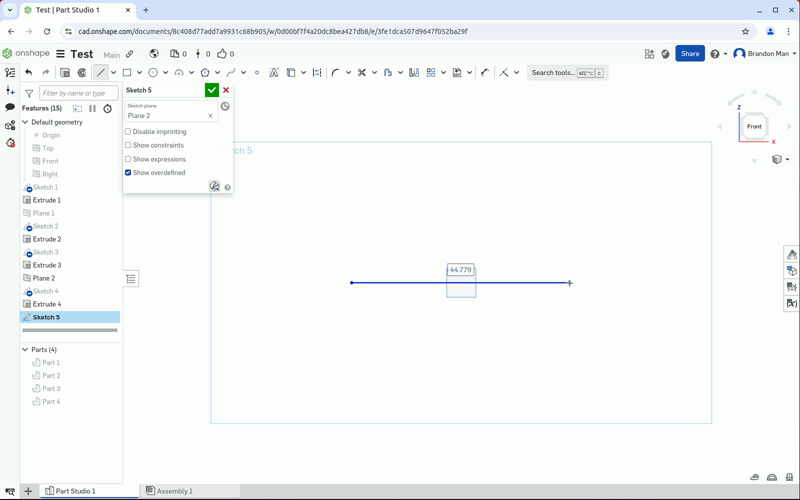
mouse_move(589, 282)
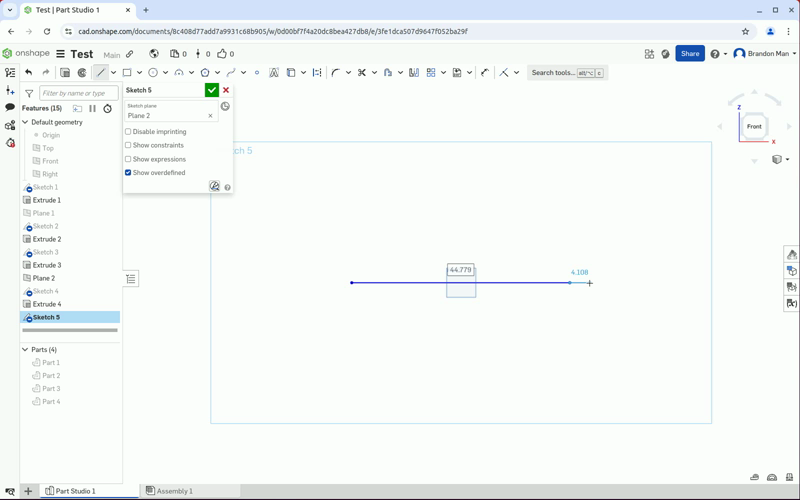
mouse_move(569, 260)
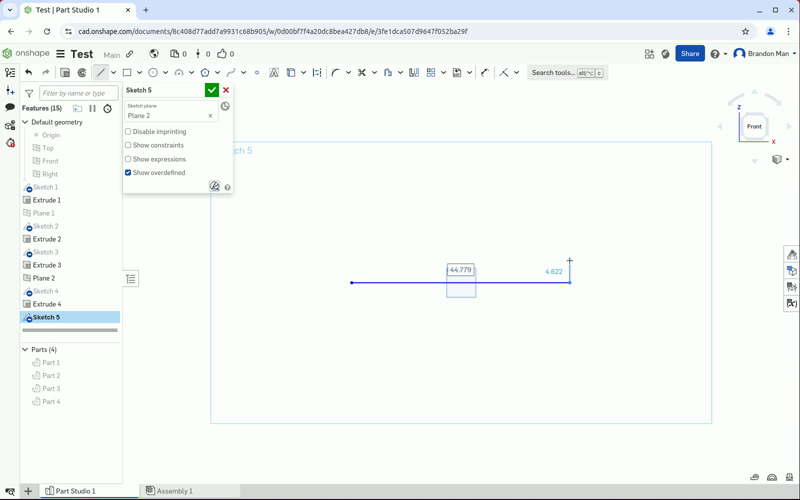
click(569, 260)
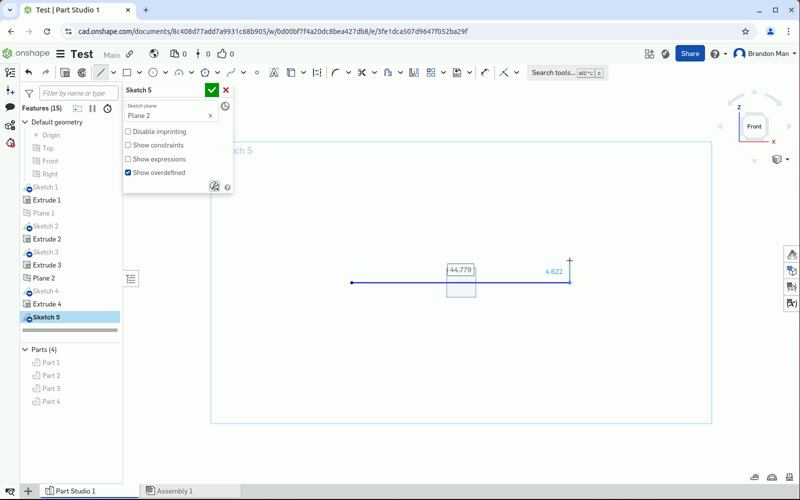
key_up(shift)
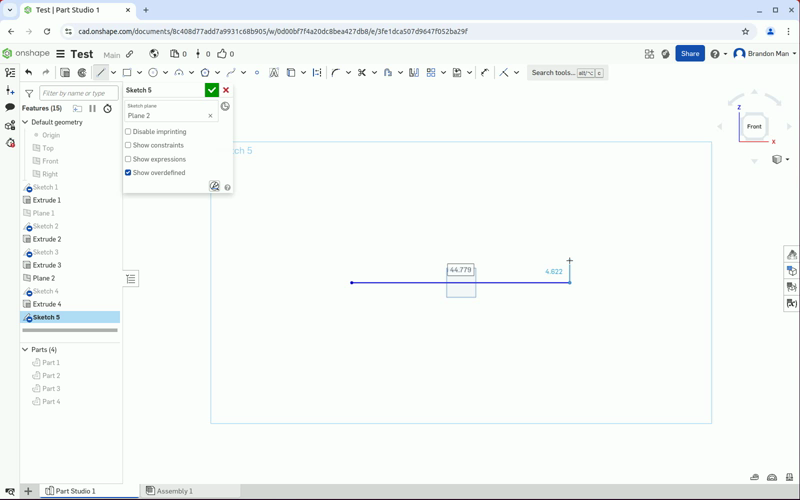
key_down(shift)
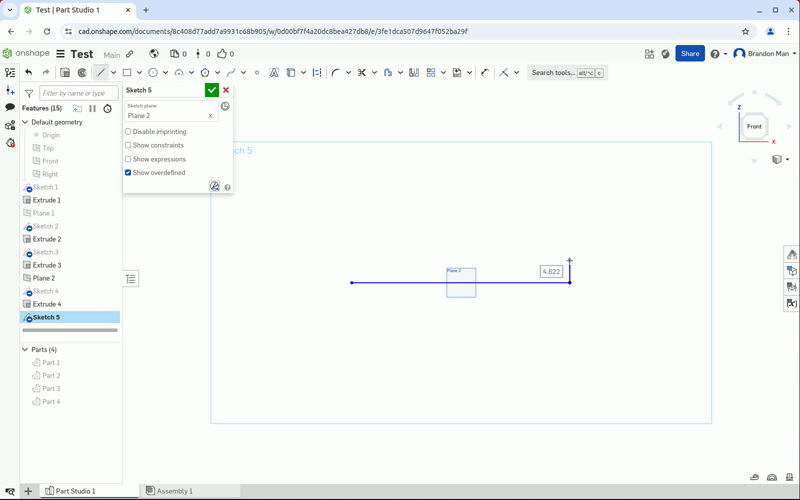
mouse_move(351, 260)
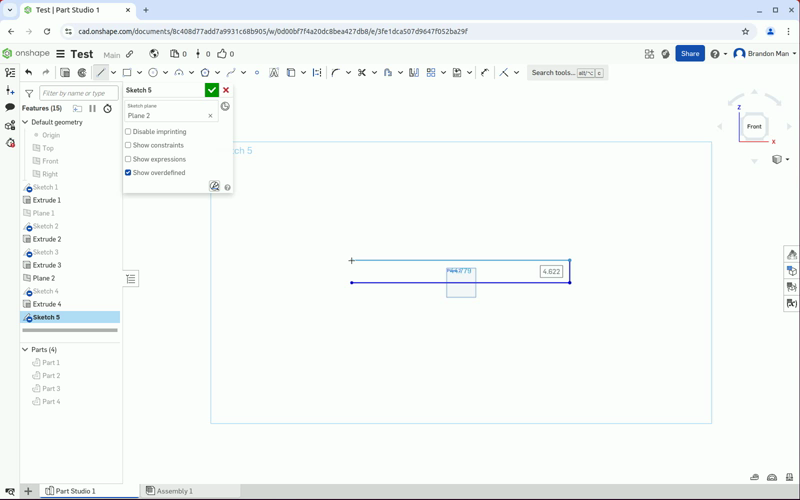
click(351, 260)
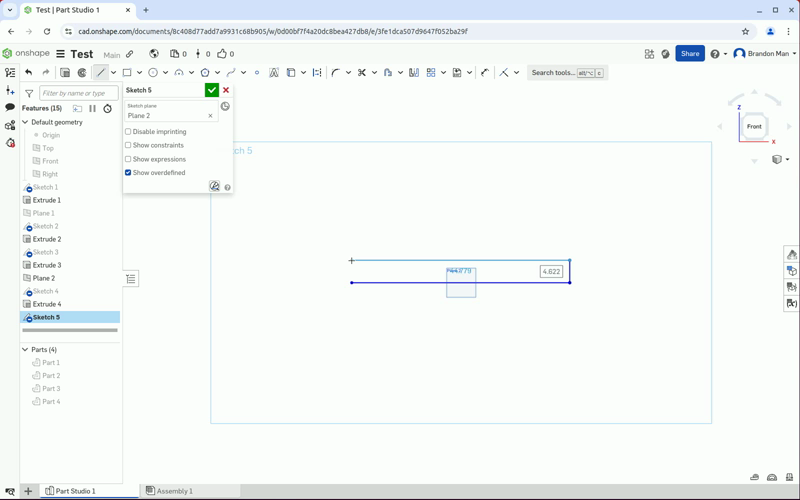
key_up(shift)
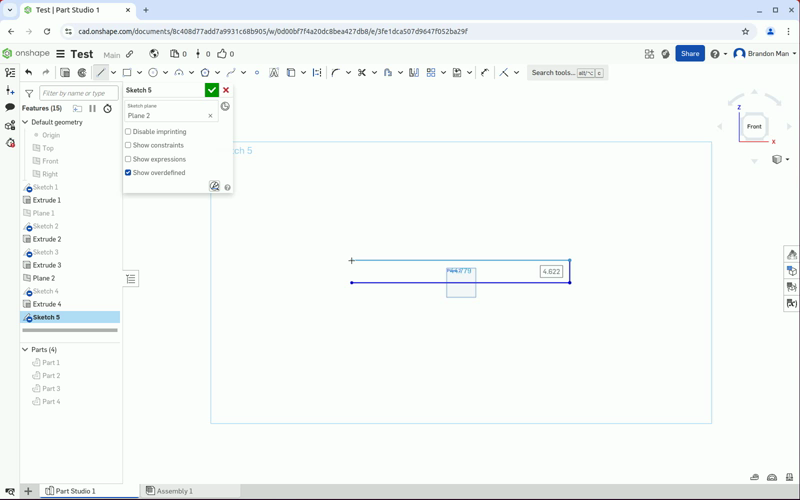
mouse_move(381, 260)
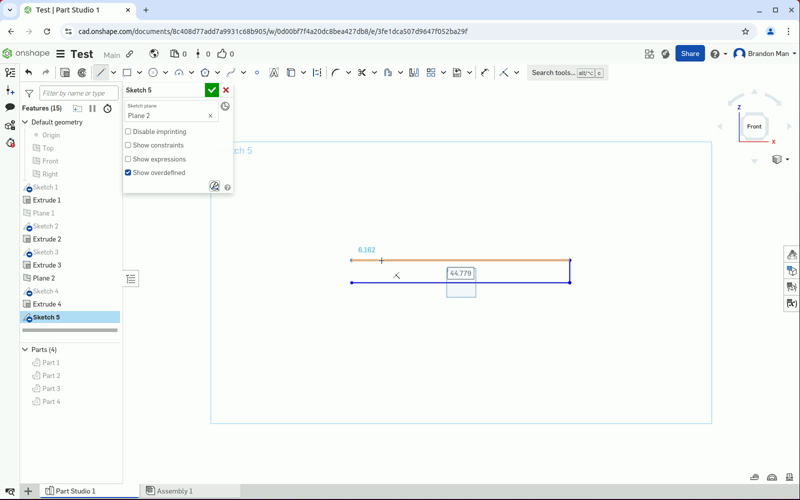
key_down(shift)
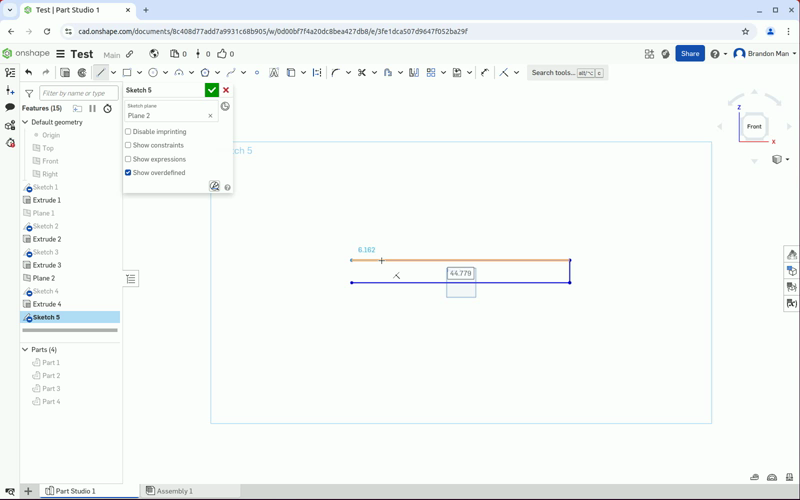
mouse_move(351, 282)
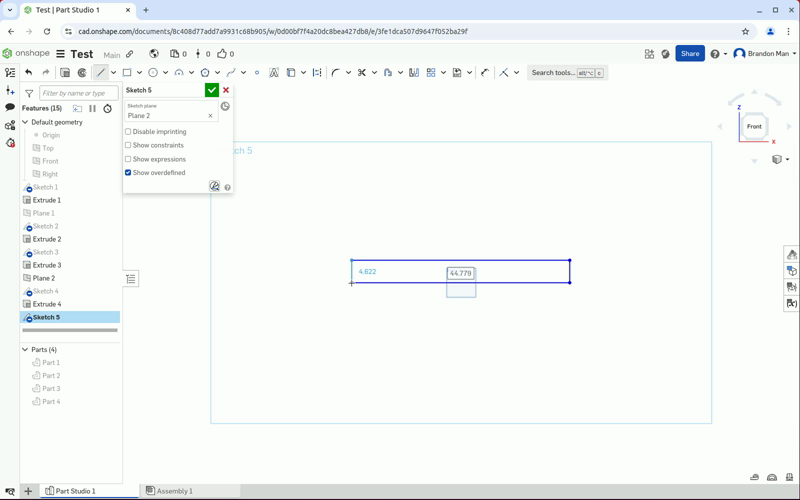
key_up(shift)
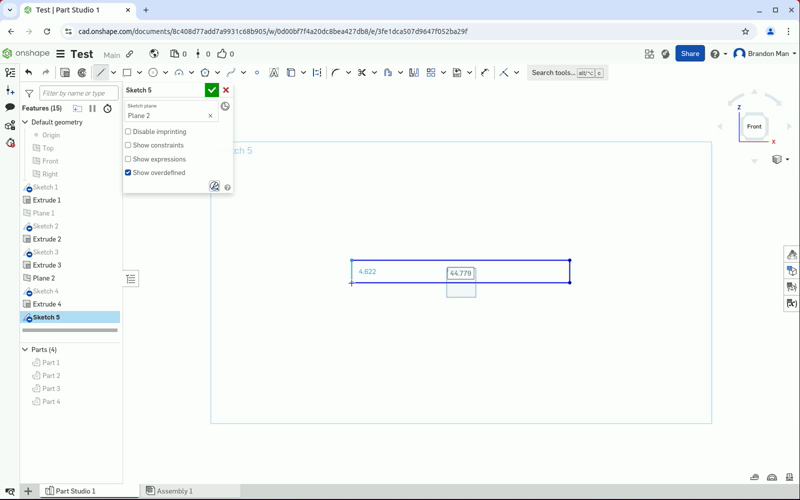
click(351, 282)
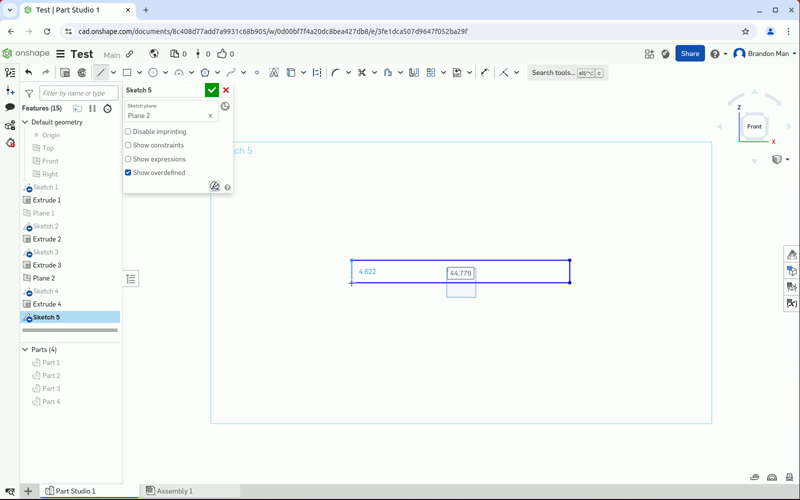
key(esc)
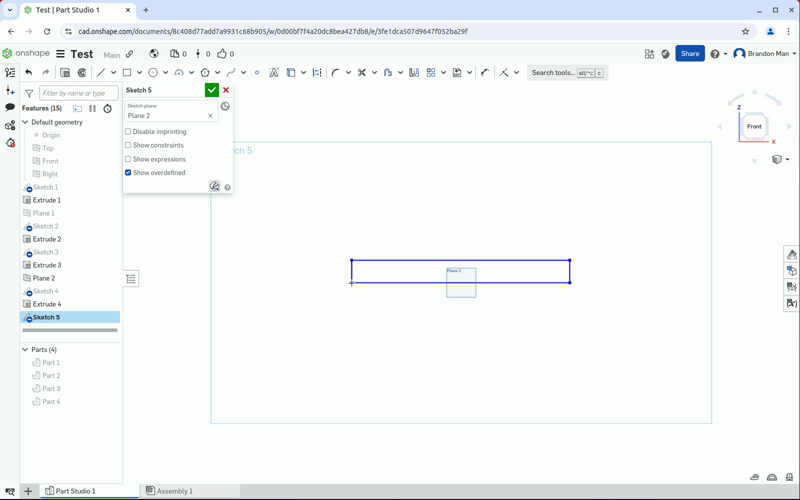
mouse_move(549, 267)
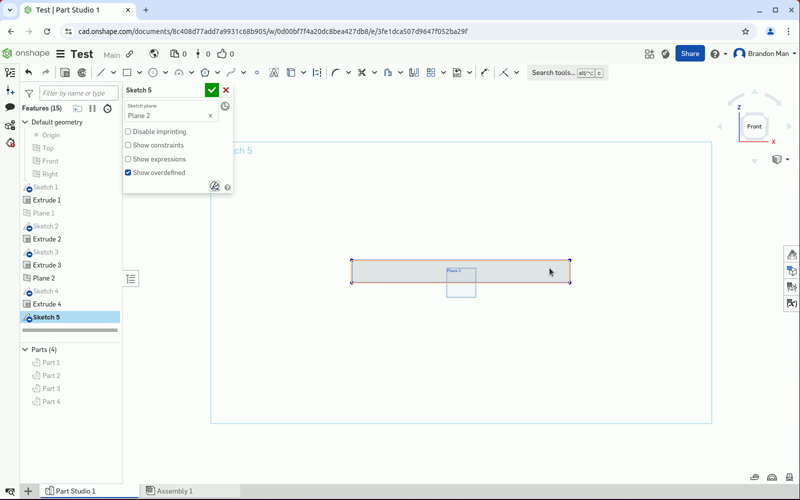
click(549, 267)
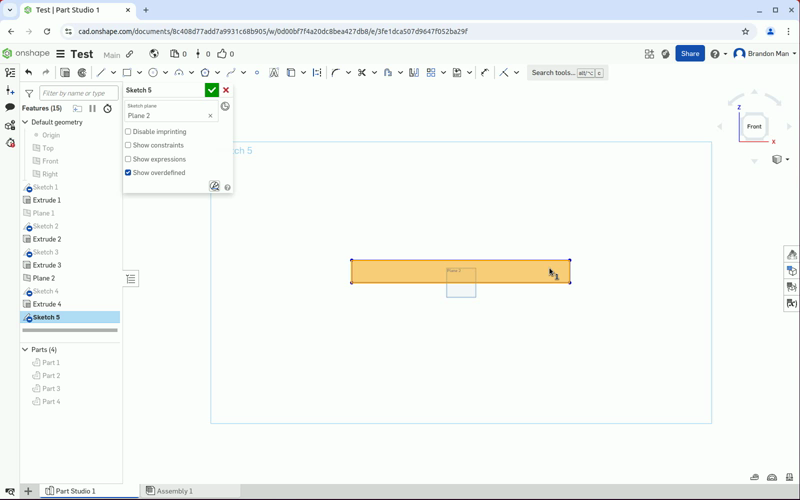
mouse_move(73, 352)
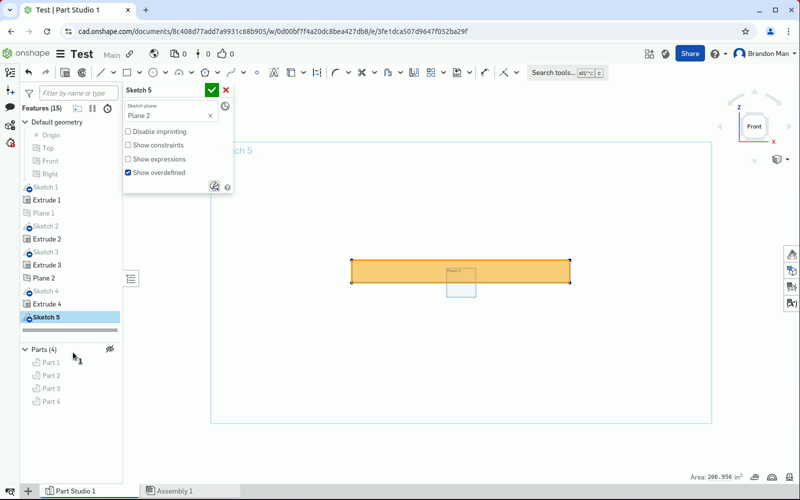
key(shift+y)
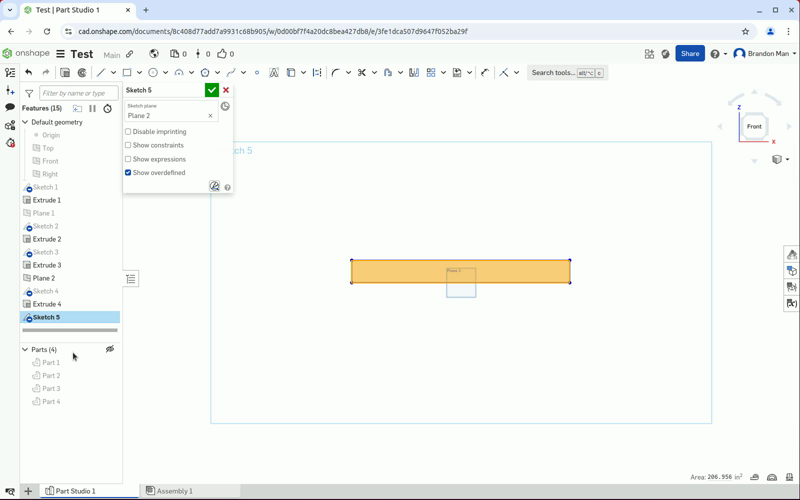
key(shift+e)
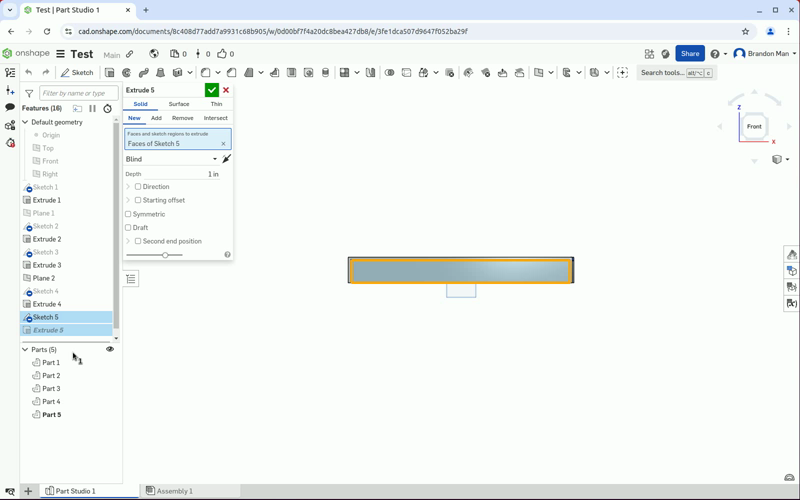
mouse_move(143, 106)
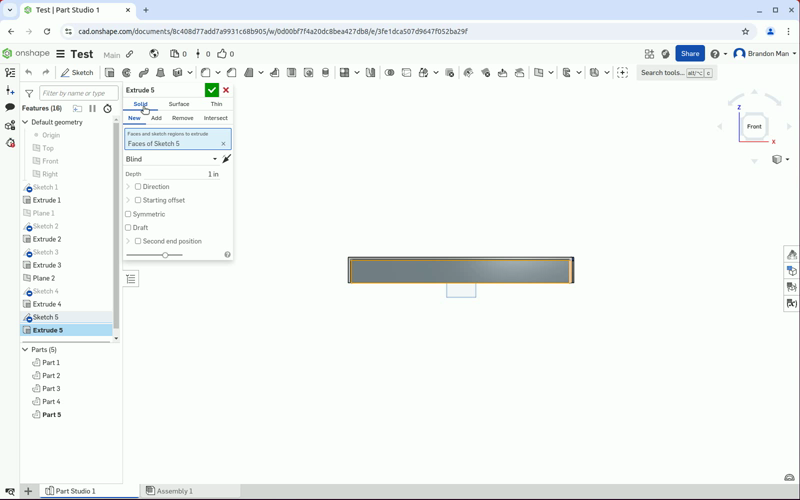
click(143, 106)
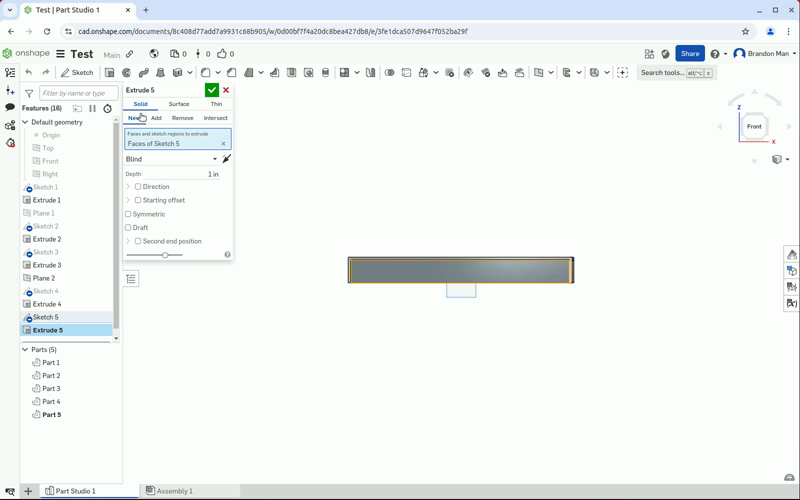
mouse_move(137, 120)
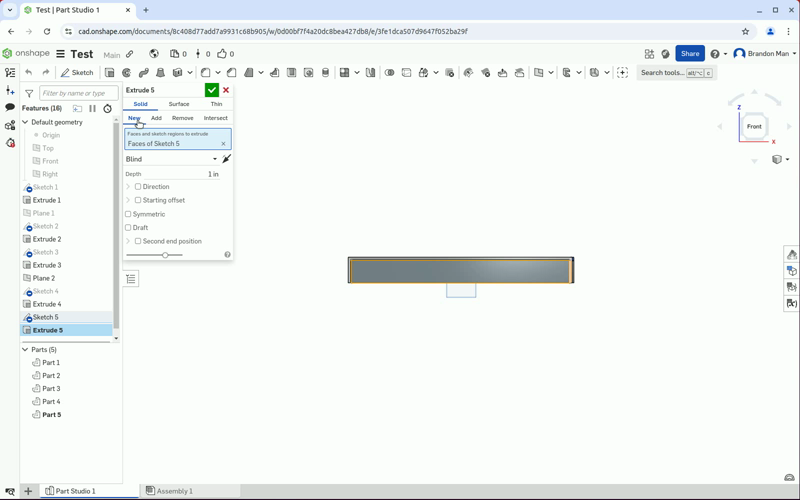
click(137, 120)
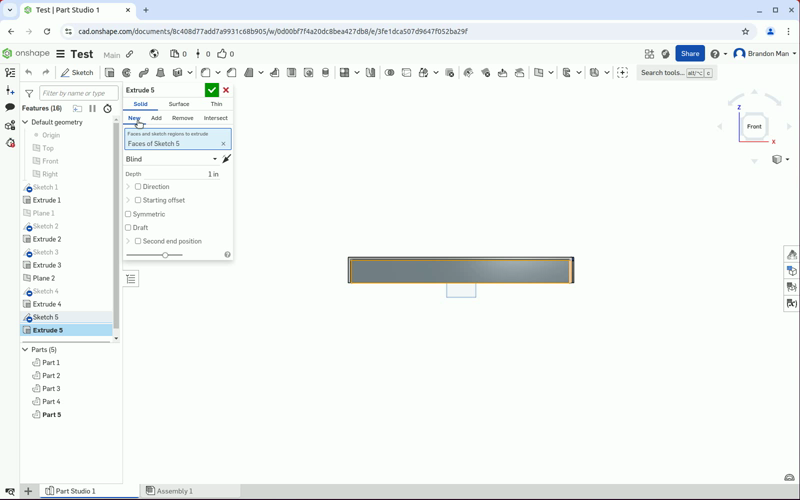
key(tab, 4)
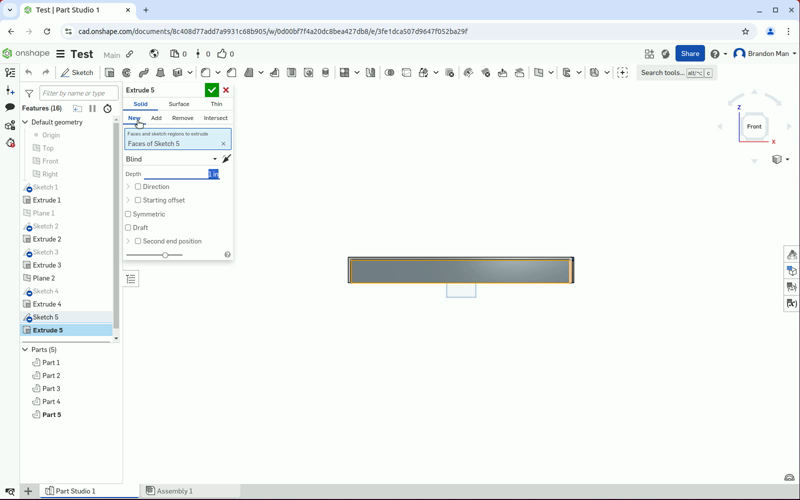
text(0.722)
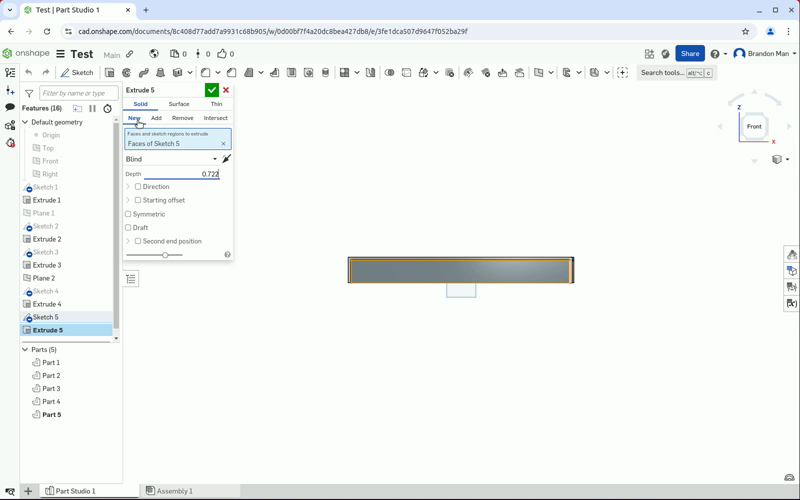
key(enter)
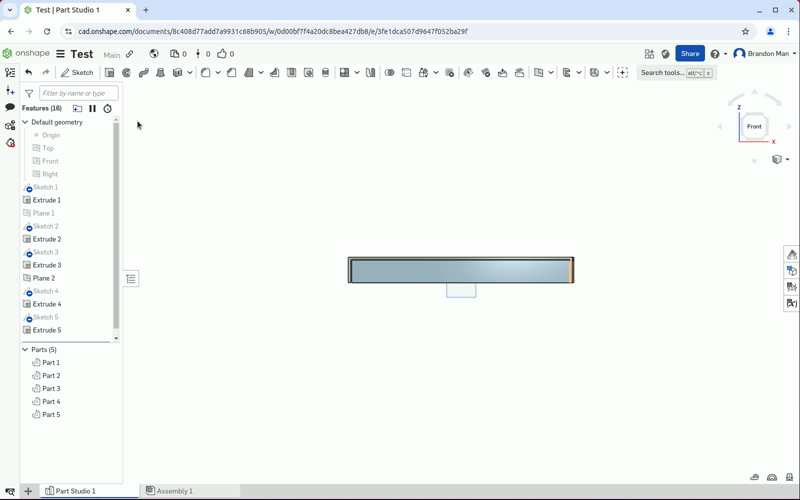
key(shift+h)
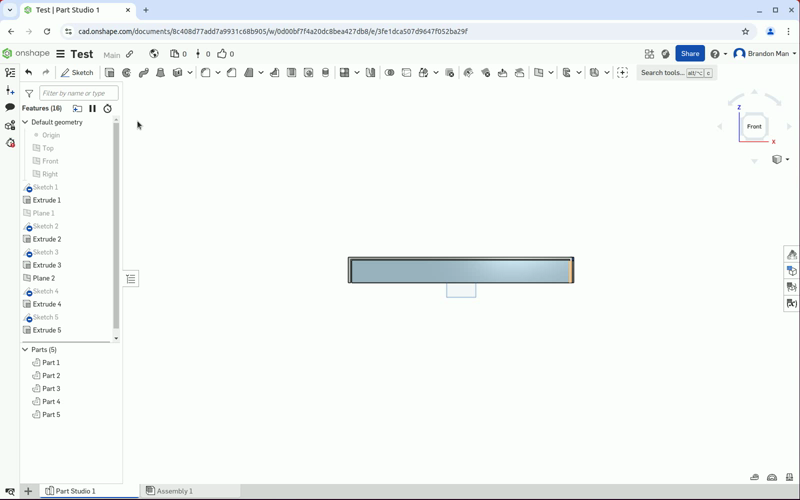
key(shift+h)
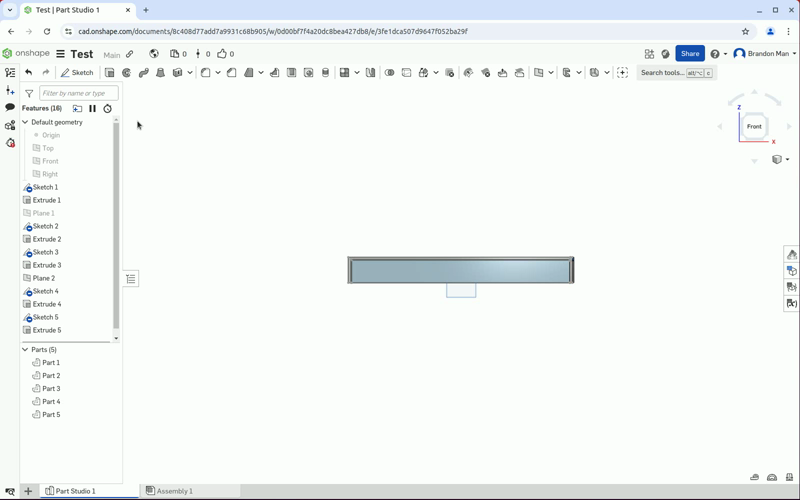
key(shift+7)
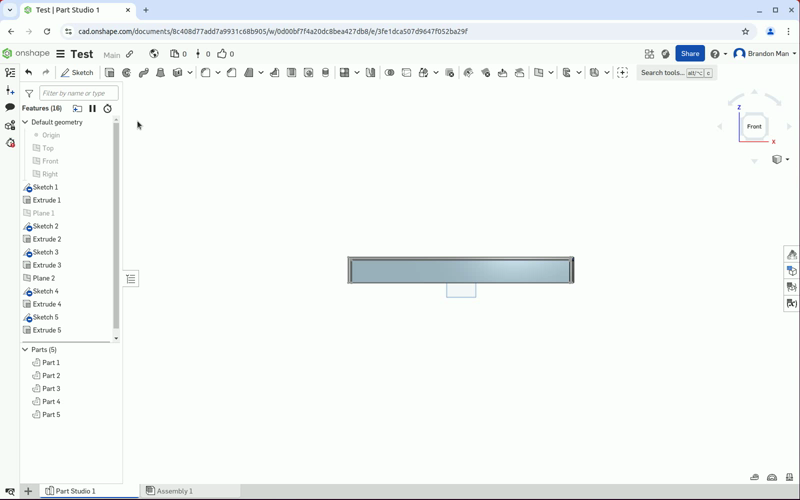
key(left, 2)
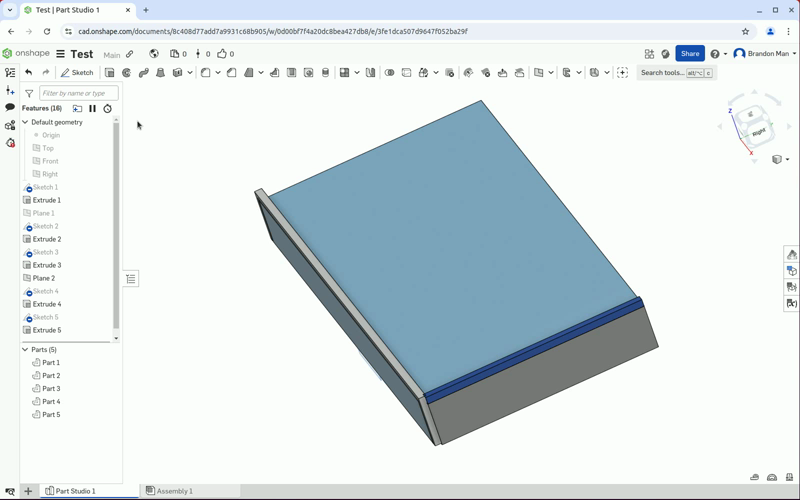
key(down, 2)
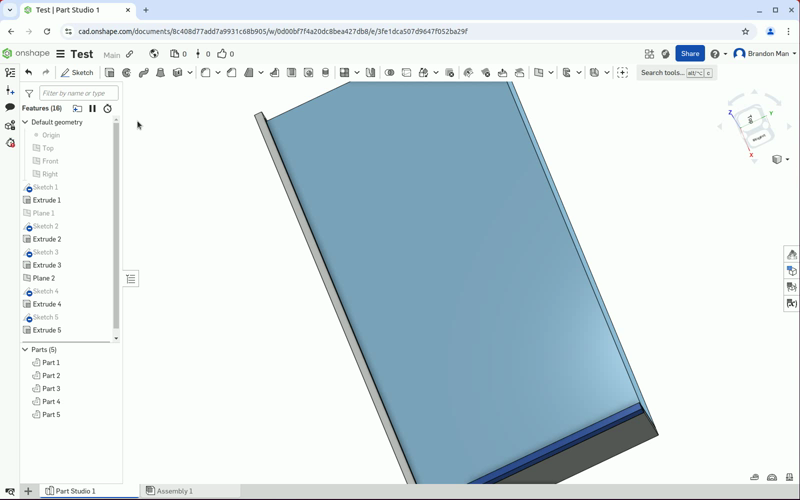
key(up, 2)
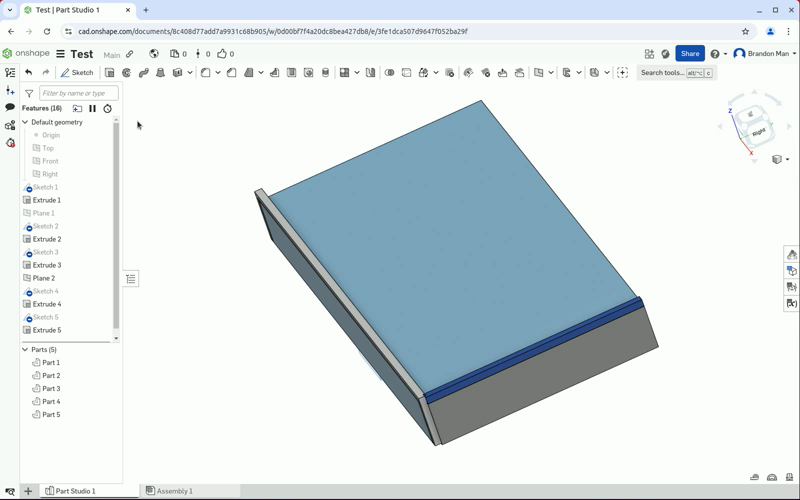
key(right, 2)
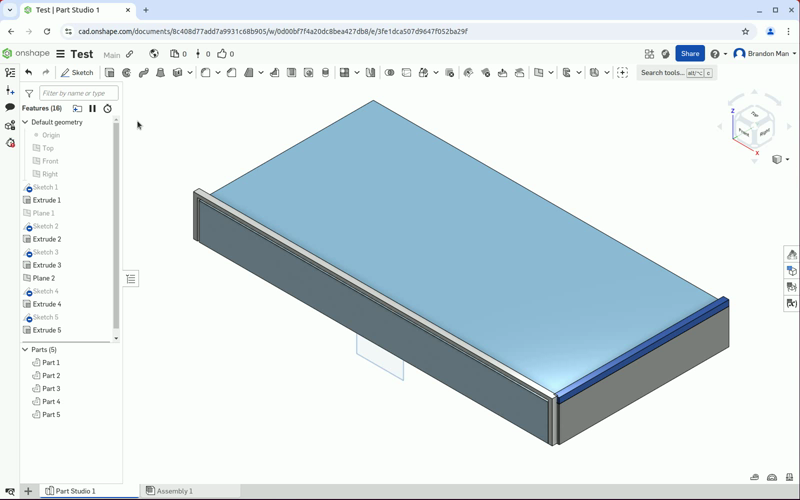
mouse_move(69, 189)
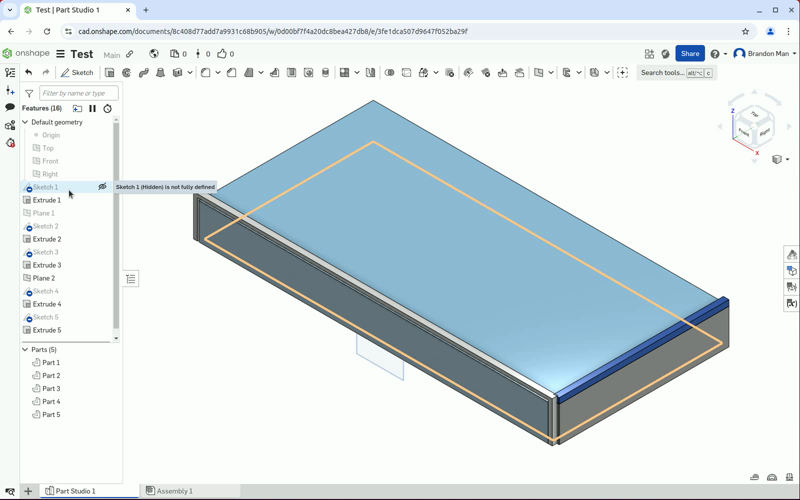
click(69, 189)